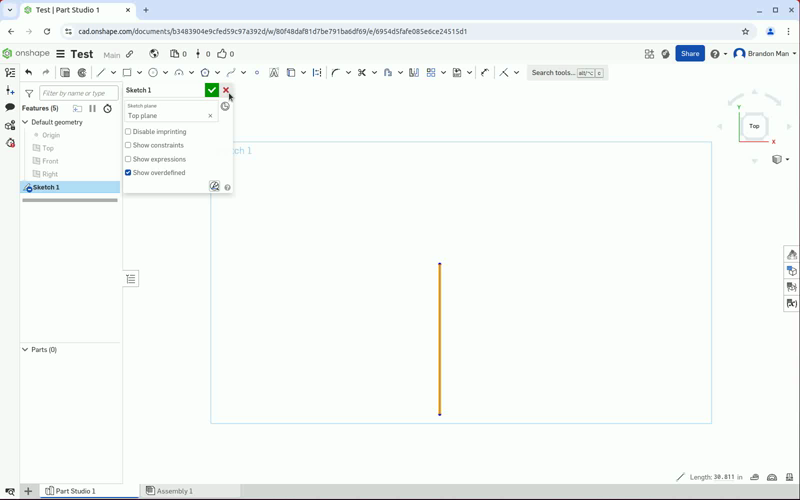
key(shift+h)
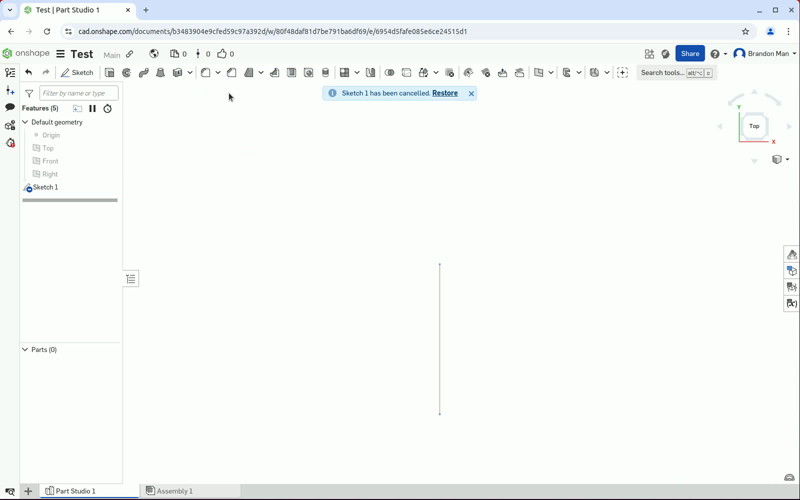
key(shift+s)
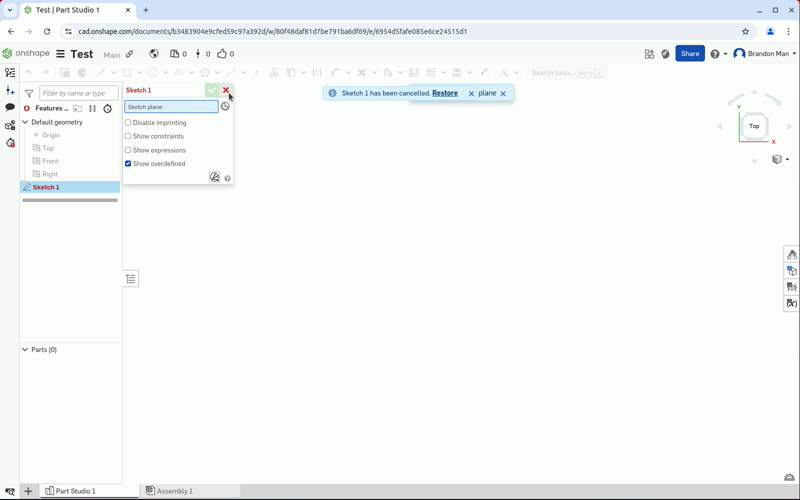
mouse_move(73, 150)
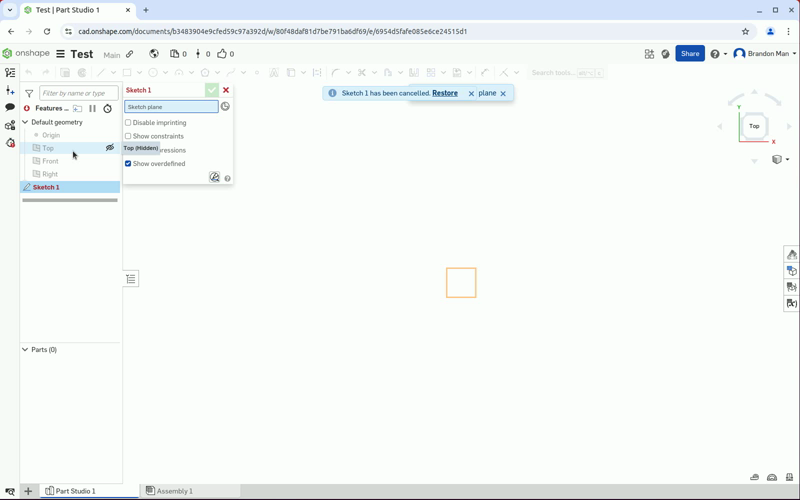
click(73, 150)
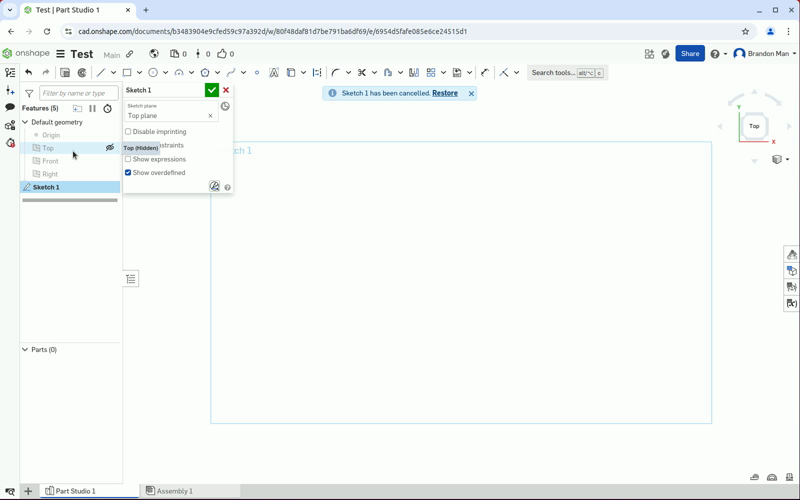
mouse_move(73, 352)
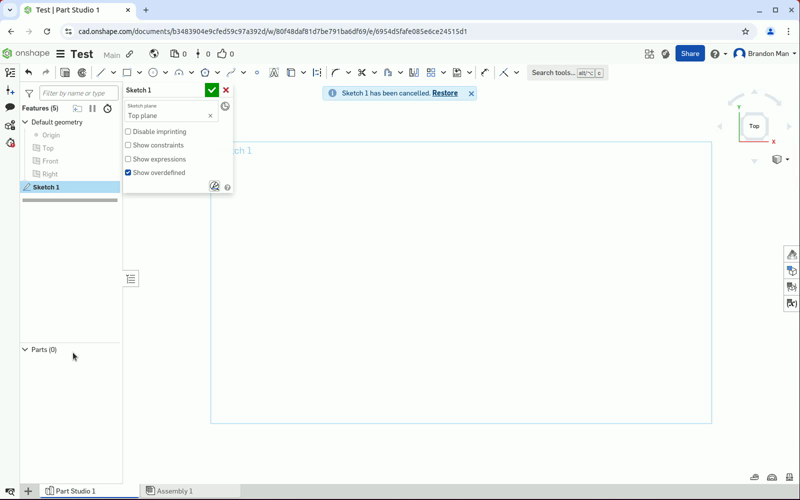
key(y)
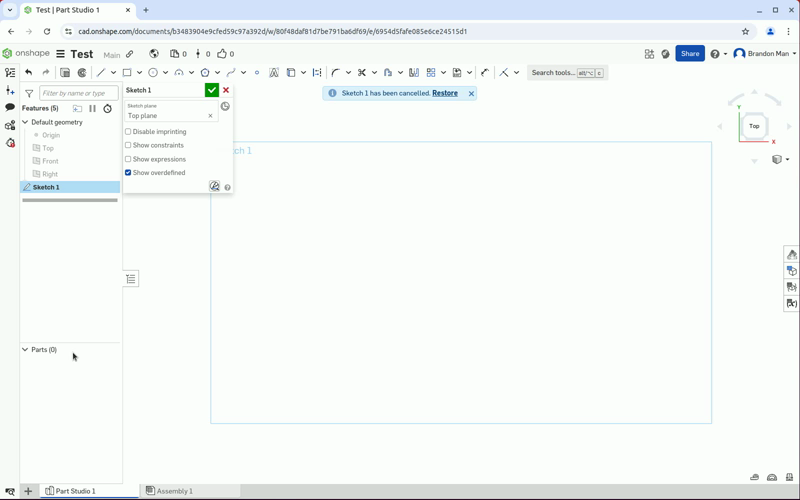
key(l)
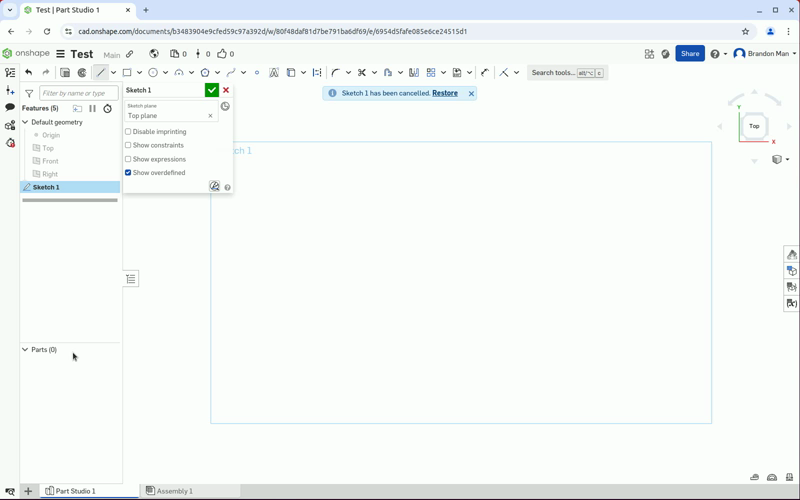
key_down(shift)
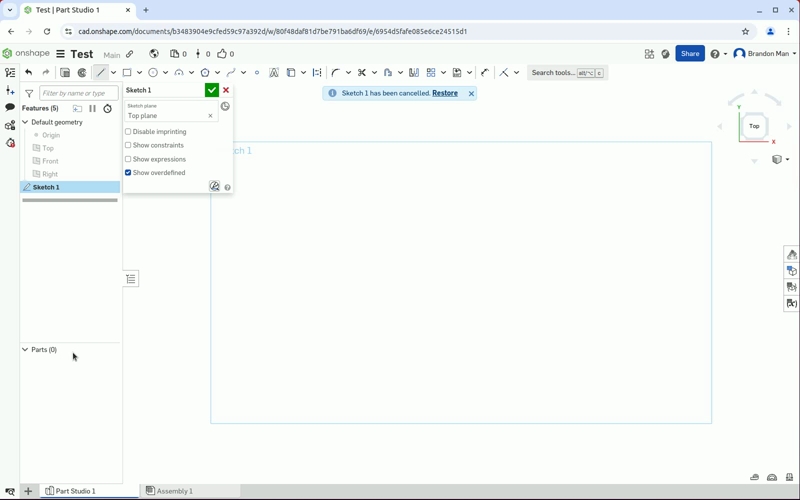
mouse_move(385, 198)
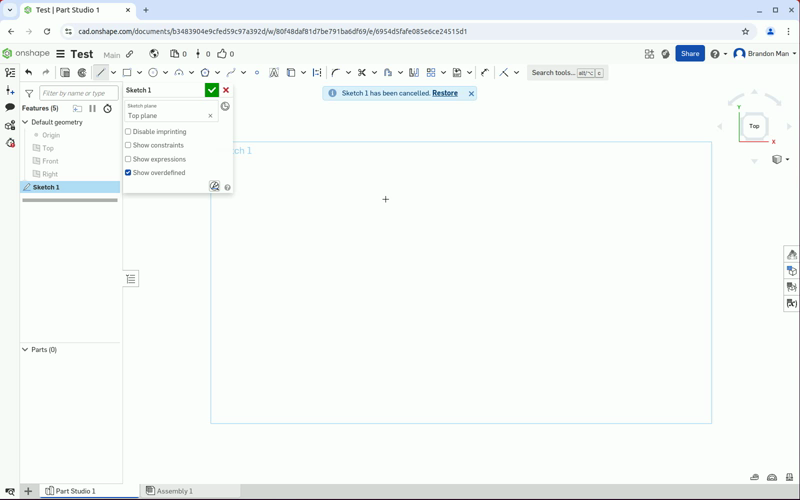
click(385, 198)
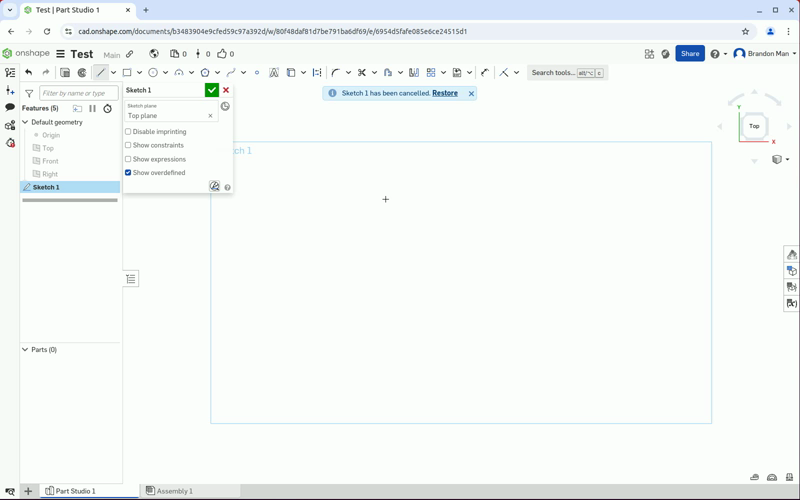
key_up(shift)
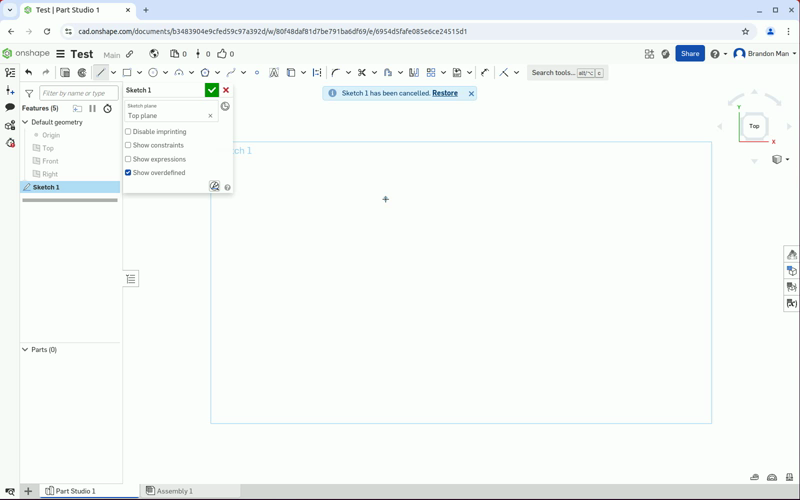
key_down(shift)
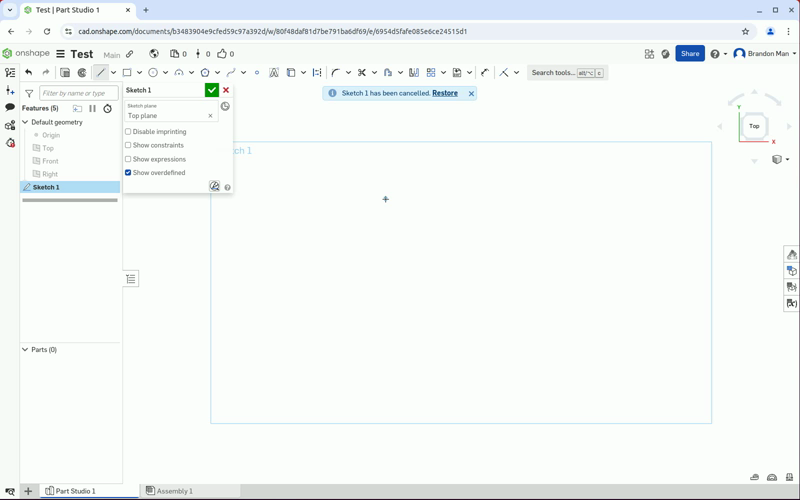
mouse_move(415, 198)
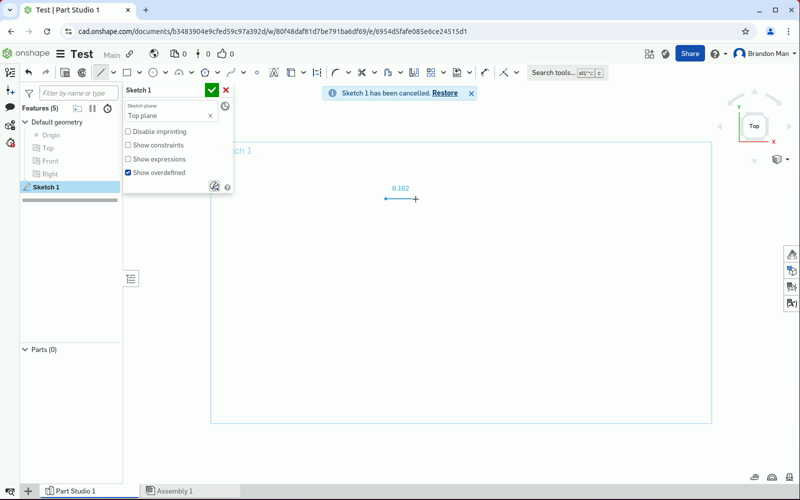
mouse_move(407, 198)
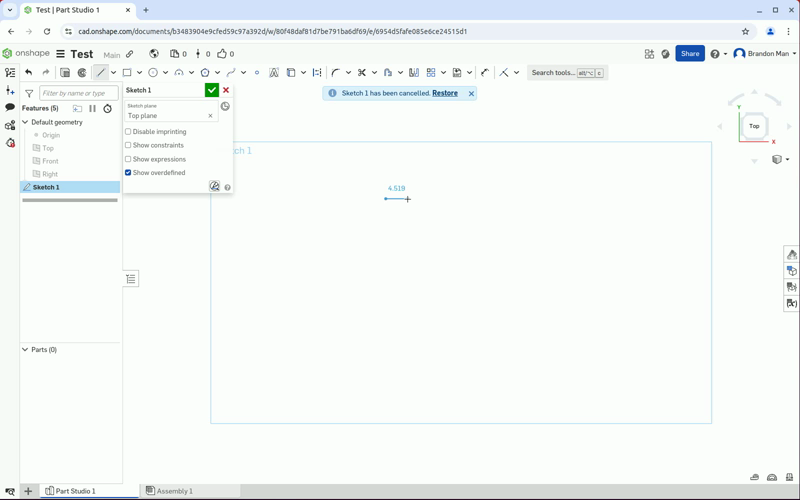
click(407, 198)
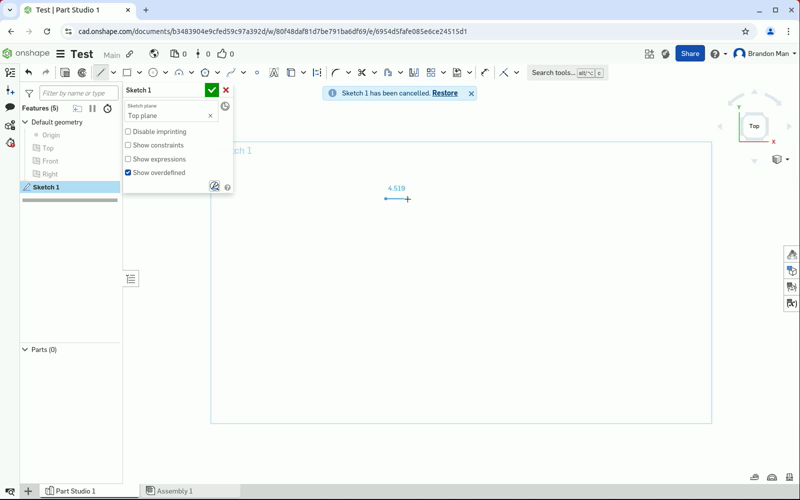
key_up(shift)
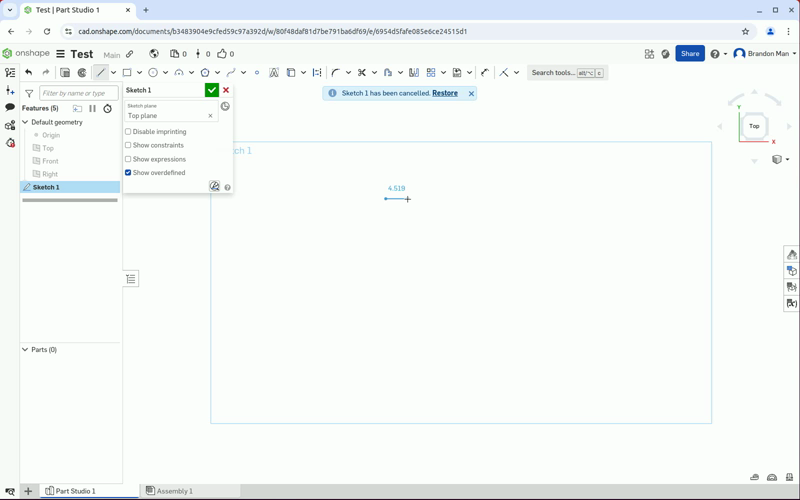
key(esc)
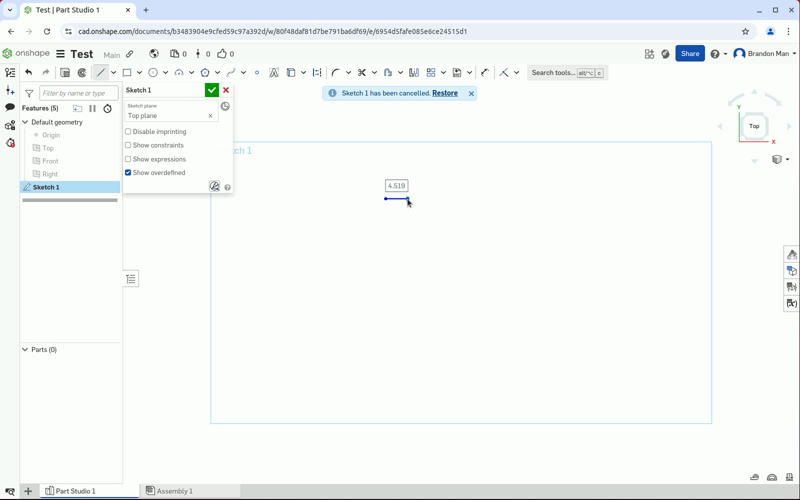
key(a)
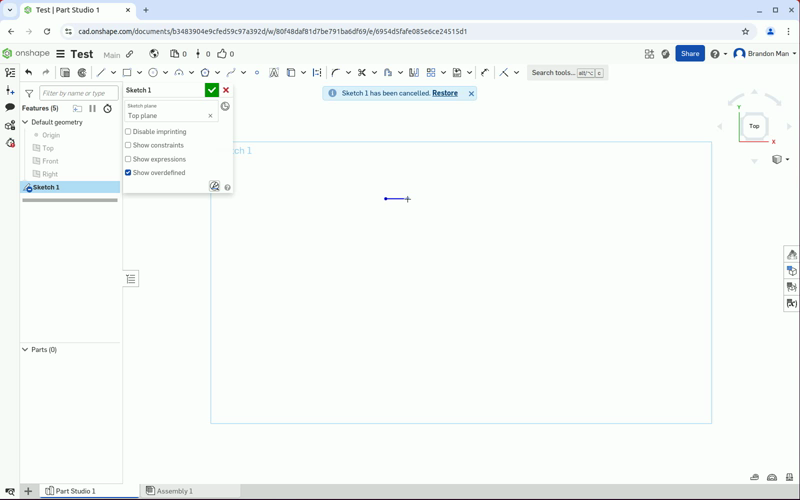
mouse_move(407, 198)
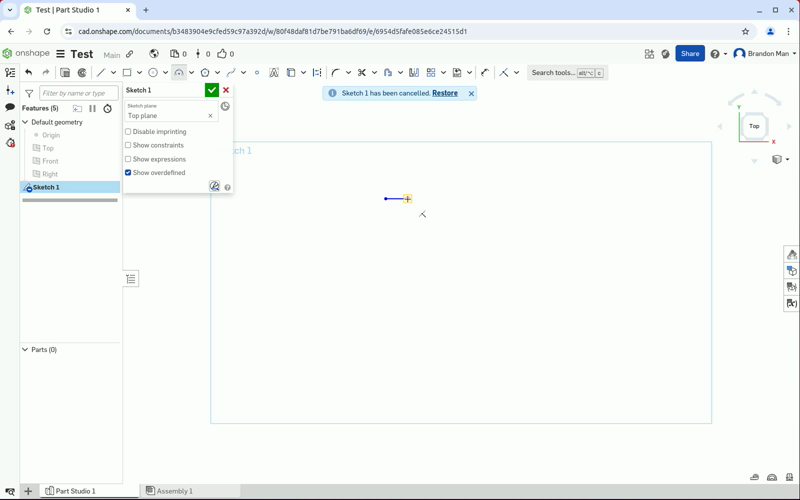
click(407, 198)
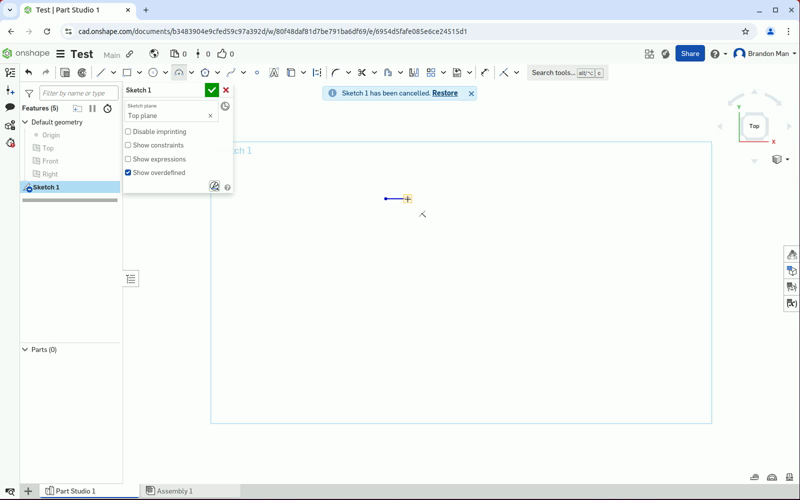
key_down(shift)
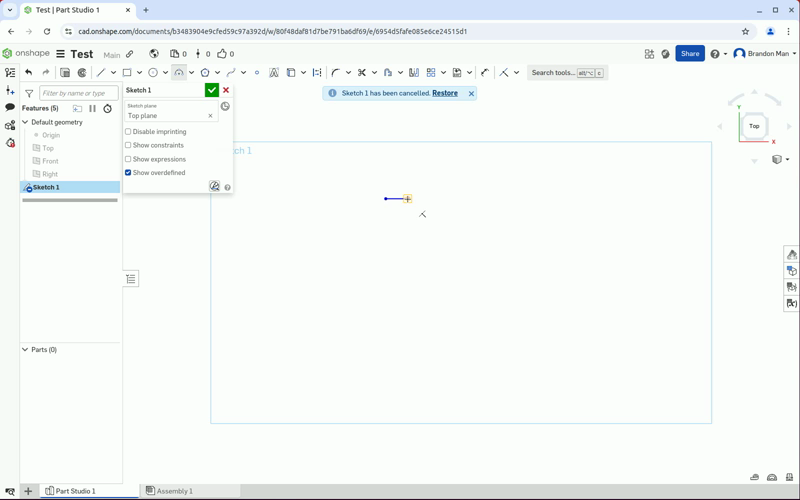
mouse_move(437, 198)
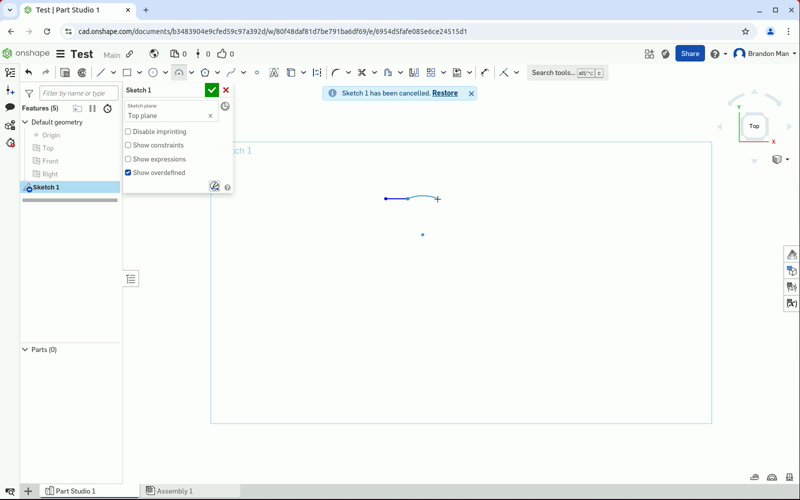
click(437, 198)
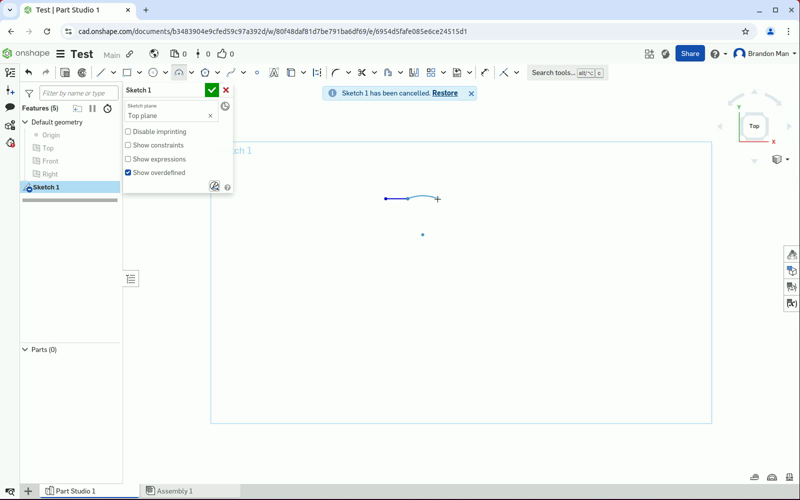
mouse_move(422, 183)
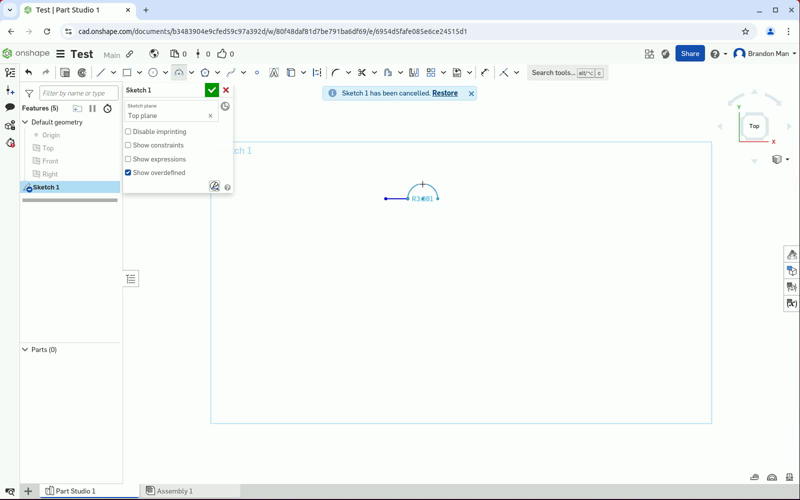
click(422, 183)
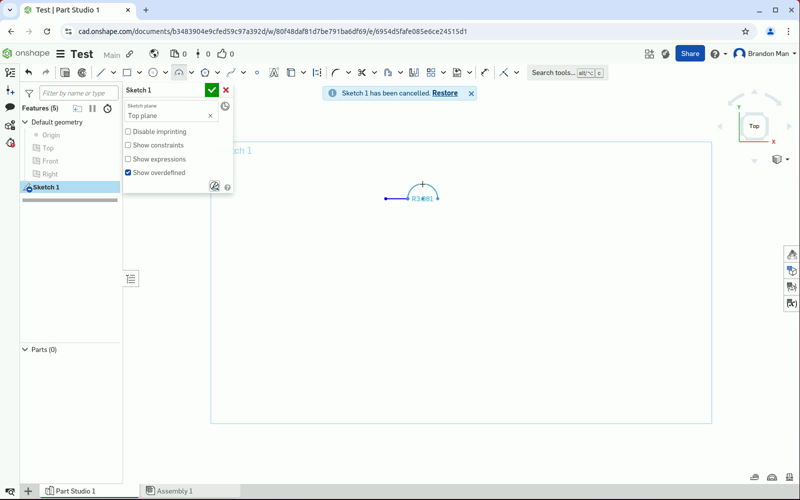
key_up(shift)
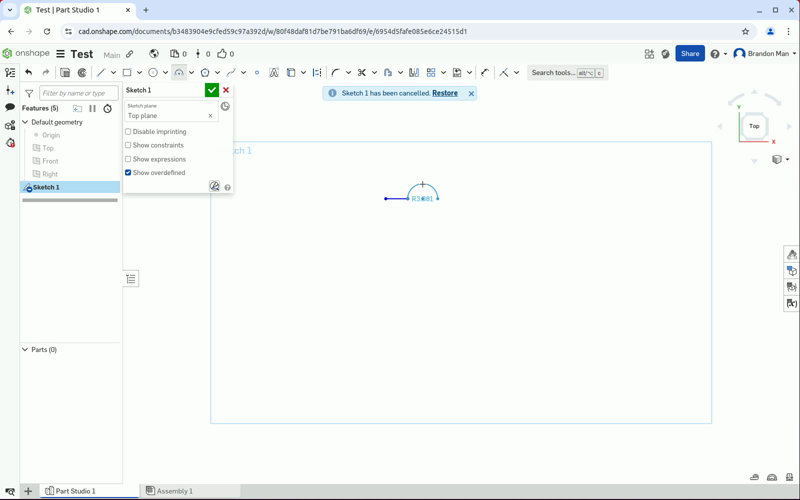
key(esc)
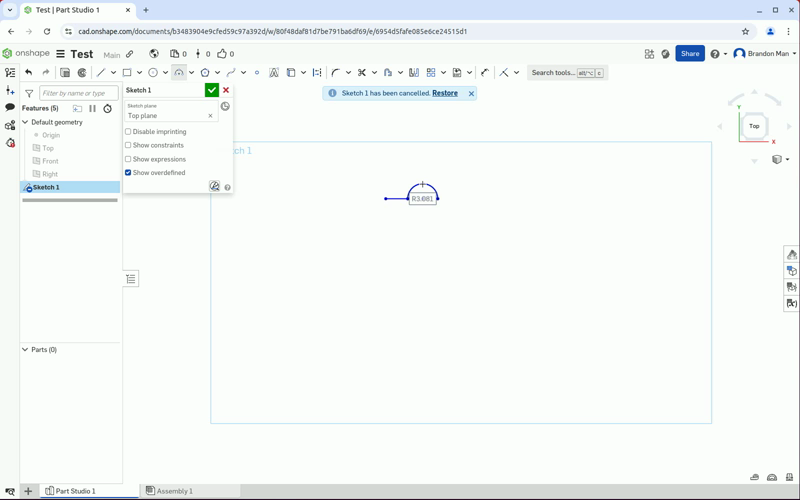
key(l)
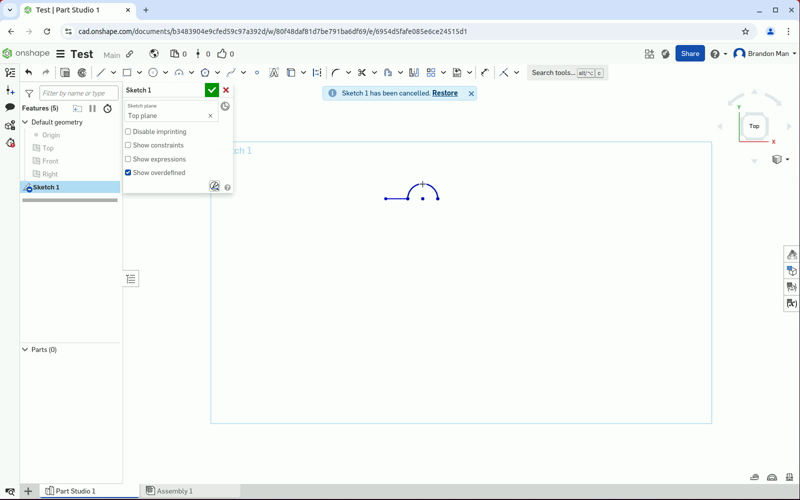
mouse_move(437, 198)
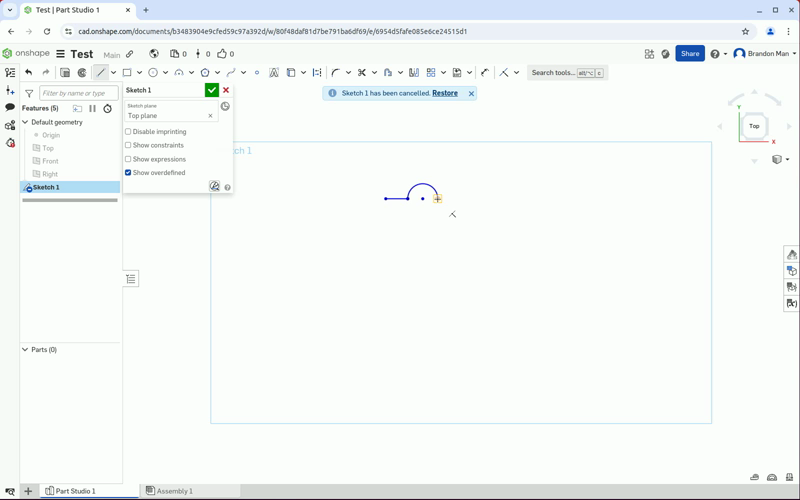
click(437, 198)
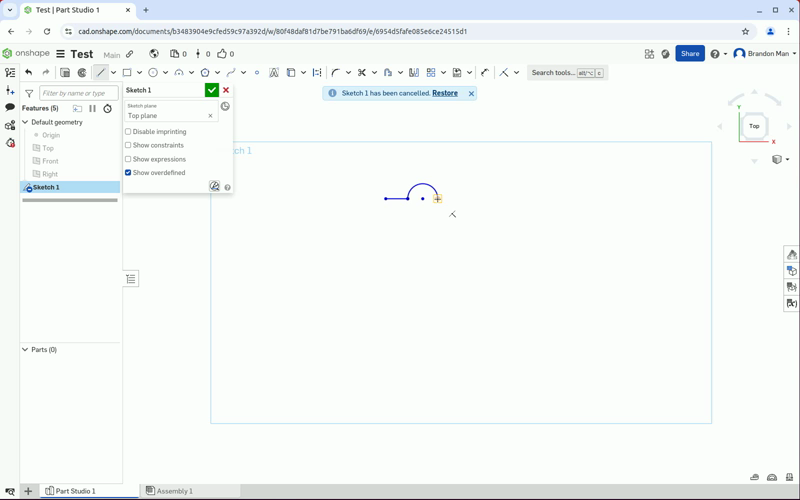
key_down(shift)
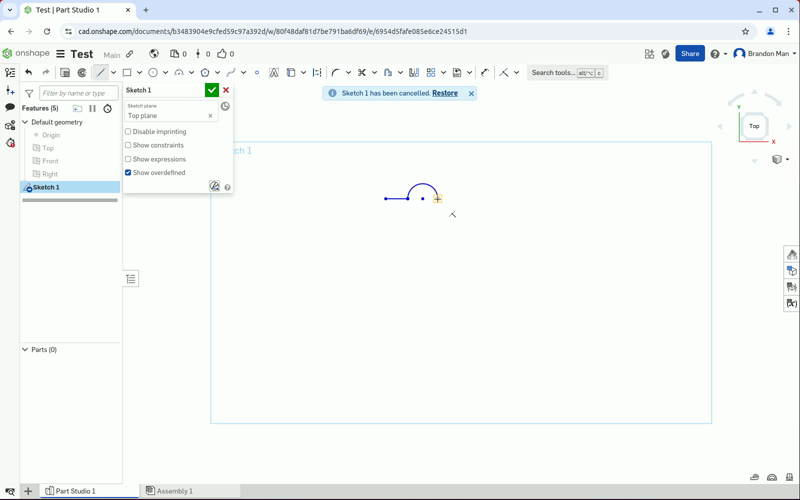
mouse_move(467, 198)
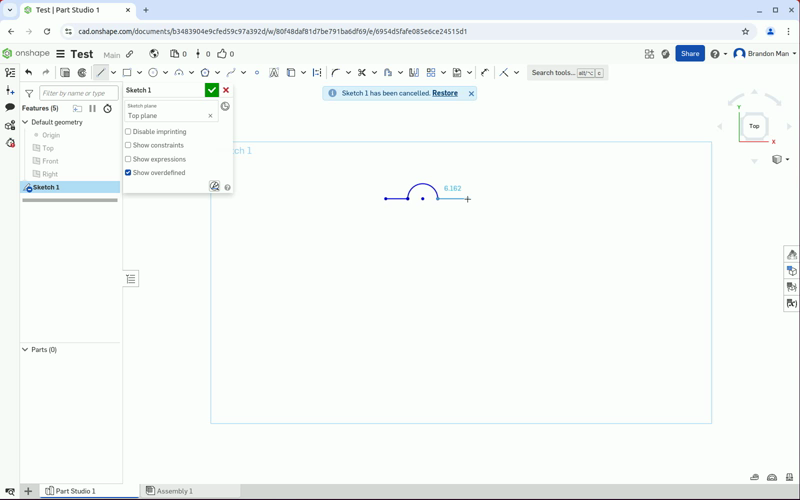
mouse_move(483, 198)
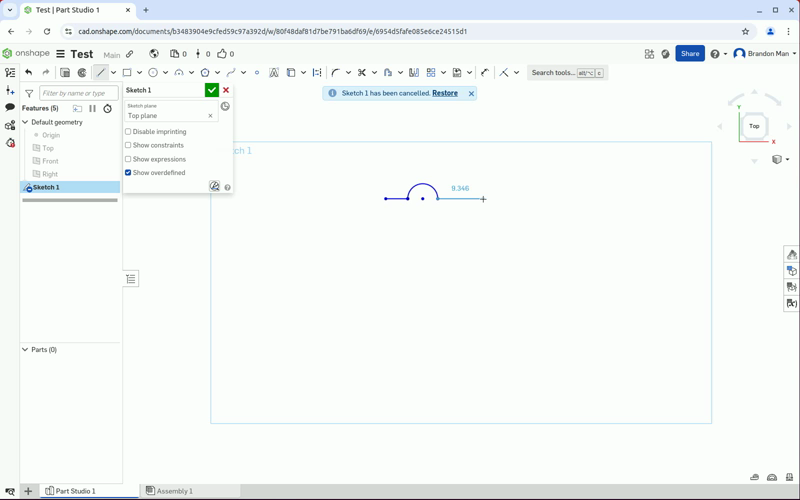
click(483, 198)
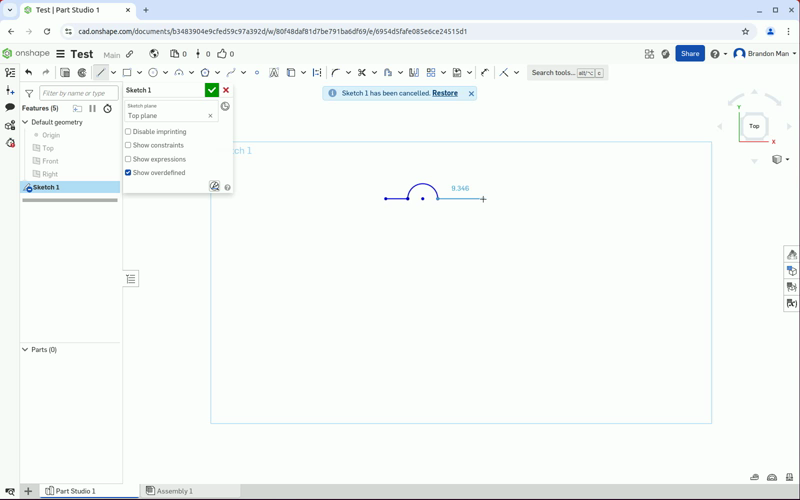
key_up(shift)
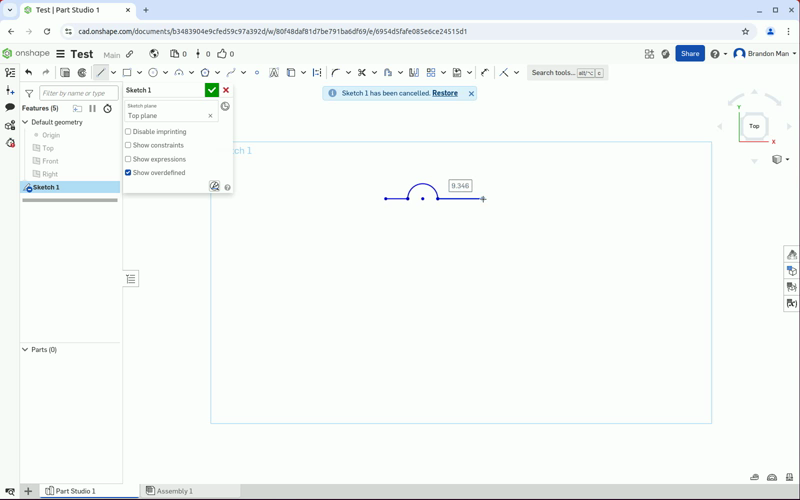
key(esc)
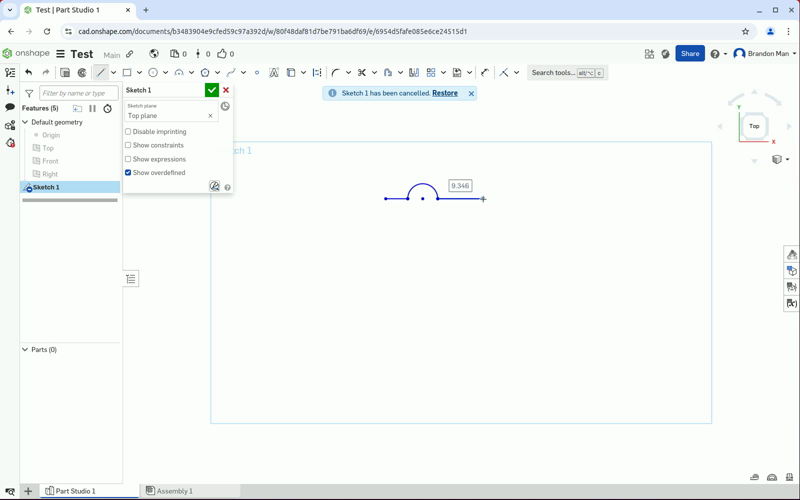
key(a)
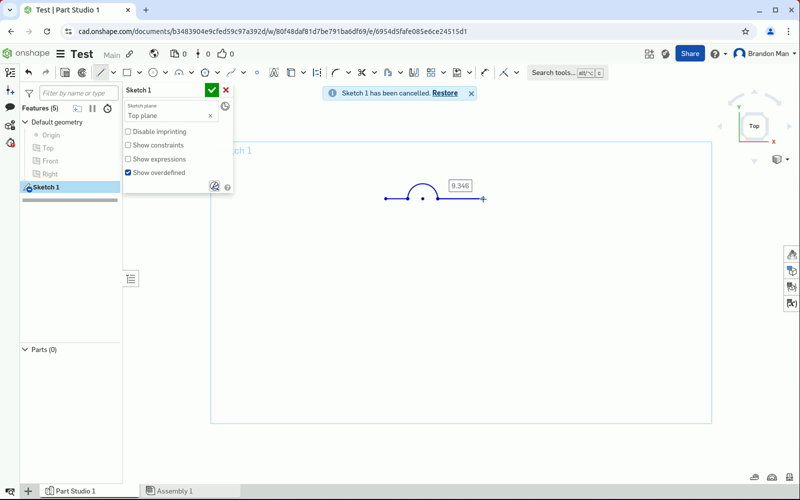
mouse_move(483, 198)
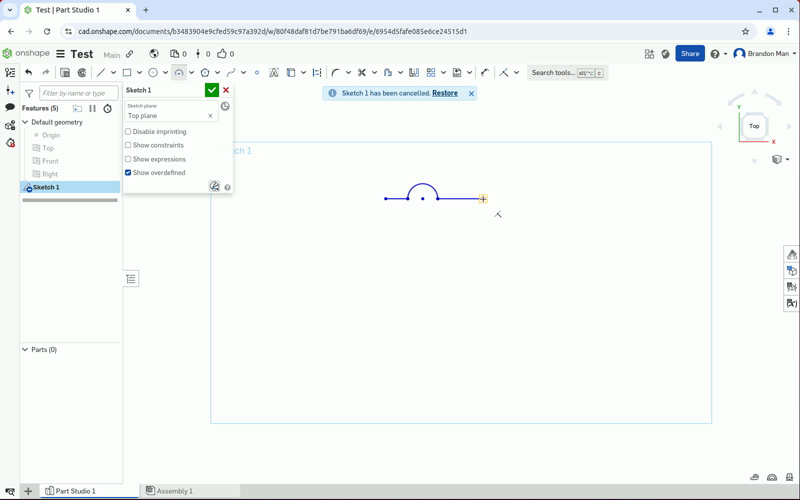
click(483, 198)
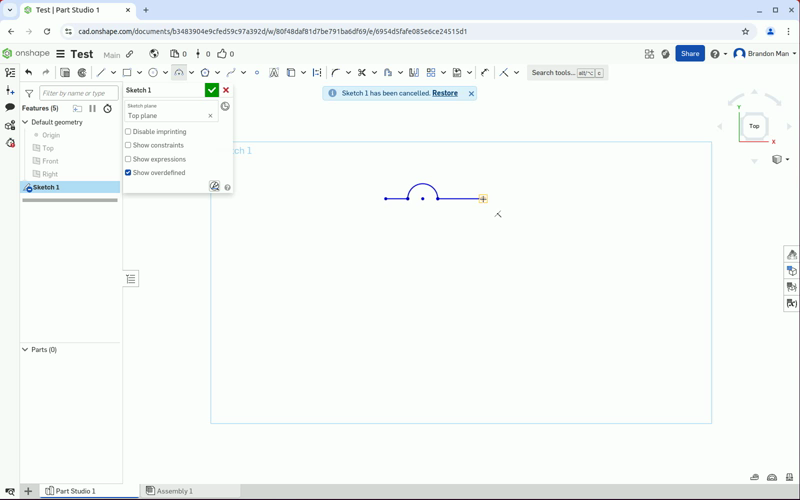
key_down(shift)
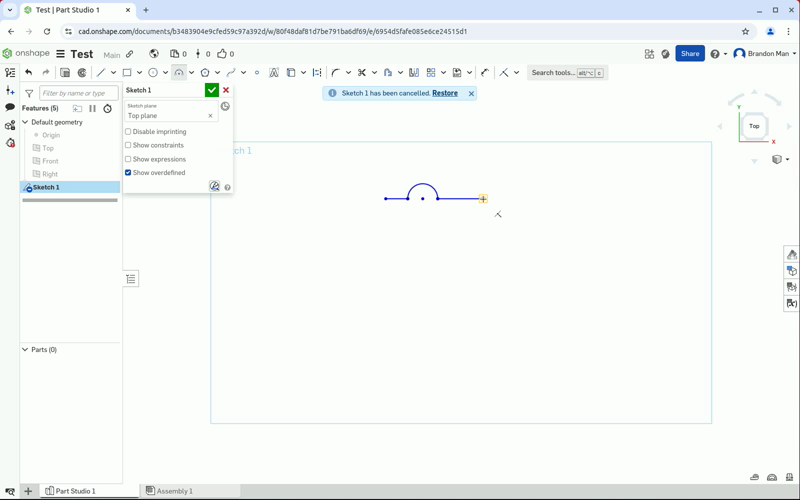
mouse_move(513, 198)
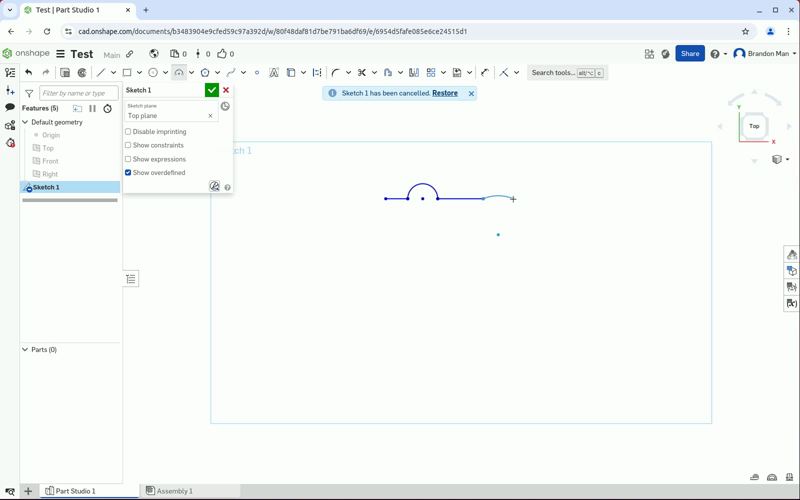
click(513, 198)
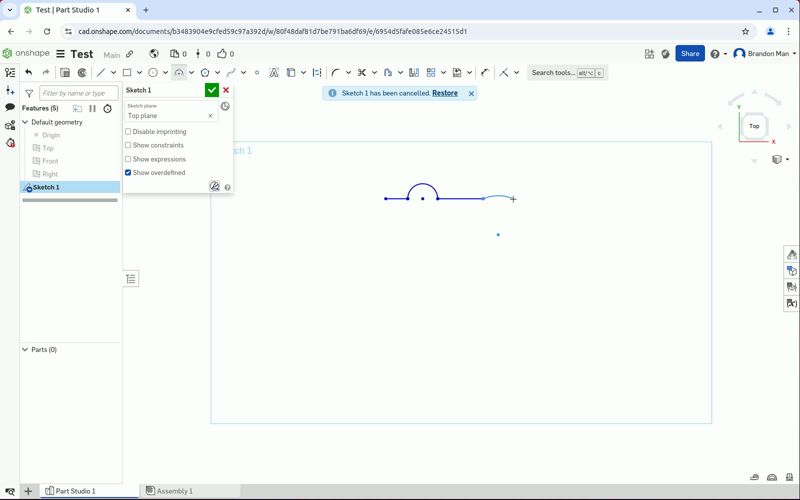
mouse_move(498, 183)
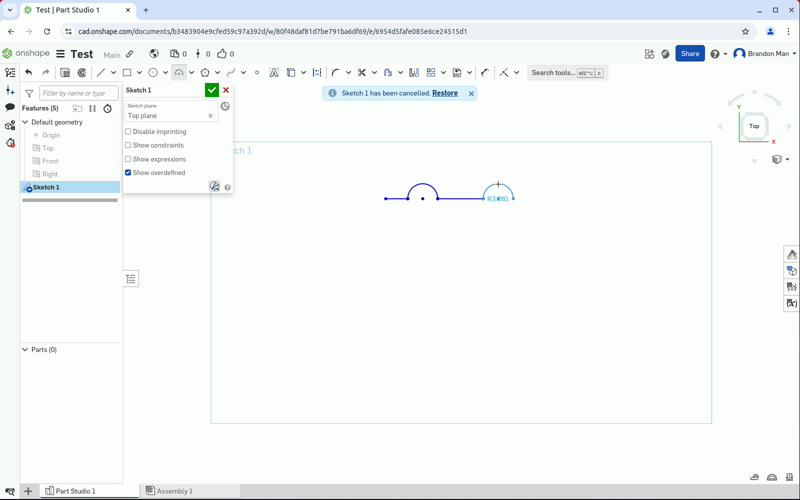
click(498, 183)
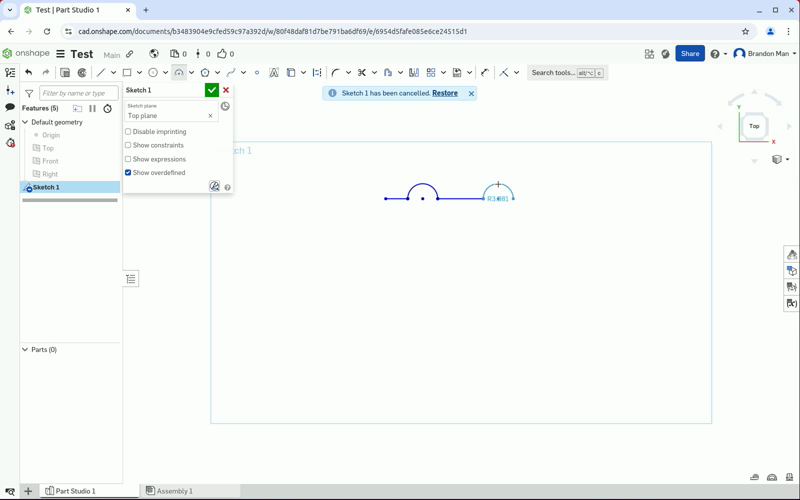
key_up(shift)
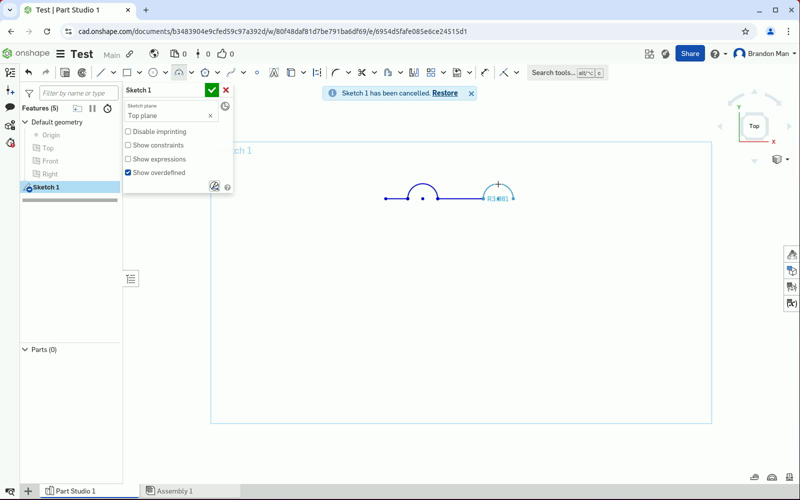
key(esc)
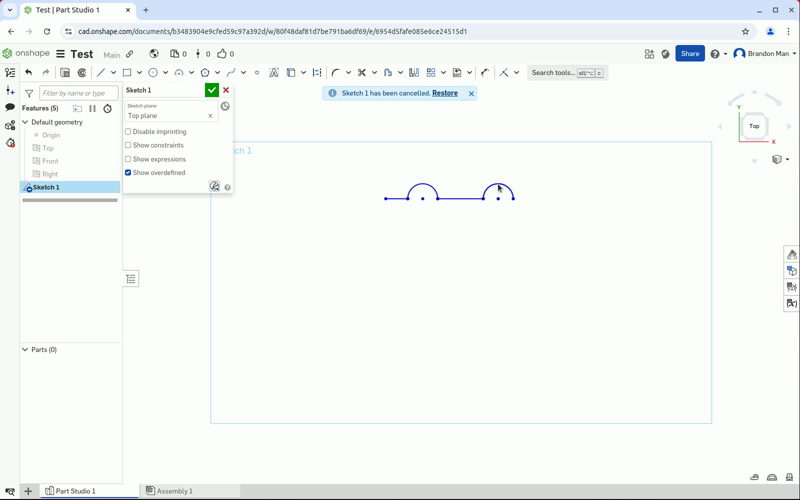
key(l)
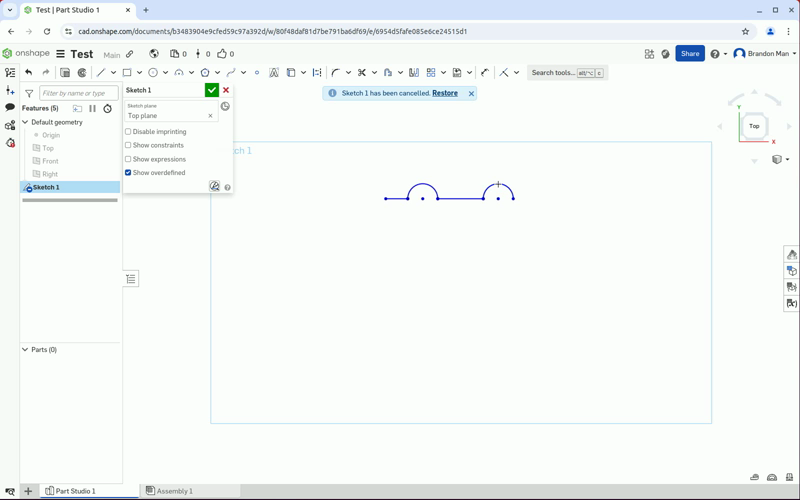
mouse_move(513, 198)
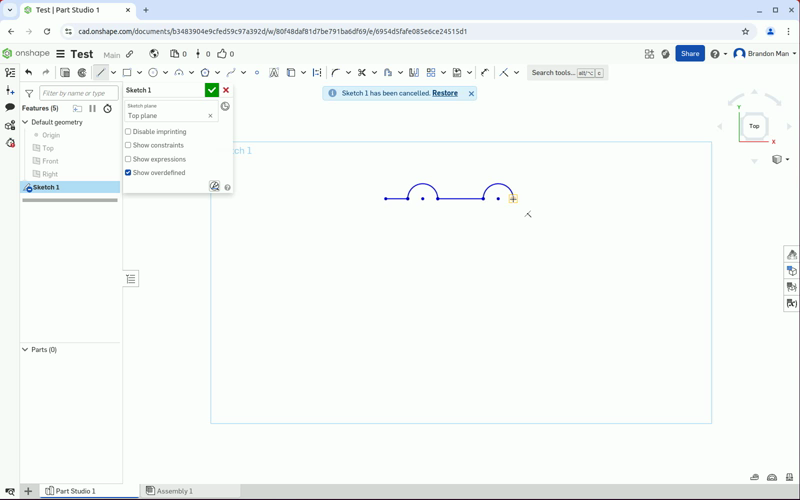
click(513, 198)
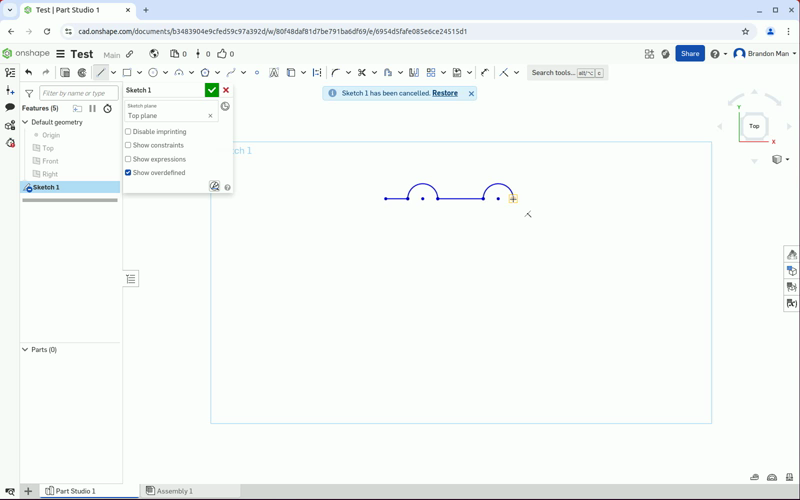
key_down(shift)
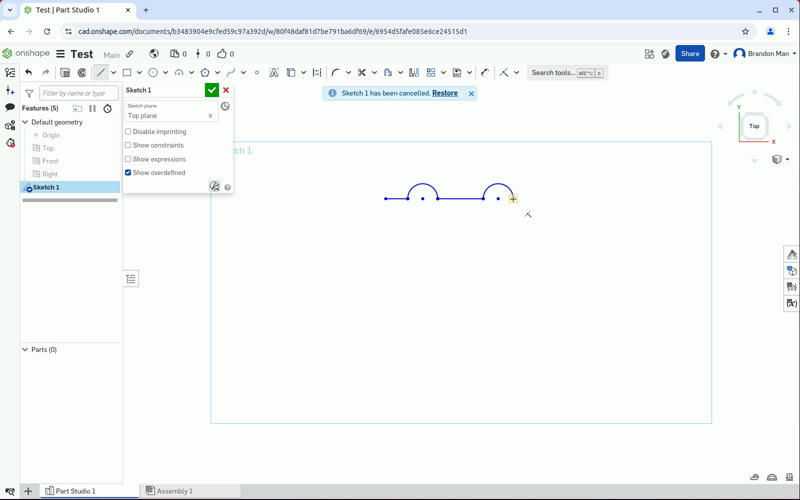
mouse_move(543, 198)
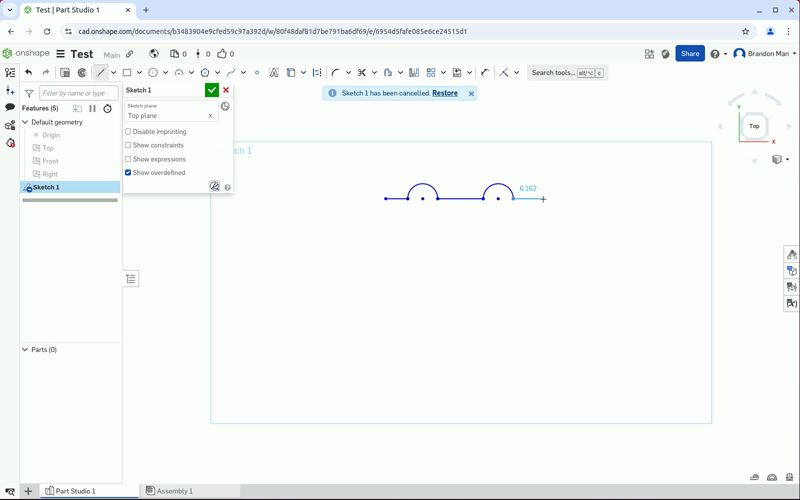
mouse_move(535, 198)
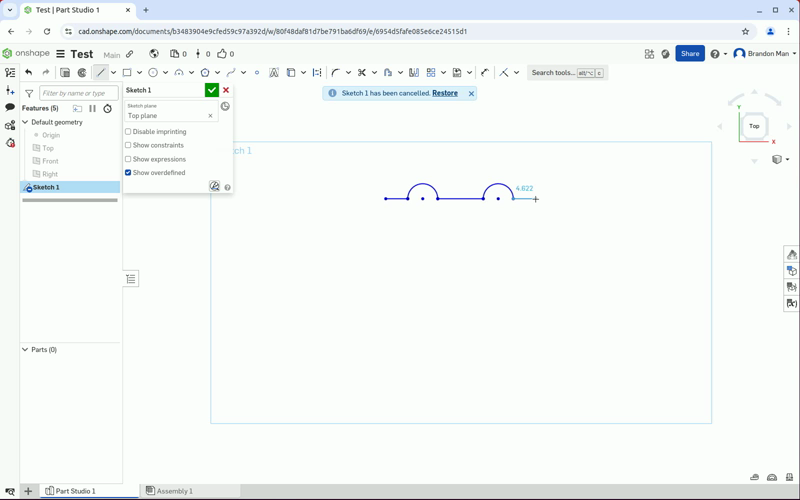
click(535, 198)
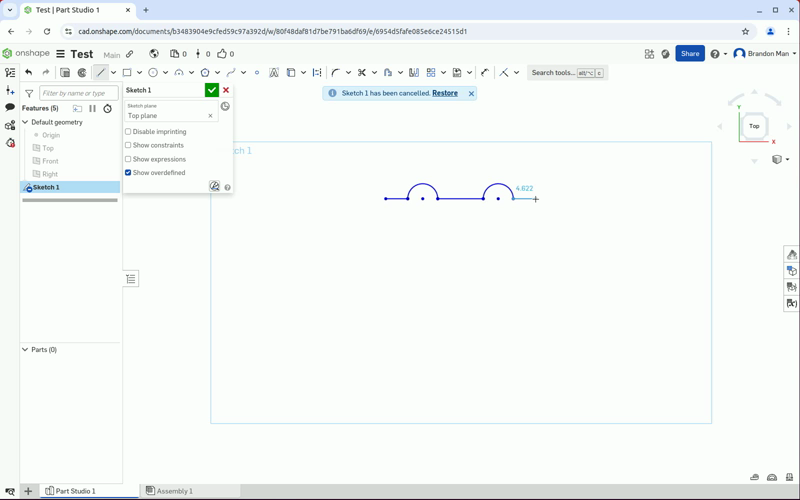
key_up(shift)
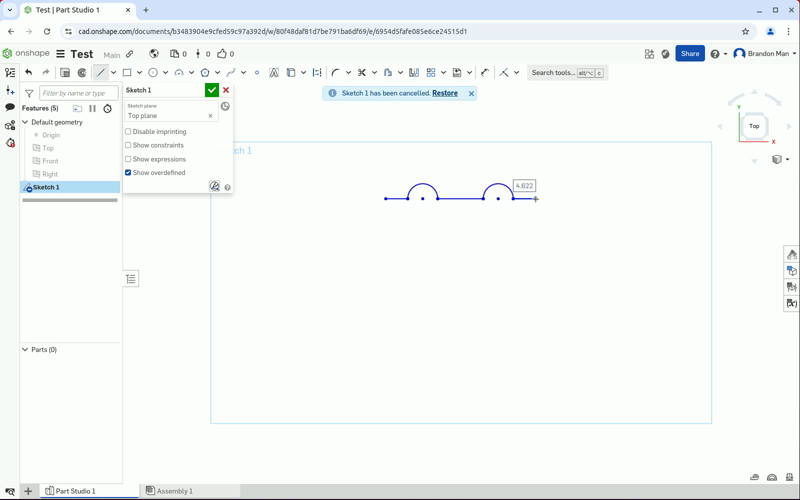
key_down(shift)
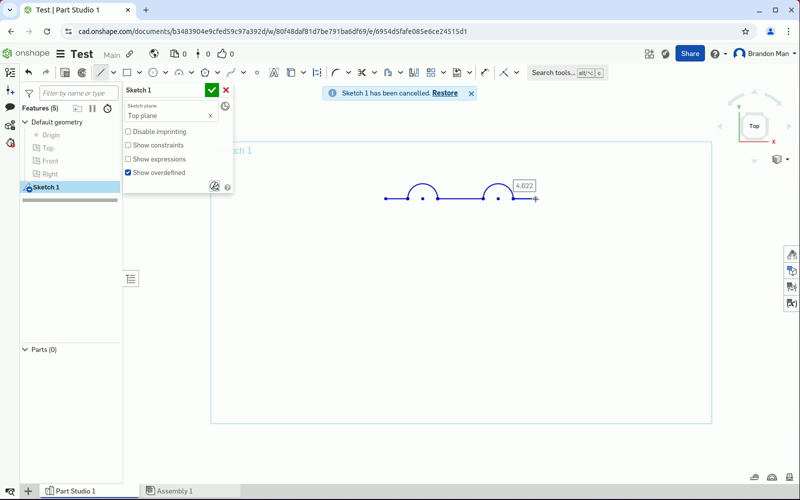
mouse_move(565, 198)
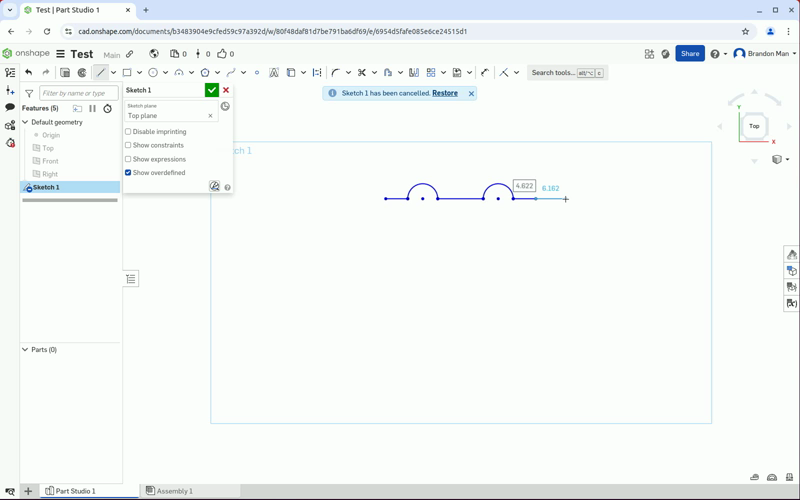
mouse_move(535, 170)
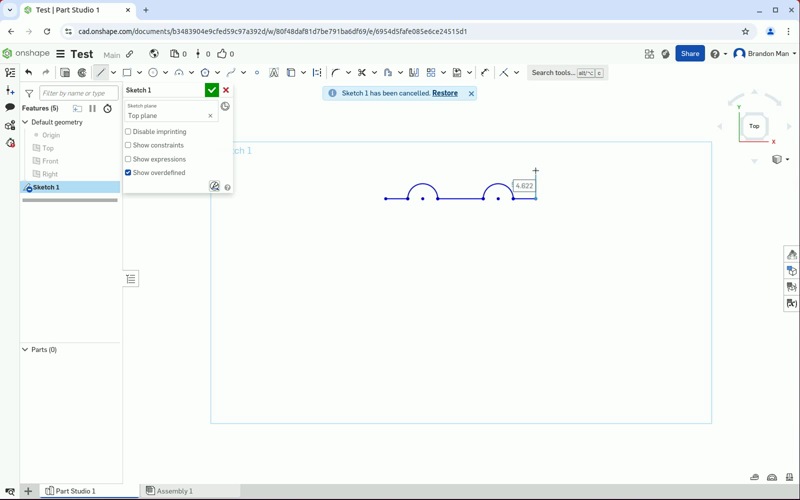
click(535, 170)
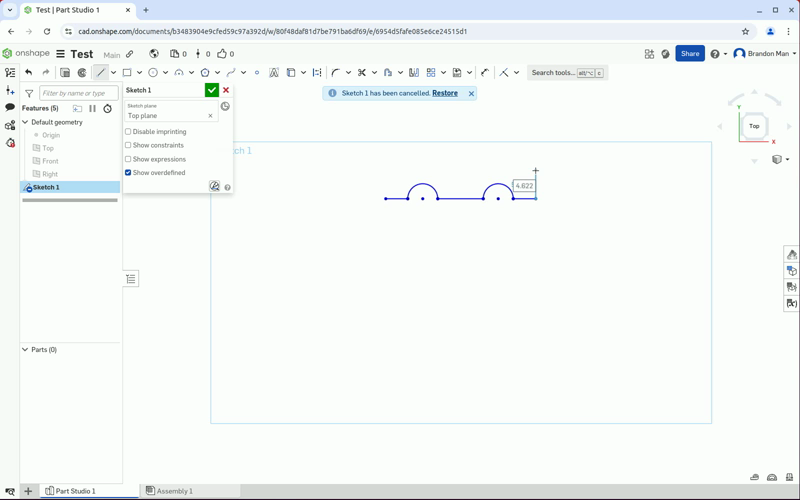
key_up(shift)
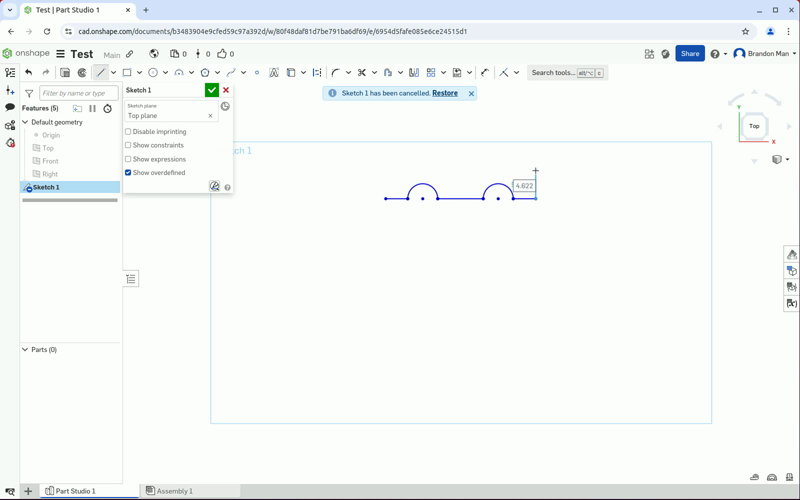
key_down(shift)
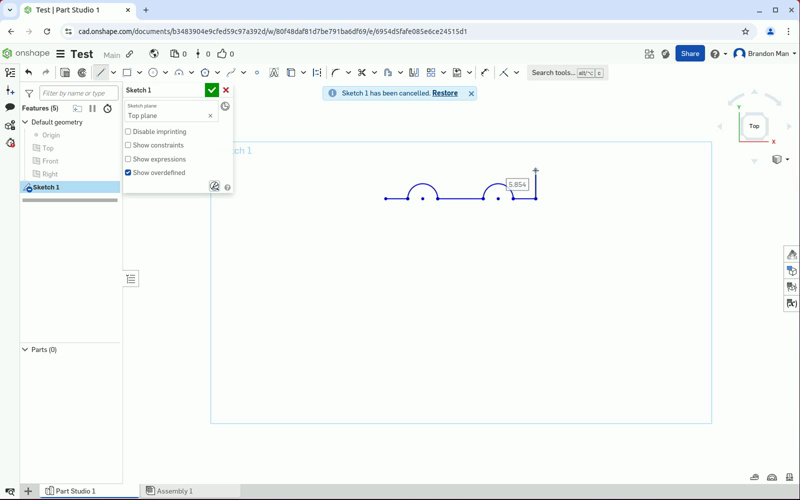
mouse_move(385, 170)
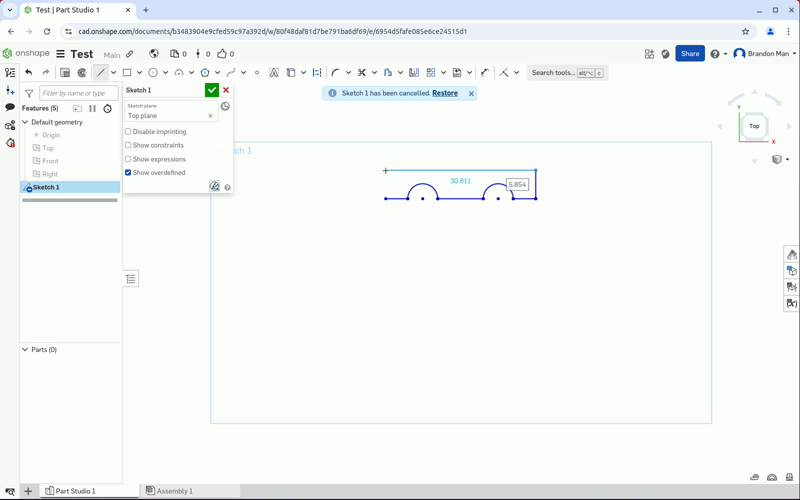
click(385, 170)
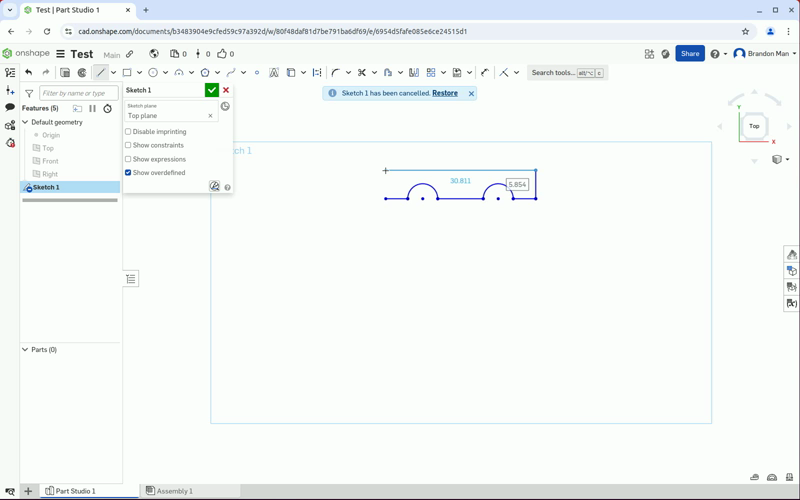
key_up(shift)
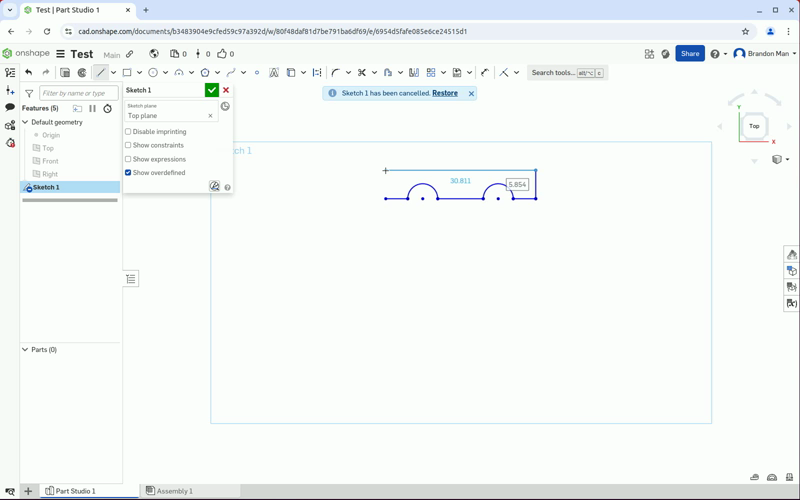
mouse_move(415, 170)
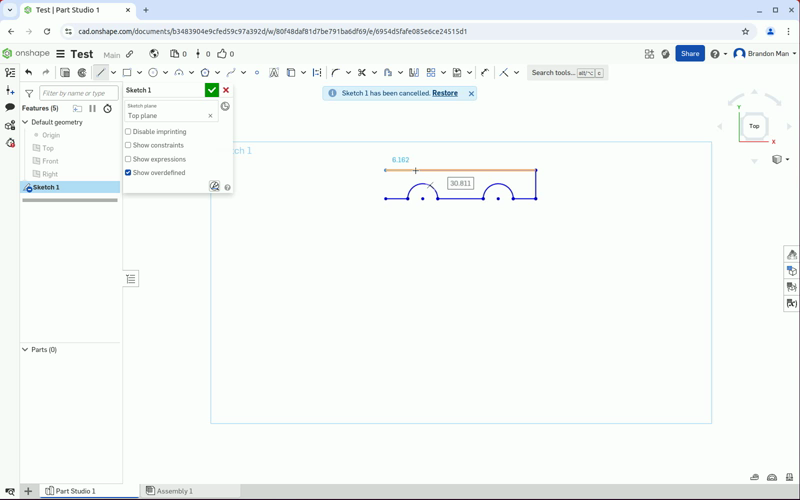
key_down(shift)
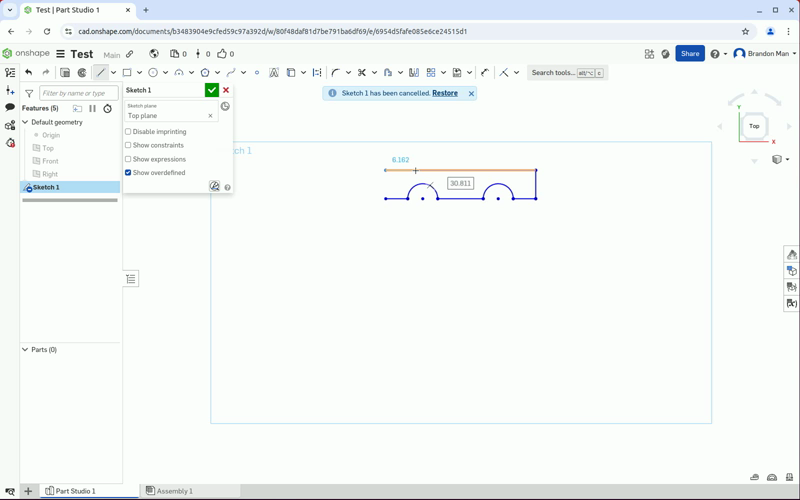
mouse_move(385, 198)
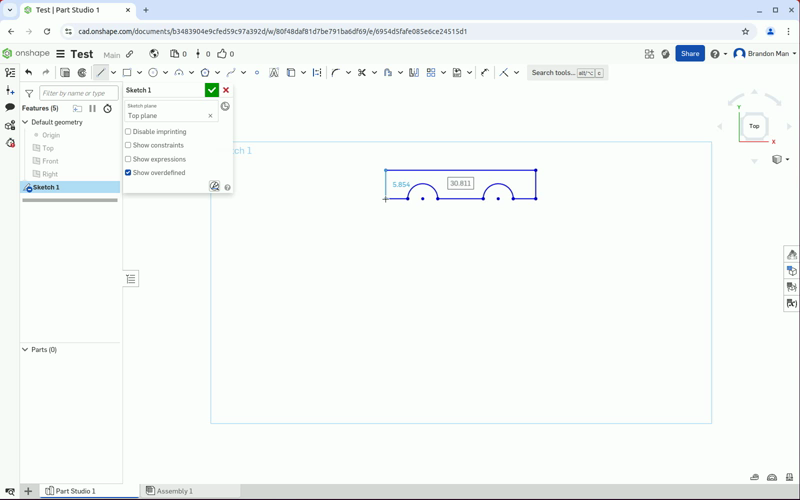
key_up(shift)
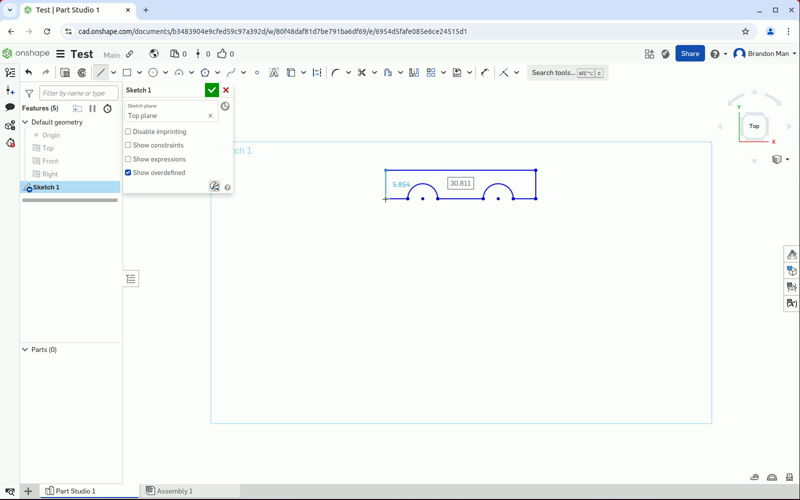
click(385, 198)
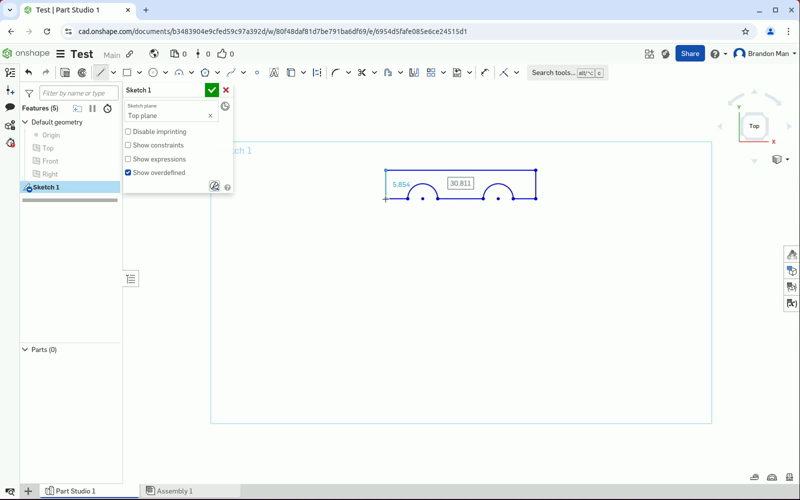
key(esc)
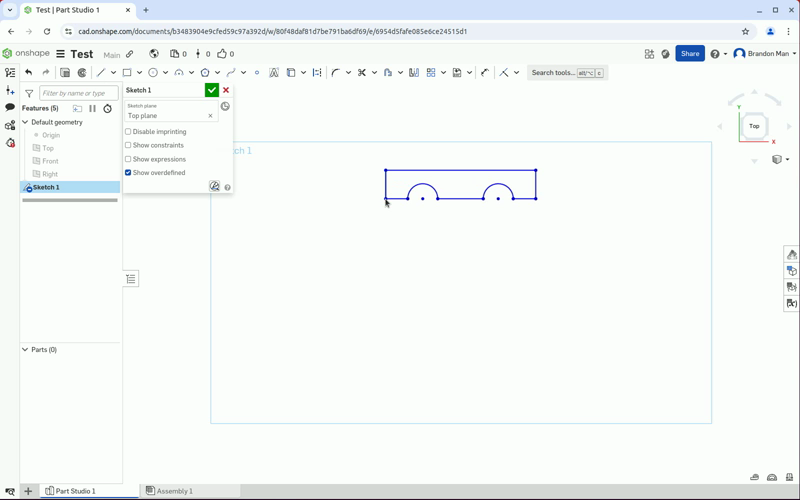
mouse_move(410, 183)
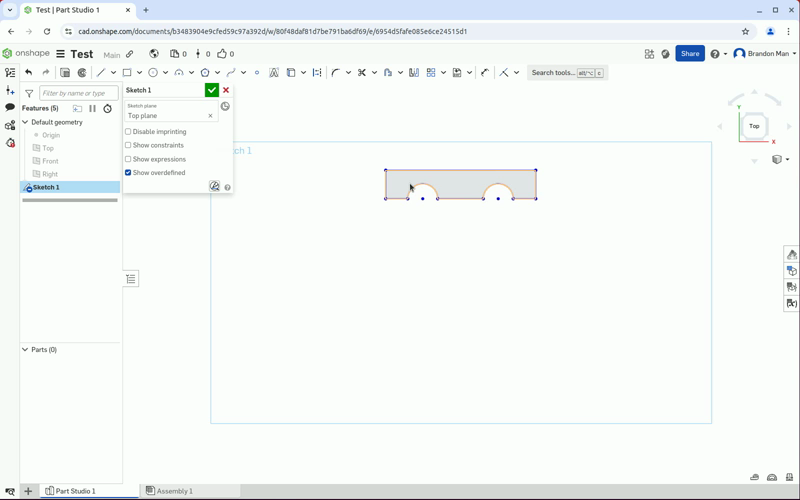
scroll(6)
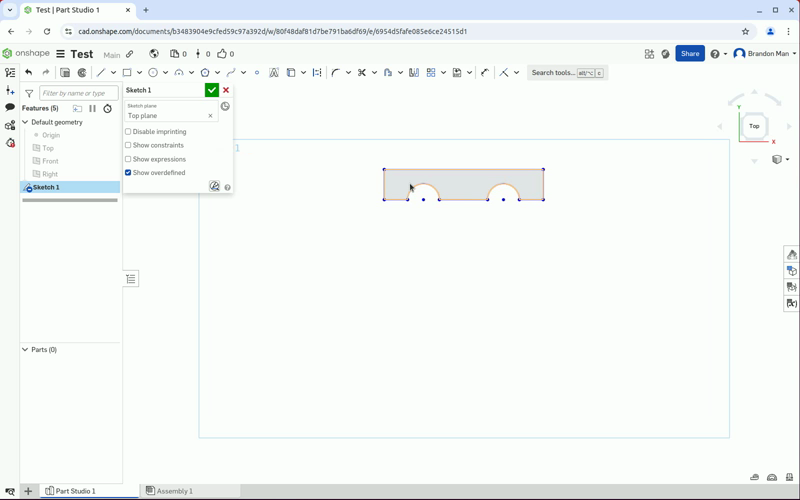
scroll(6)
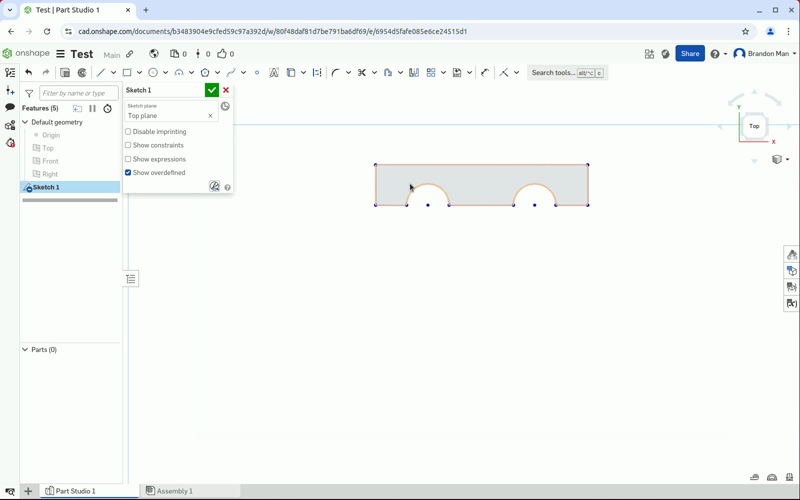
scroll(6)
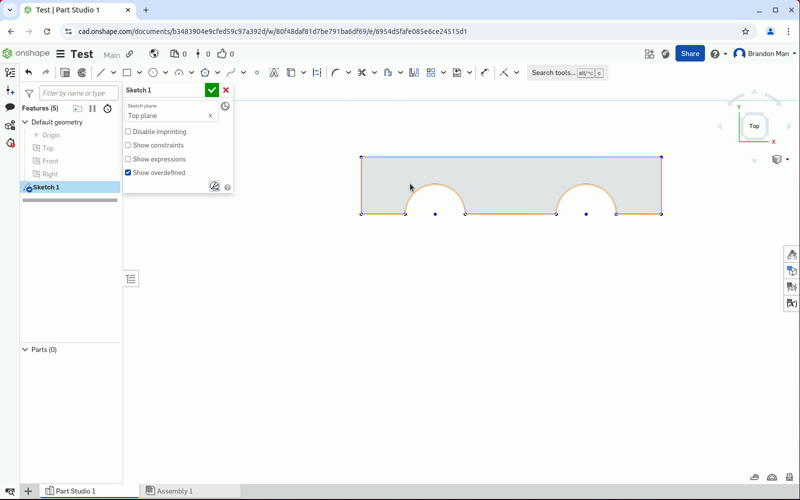
scroll(6)
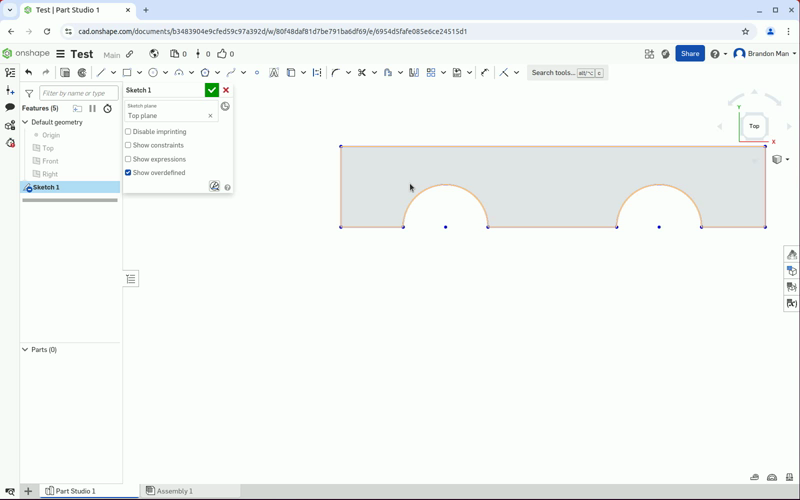
scroll(6)
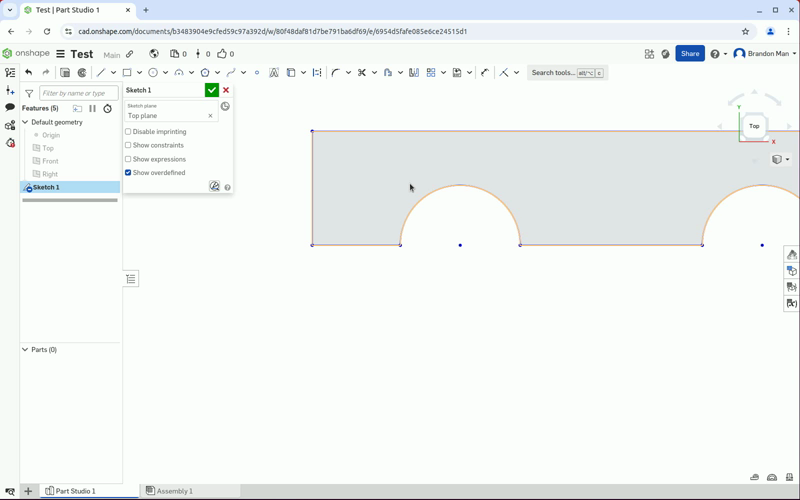
scroll(6)
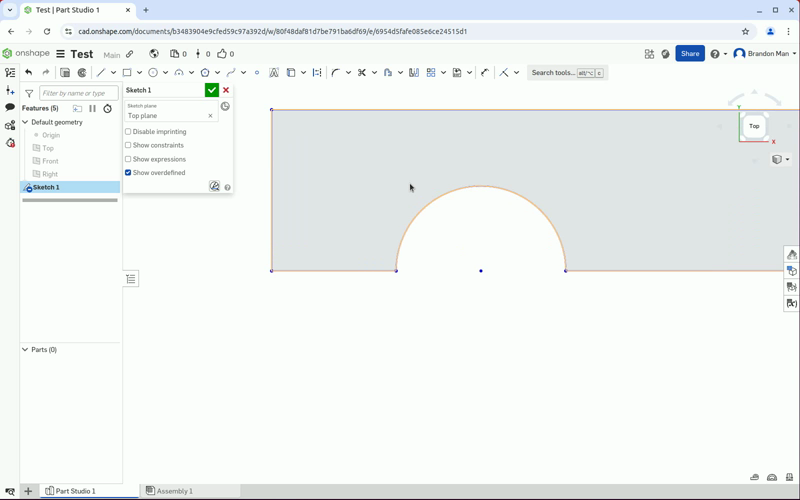
scroll(6)
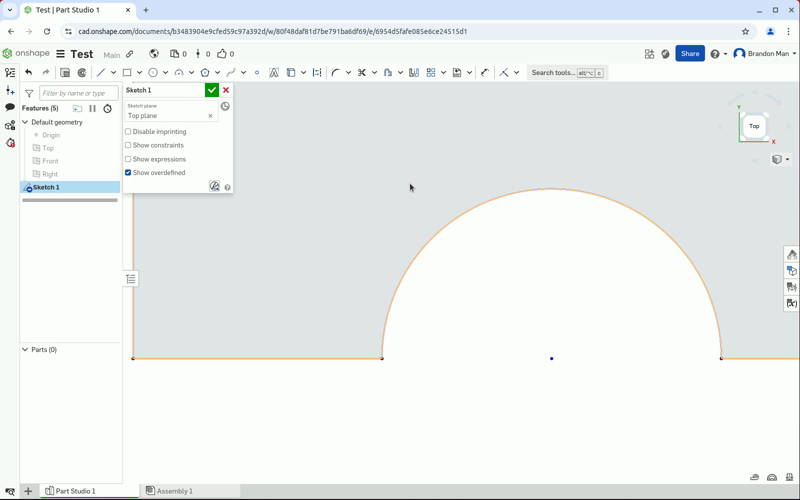
click(410, 183)
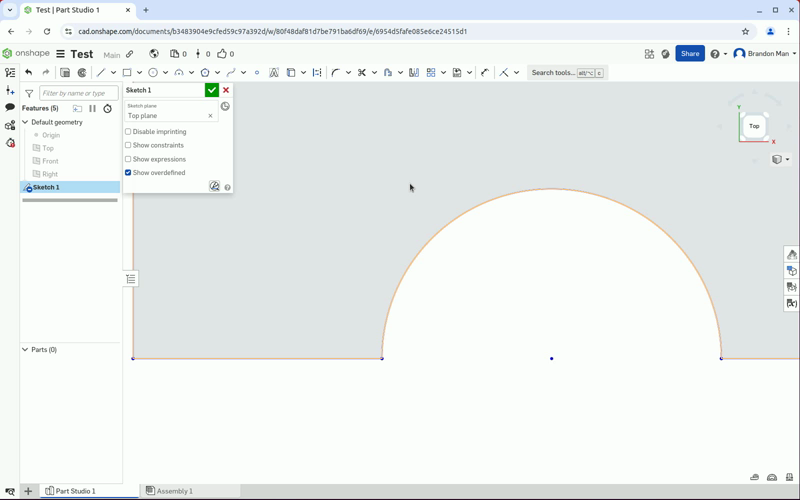
scroll(-6)
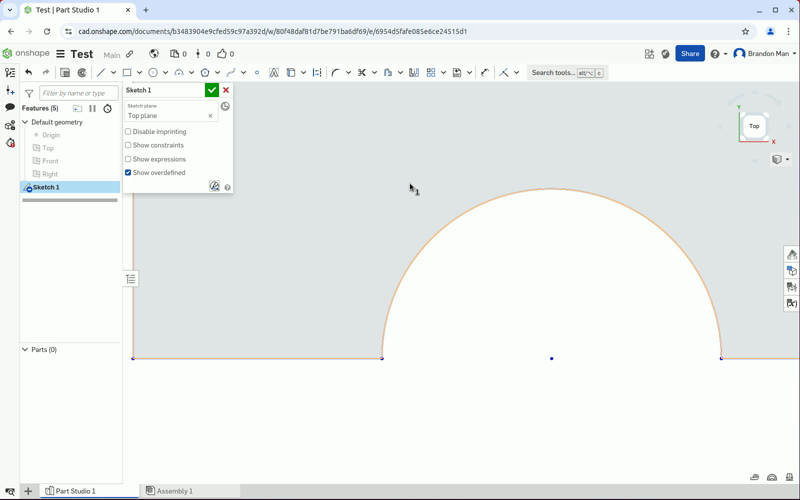
scroll(-6)
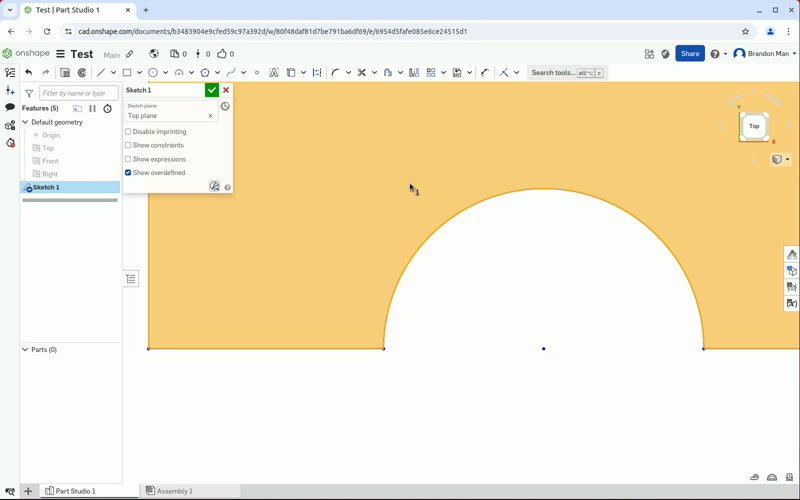
scroll(-6)
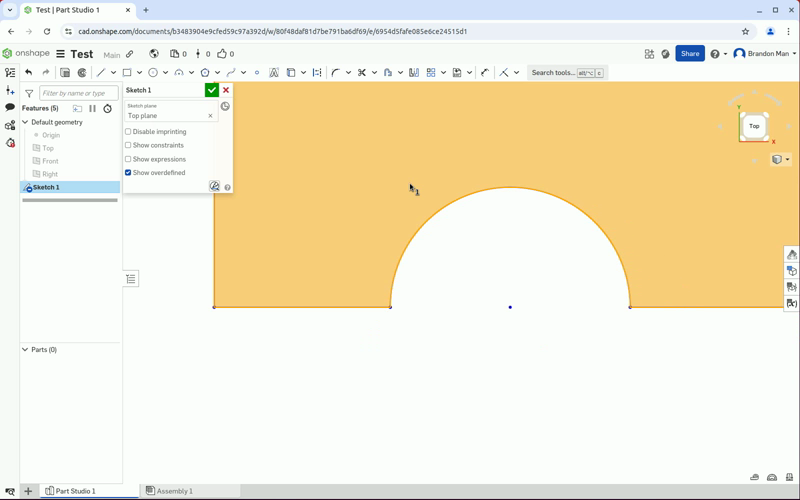
scroll(-6)
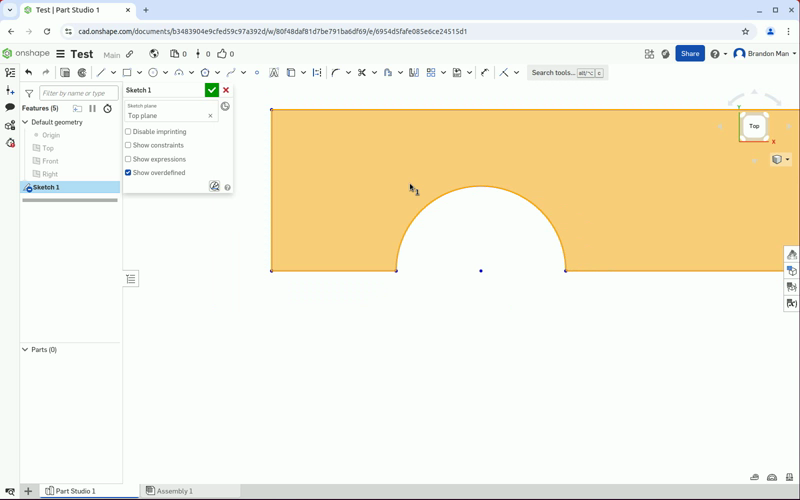
scroll(-6)
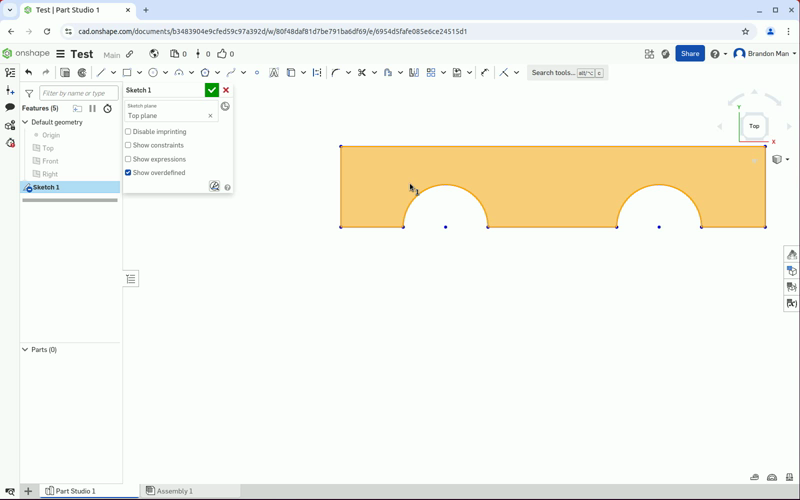
scroll(-6)
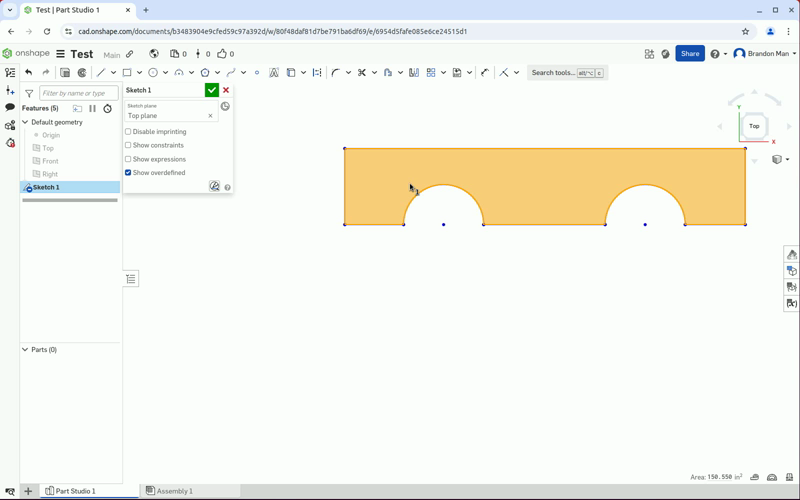
scroll(-6)
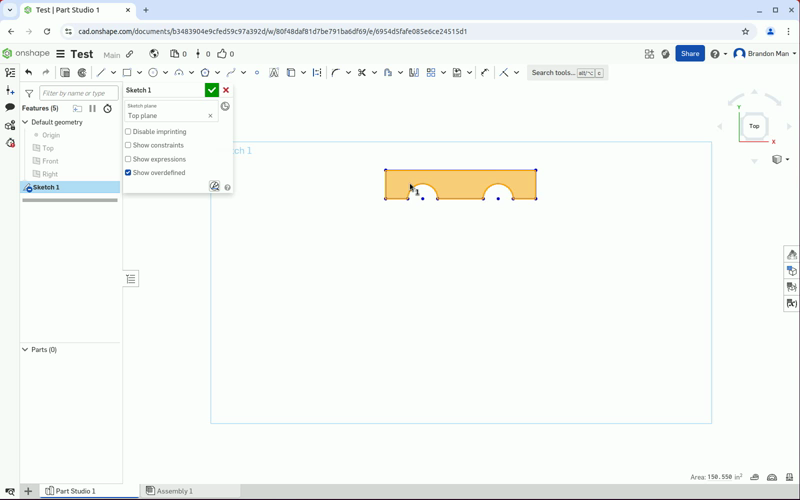
mouse_move(73, 352)
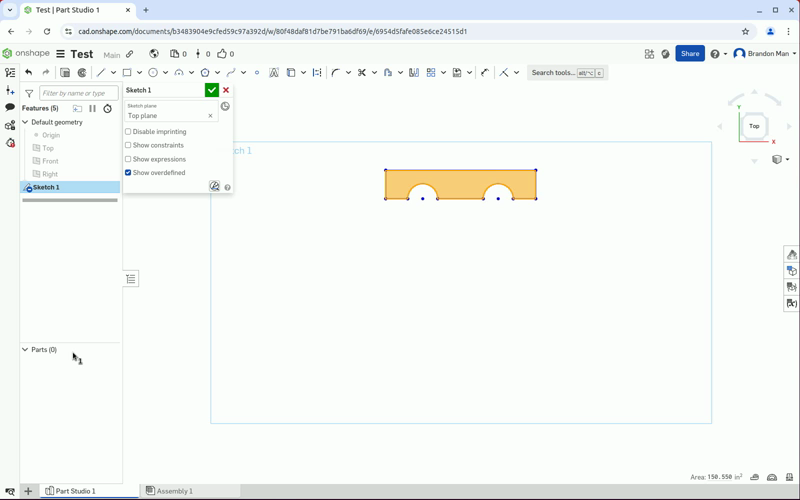
key(shift+y)
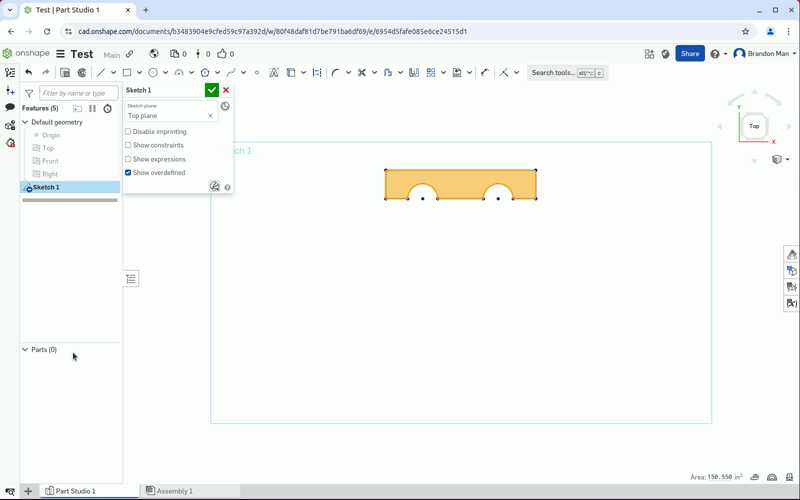
key(shift+e)
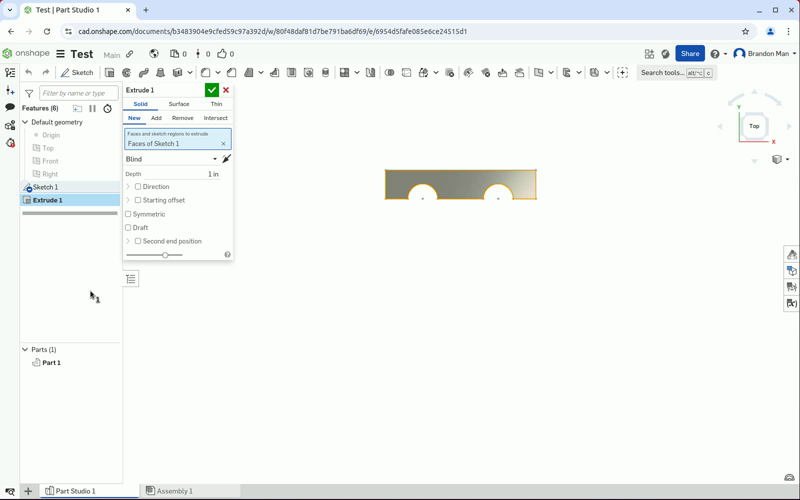
mouse_move(143, 106)
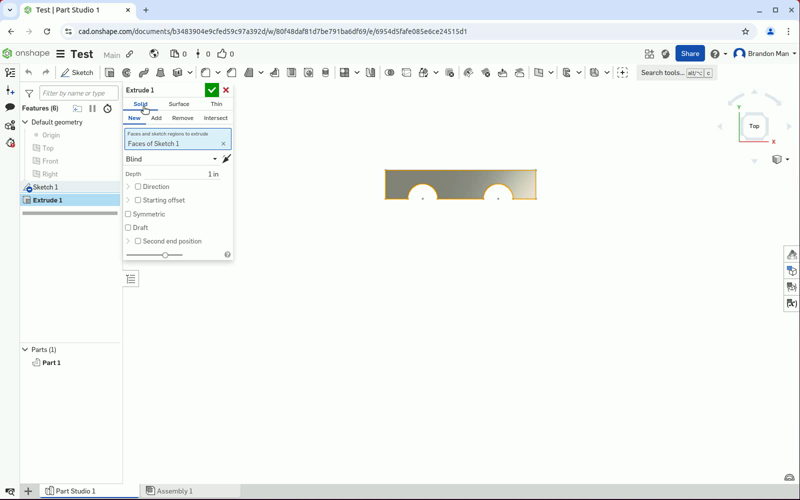
click(143, 106)
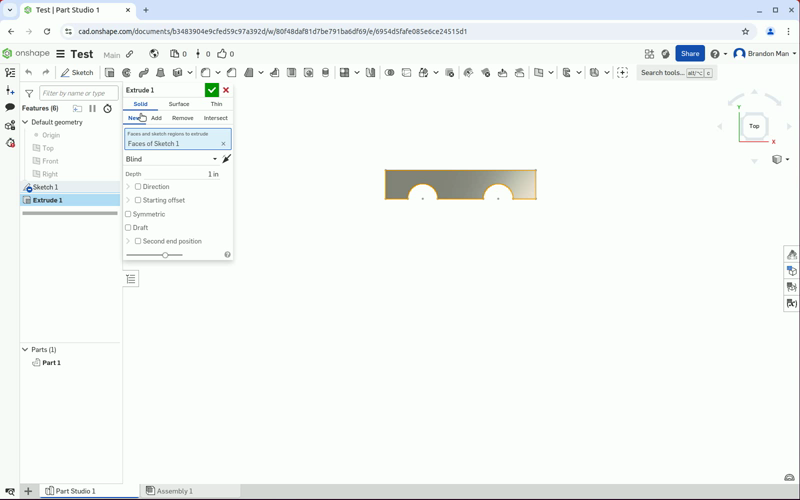
mouse_move(137, 120)
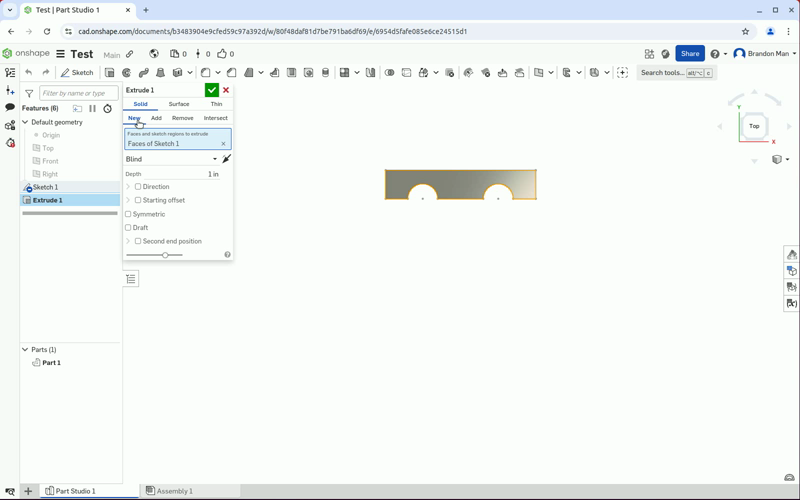
click(137, 120)
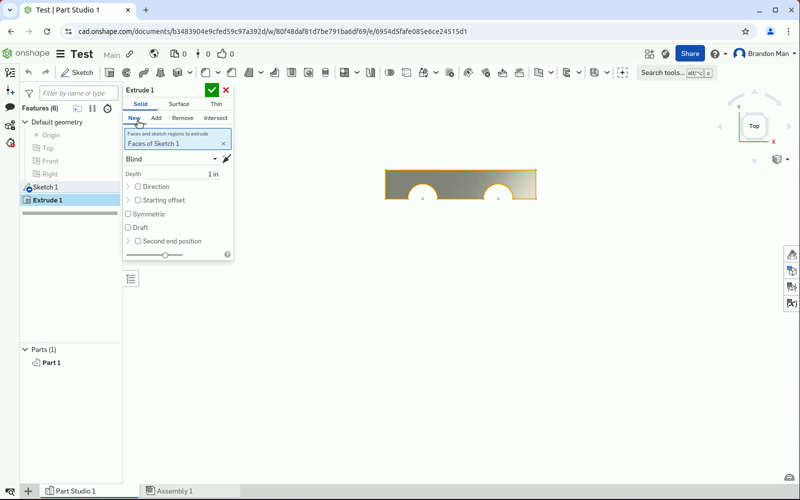
key(tab, 4)
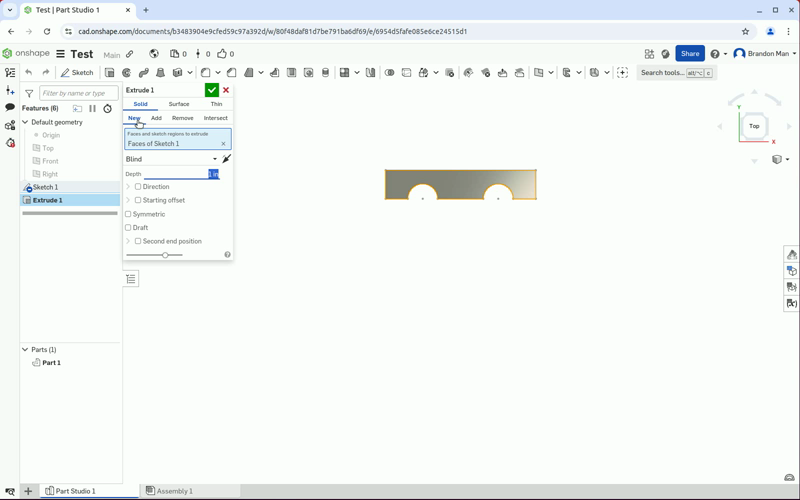
text(7.703)
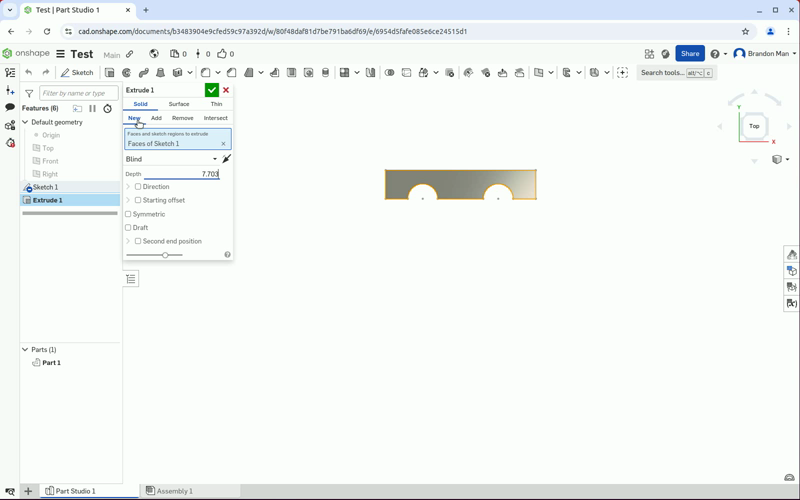
key(enter)
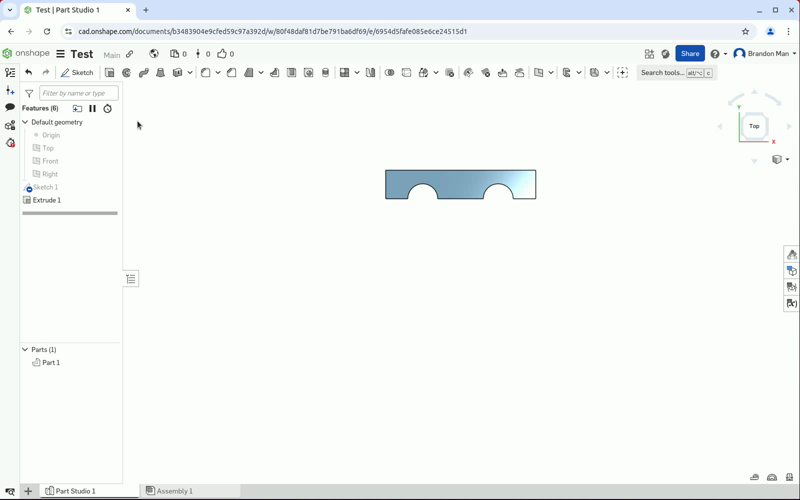
key(shift+h)
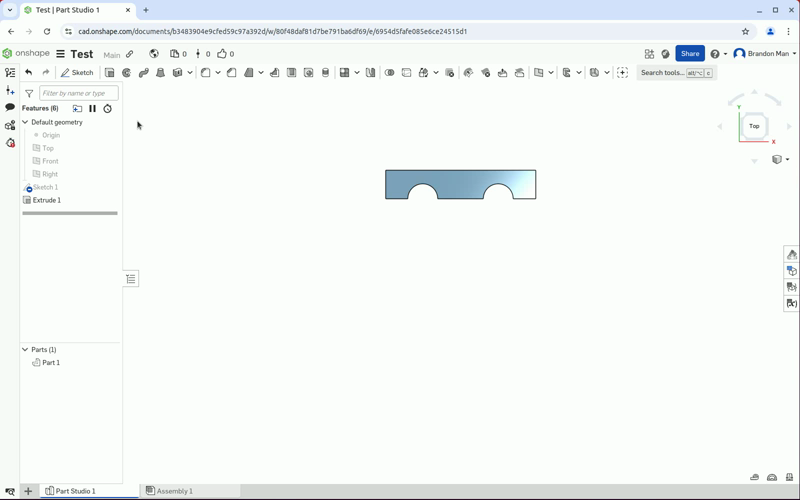
key(shift+h)
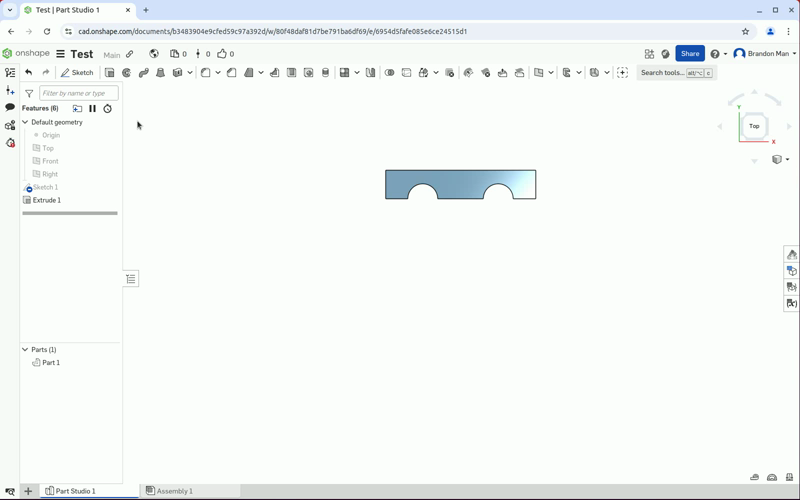
mouse_move(73, 189)
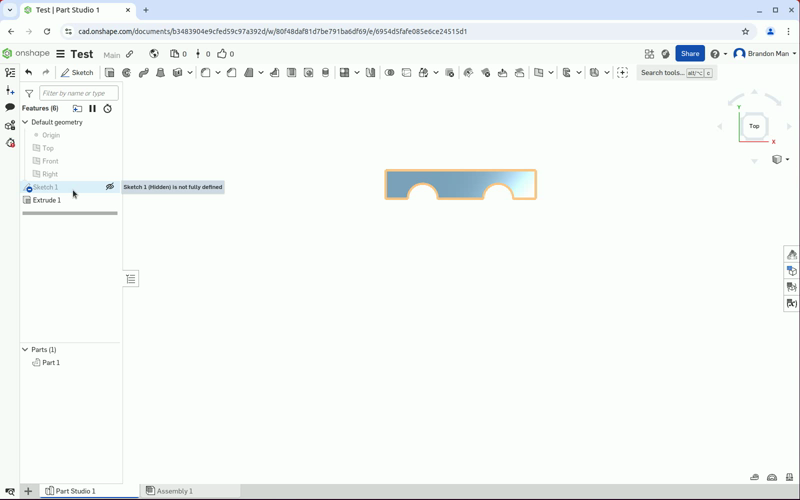
click(73, 189)
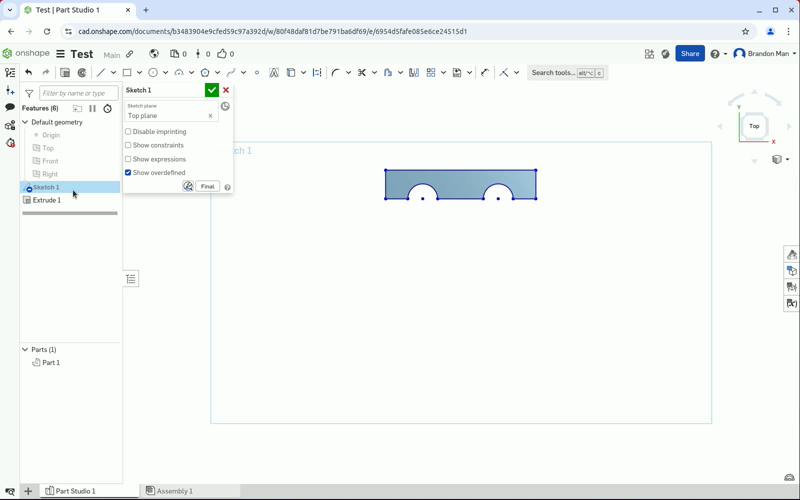
mouse_move(229, 92)
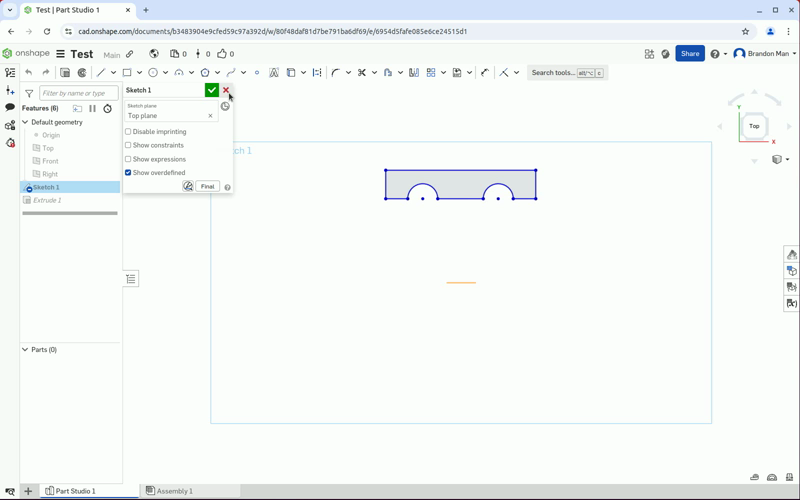
click(229, 92)
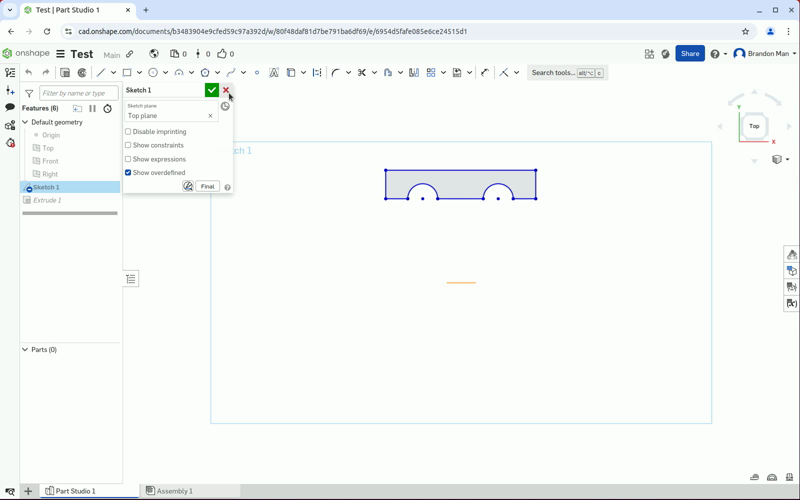
key(shift+s)
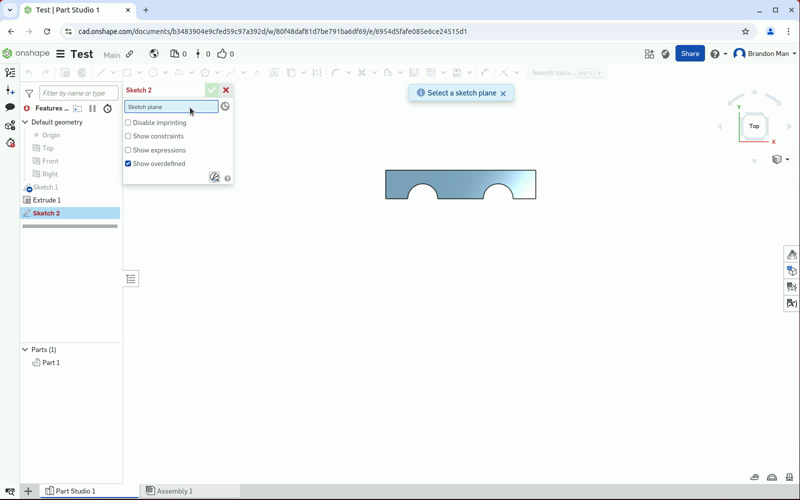
mouse_move(73, 150)
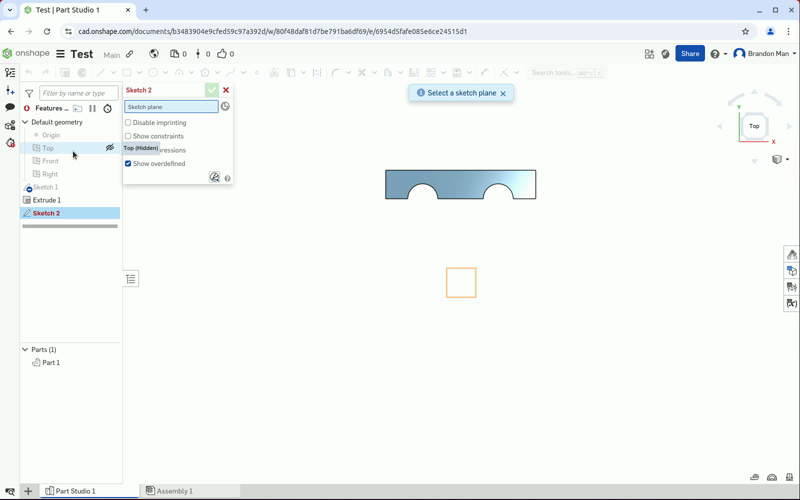
click(73, 150)
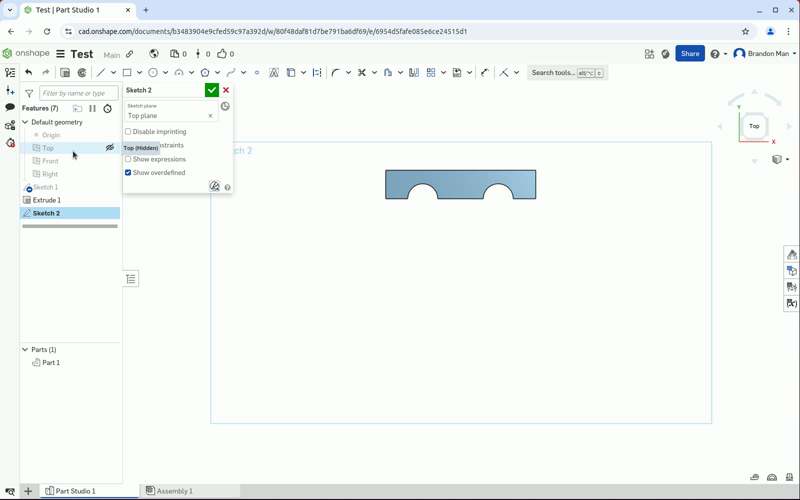
mouse_move(73, 352)
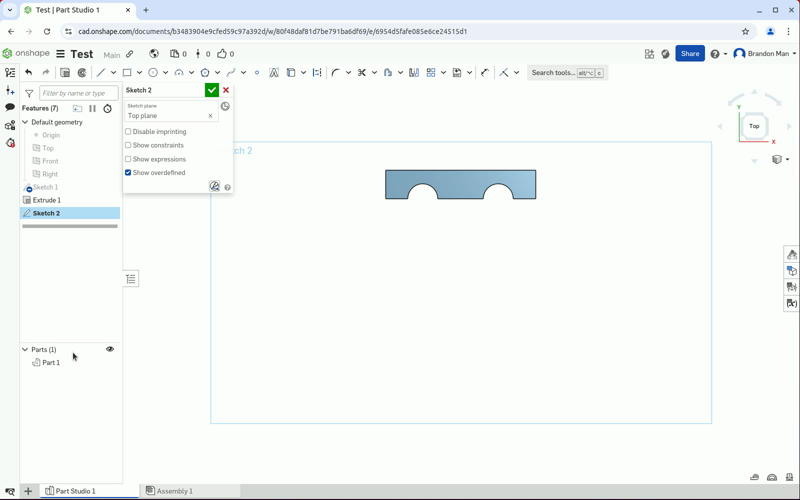
key(y)
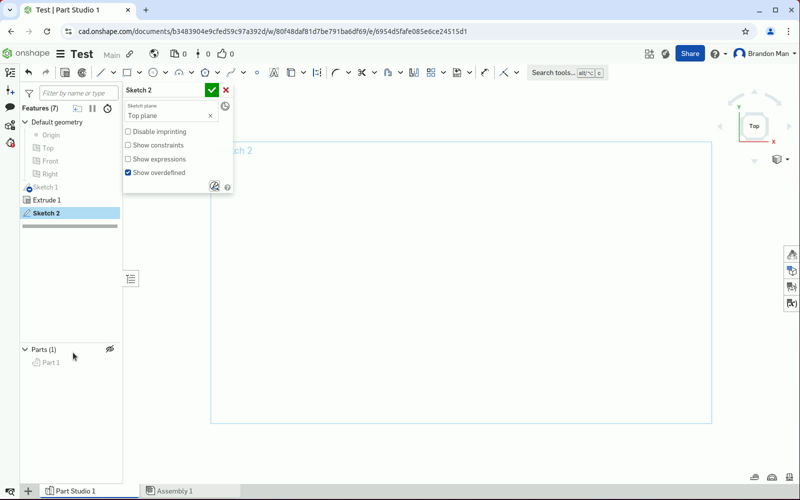
key(l)
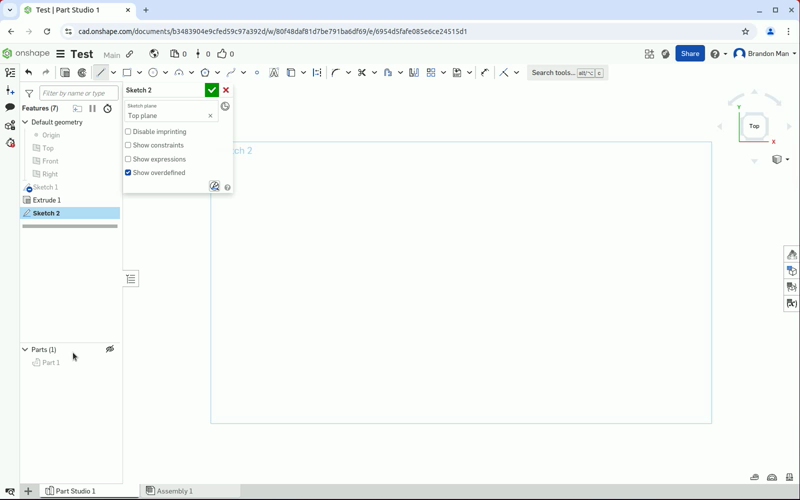
key_down(shift)
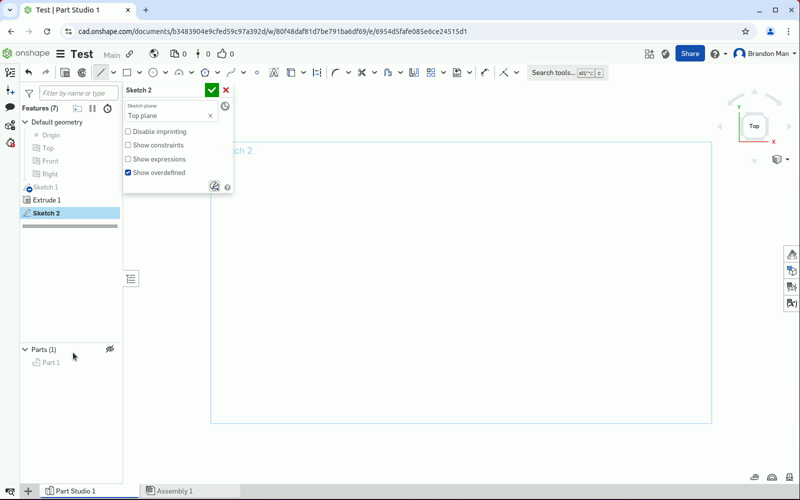
mouse_move(385, 226)
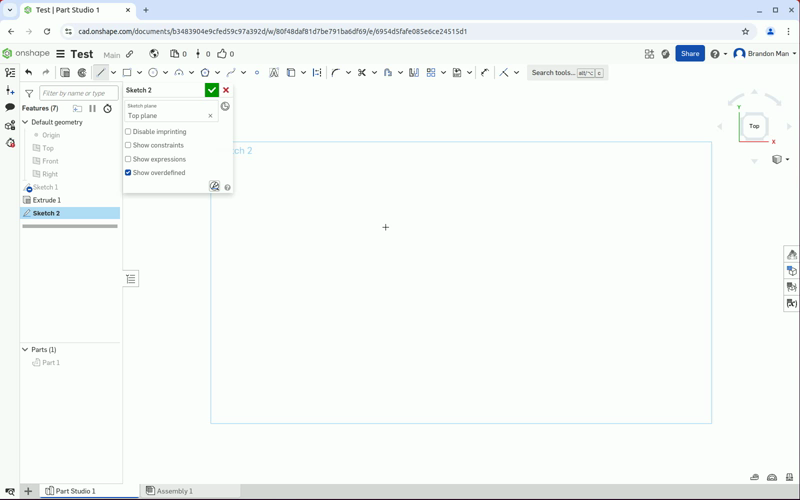
click(385, 226)
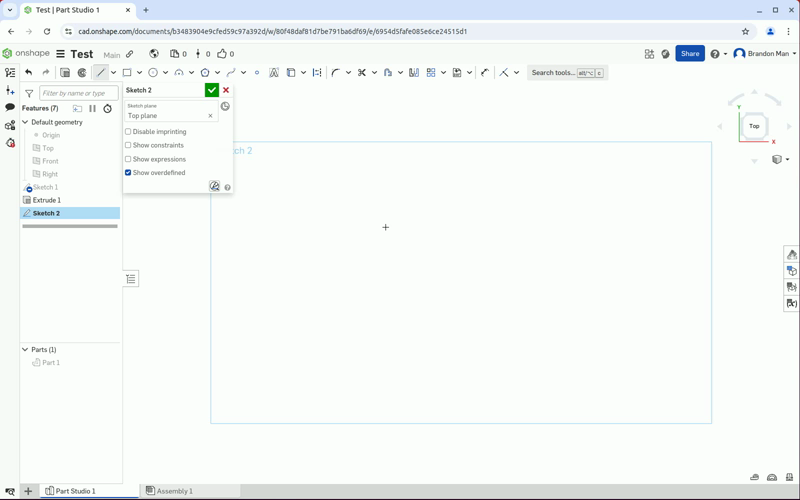
key_up(shift)
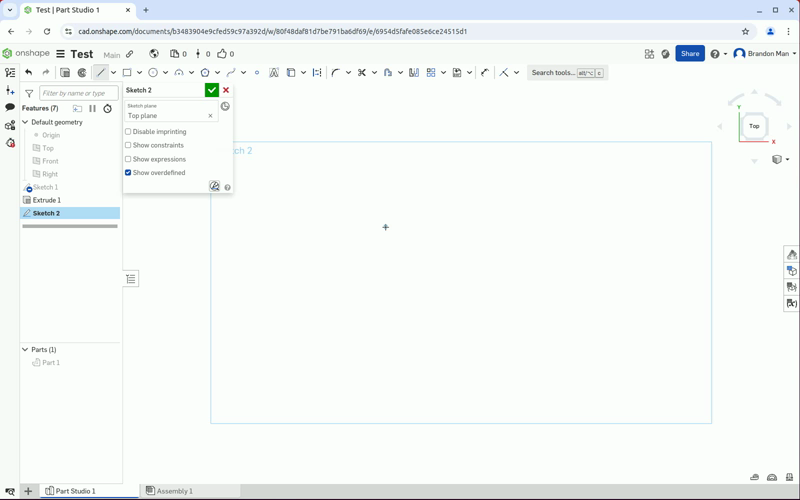
key_down(shift)
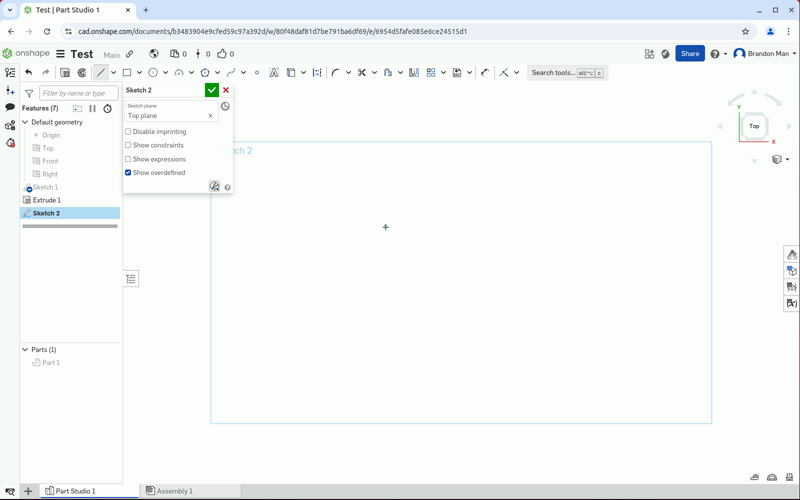
mouse_move(535, 226)
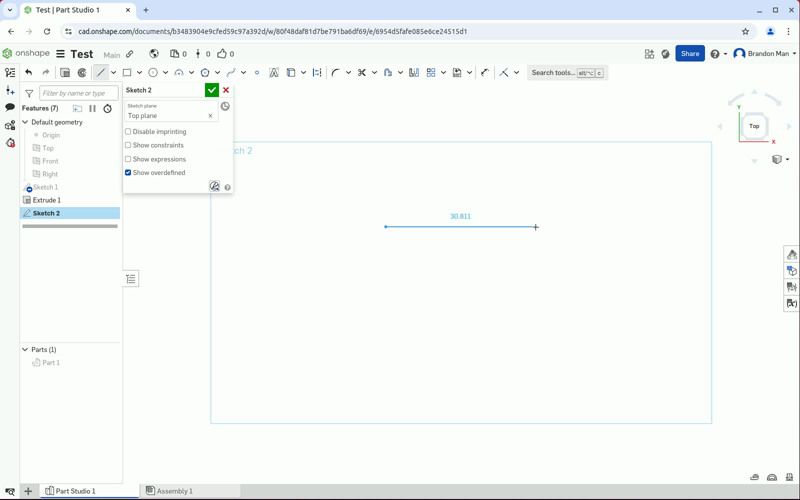
click(535, 226)
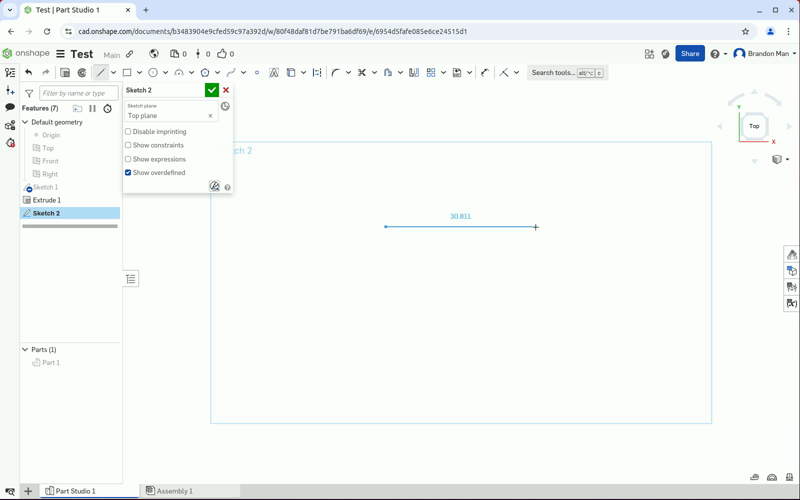
key_up(shift)
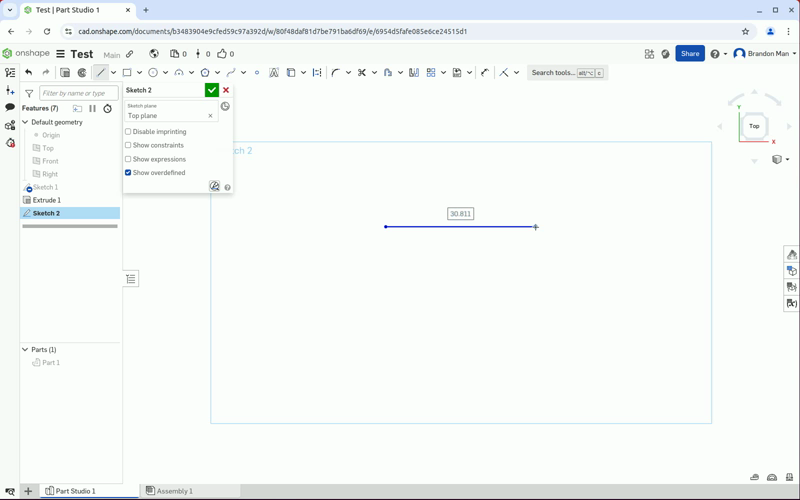
key_down(shift)
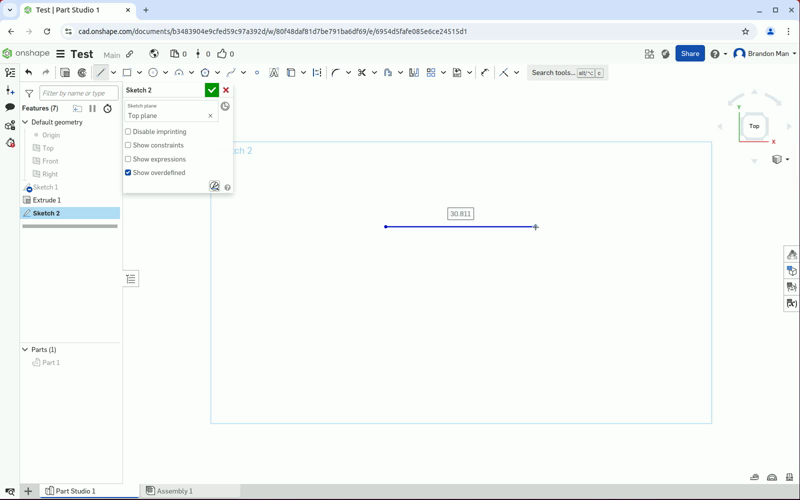
mouse_move(565, 226)
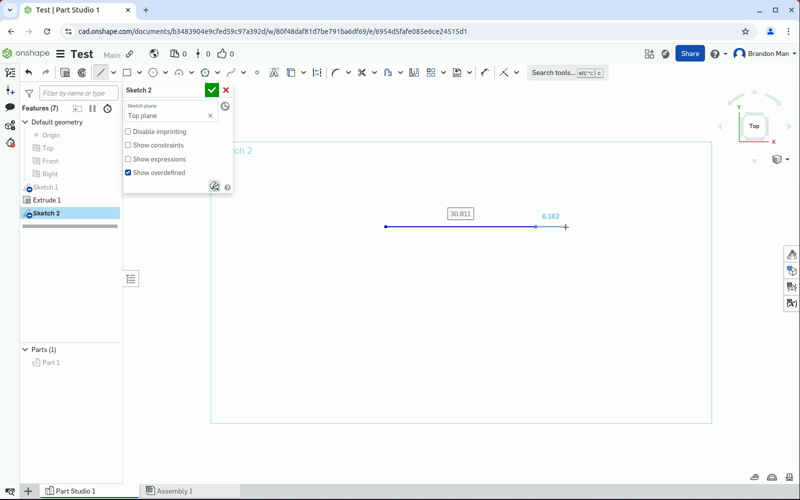
mouse_move(535, 198)
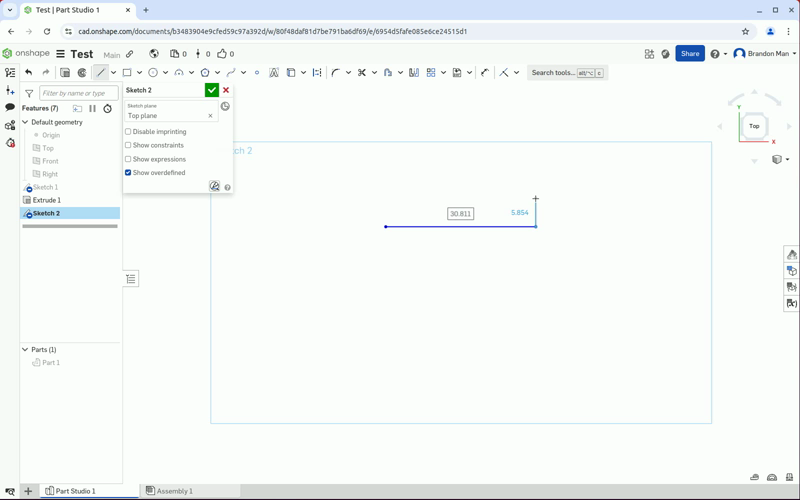
click(535, 198)
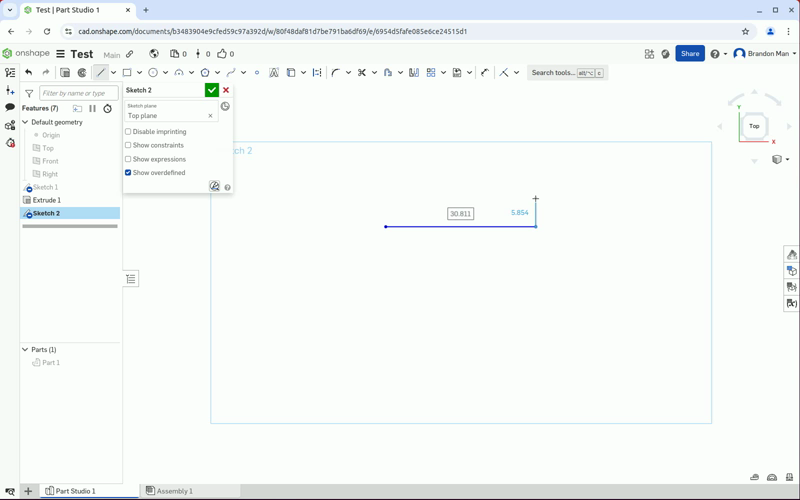
key_up(shift)
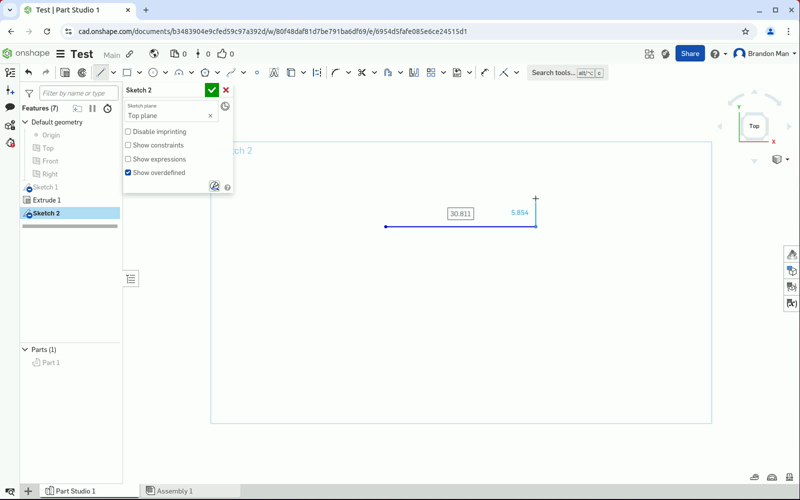
key_down(shift)
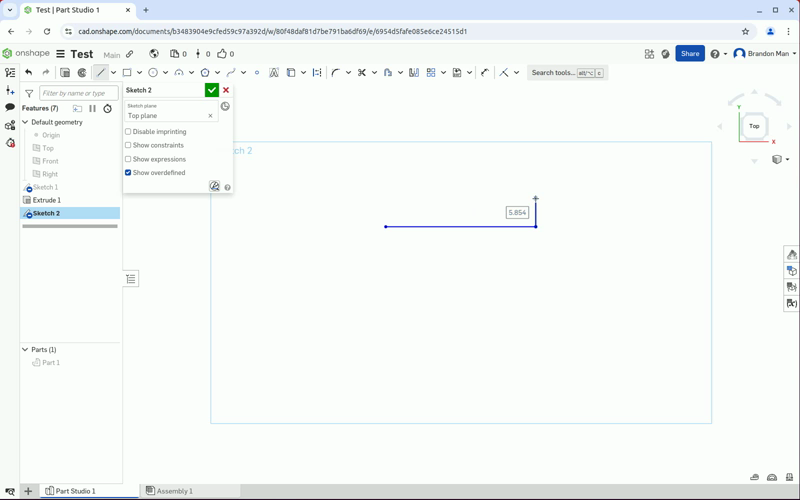
mouse_move(565, 198)
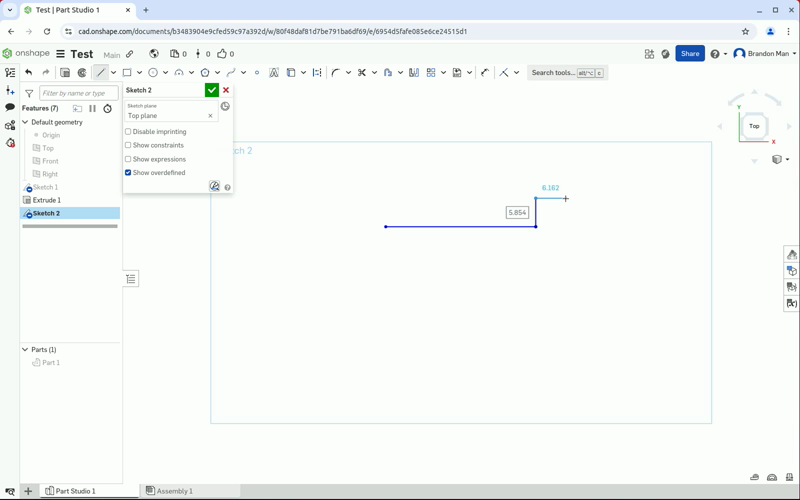
mouse_move(513, 198)
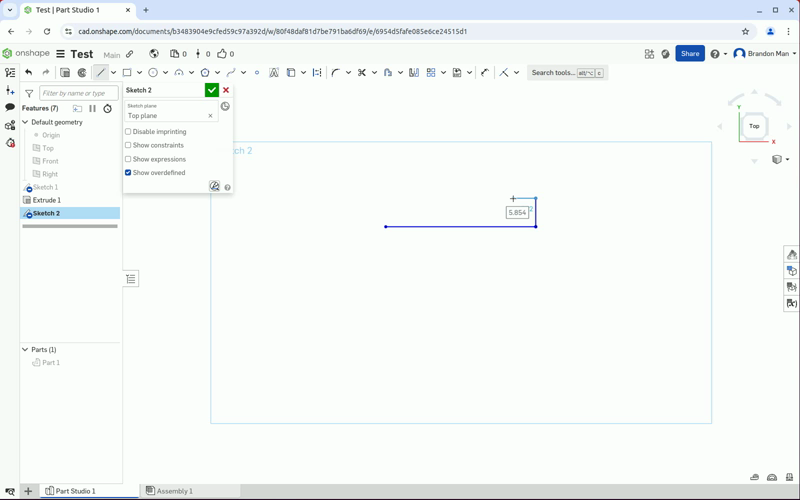
click(513, 198)
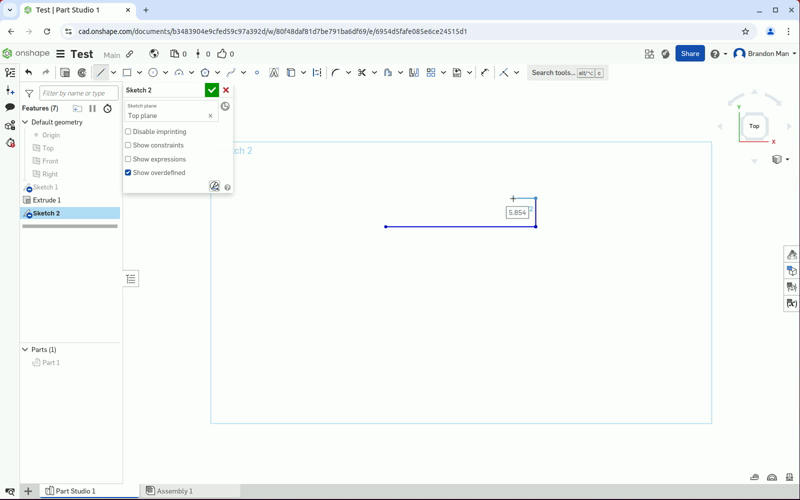
key_up(shift)
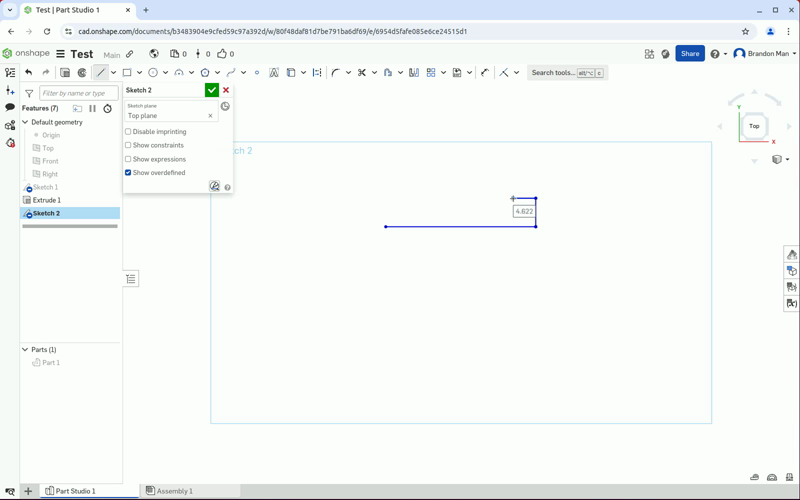
key(esc)
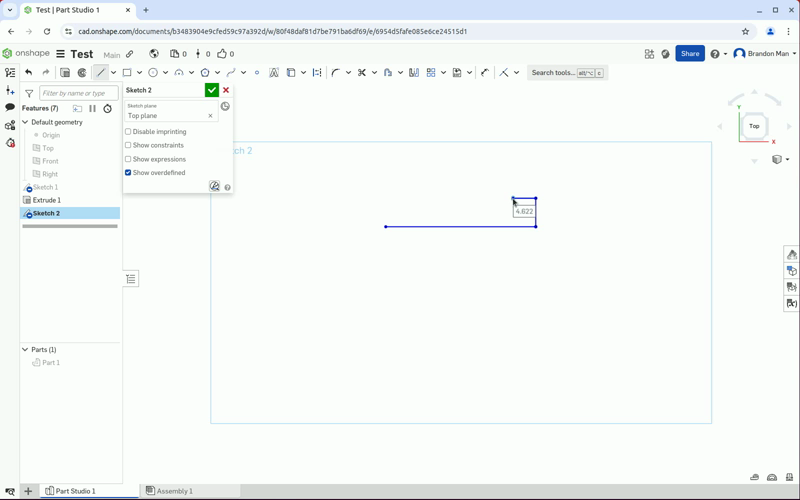
key(a)
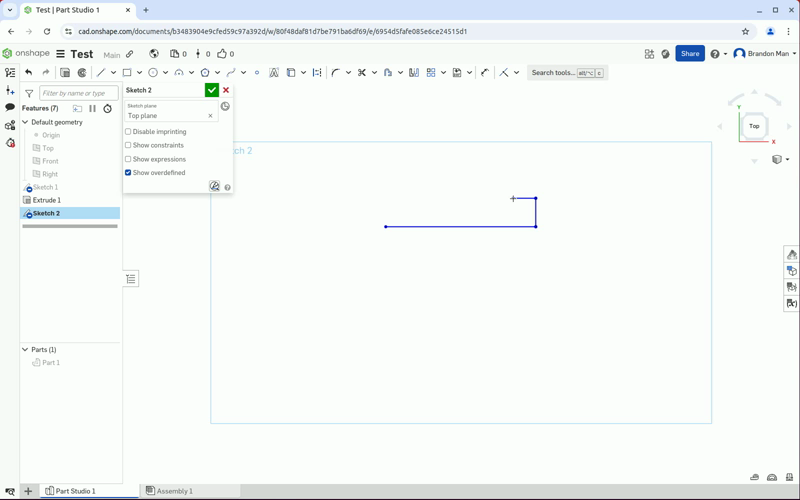
mouse_move(513, 198)
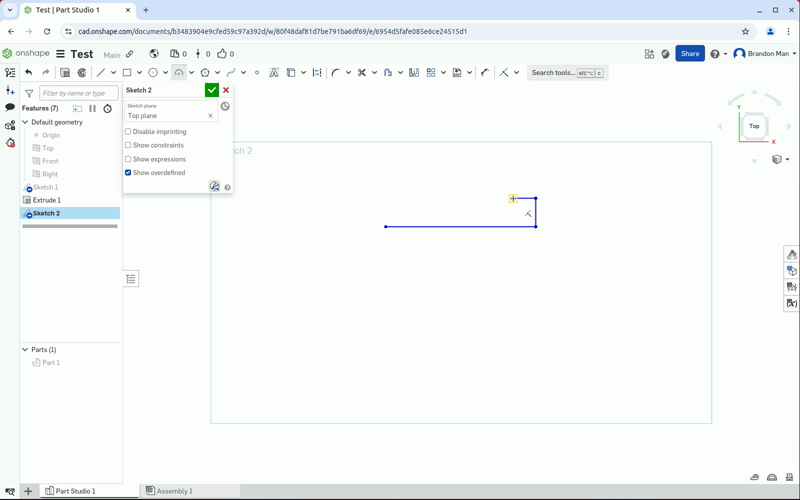
click(513, 198)
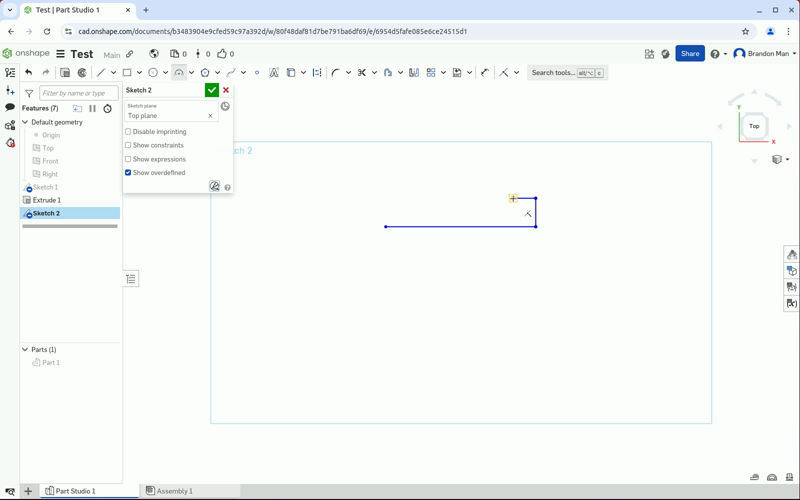
key_down(shift)
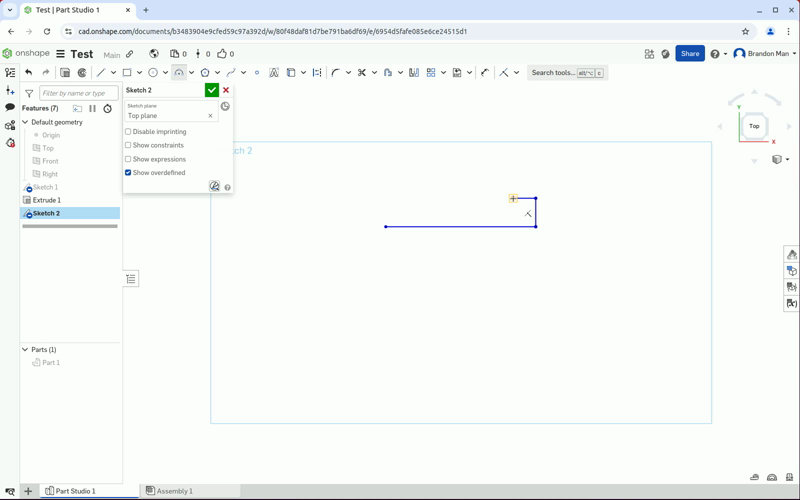
mouse_move(483, 198)
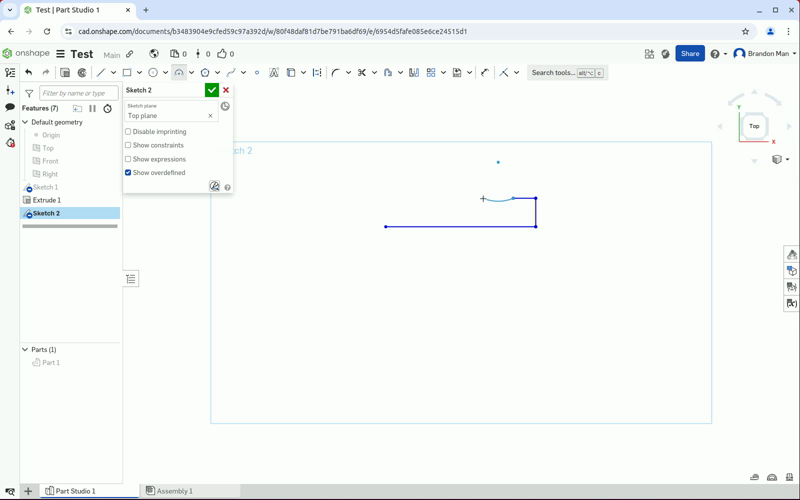
click(483, 198)
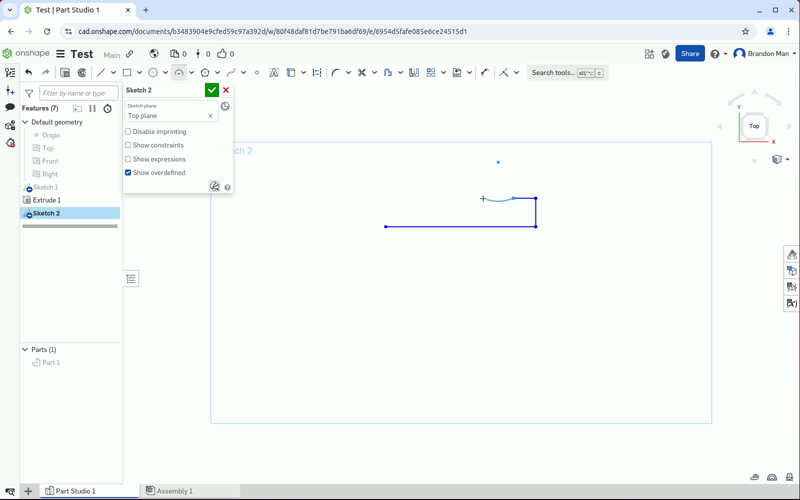
mouse_move(498, 213)
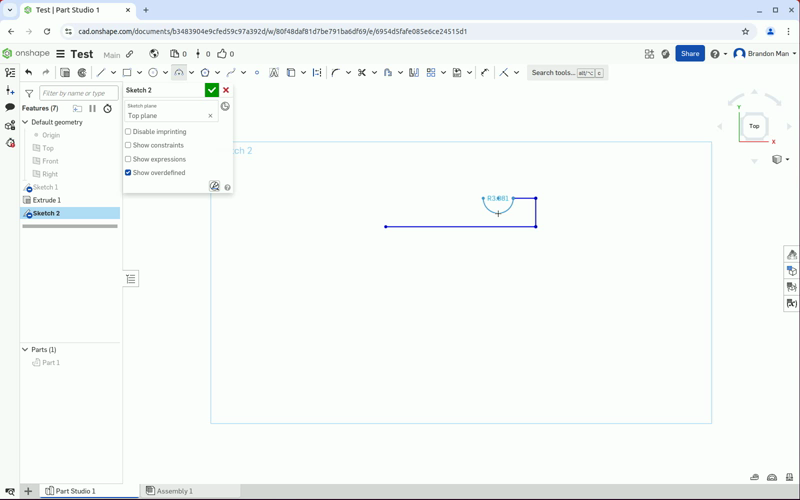
click(498, 213)
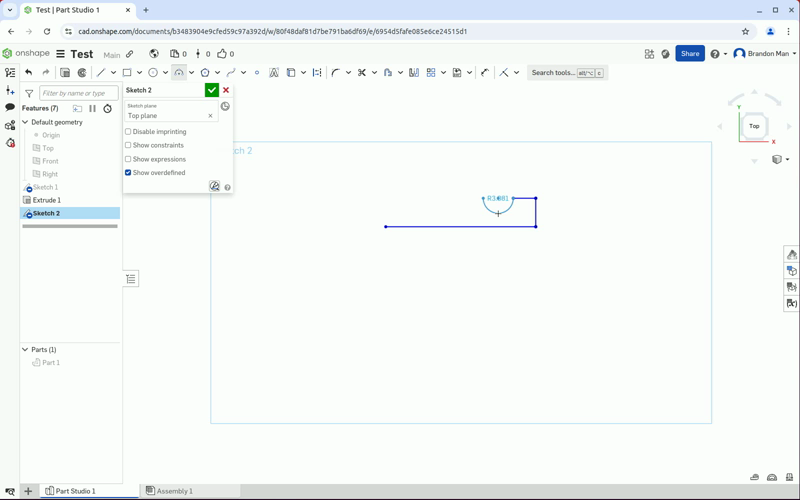
key_up(shift)
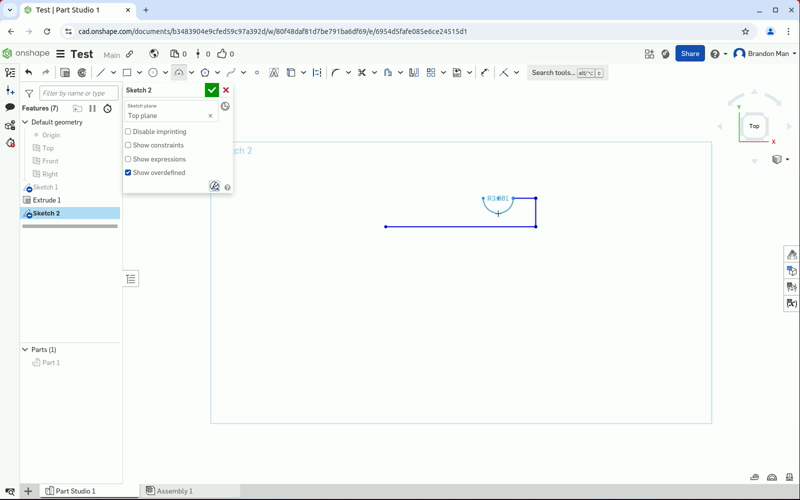
key(esc)
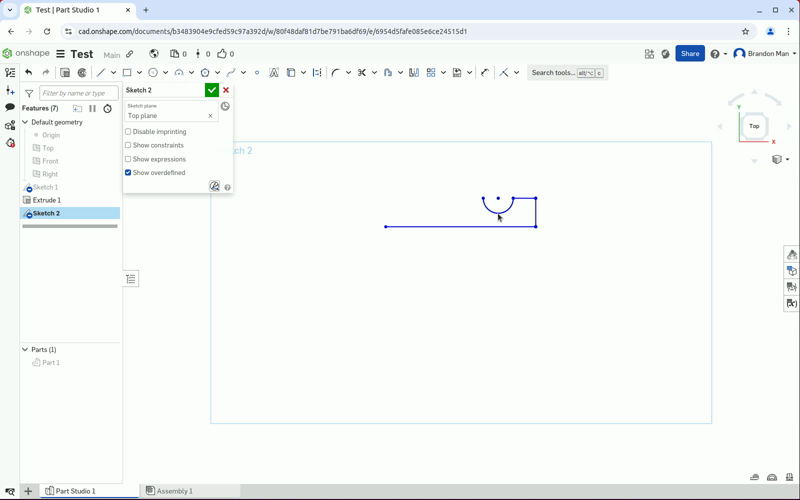
key(l)
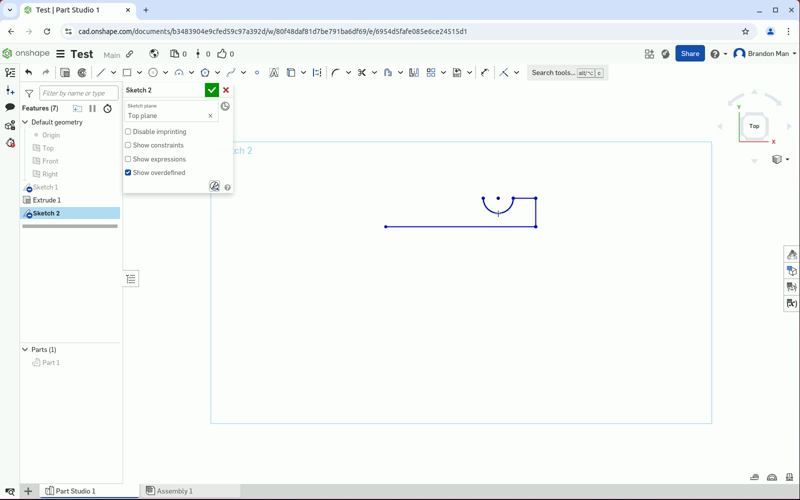
mouse_move(483, 198)
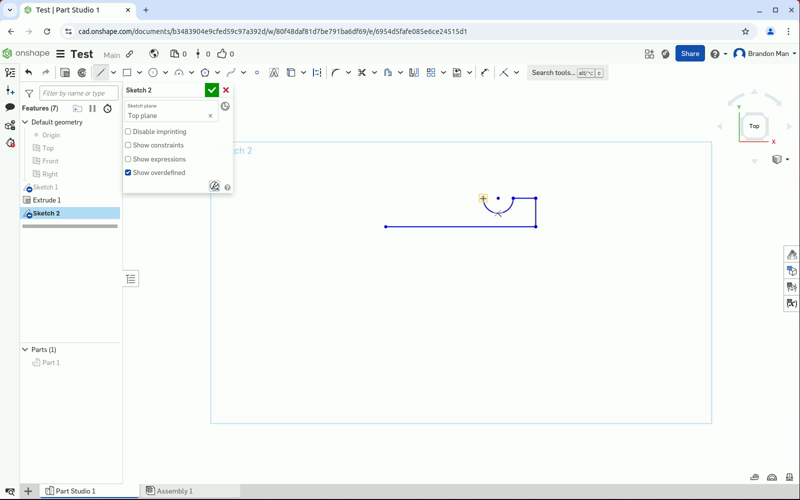
click(483, 198)
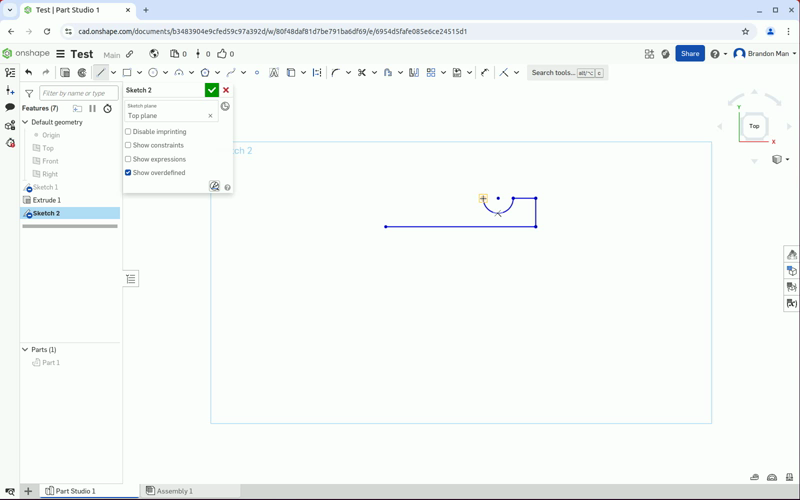
key_down(shift)
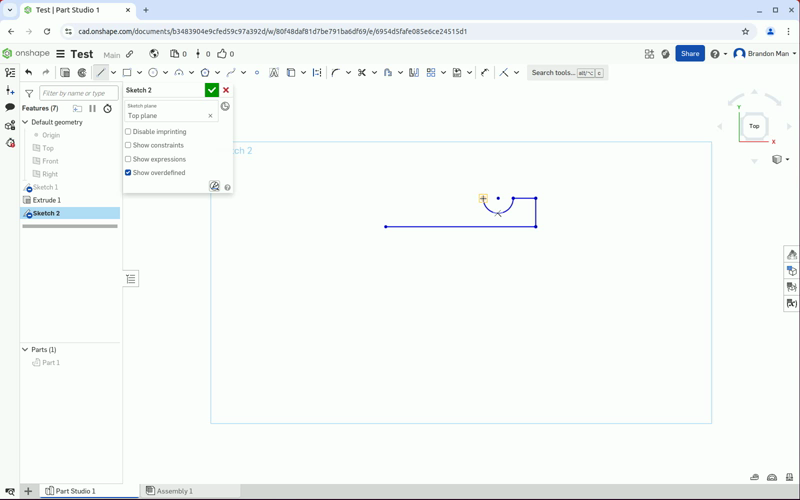
mouse_move(513, 198)
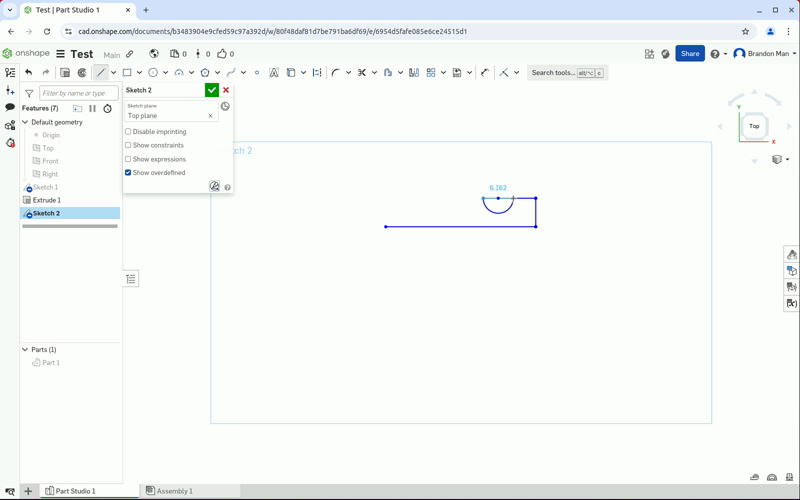
mouse_move(437, 198)
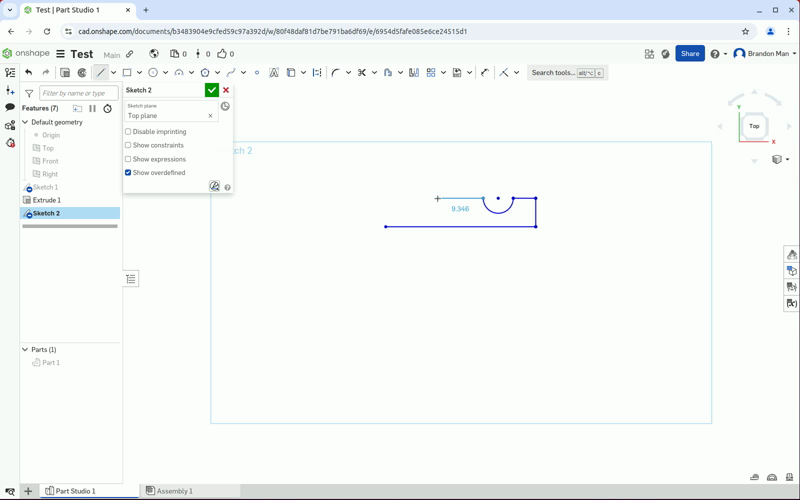
click(437, 198)
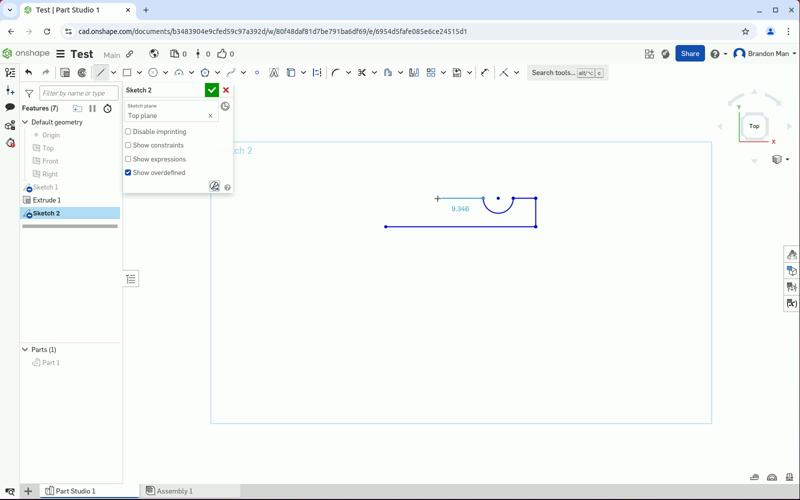
key_up(shift)
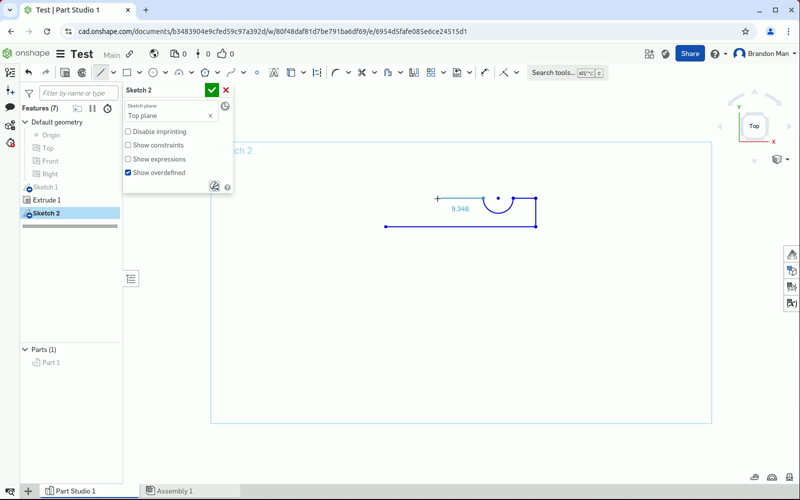
key(esc)
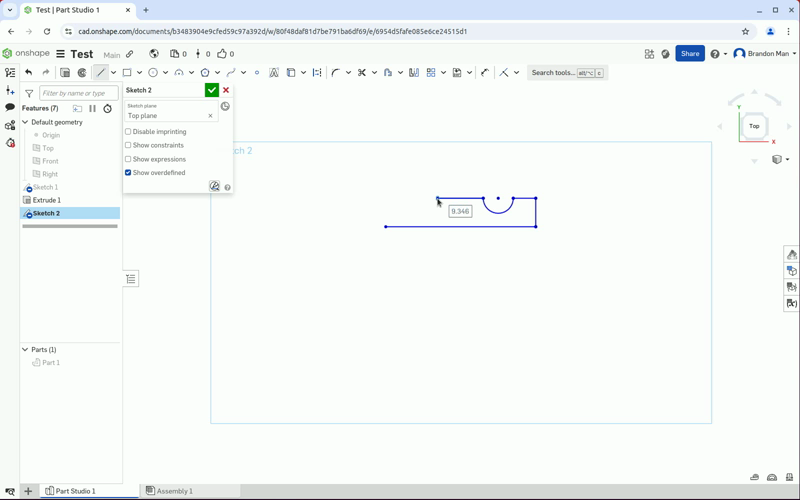
key(a)
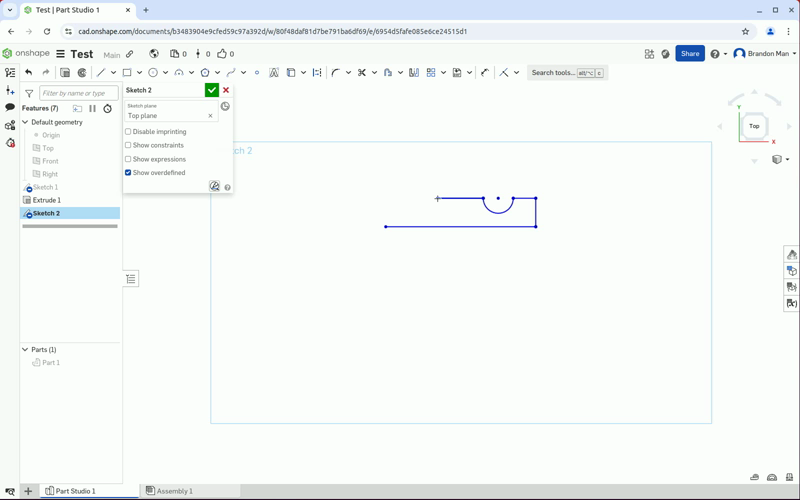
mouse_move(437, 198)
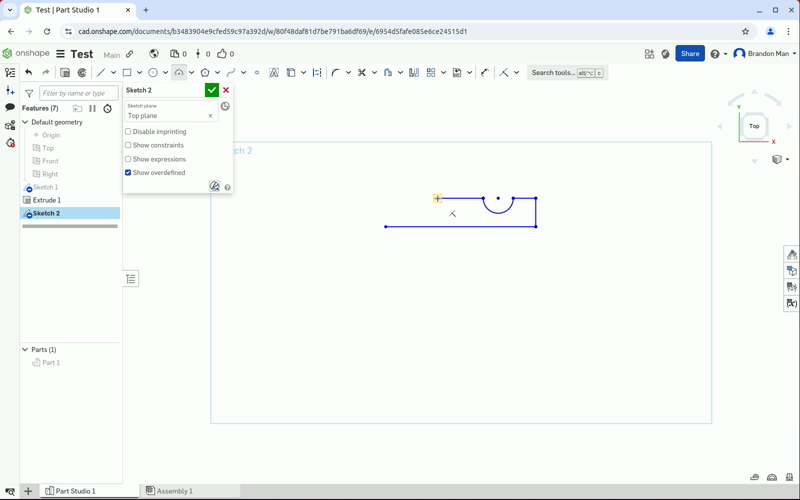
click(437, 198)
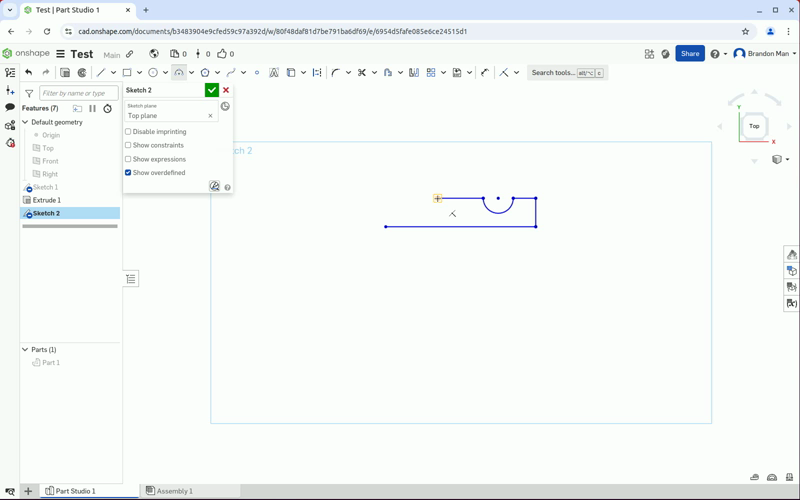
key_down(shift)
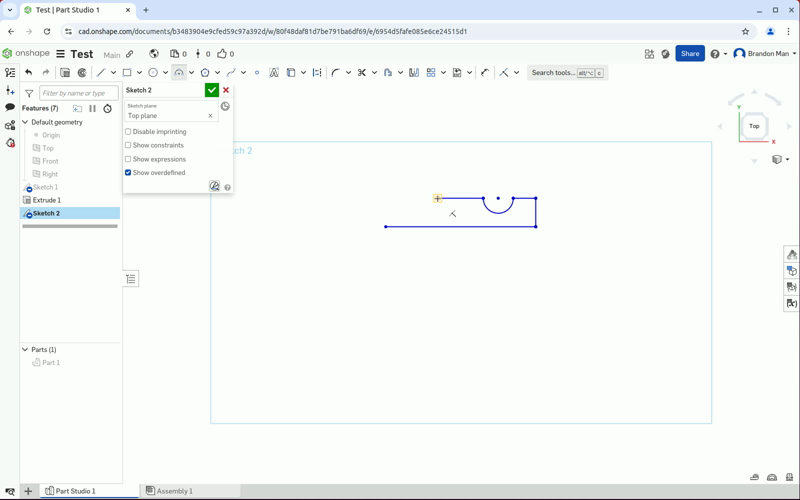
mouse_move(407, 198)
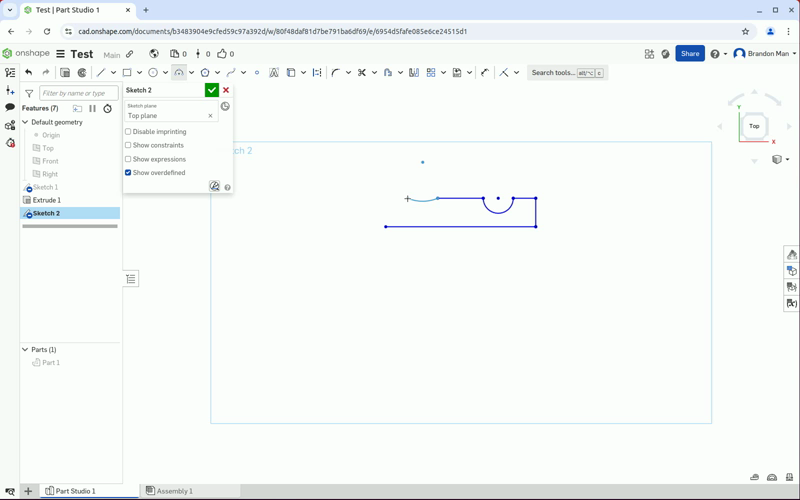
click(407, 198)
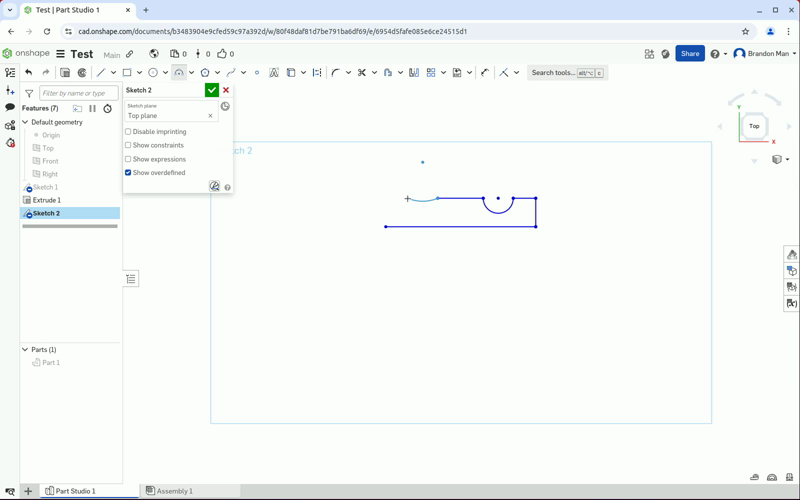
mouse_move(422, 213)
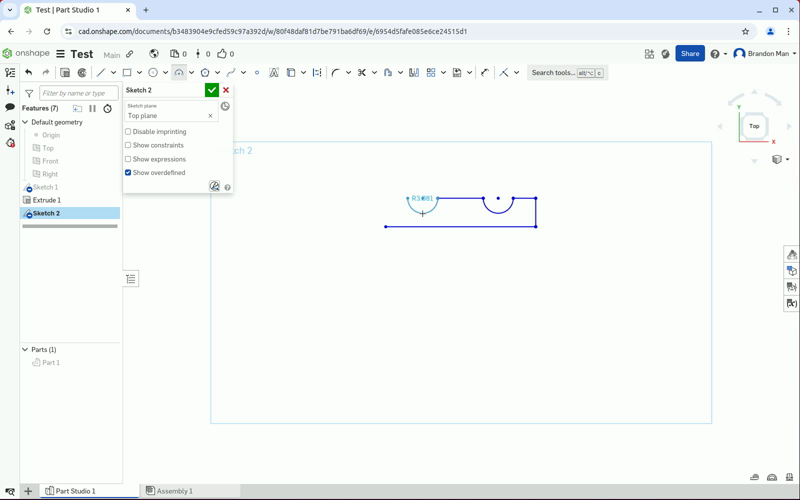
click(422, 213)
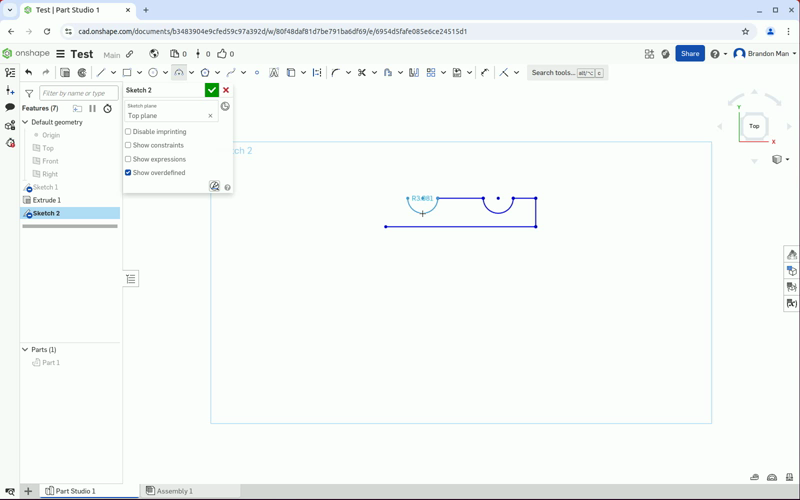
key_up(shift)
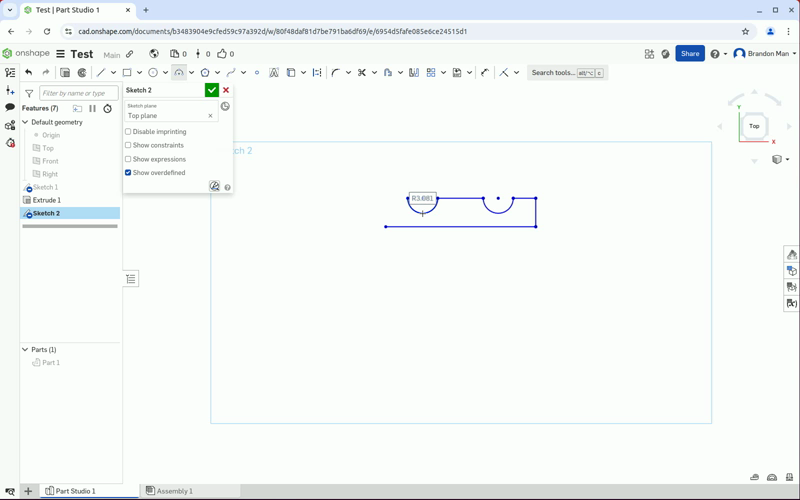
key(esc)
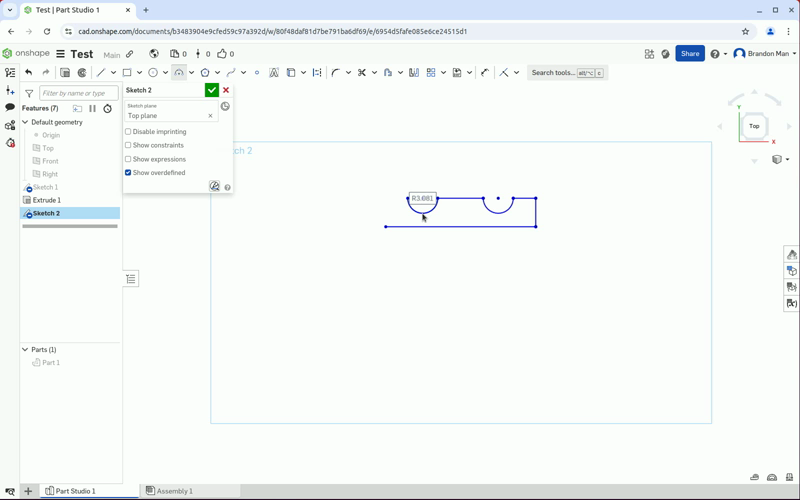
key(l)
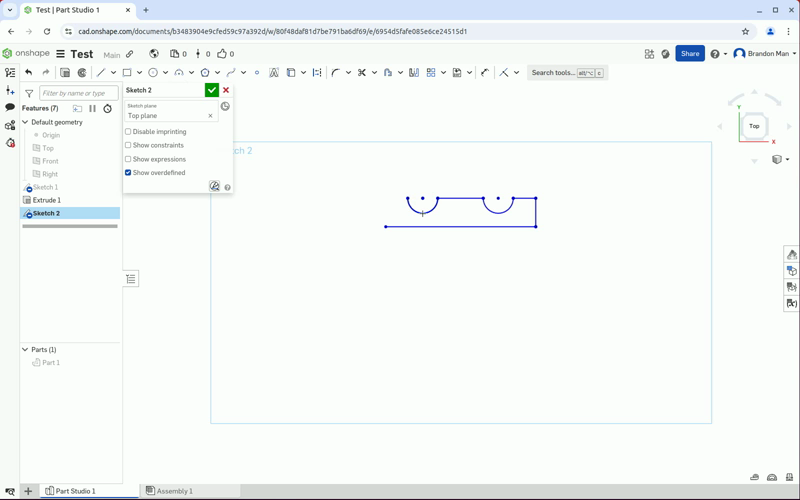
mouse_move(407, 198)
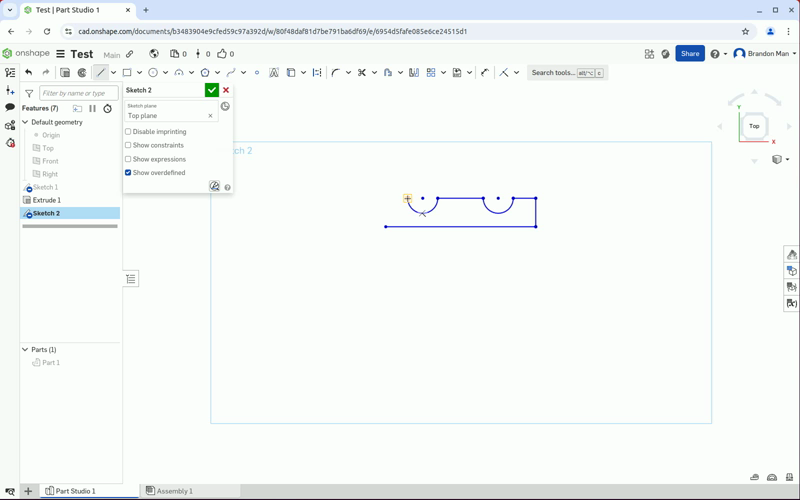
click(407, 198)
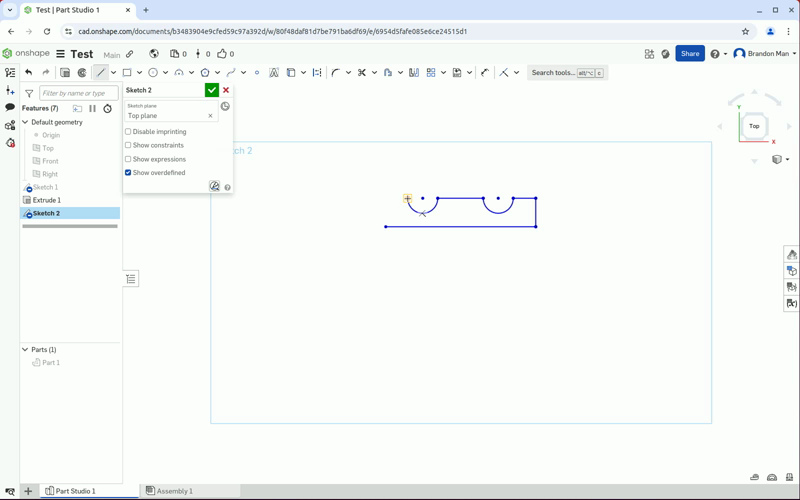
key_down(shift)
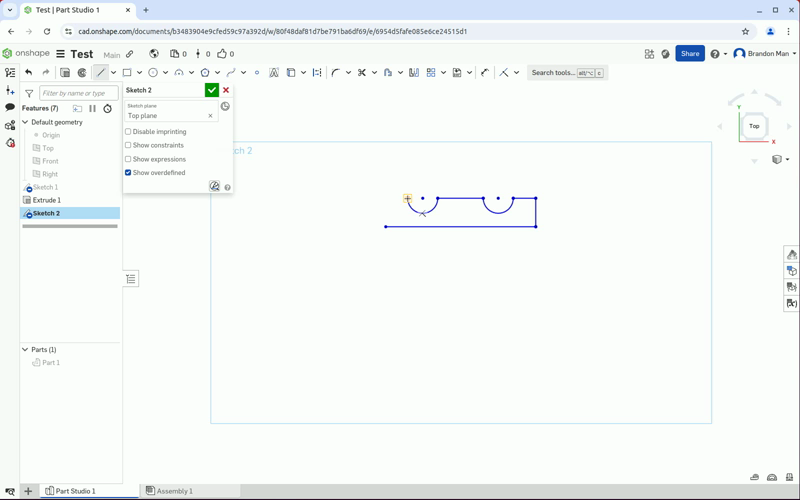
mouse_move(437, 198)
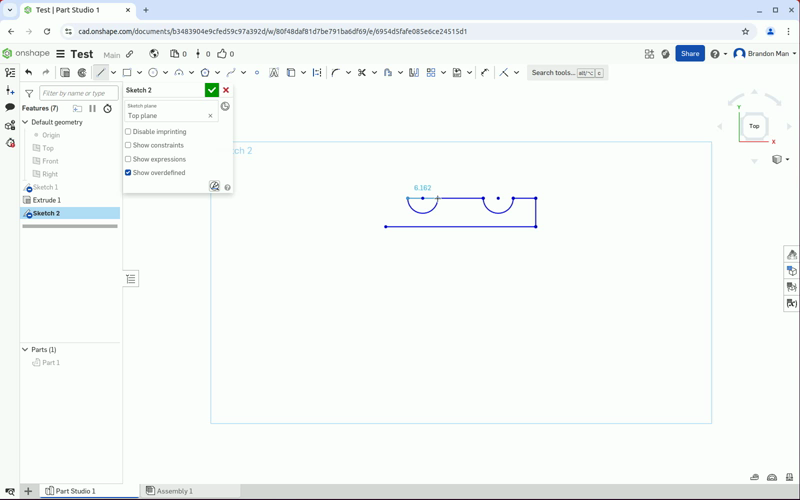
mouse_move(385, 198)
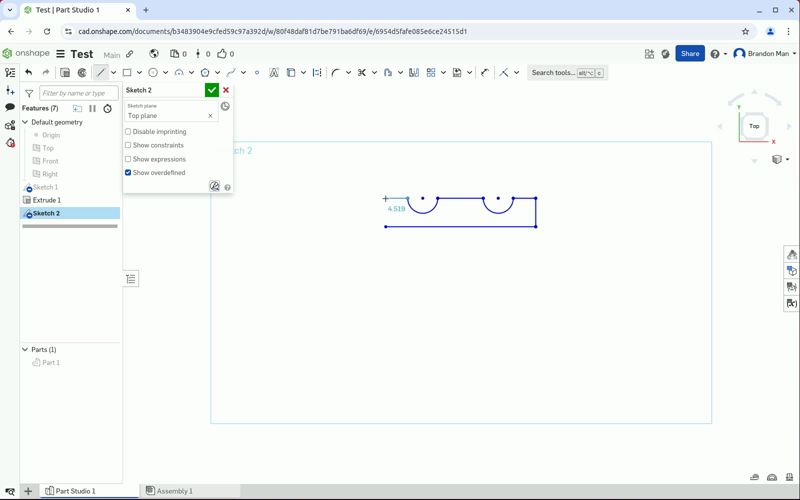
click(385, 198)
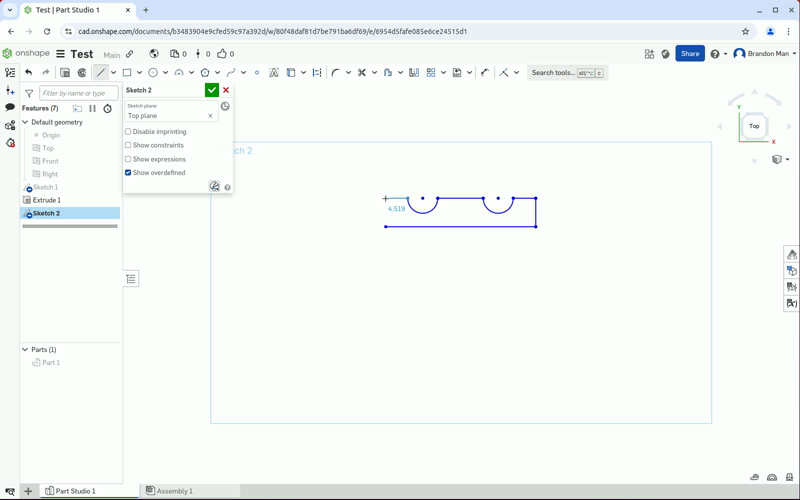
key_up(shift)
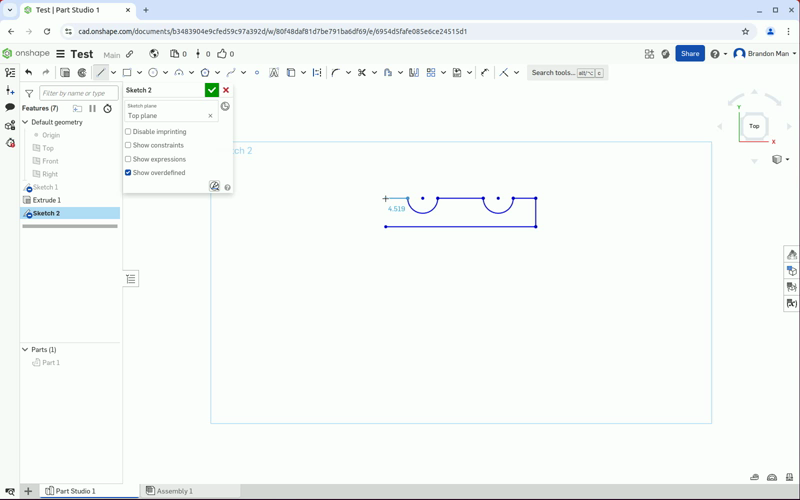
mouse_move(415, 198)
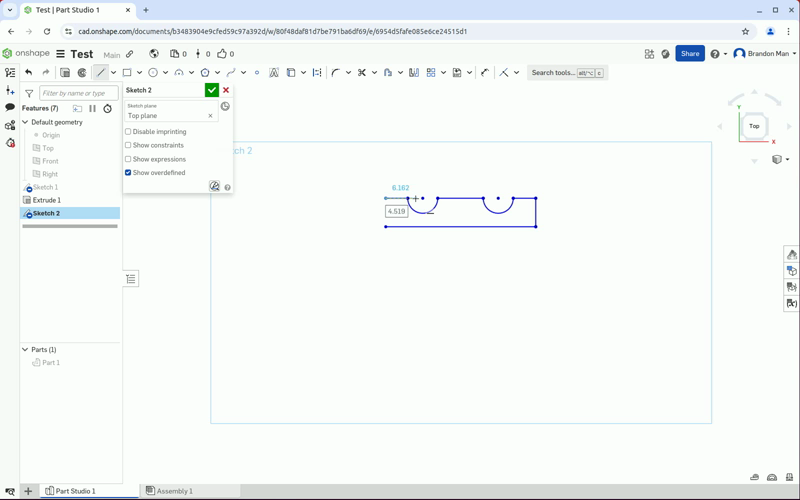
key_down(shift)
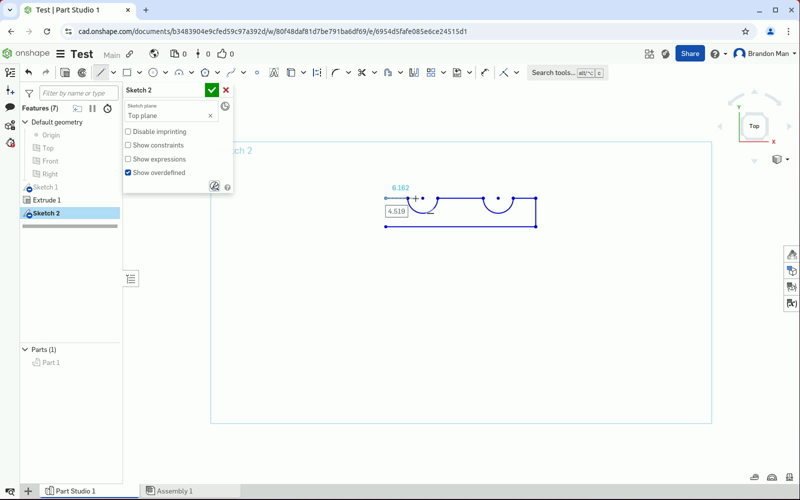
mouse_move(385, 226)
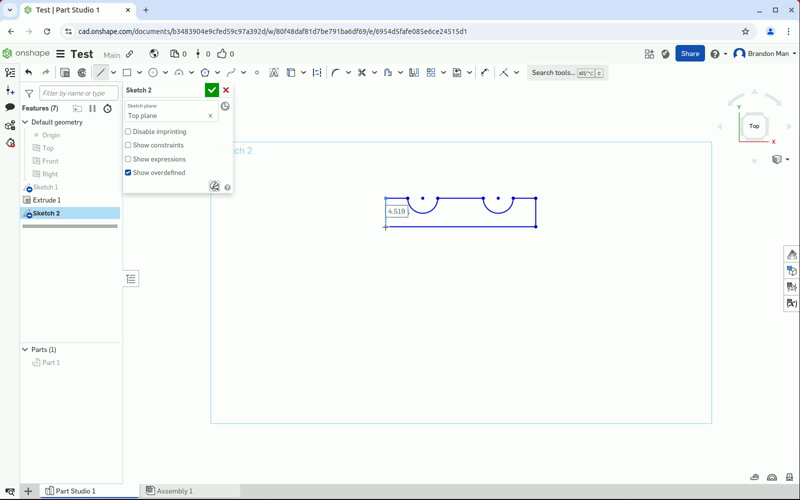
key_up(shift)
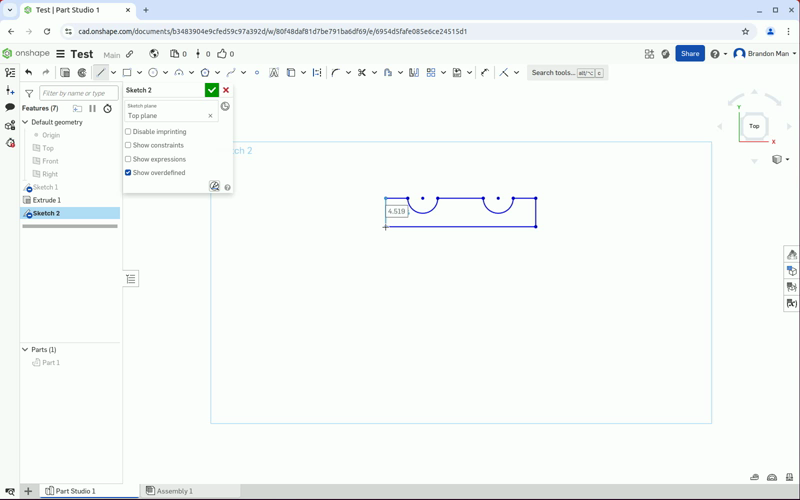
click(385, 226)
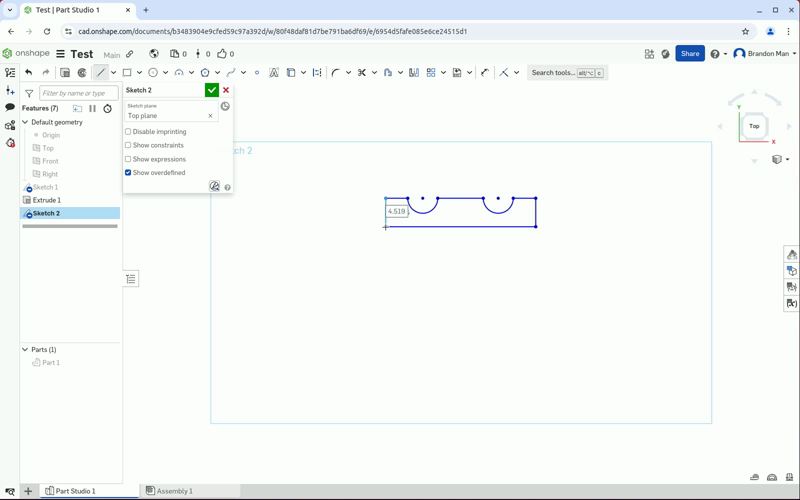
key(esc)
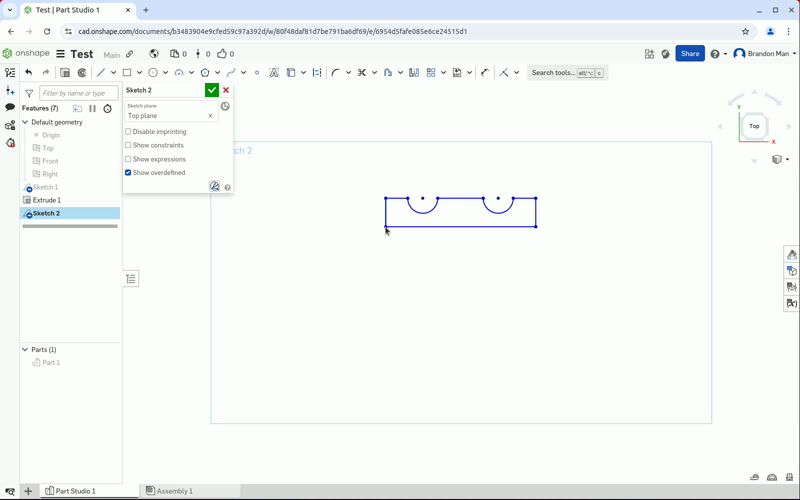
mouse_move(401, 213)
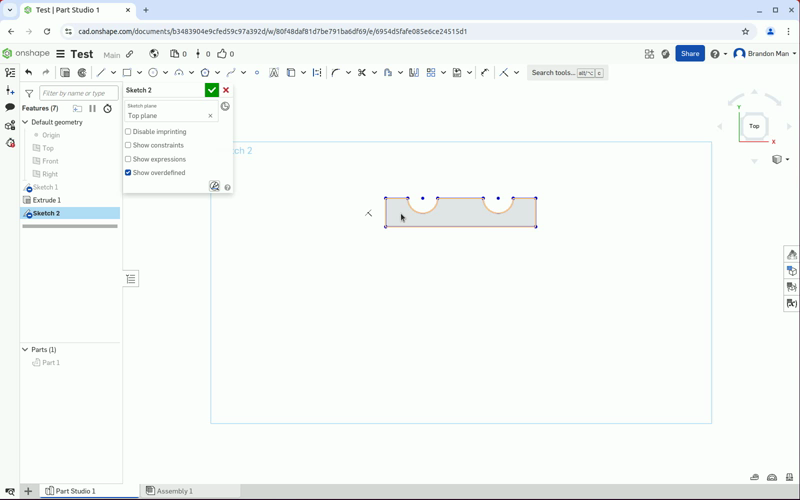
scroll(6)
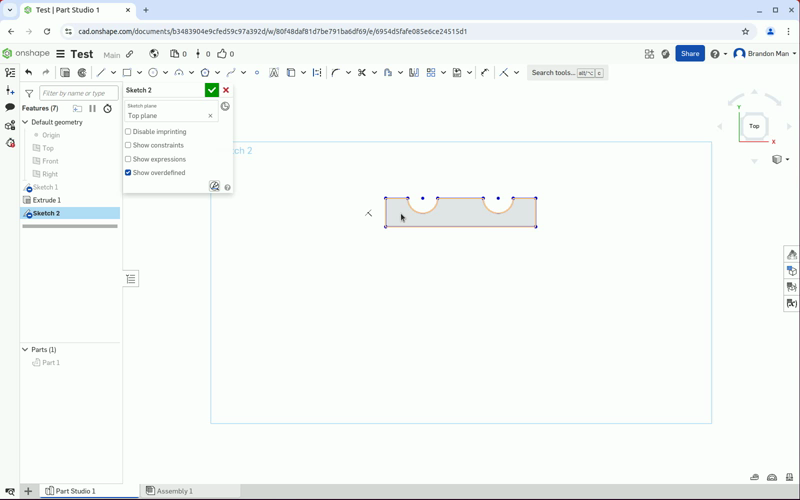
scroll(6)
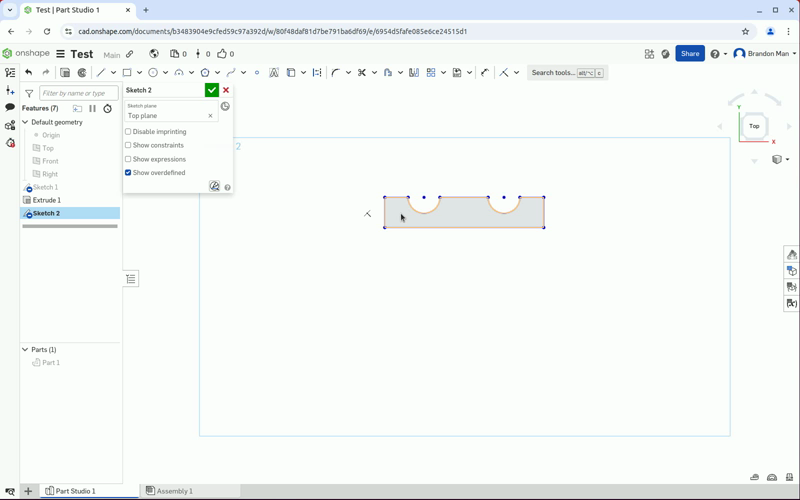
scroll(6)
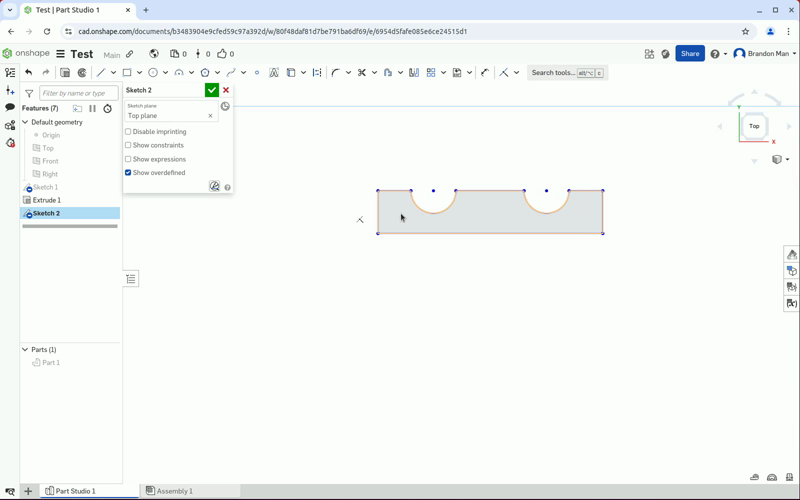
scroll(6)
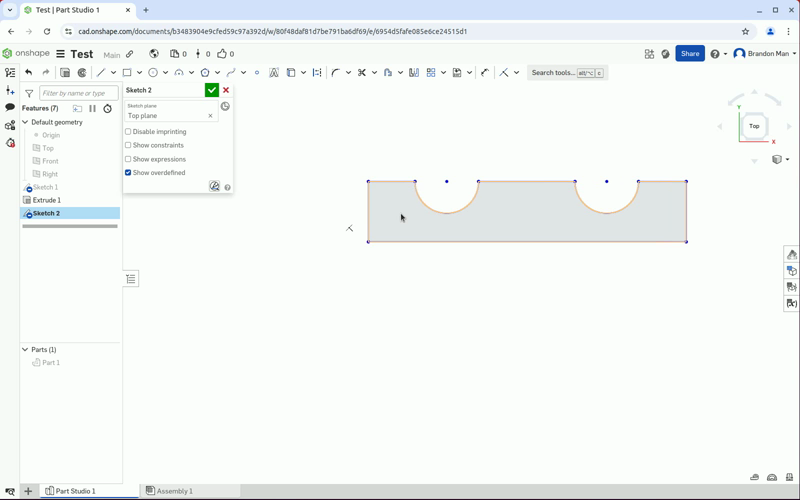
scroll(6)
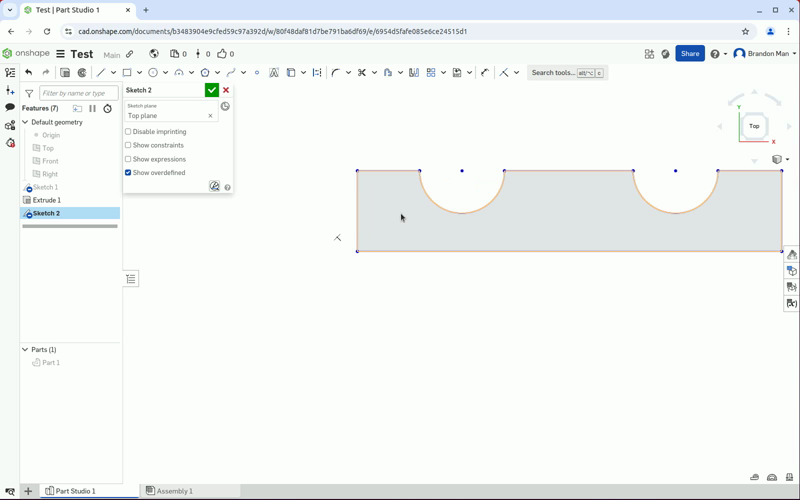
scroll(6)
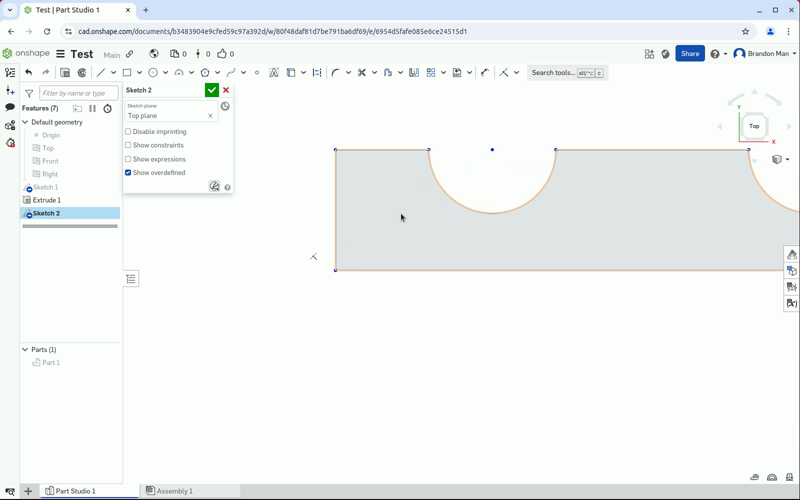
scroll(6)
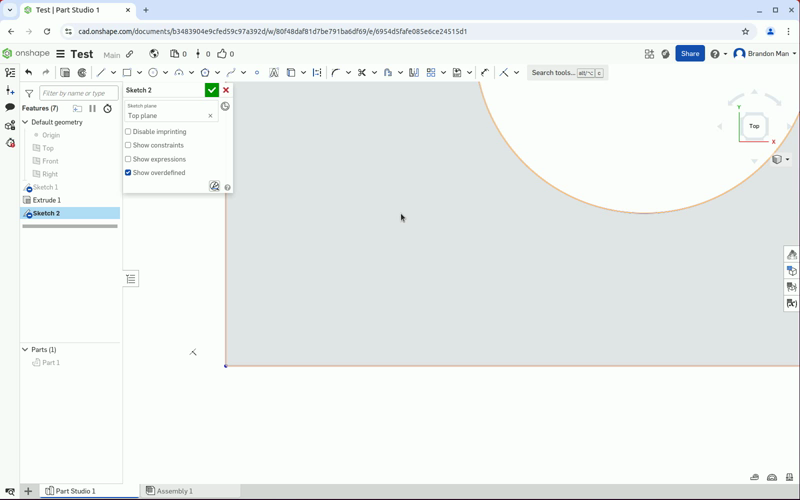
click(401, 213)
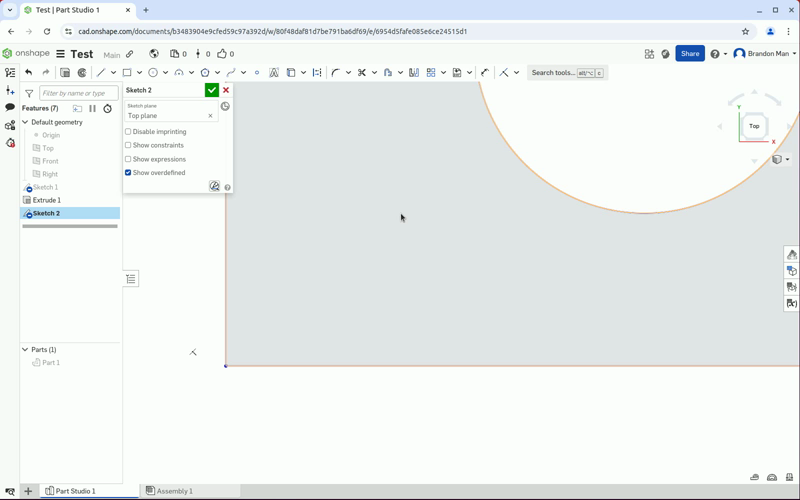
scroll(-6)
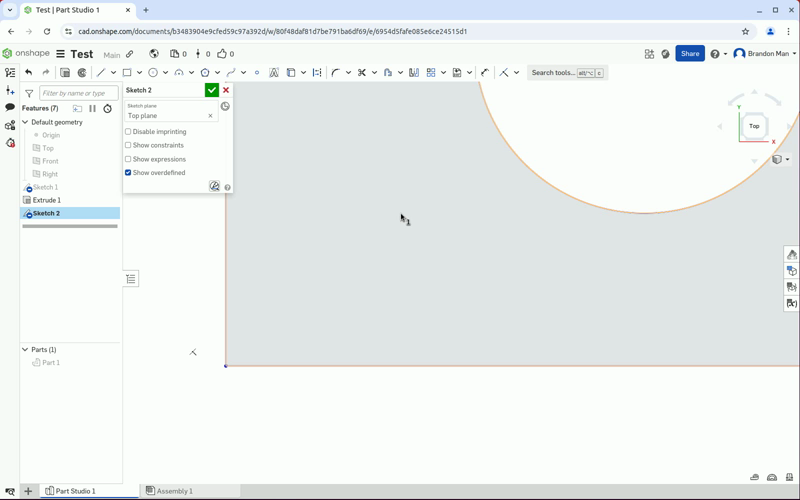
scroll(-6)
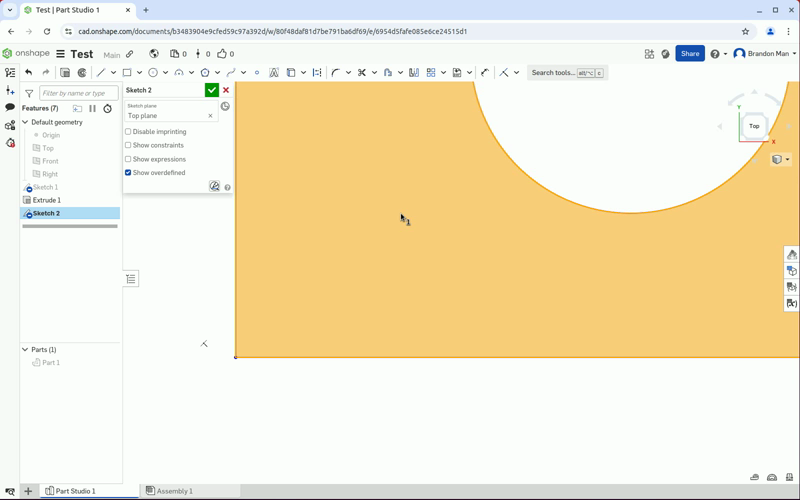
scroll(-6)
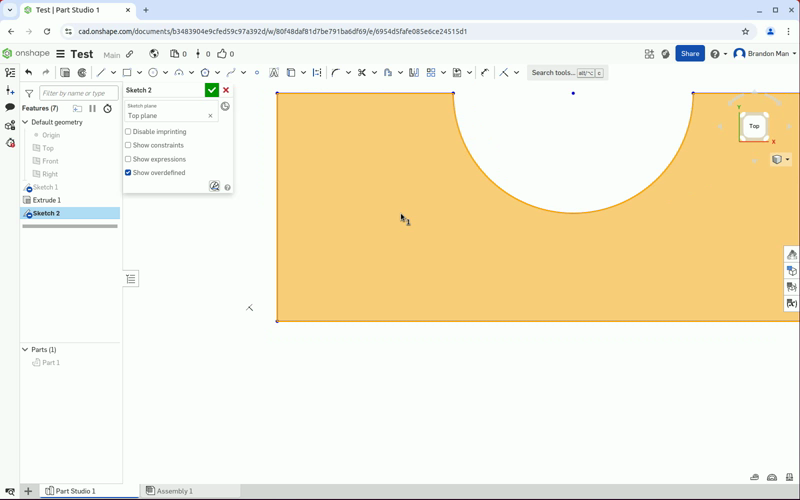
scroll(-6)
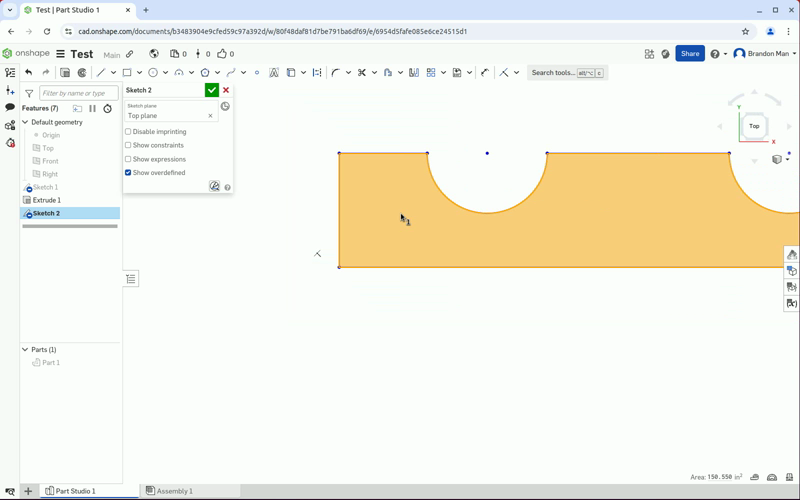
scroll(-6)
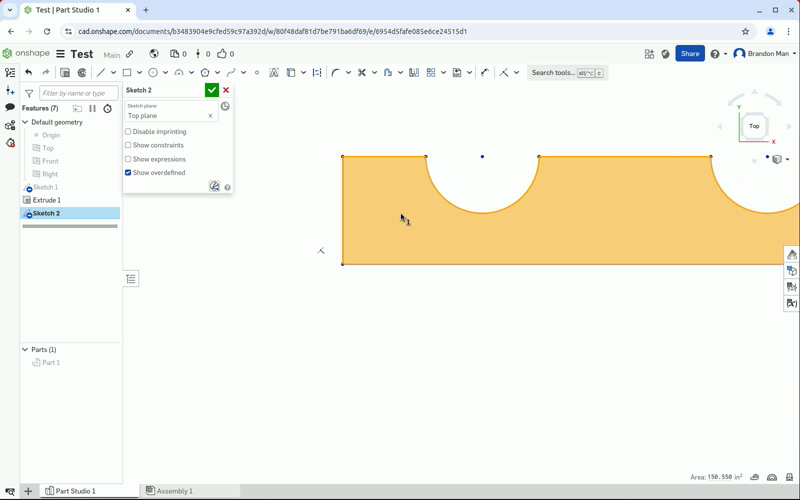
scroll(-6)
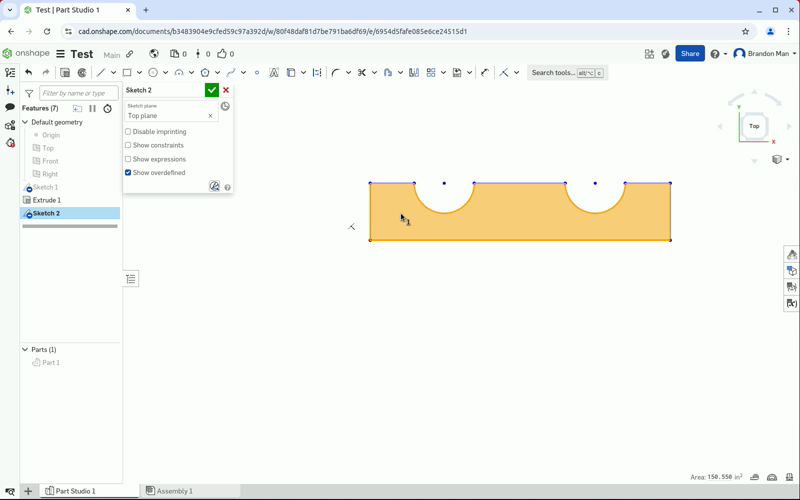
scroll(-6)
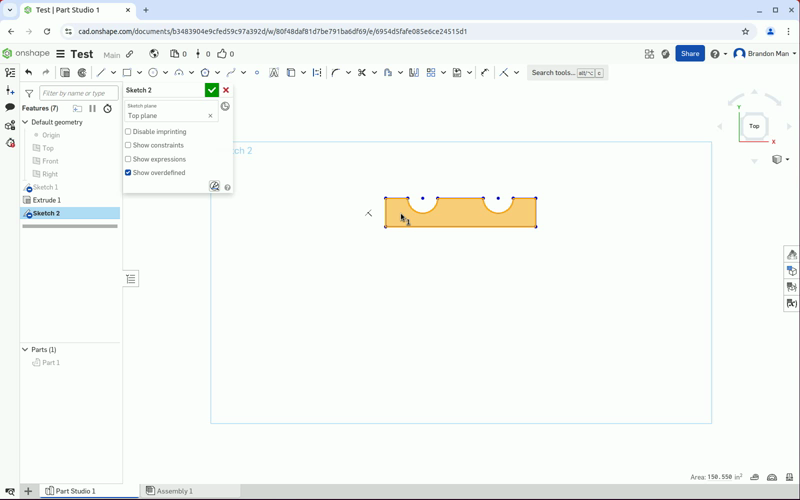
mouse_move(73, 352)
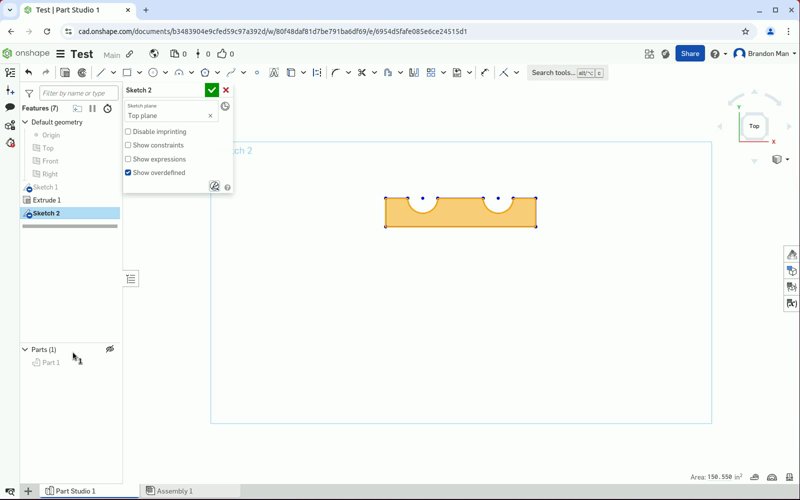
key(shift+y)
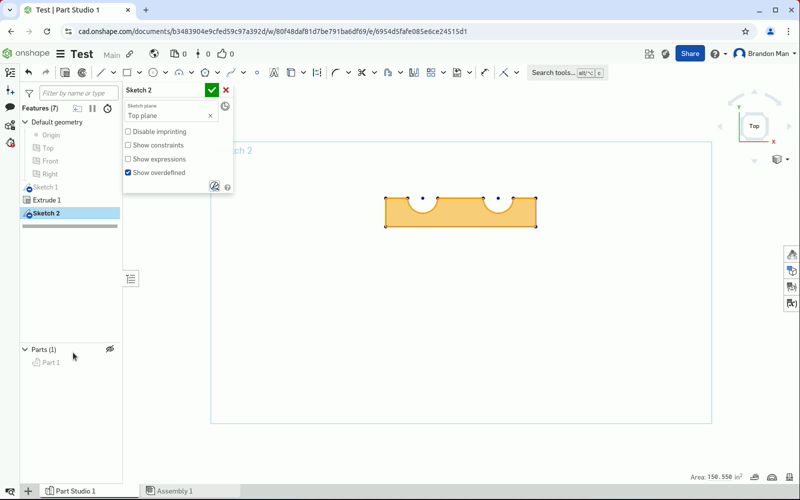
key(shift+e)
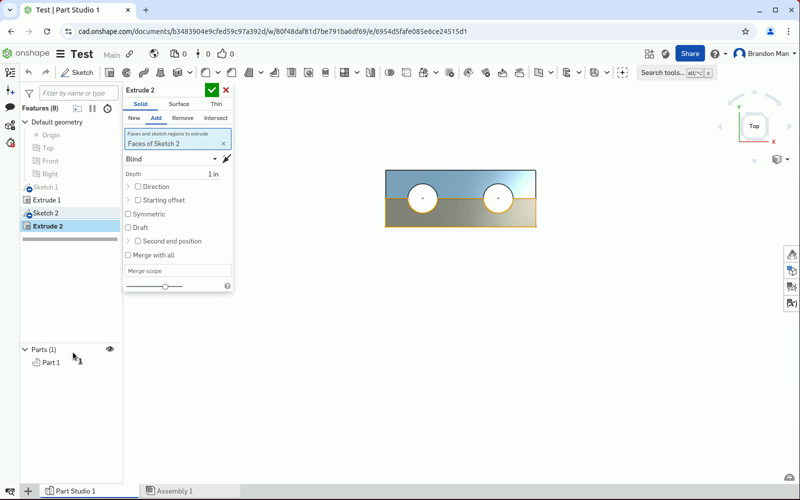
mouse_move(143, 106)
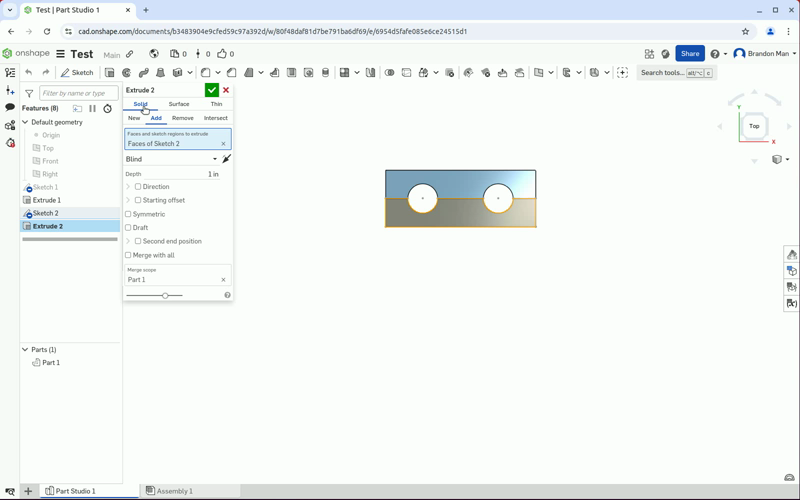
click(143, 106)
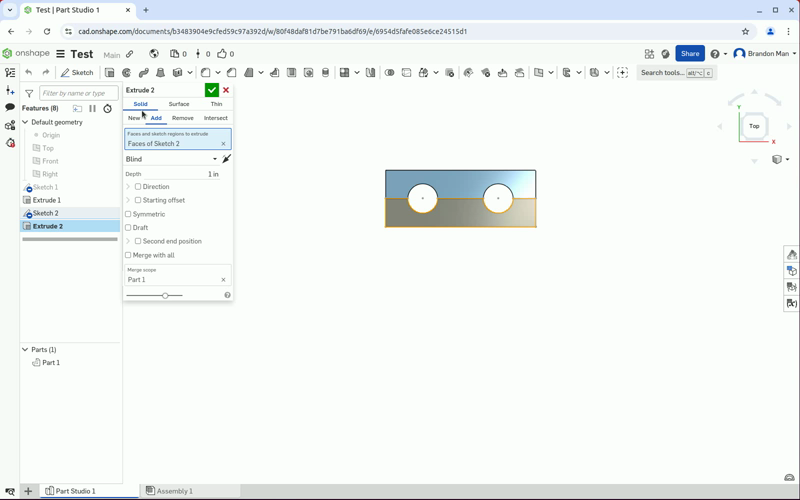
mouse_move(137, 120)
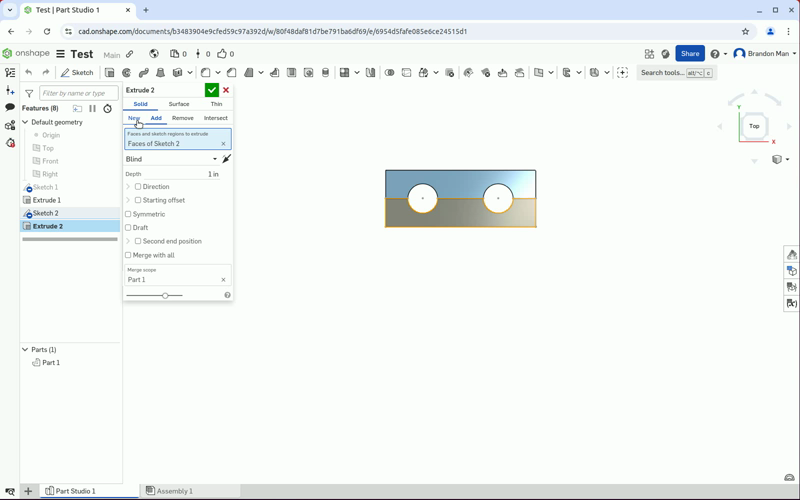
click(137, 120)
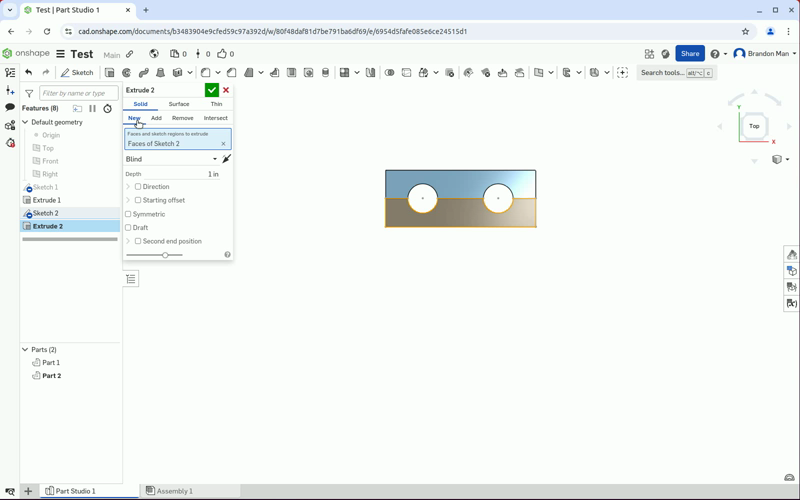
key(tab, 4)
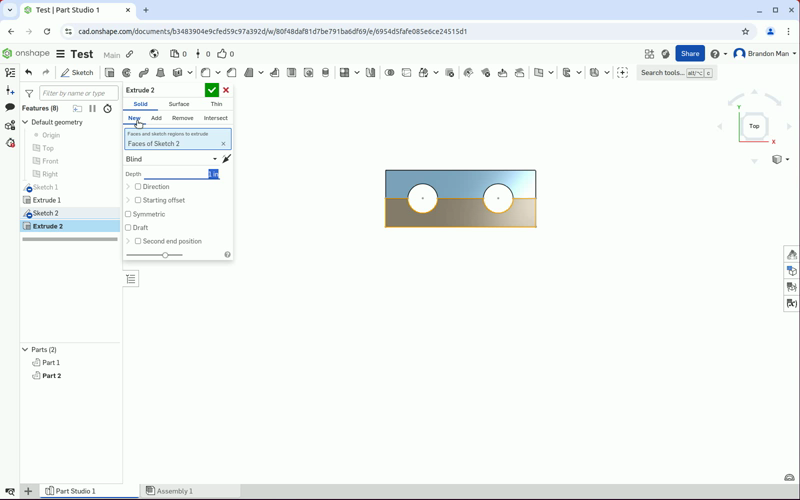
text(7.703)
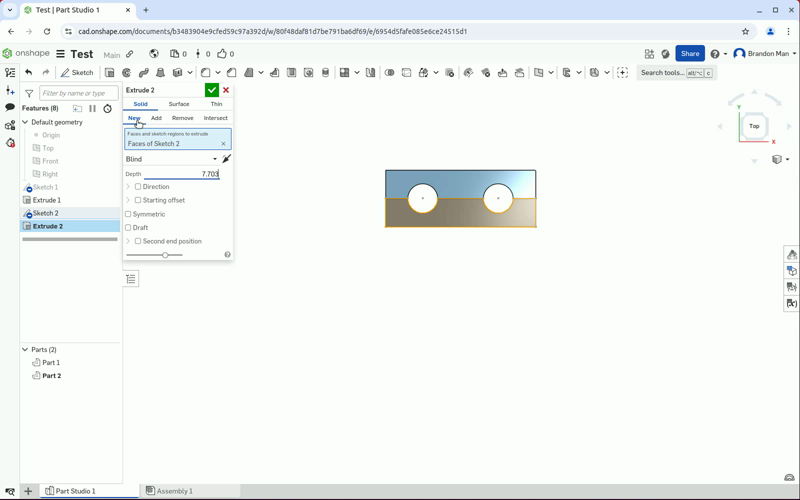
key(enter)
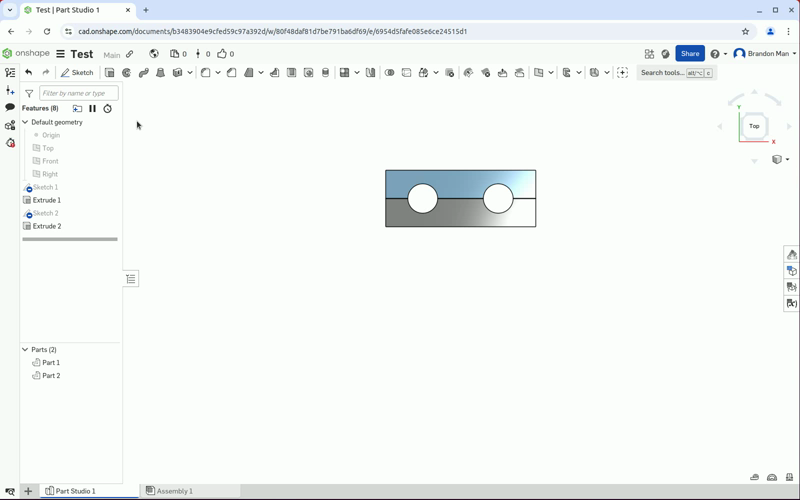
key(shift+h)
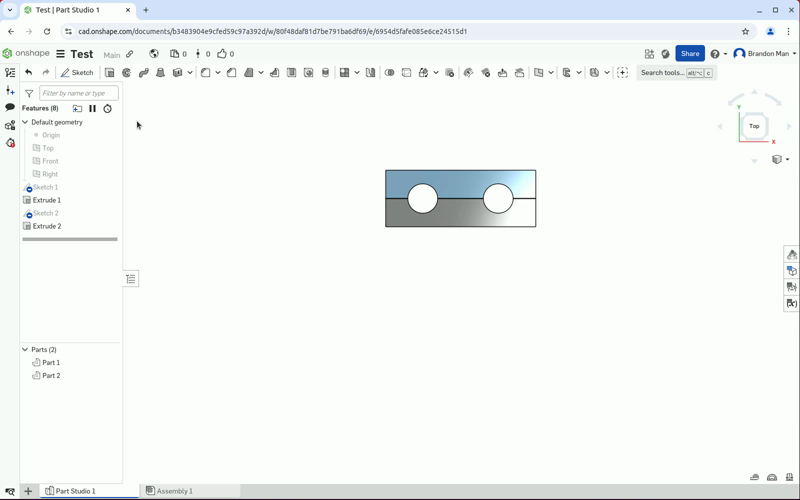
key(shift+h)
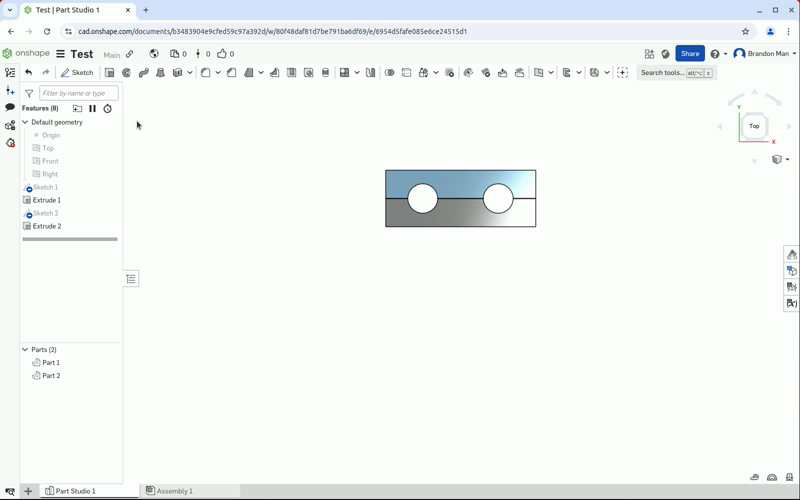
mouse_move(73, 189)
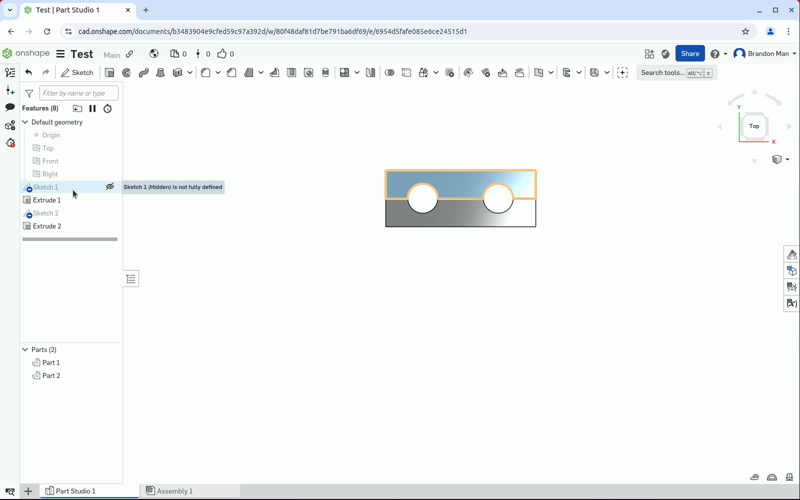
click(73, 189)
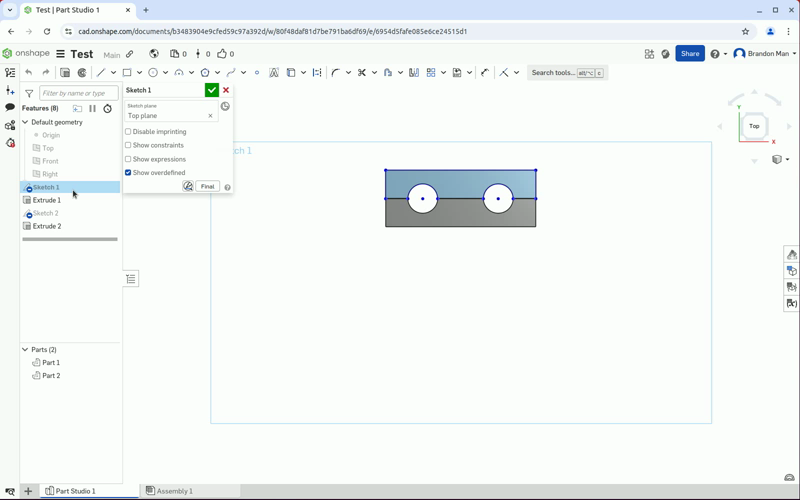
mouse_move(229, 92)
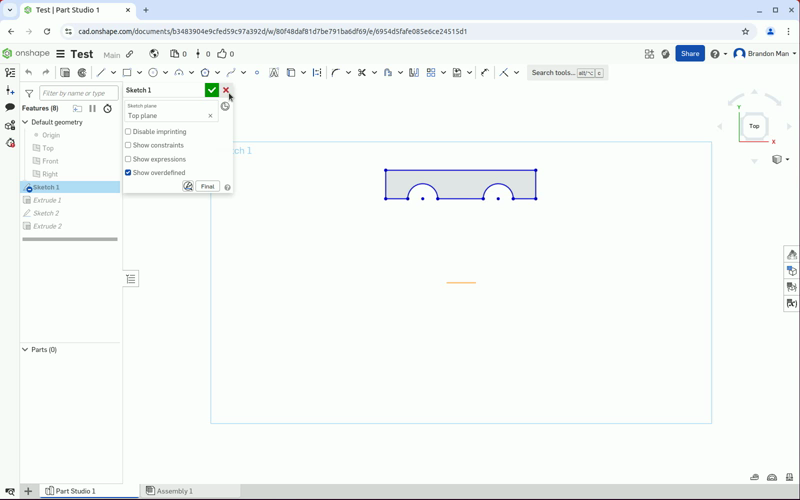
click(229, 92)
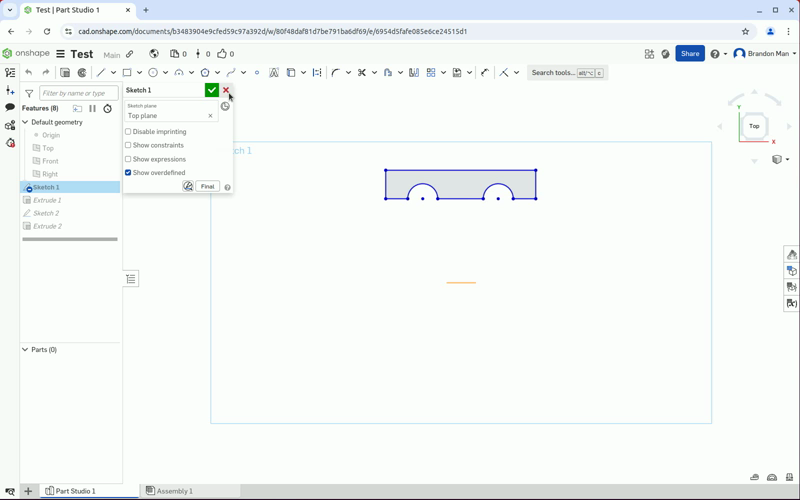
key(shift+s)
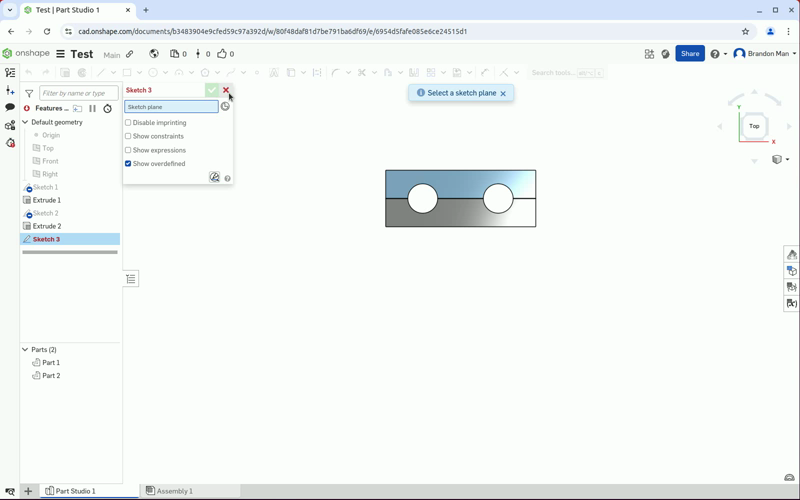
mouse_move(73, 150)
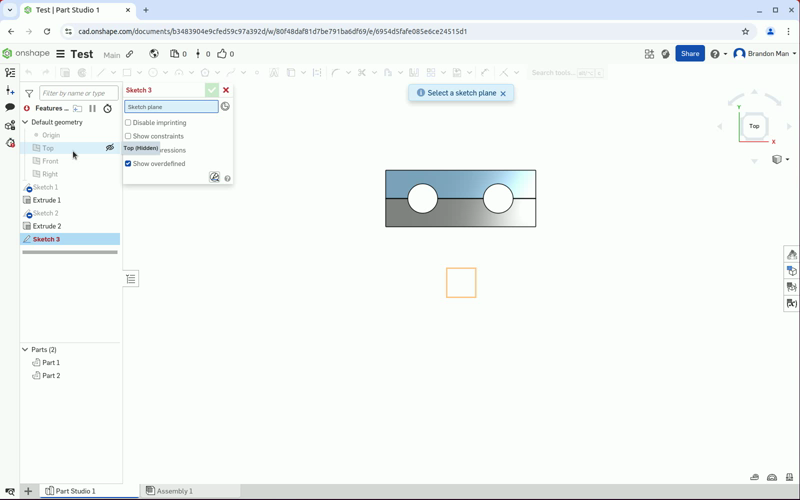
click(73, 150)
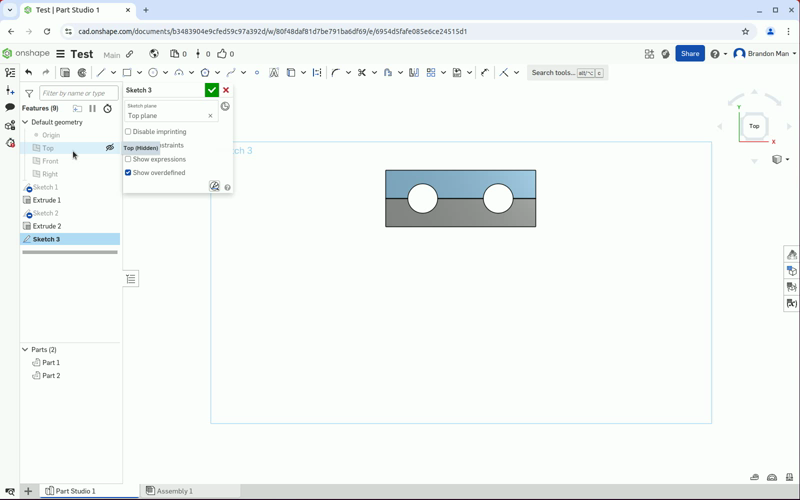
mouse_move(73, 352)
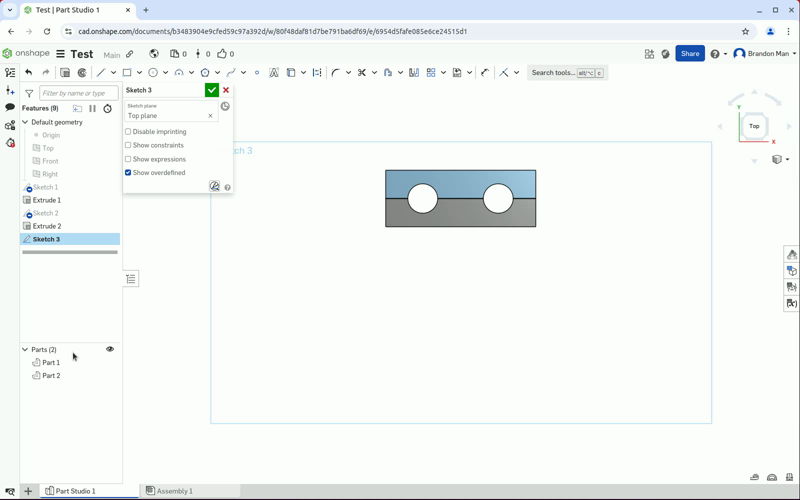
key(y)
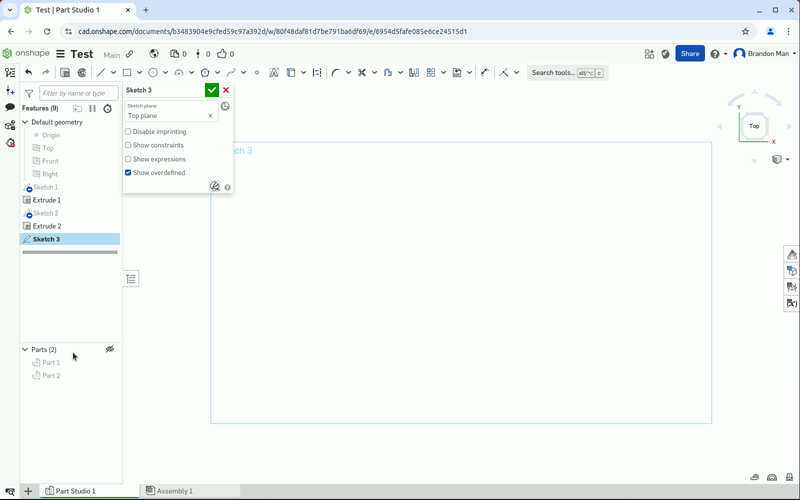
key(l)
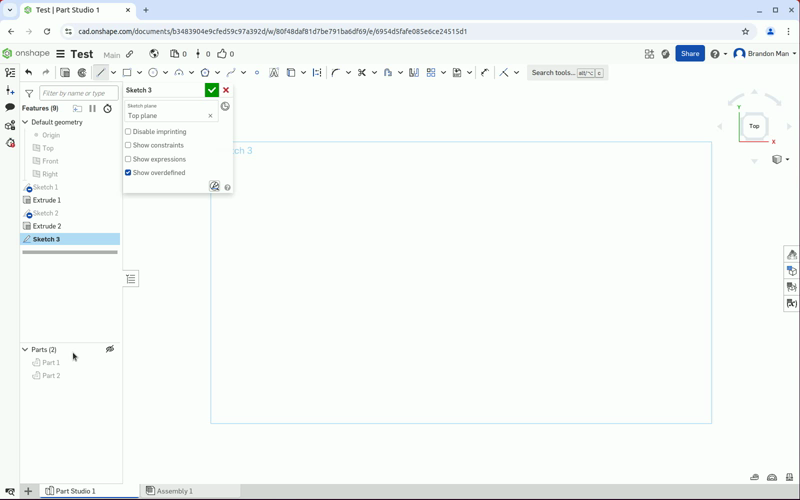
key_down(shift)
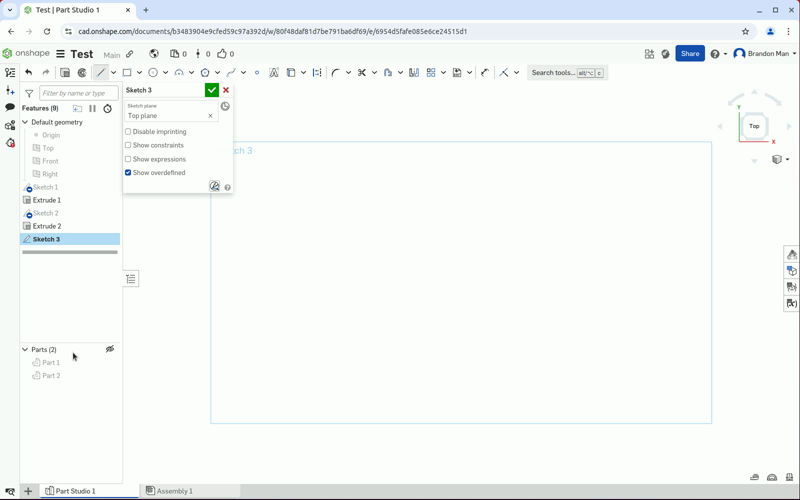
mouse_move(385, 252)
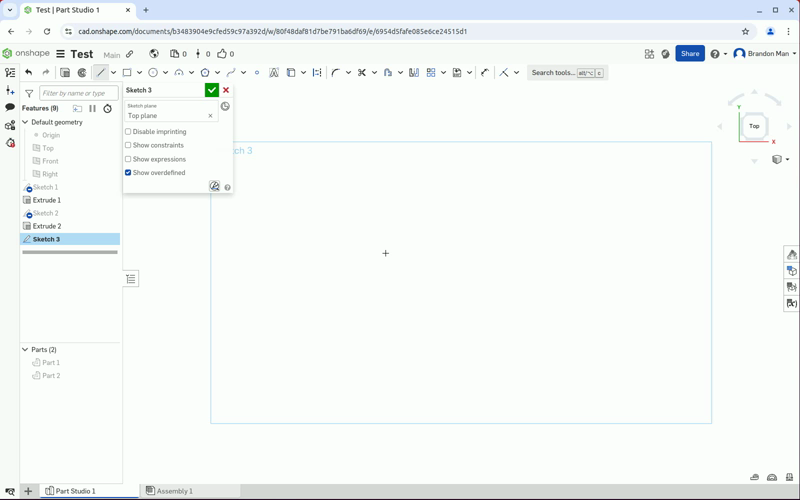
click(385, 252)
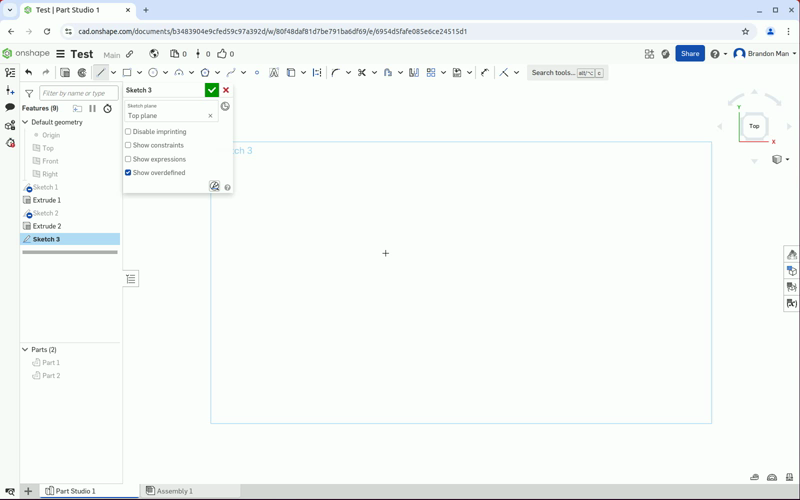
key_up(shift)
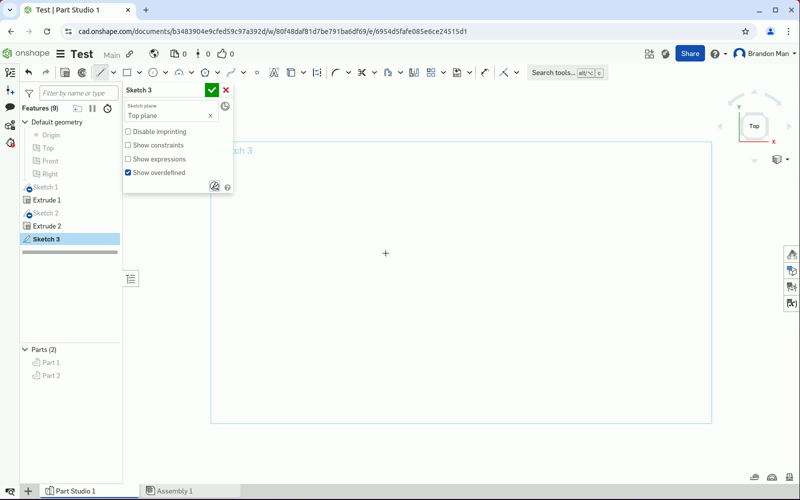
key_down(shift)
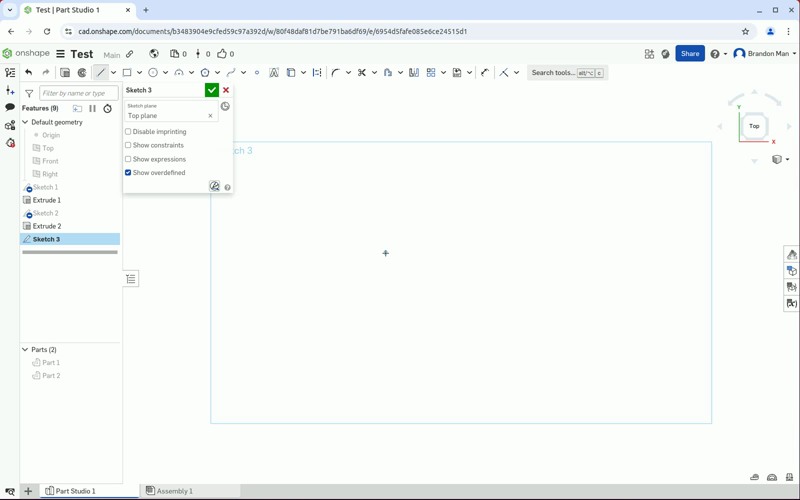
mouse_move(415, 252)
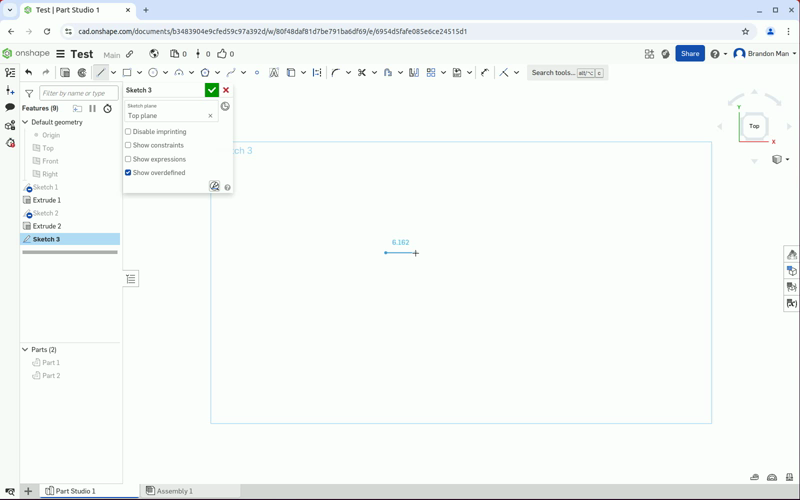
mouse_move(418, 252)
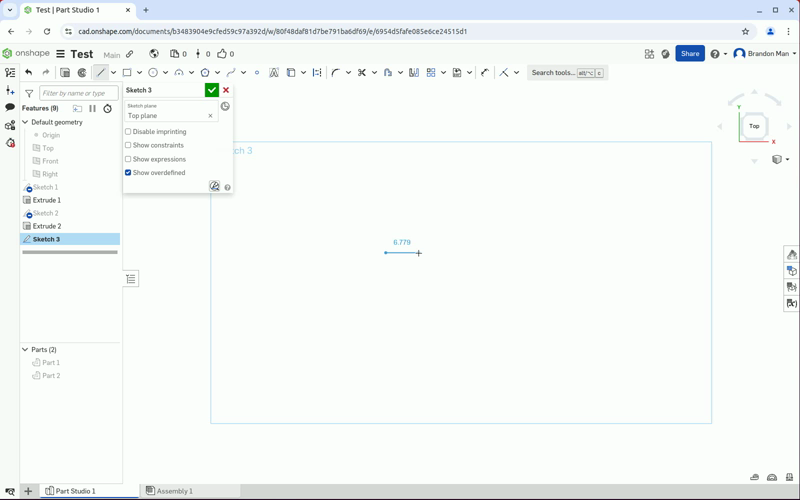
click(418, 252)
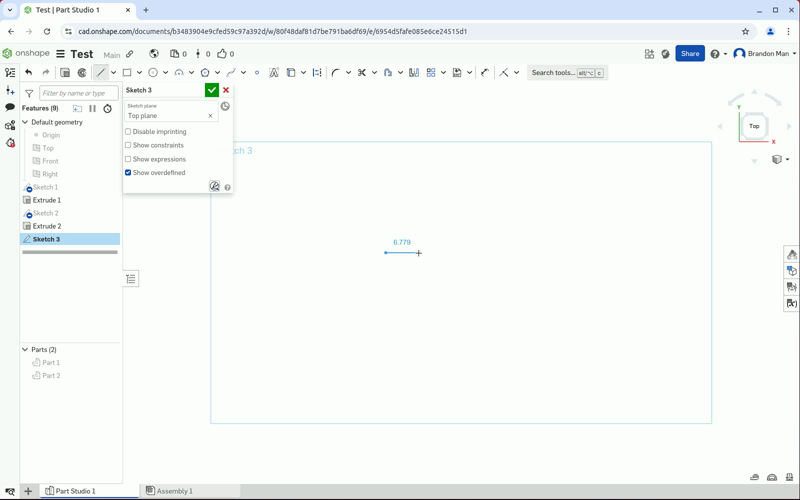
key_up(shift)
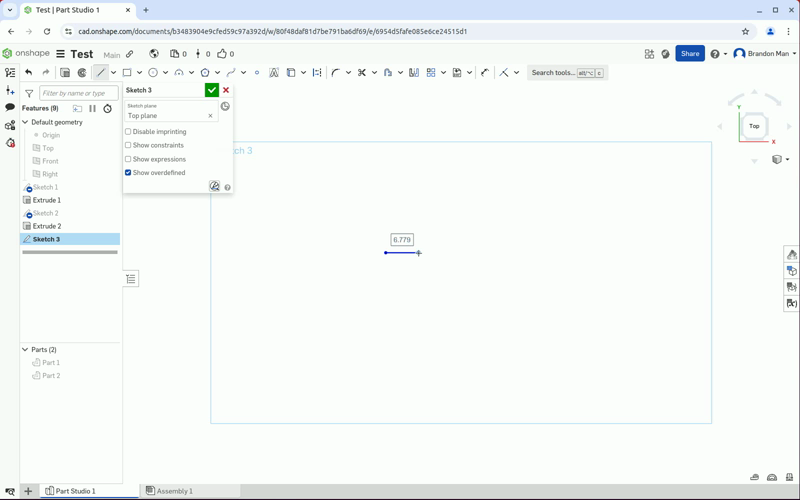
key(esc)
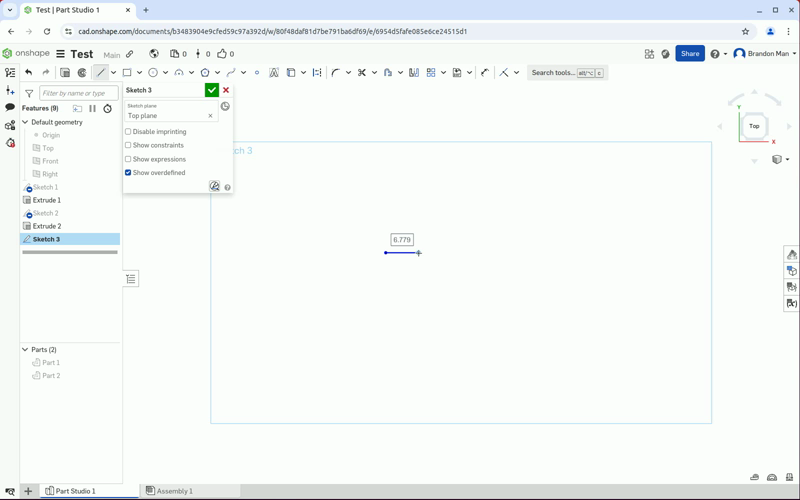
key(a)
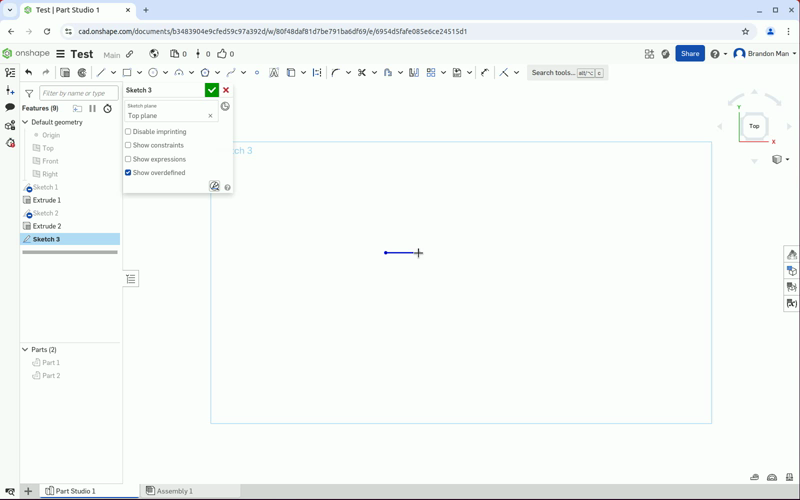
mouse_move(418, 252)
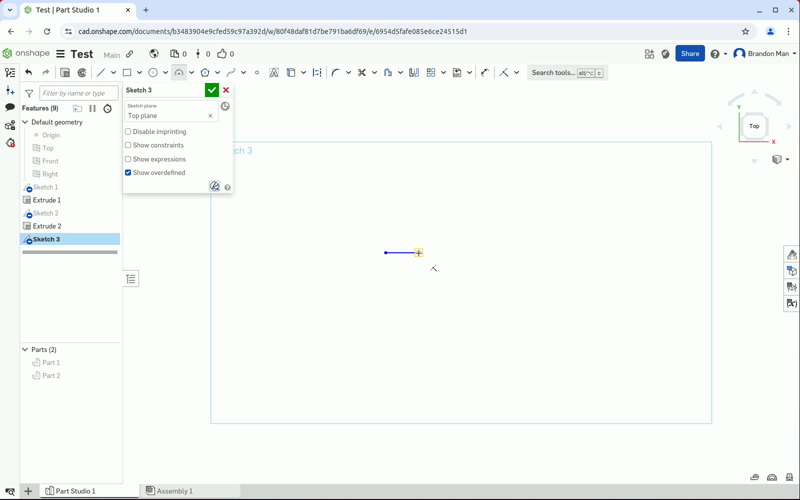
click(418, 252)
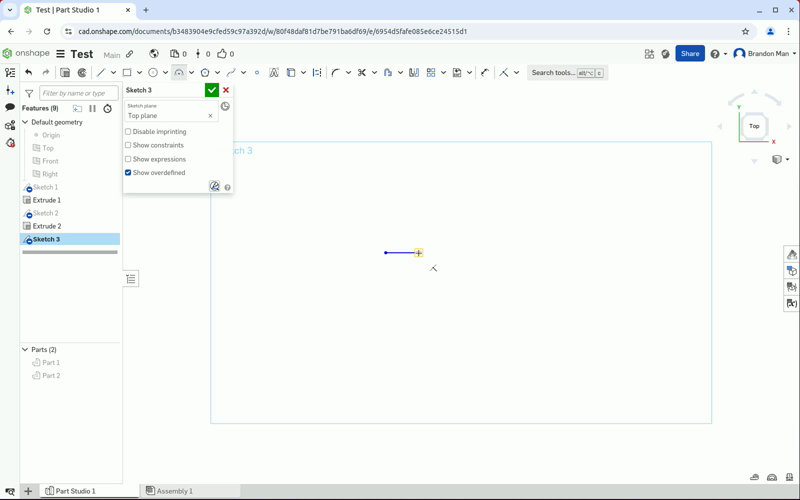
key_down(shift)
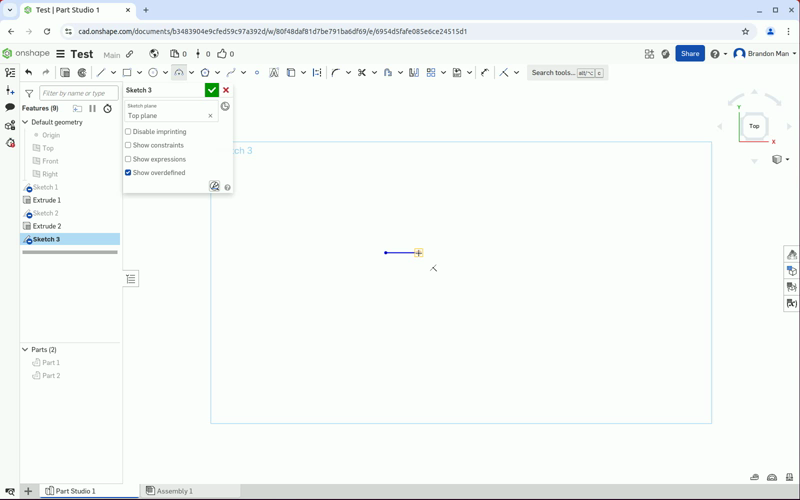
mouse_move(444, 252)
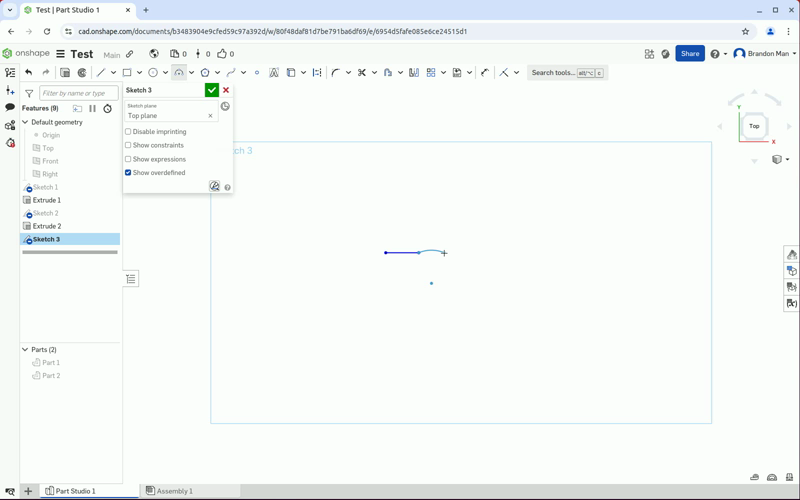
click(444, 252)
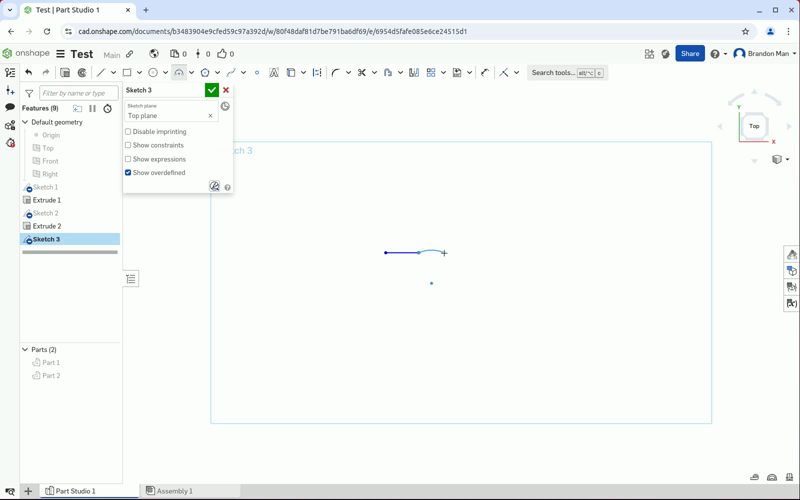
mouse_move(431, 240)
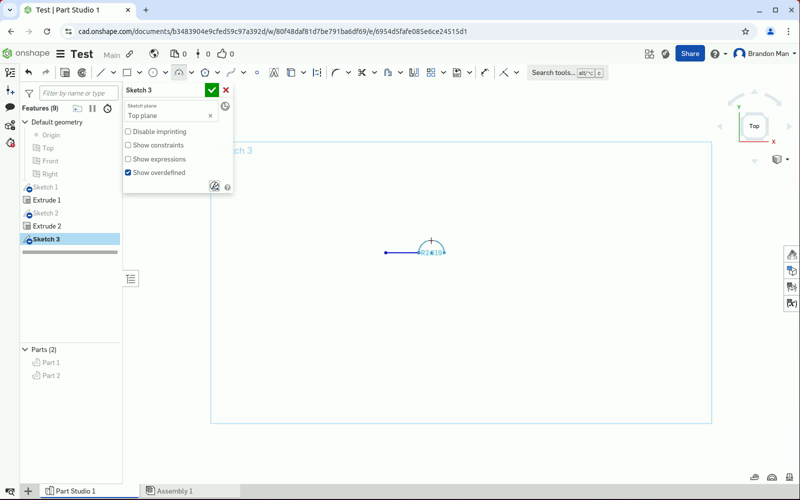
click(431, 240)
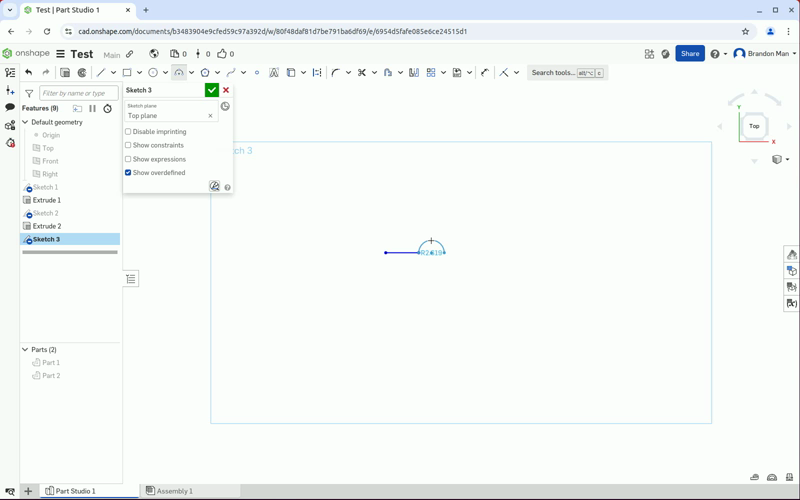
key_up(shift)
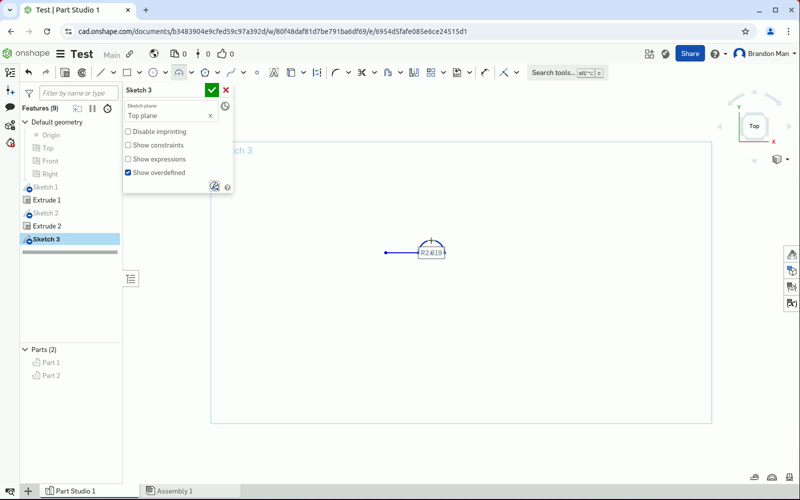
key(esc)
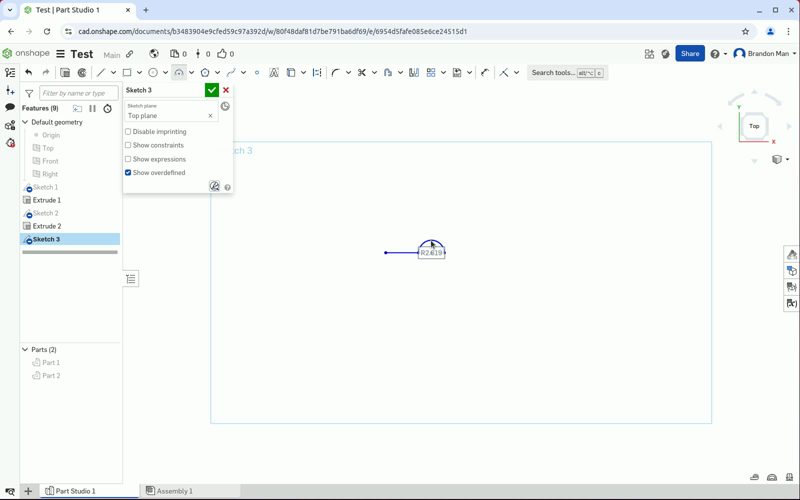
key(l)
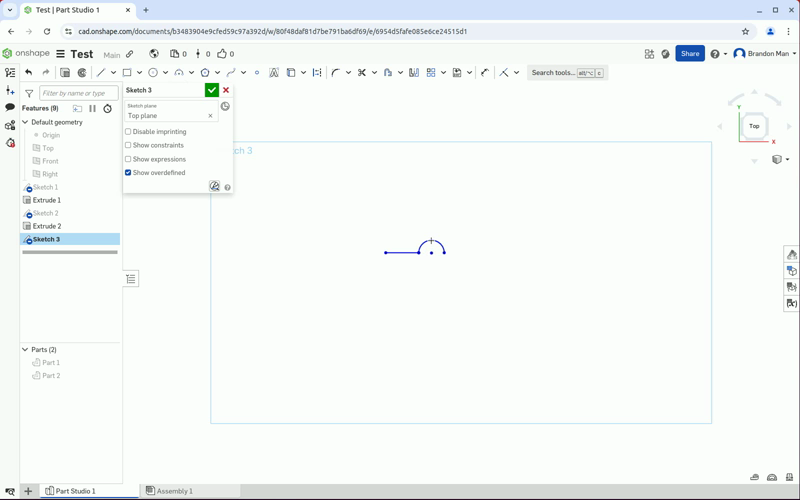
mouse_move(444, 252)
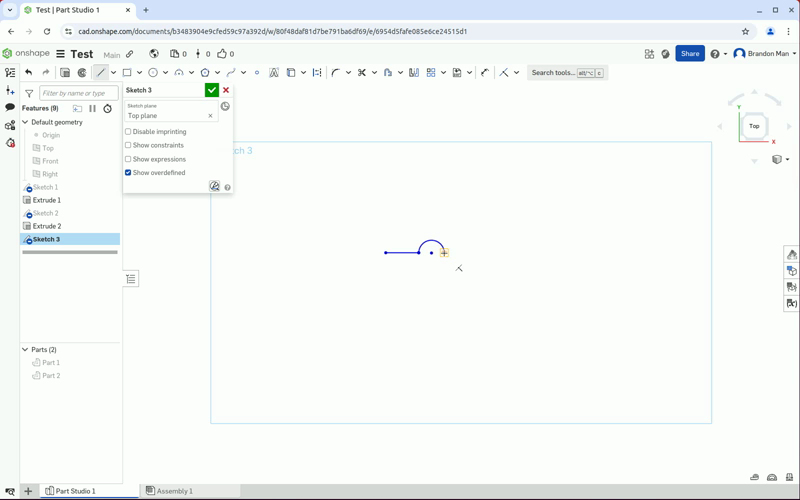
click(444, 252)
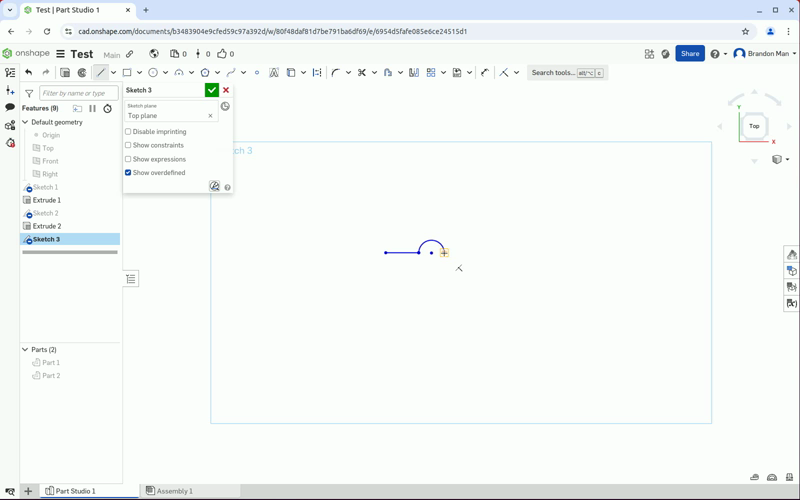
key_down(shift)
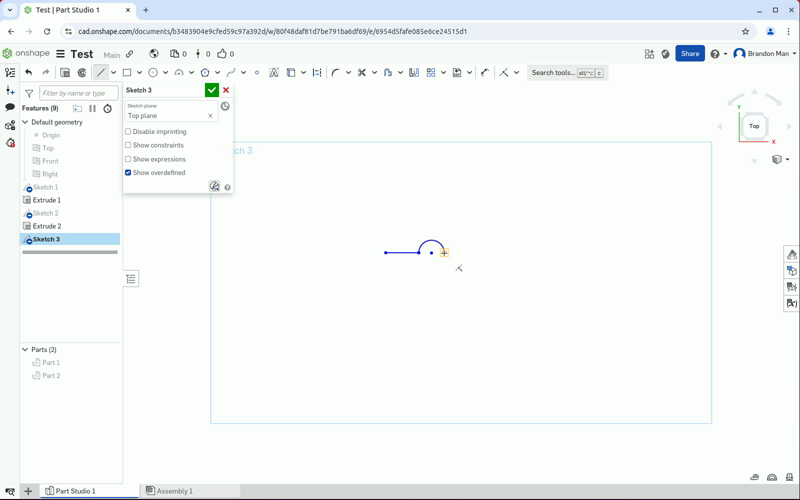
mouse_move(474, 252)
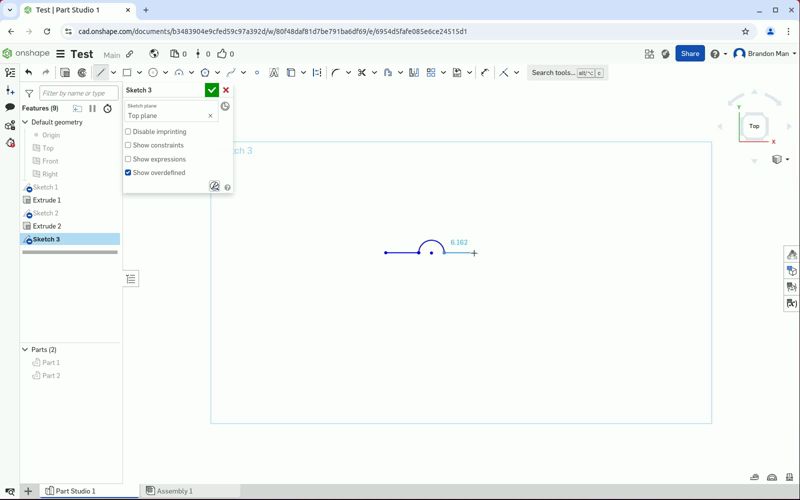
mouse_move(477, 252)
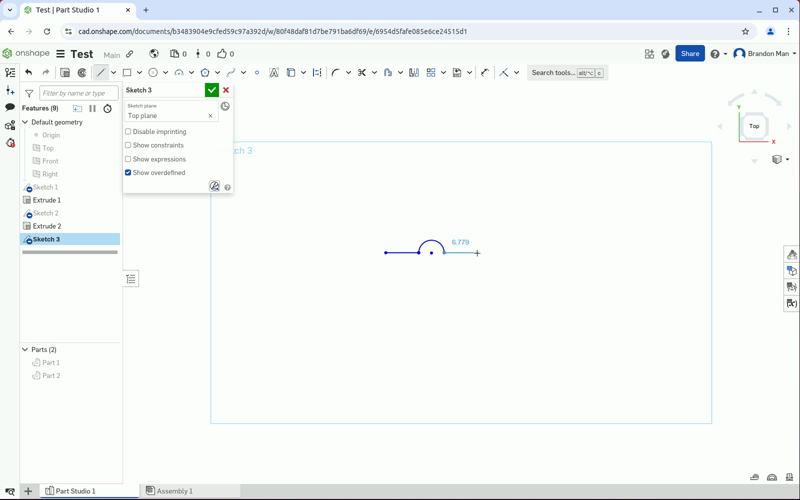
click(477, 252)
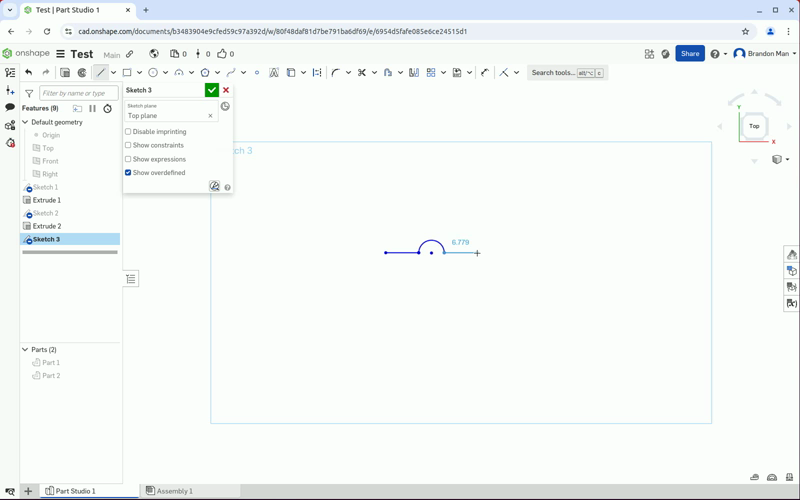
key_up(shift)
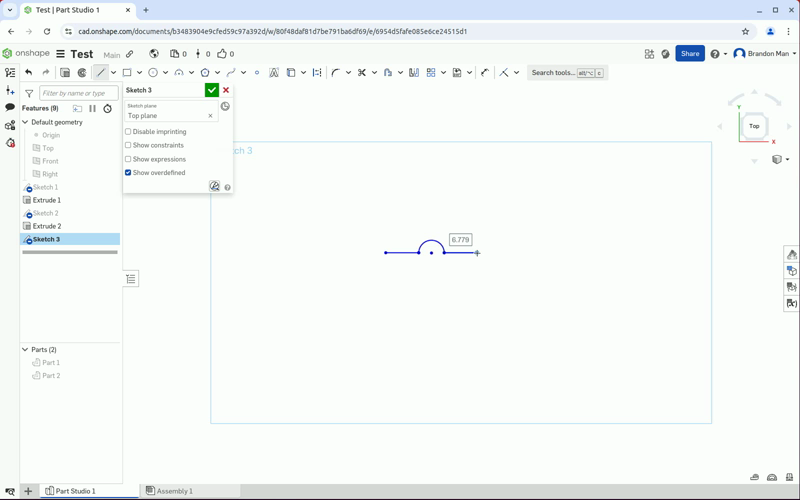
key(esc)
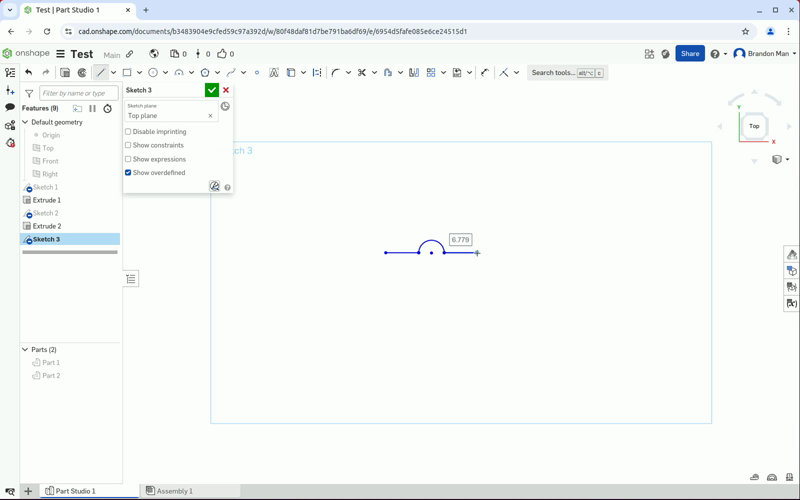
key(a)
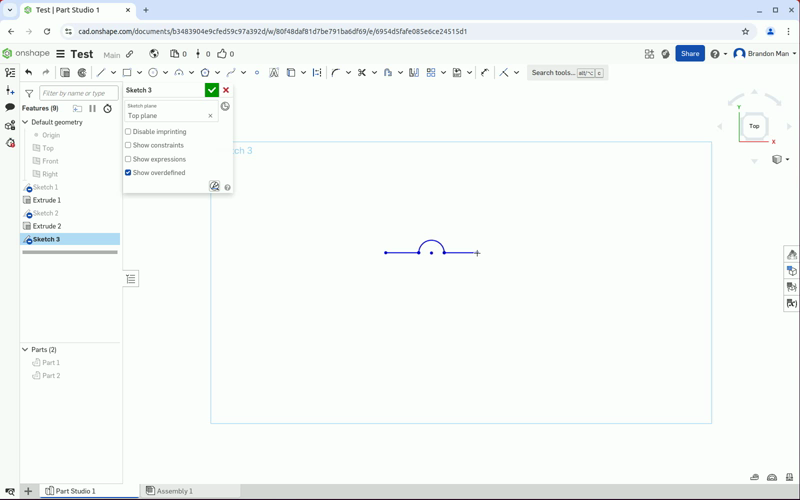
mouse_move(477, 252)
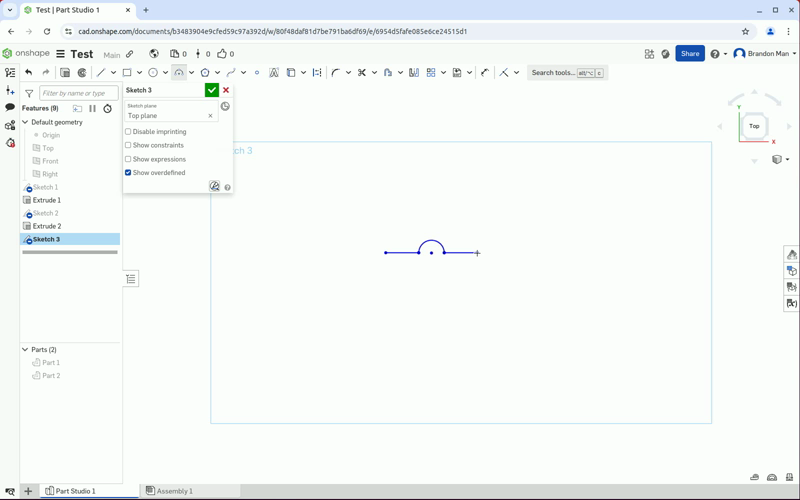
click(477, 252)
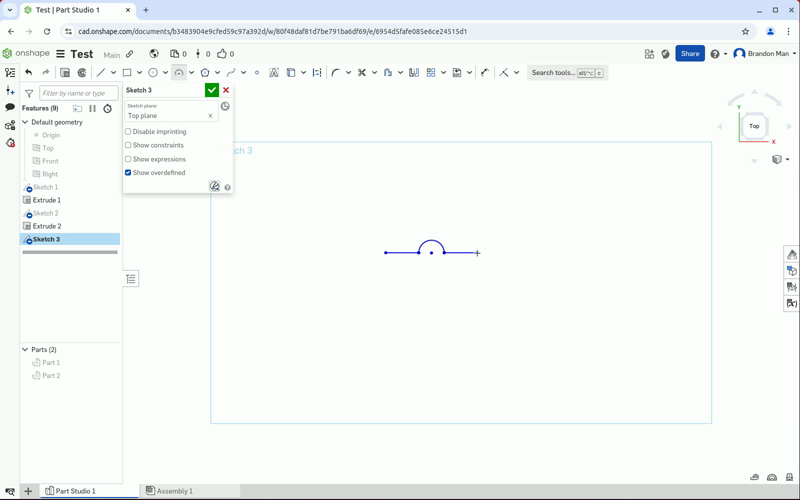
key_down(shift)
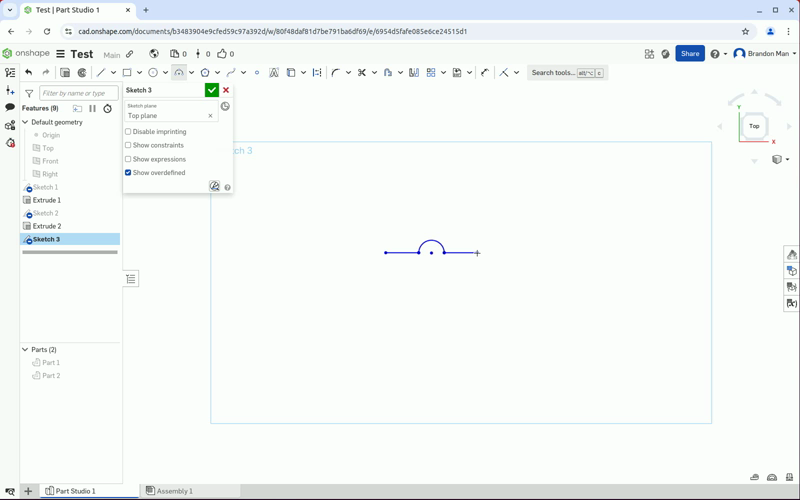
mouse_move(502, 252)
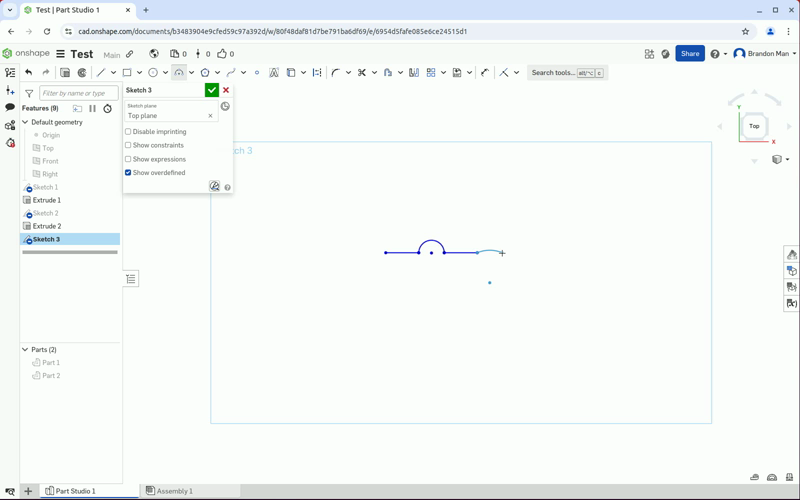
click(502, 252)
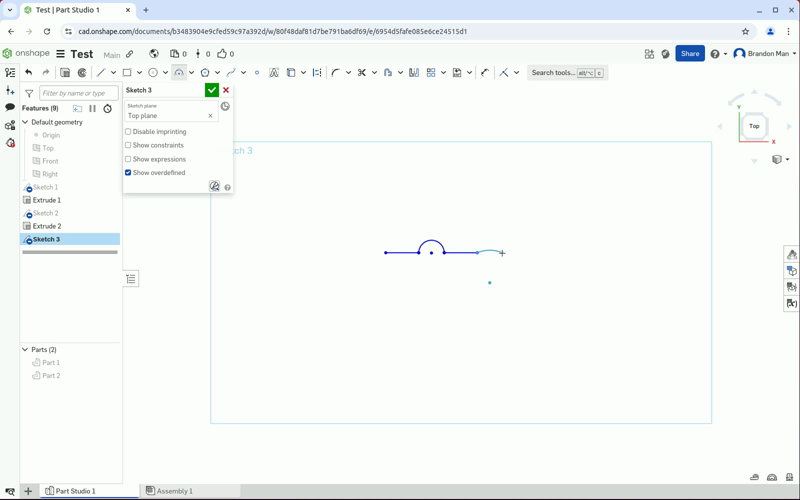
mouse_move(489, 240)
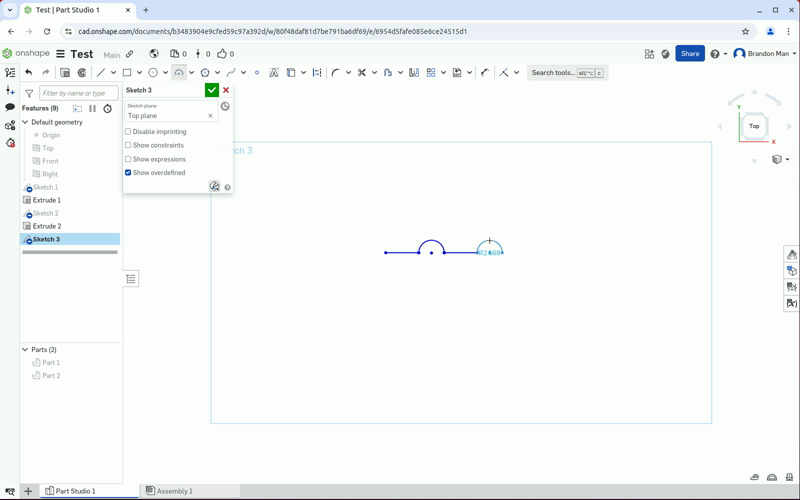
click(489, 240)
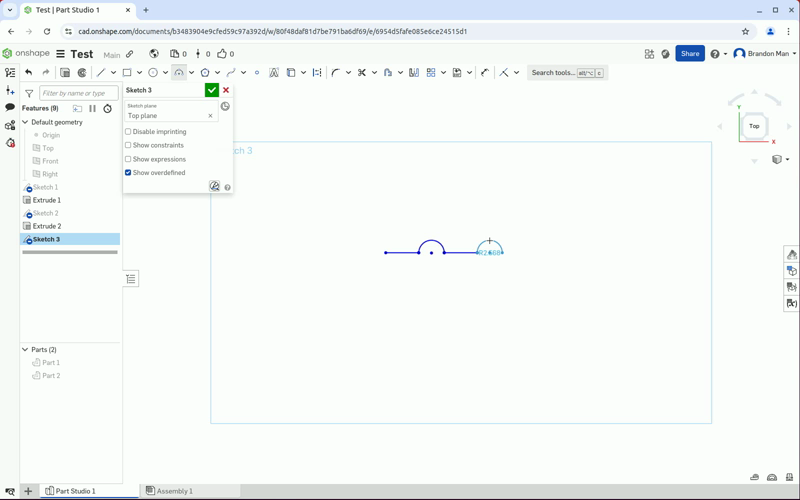
key_up(shift)
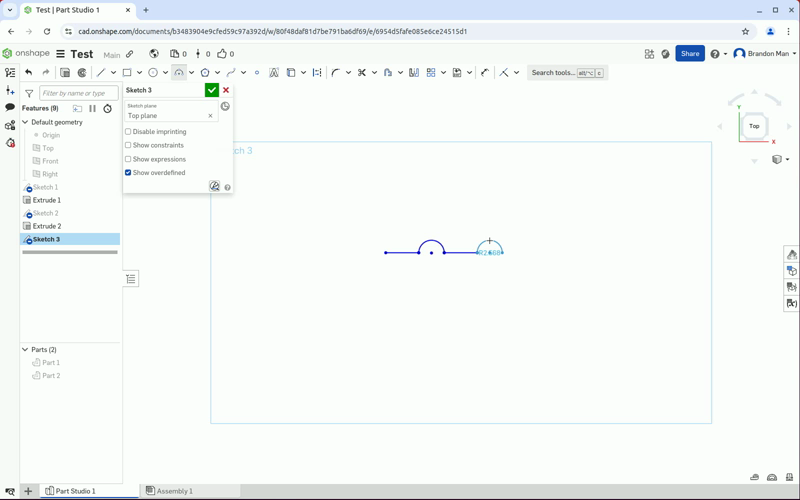
key(esc)
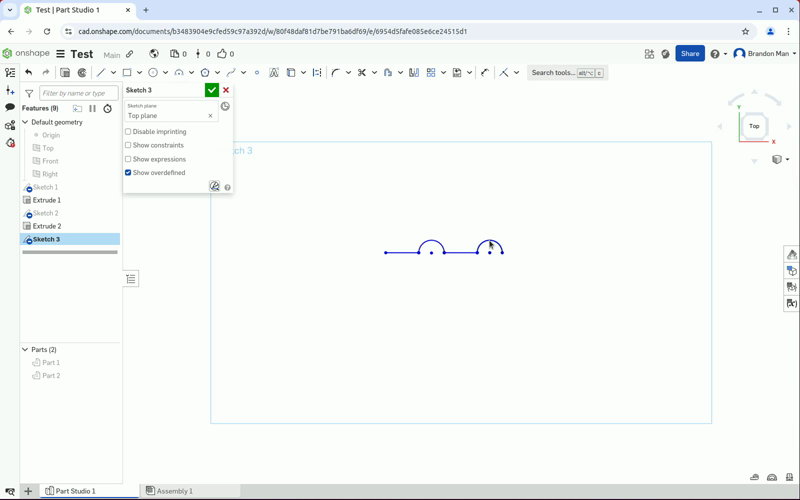
key(l)
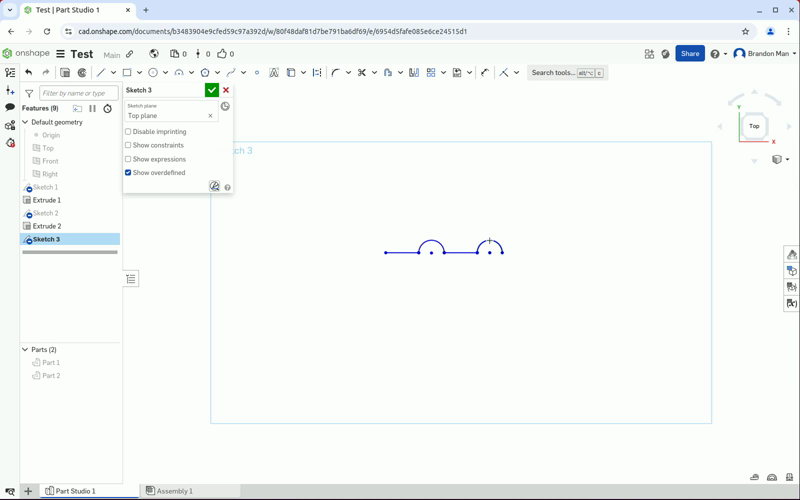
mouse_move(502, 252)
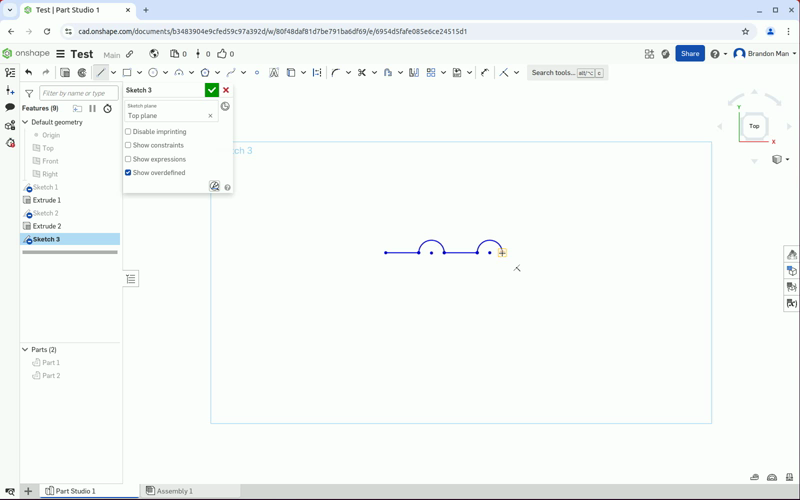
click(502, 252)
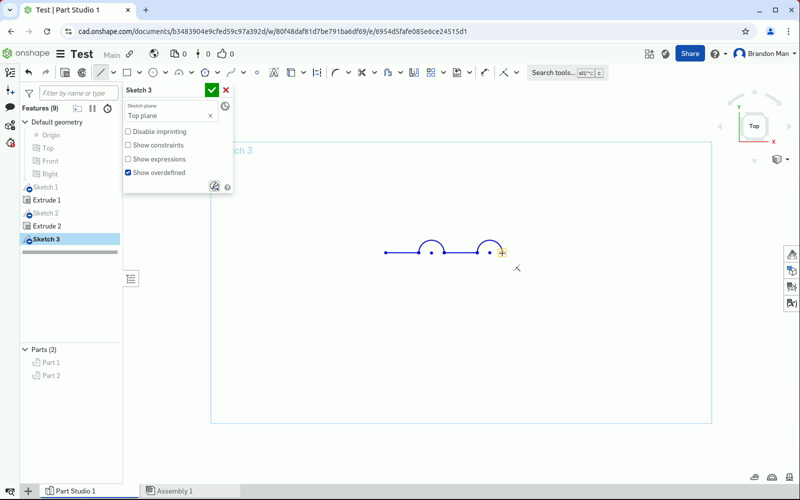
key_down(shift)
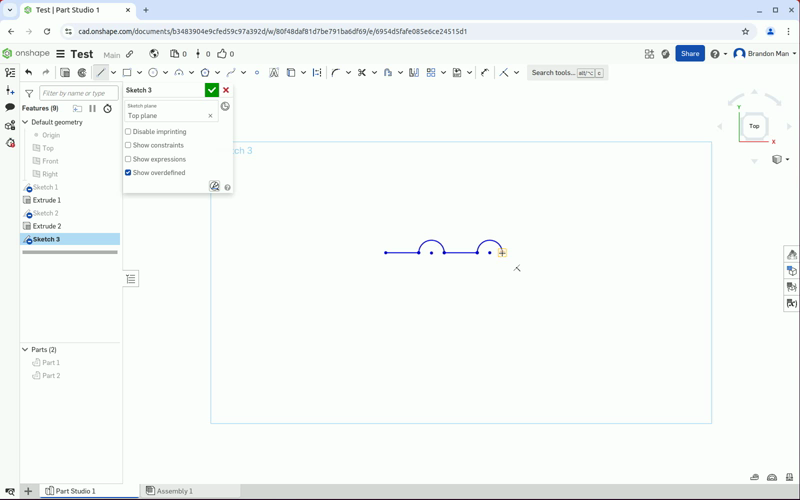
mouse_move(532, 252)
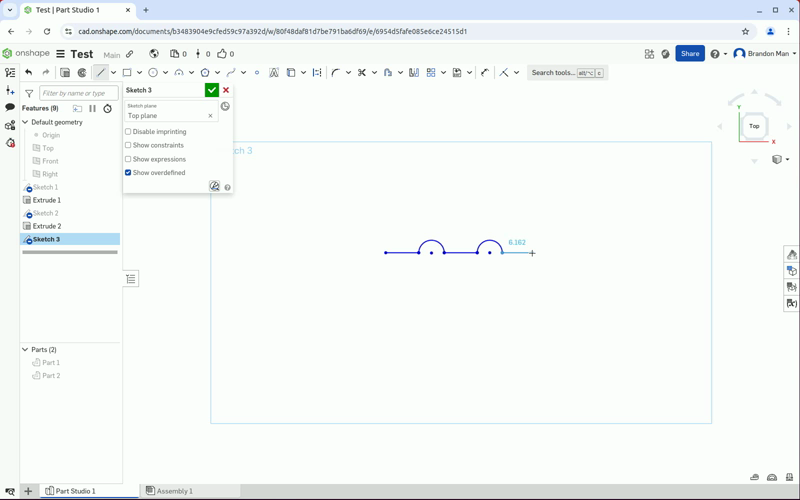
mouse_move(535, 252)
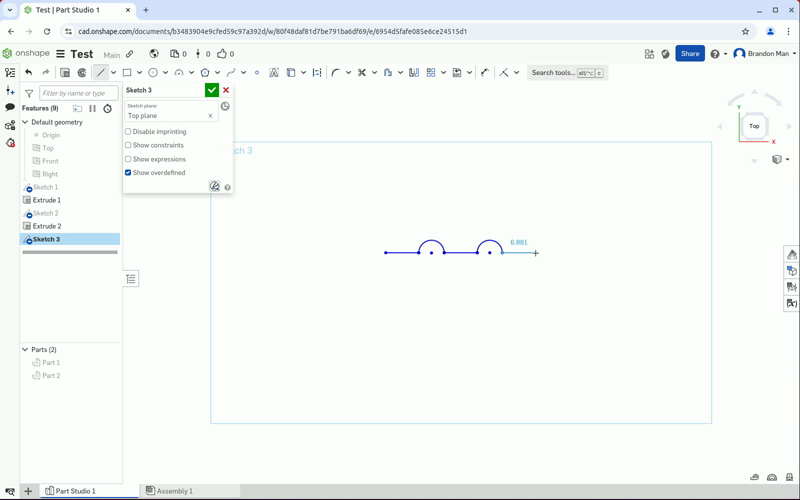
click(535, 252)
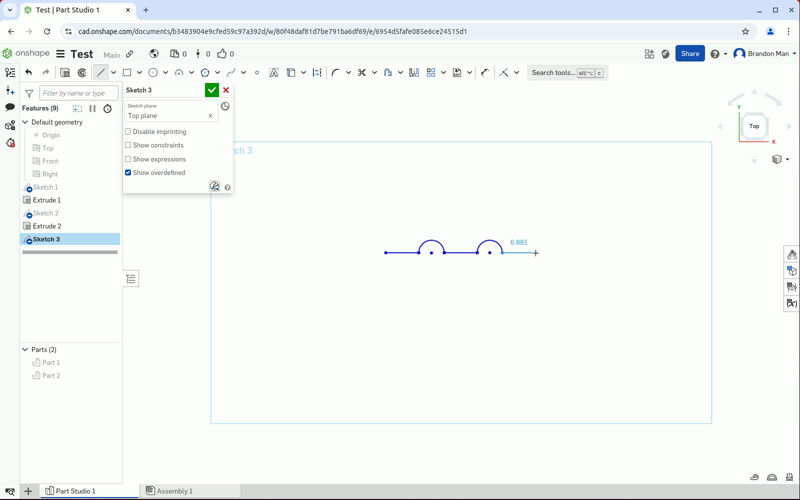
key_up(shift)
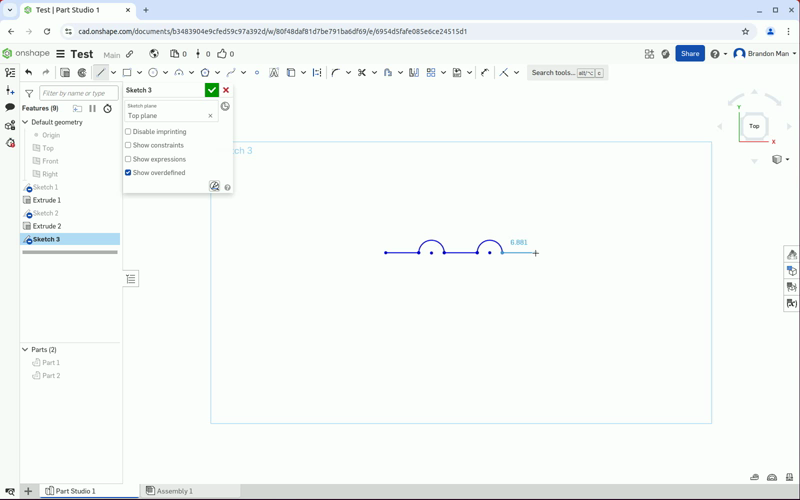
key_down(shift)
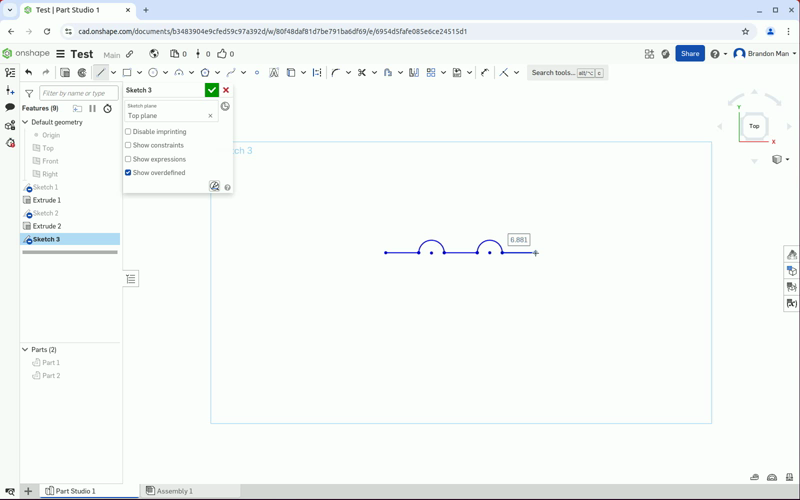
mouse_move(565, 252)
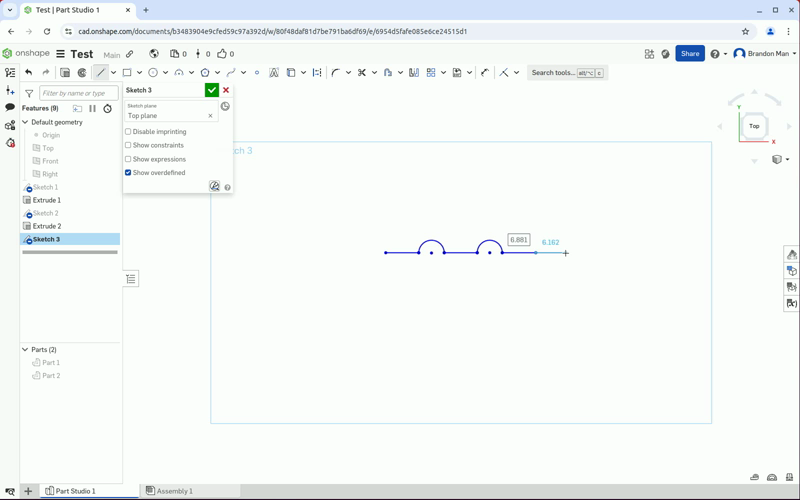
mouse_move(535, 227)
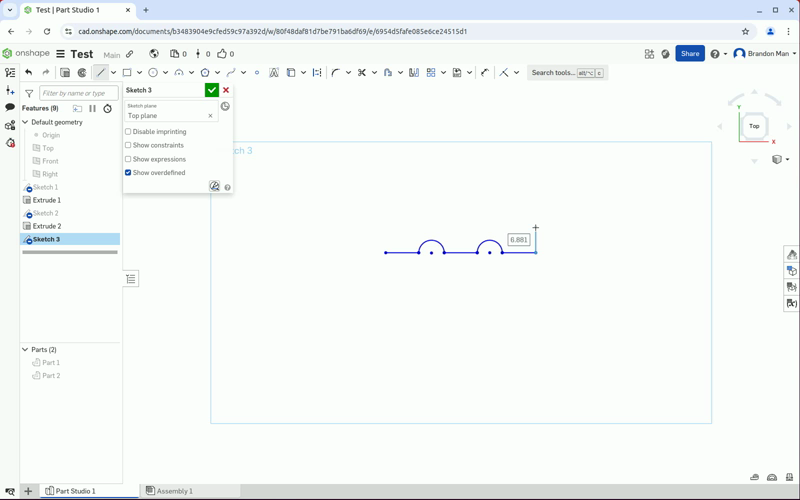
click(535, 227)
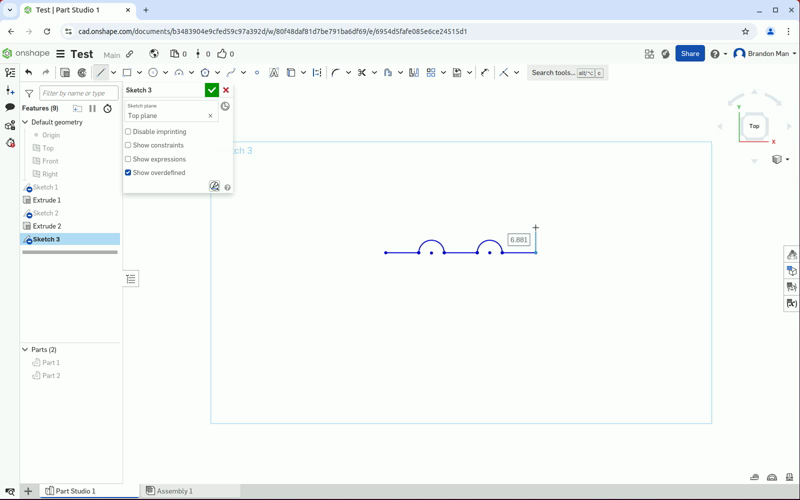
key_up(shift)
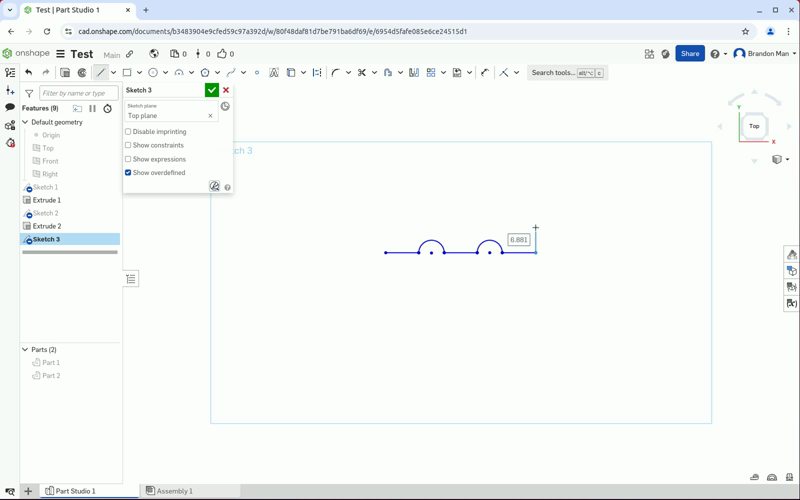
key_down(shift)
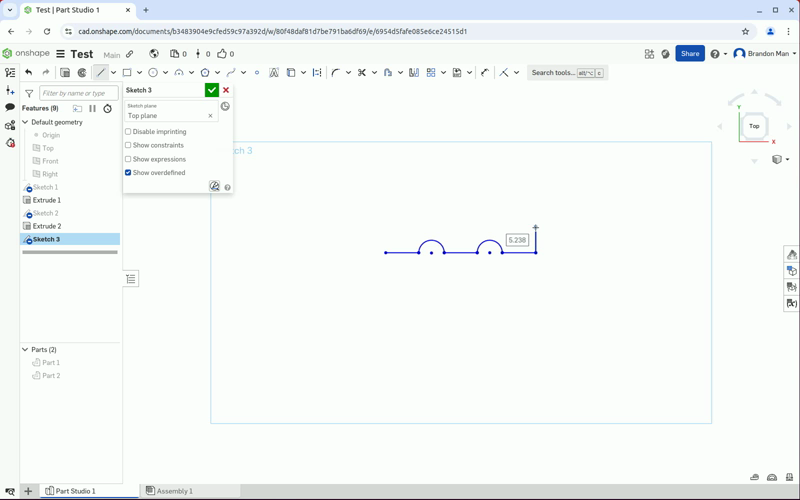
mouse_move(385, 227)
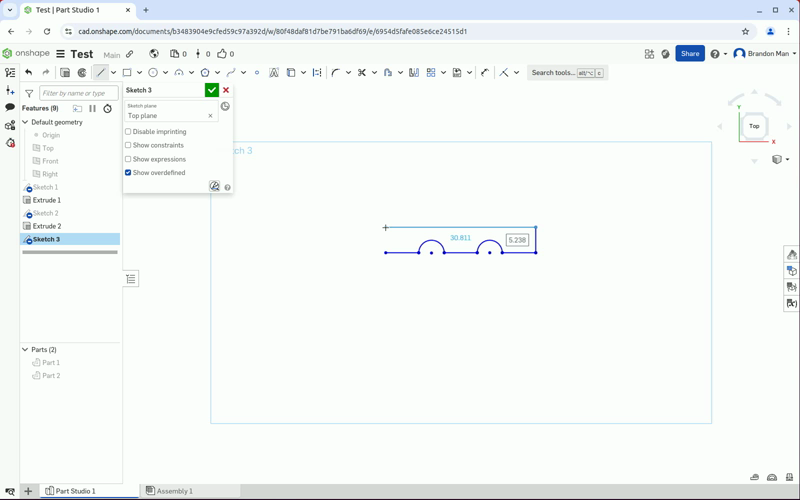
click(385, 227)
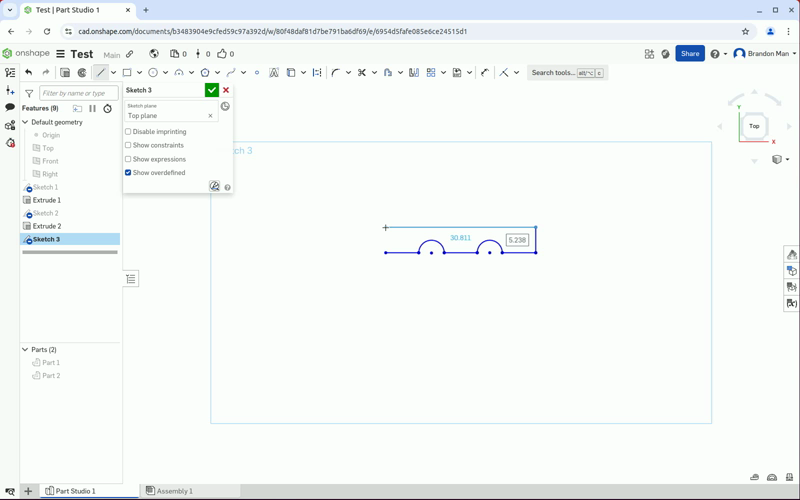
key_up(shift)
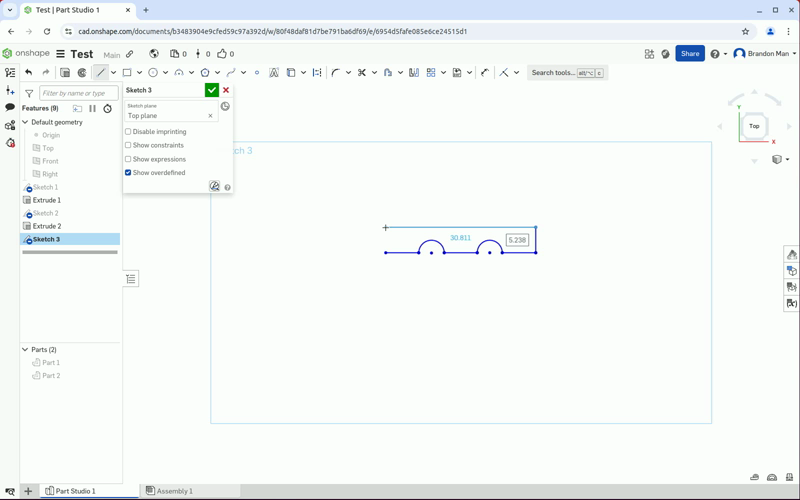
mouse_move(415, 227)
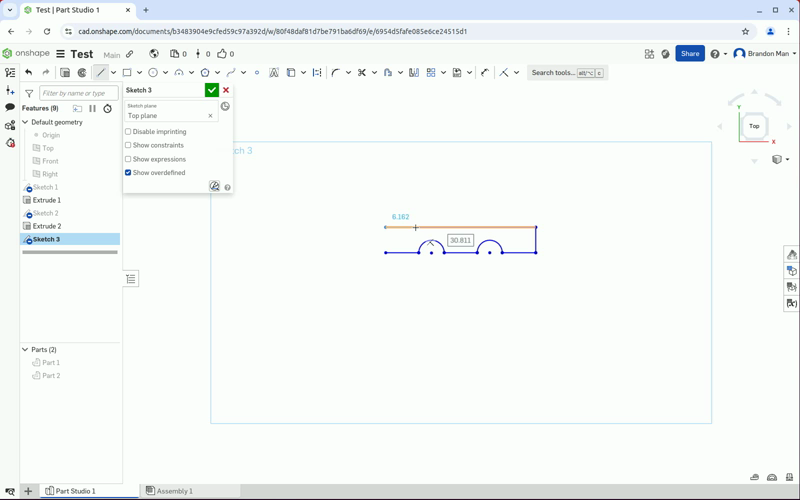
key_down(shift)
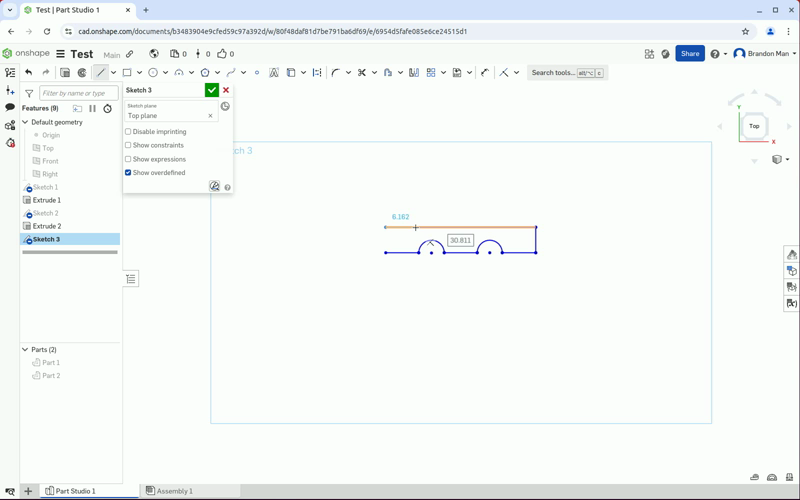
mouse_move(385, 252)
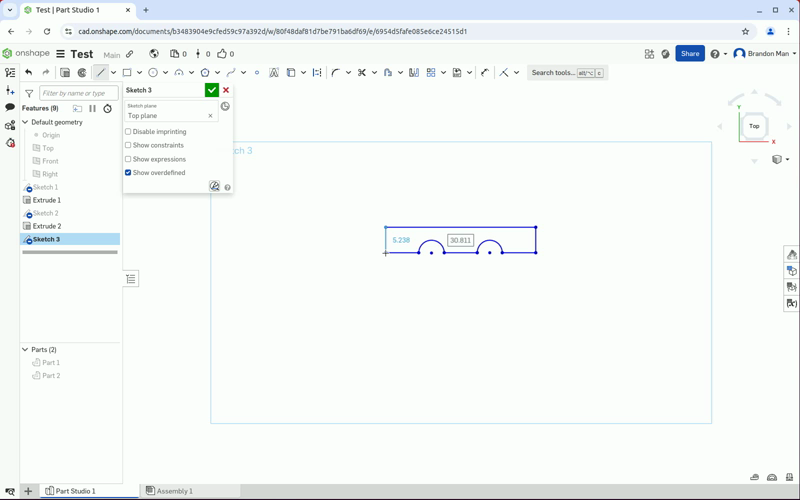
key_up(shift)
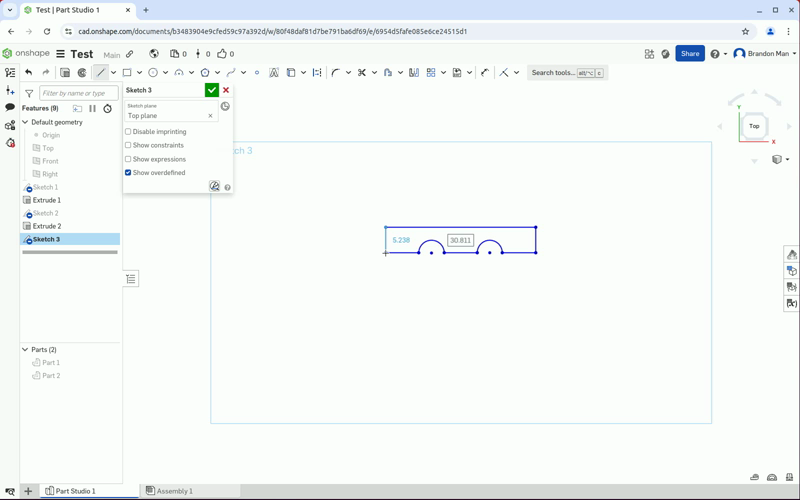
click(385, 252)
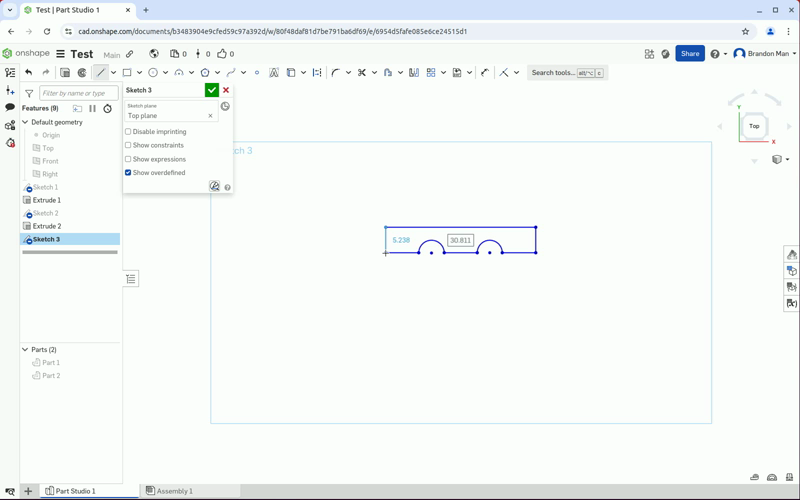
key(esc)
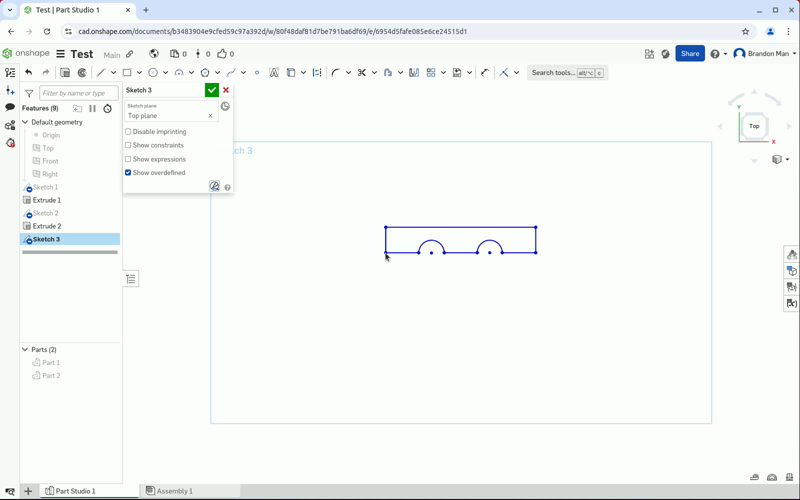
mouse_move(391, 238)
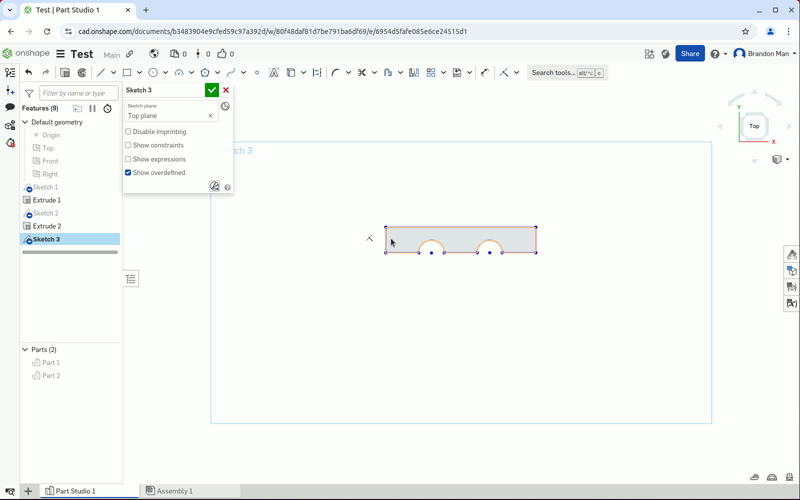
scroll(6)
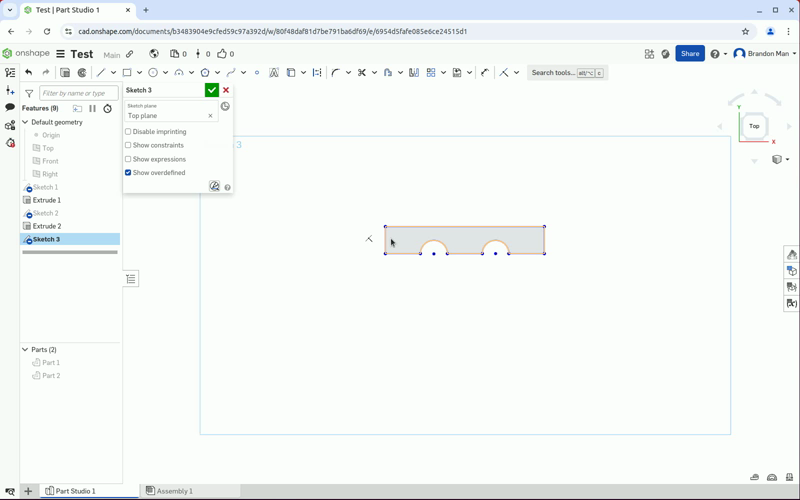
scroll(6)
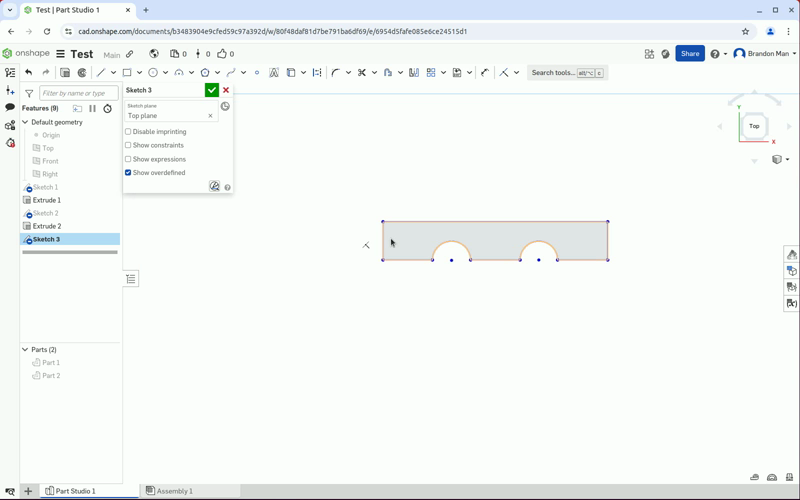
scroll(6)
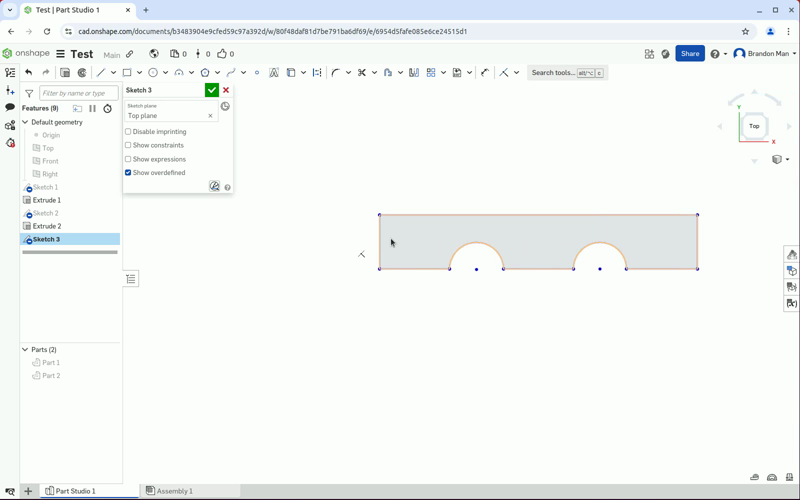
scroll(6)
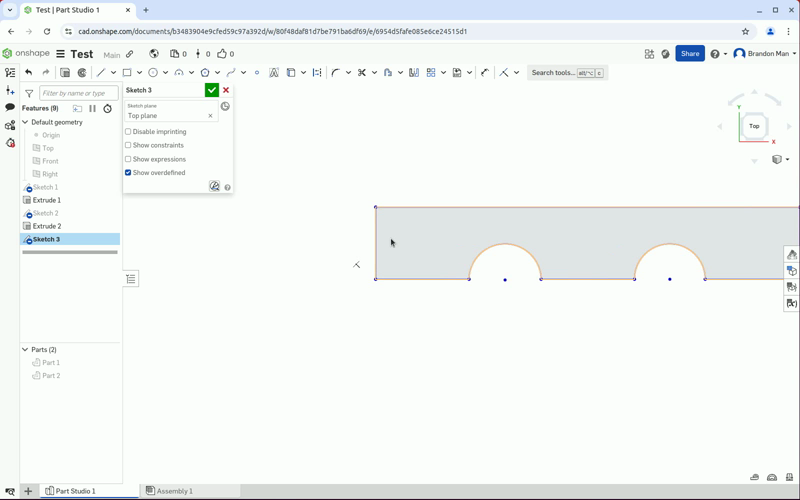
scroll(6)
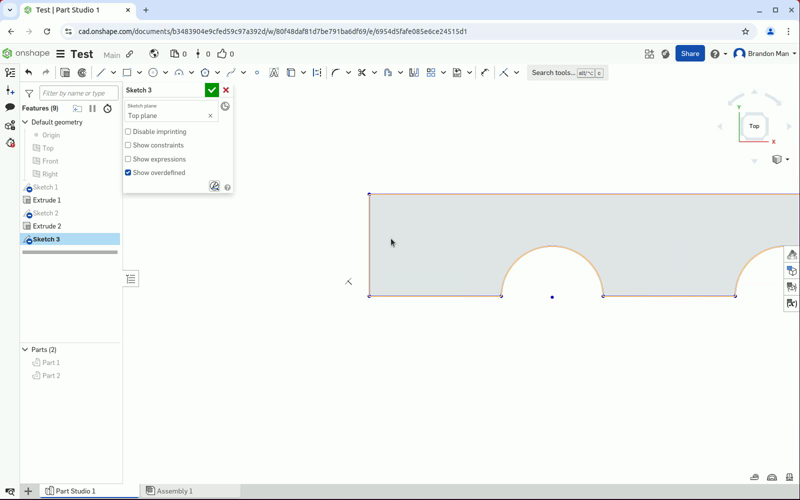
scroll(6)
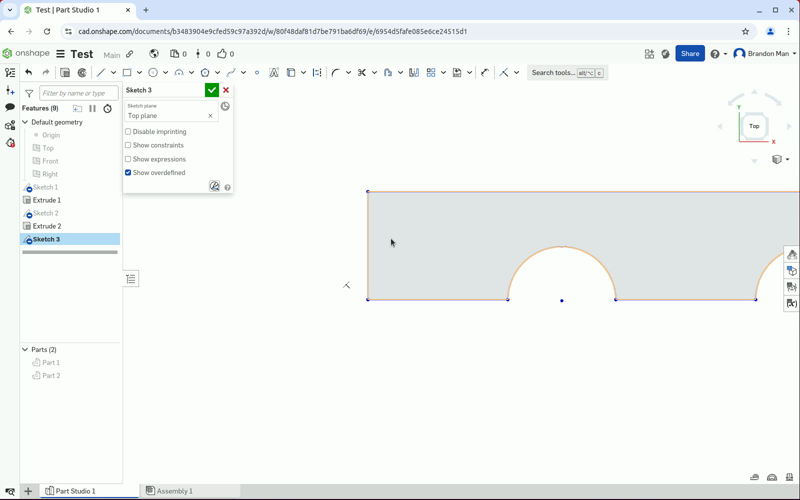
scroll(6)
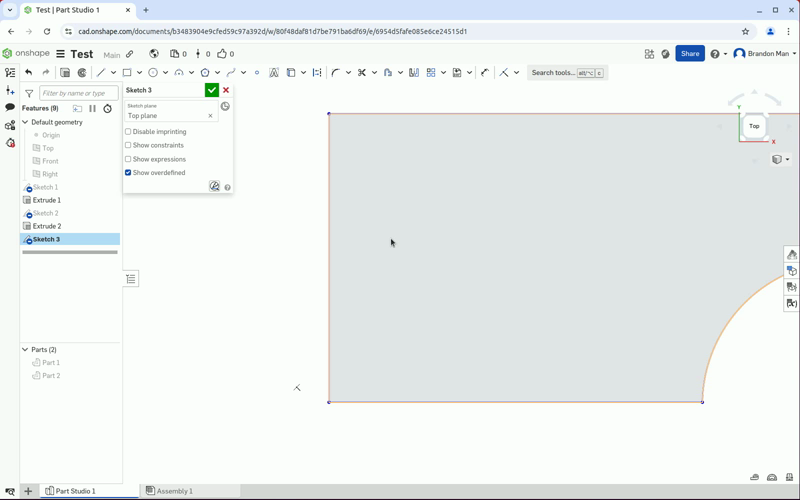
click(391, 238)
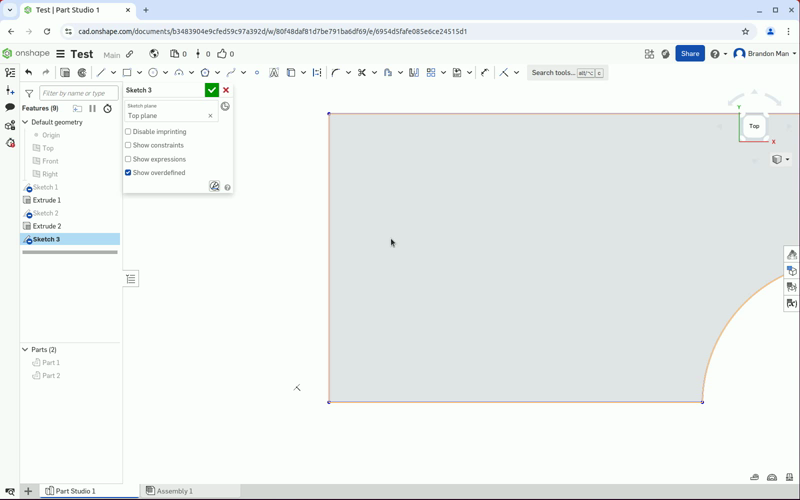
scroll(-6)
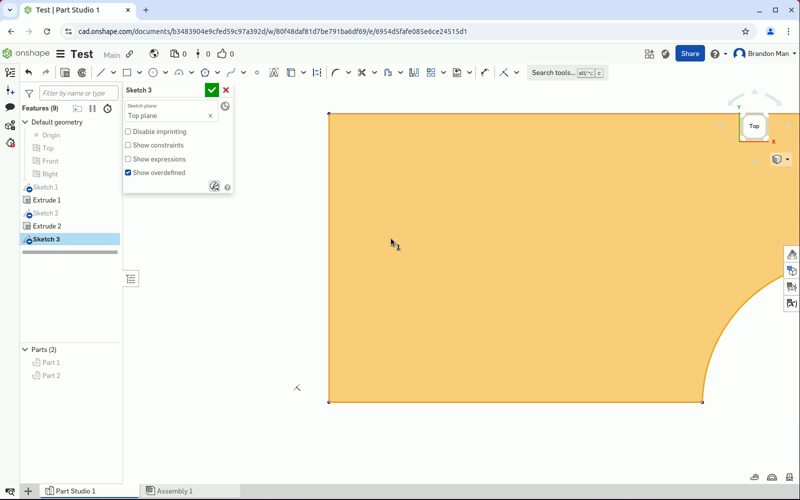
scroll(-6)
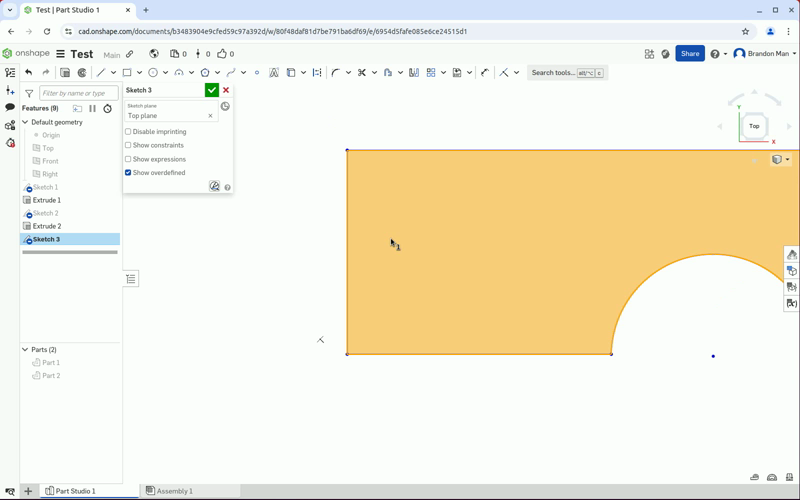
scroll(-6)
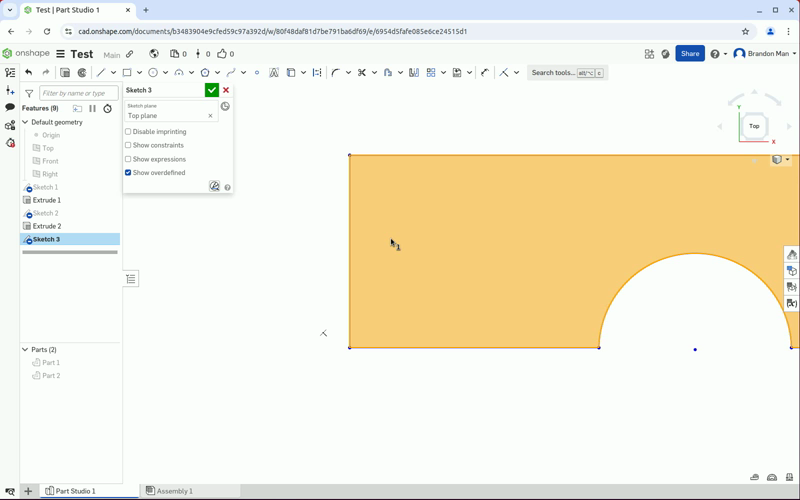
scroll(-6)
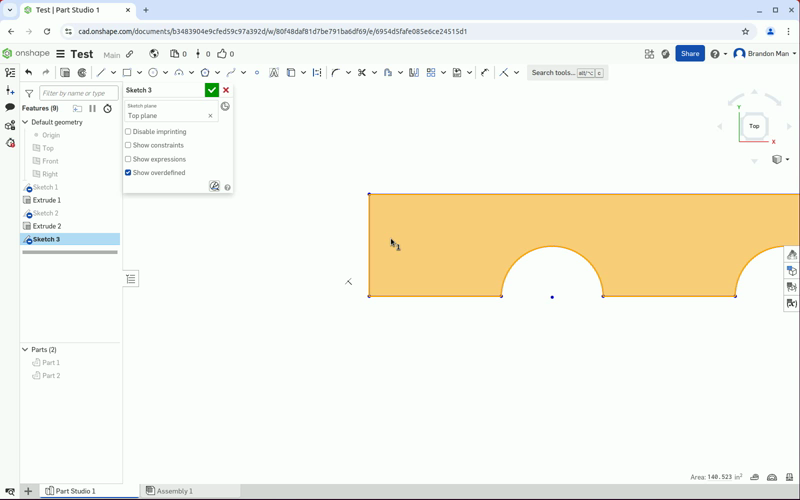
scroll(-6)
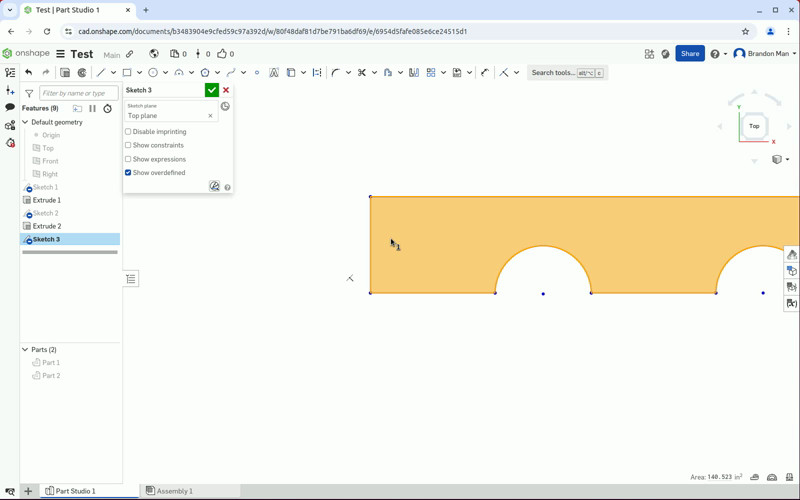
scroll(-6)
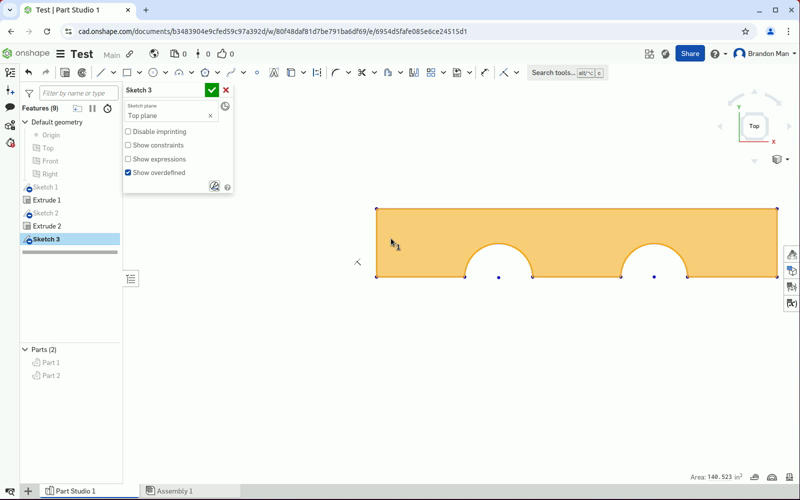
scroll(-6)
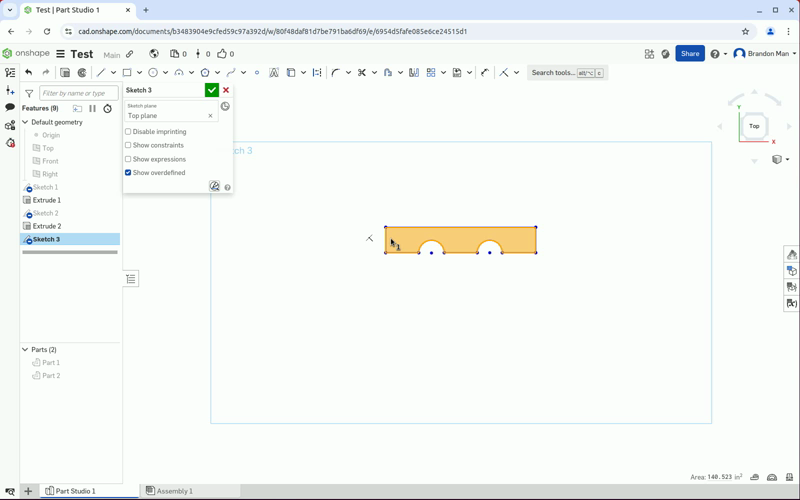
mouse_move(73, 352)
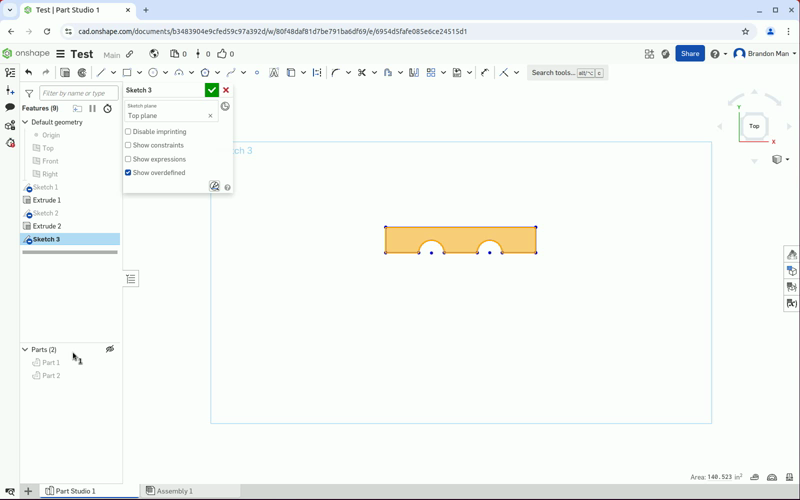
key(shift+y)
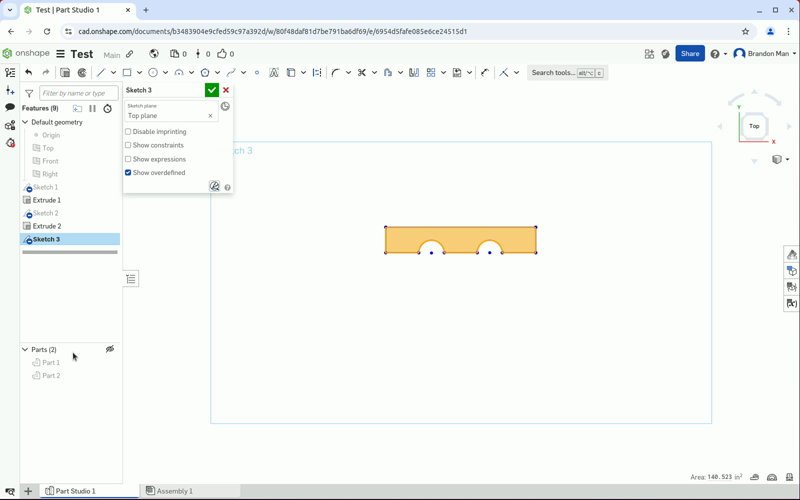
key(shift+e)
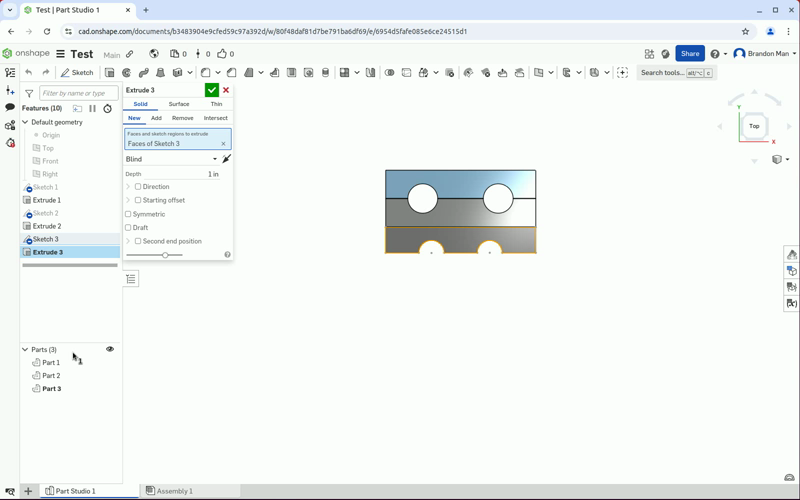
mouse_move(143, 106)
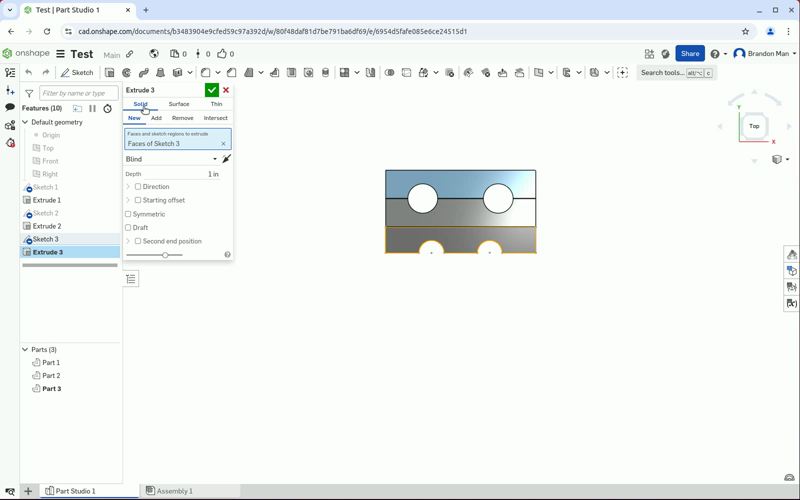
click(143, 106)
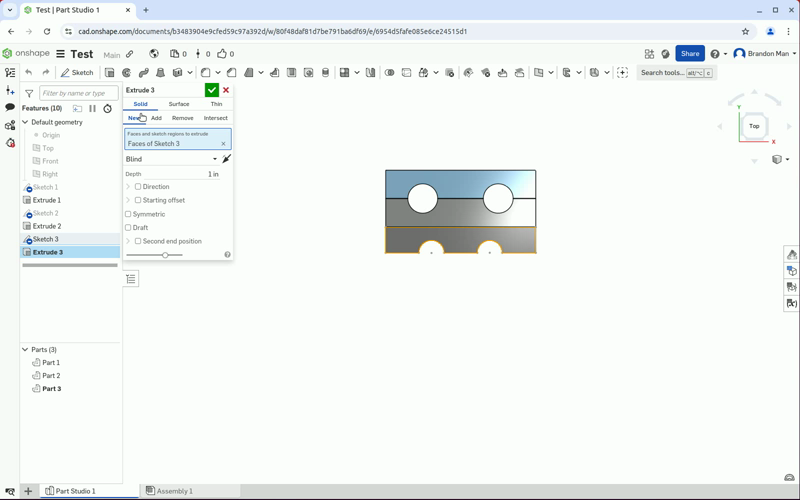
mouse_move(137, 120)
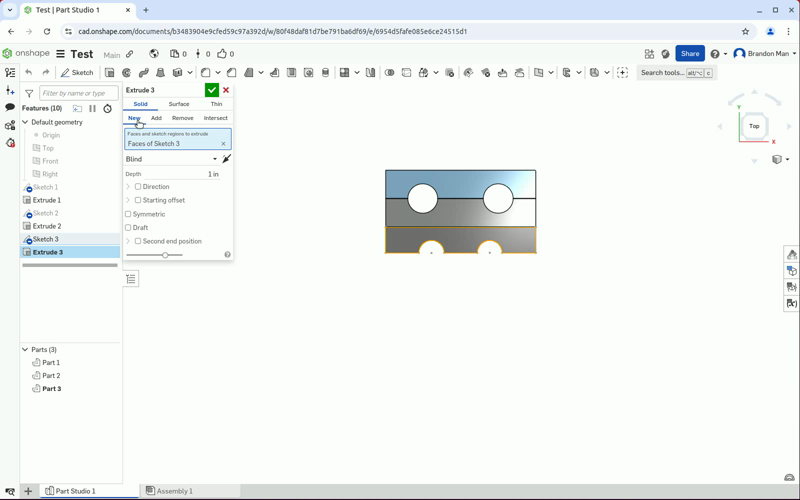
click(137, 120)
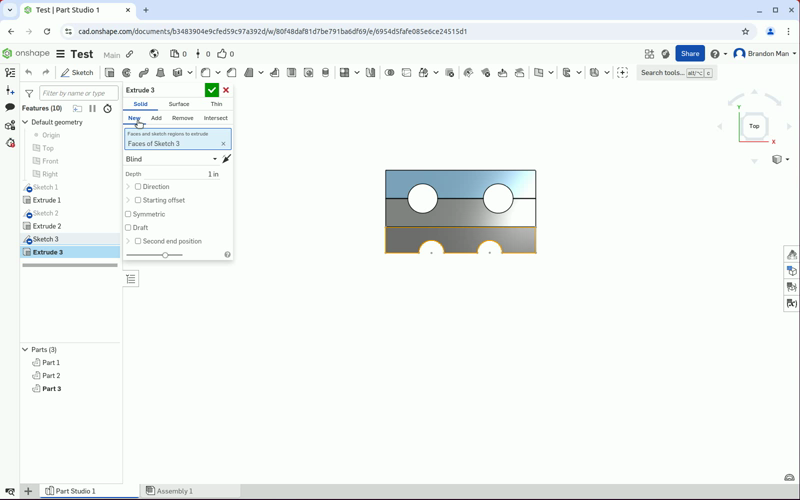
key(tab, 4)
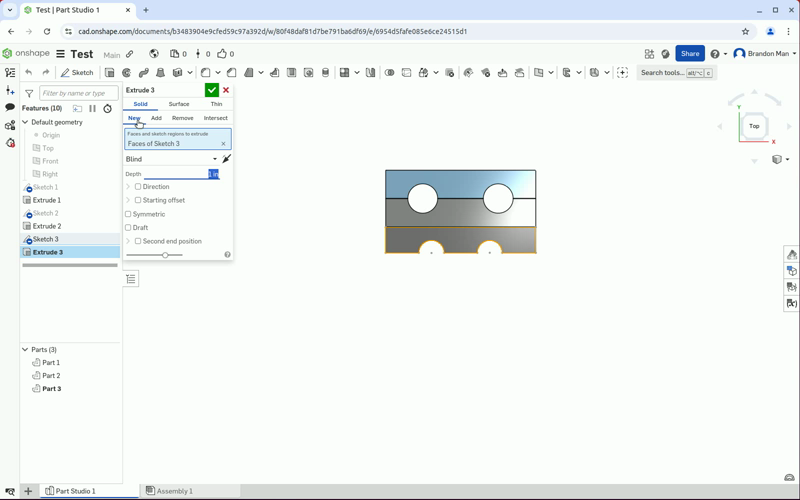
text(7.703)
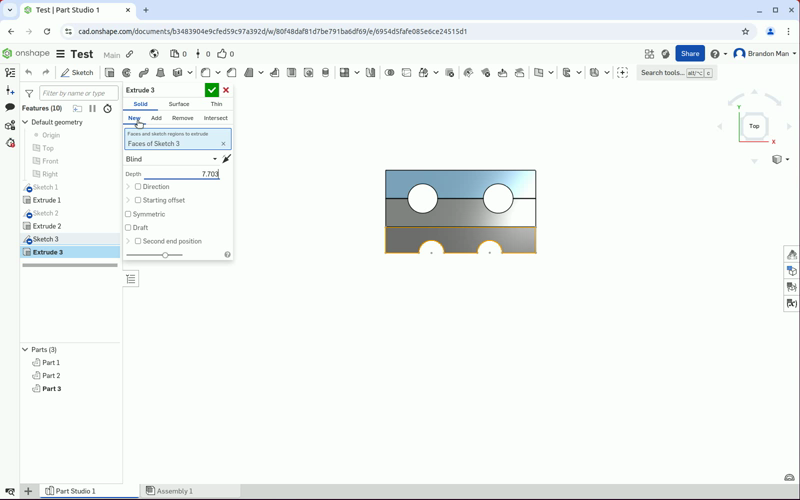
key(enter)
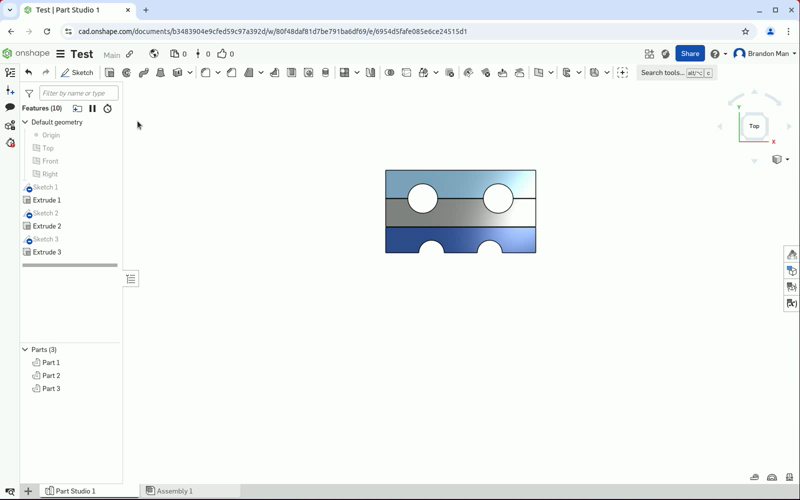
key(shift+h)
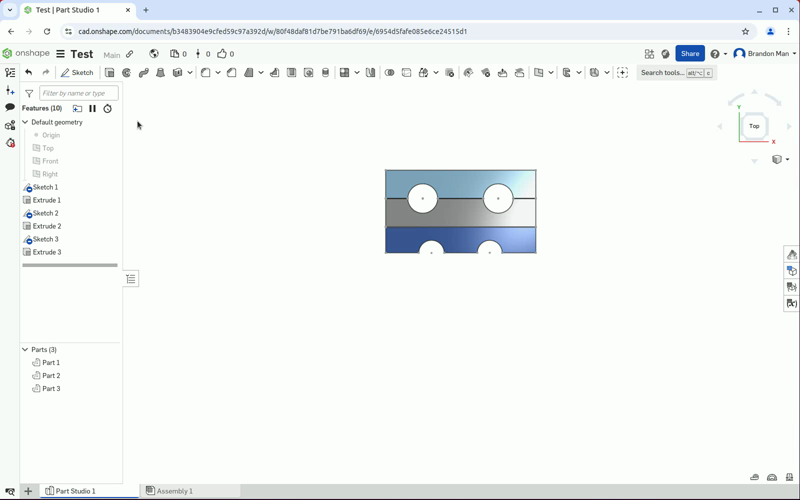
key(shift+h)
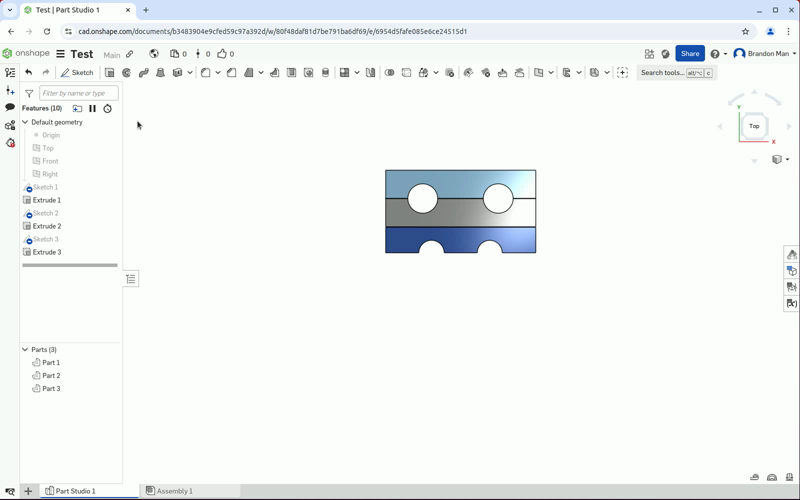
mouse_move(73, 189)
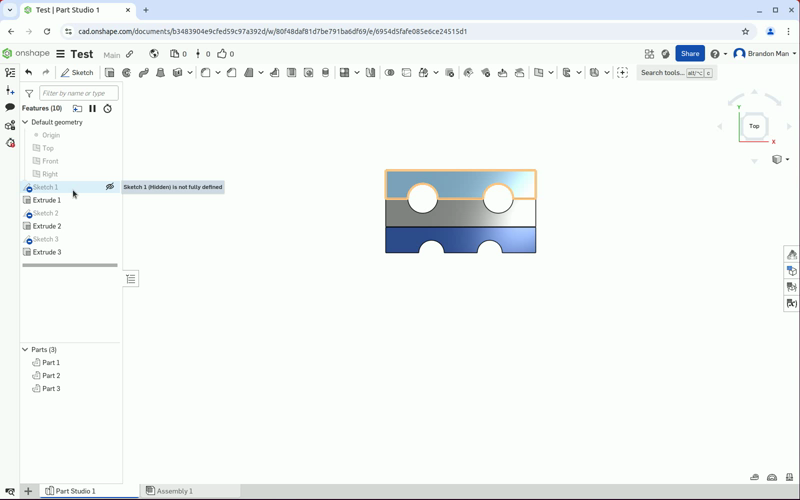
click(73, 189)
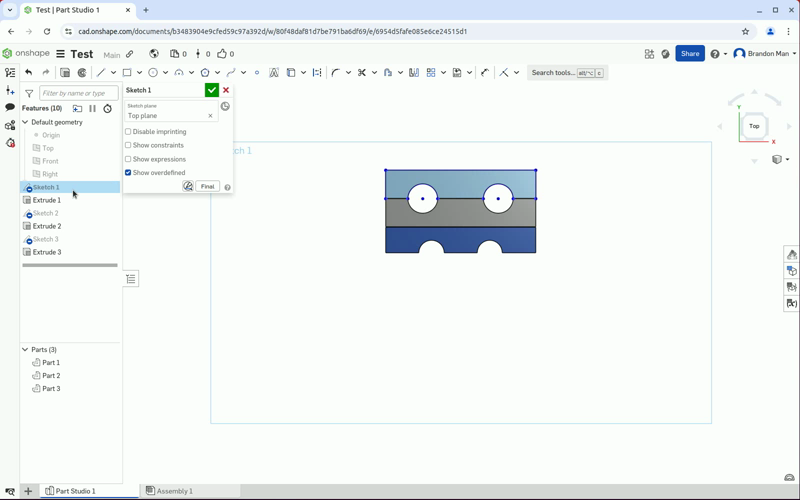
mouse_move(229, 92)
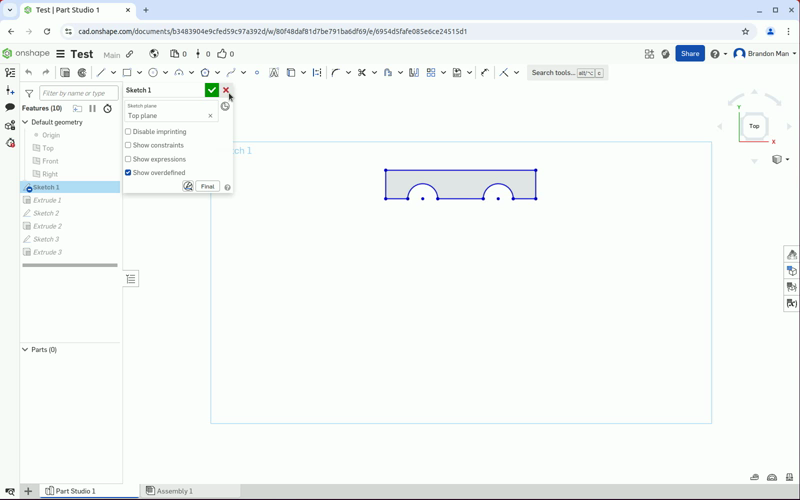
click(229, 92)
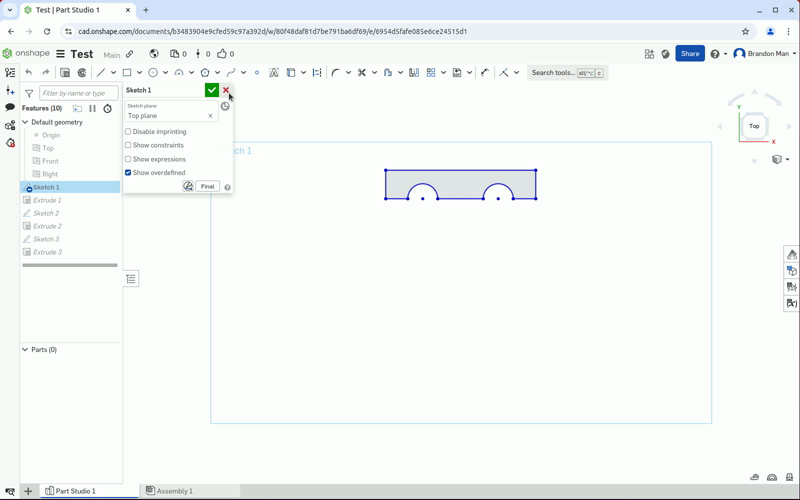
key(shift+s)
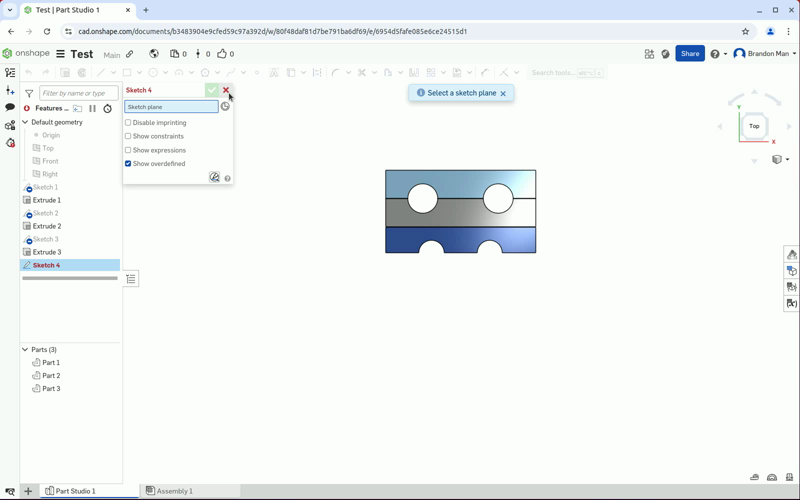
mouse_move(73, 150)
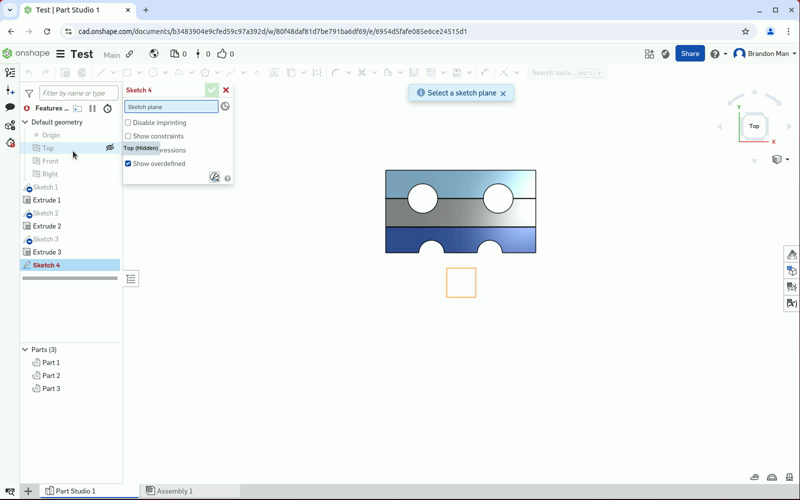
click(73, 150)
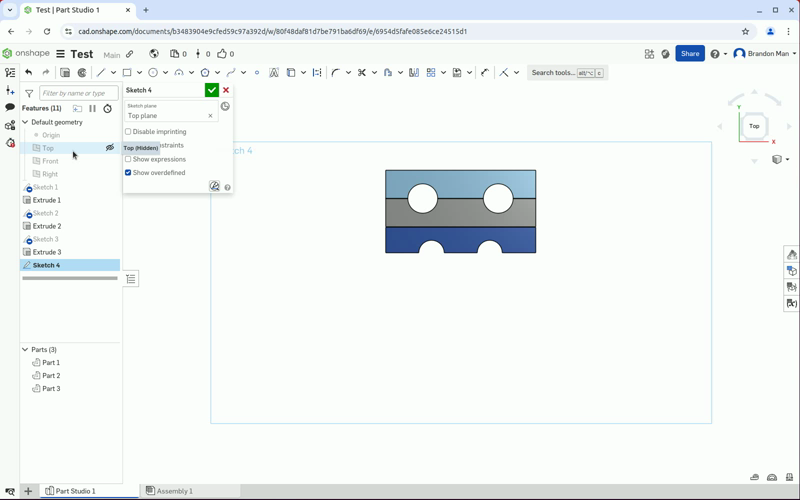
mouse_move(73, 352)
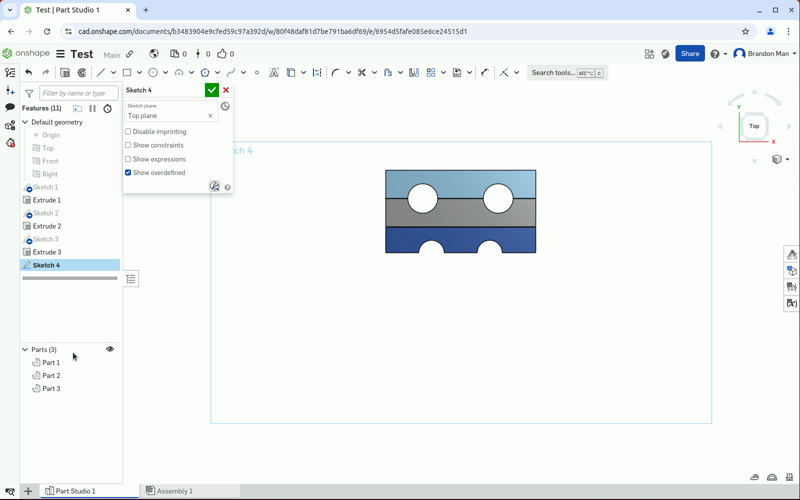
key(y)
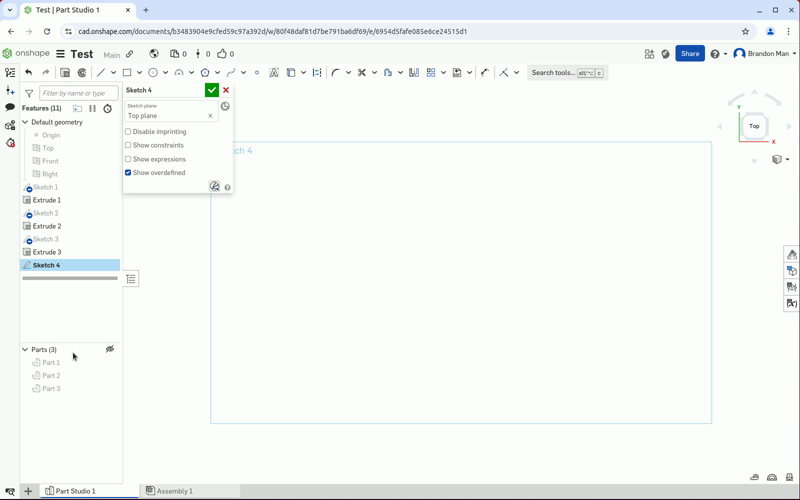
key(l)
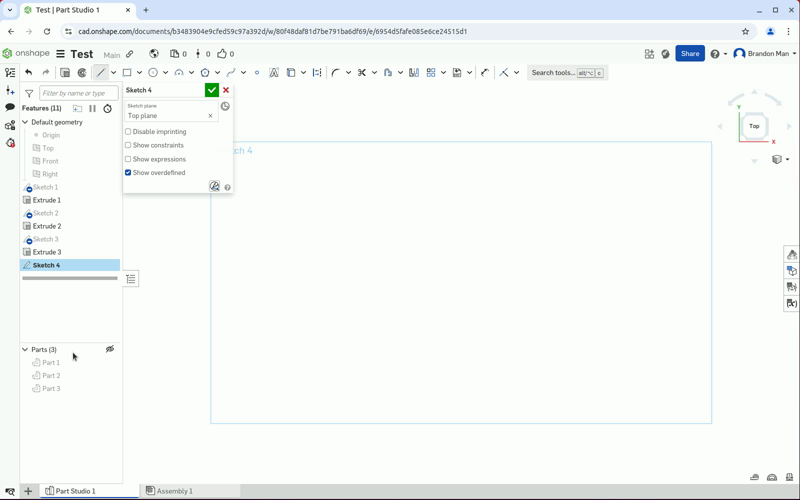
key_down(shift)
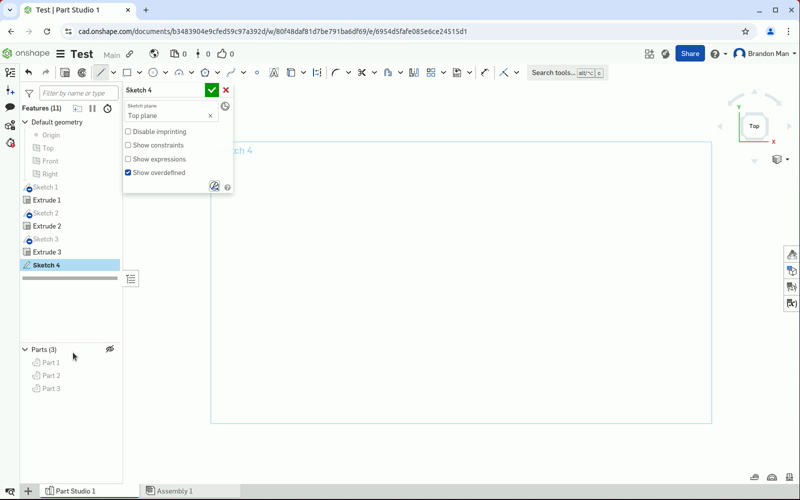
mouse_move(385, 282)
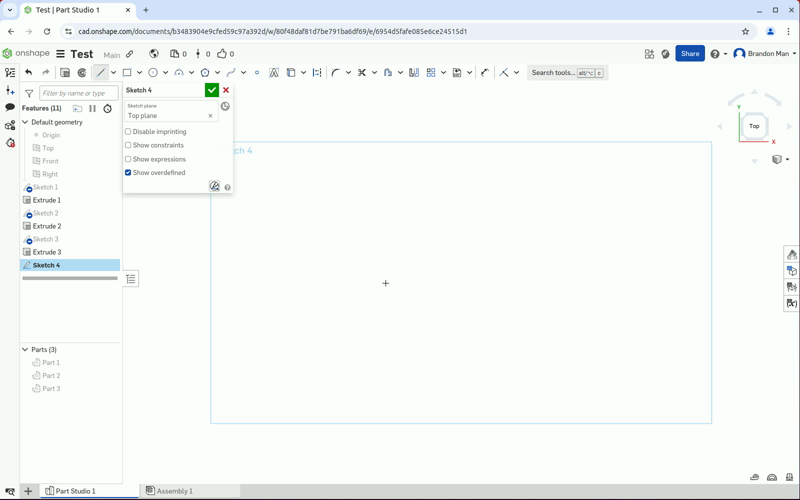
click(385, 282)
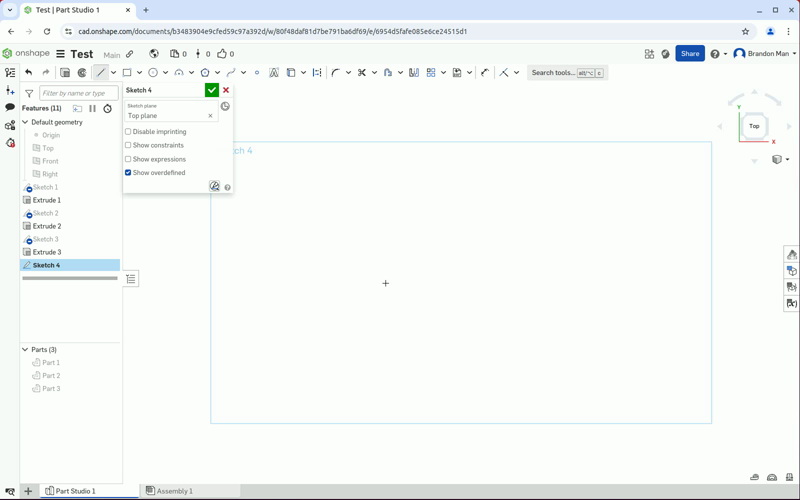
key_up(shift)
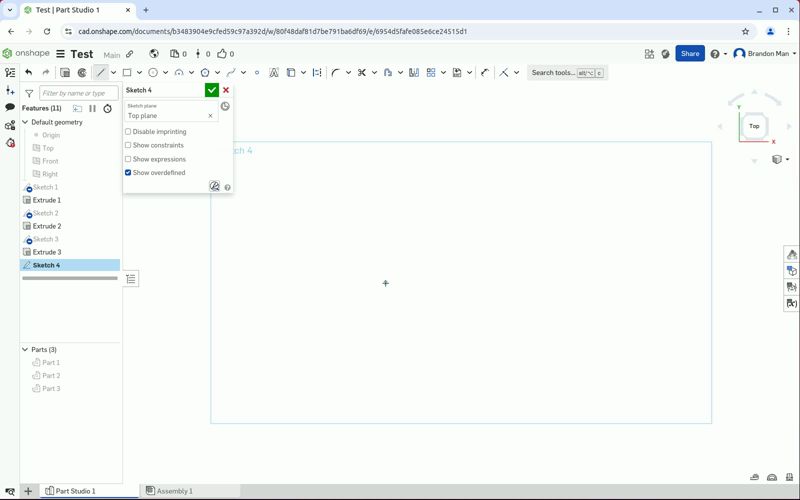
key_down(shift)
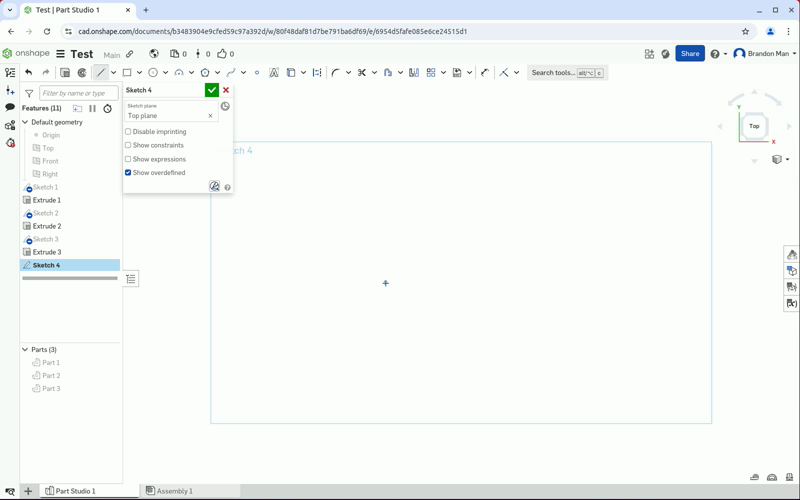
mouse_move(535, 282)
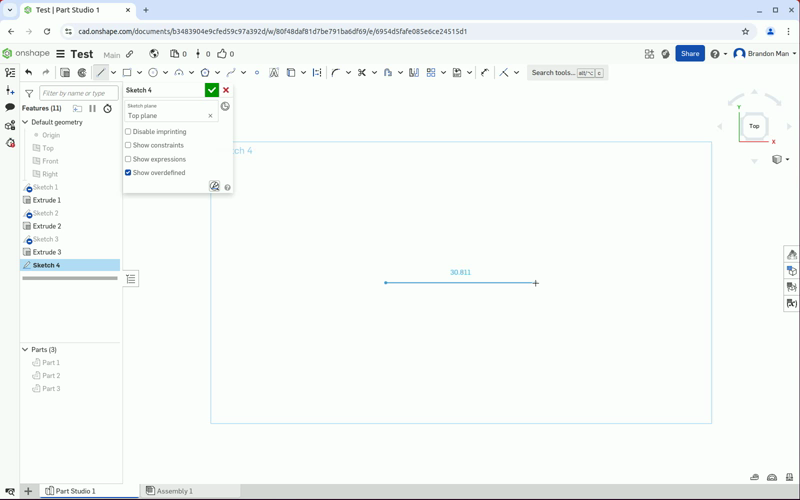
click(535, 282)
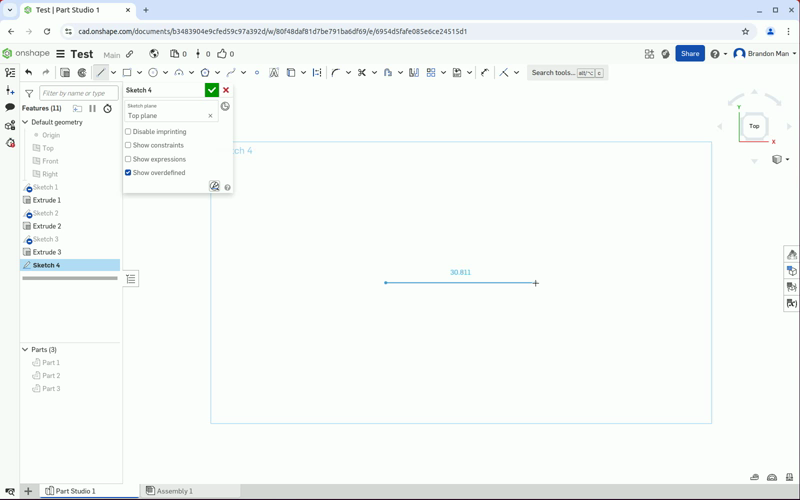
key_up(shift)
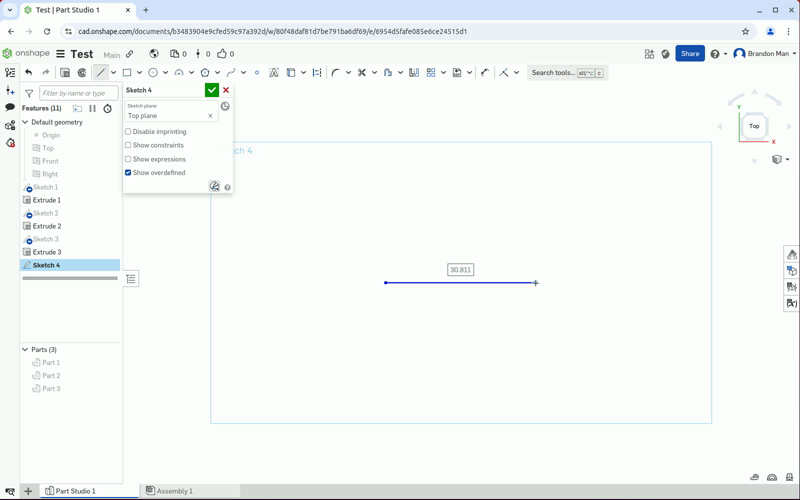
key_down(shift)
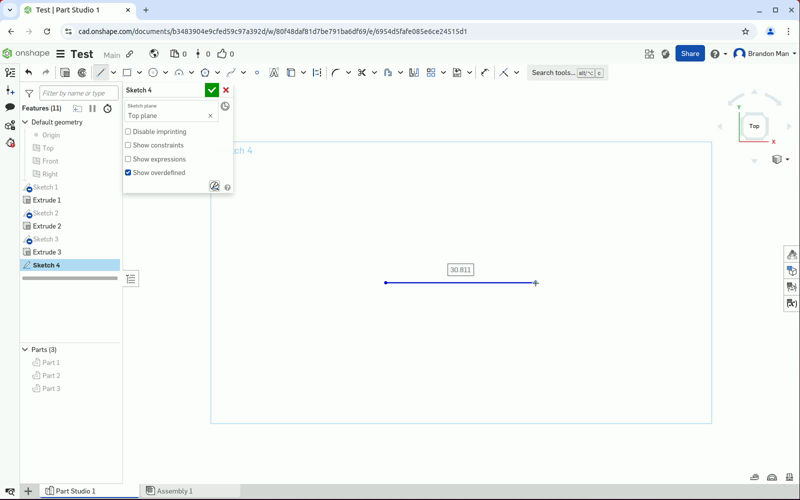
mouse_move(565, 282)
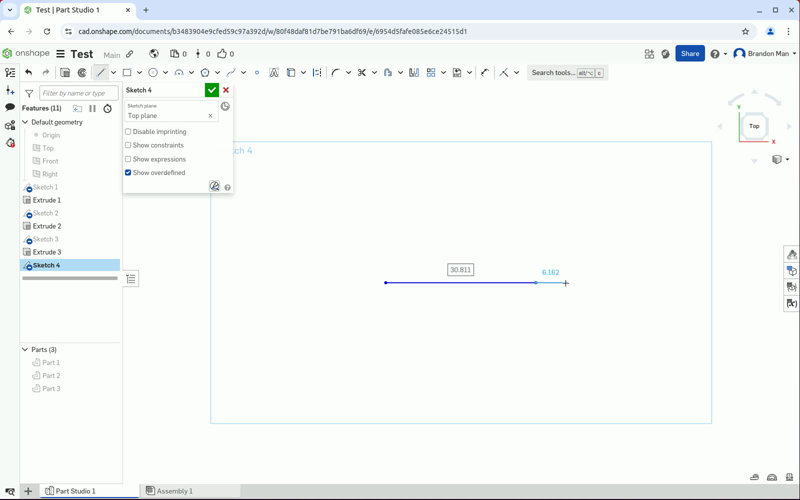
mouse_move(535, 251)
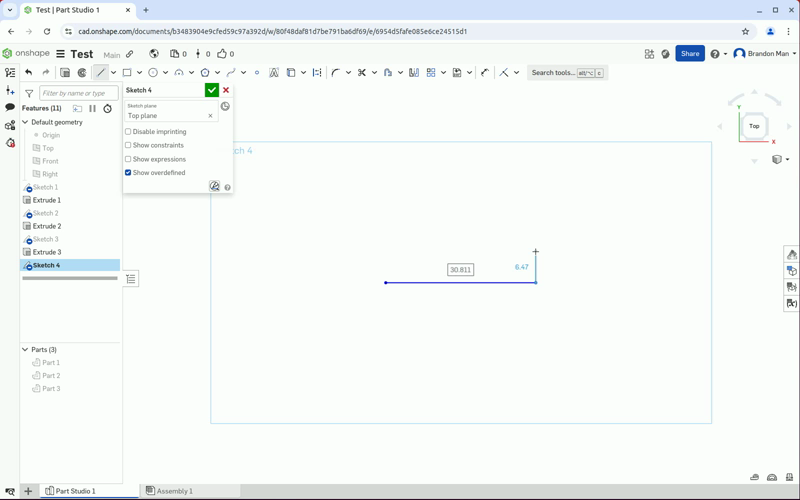
click(535, 251)
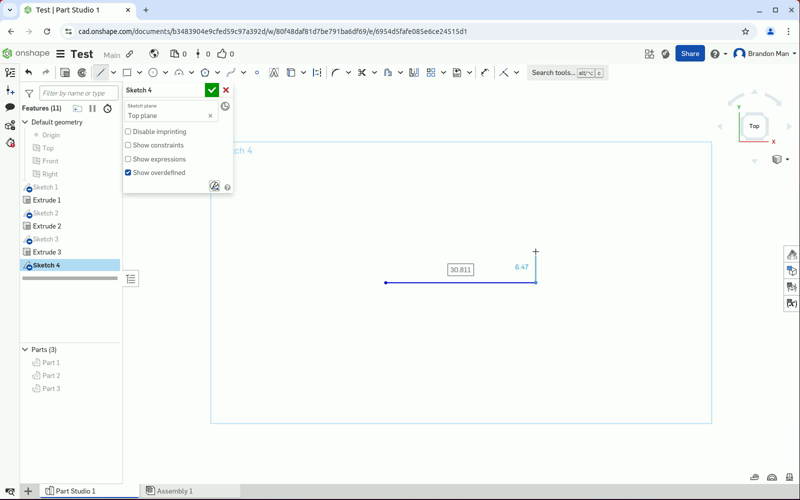
key_up(shift)
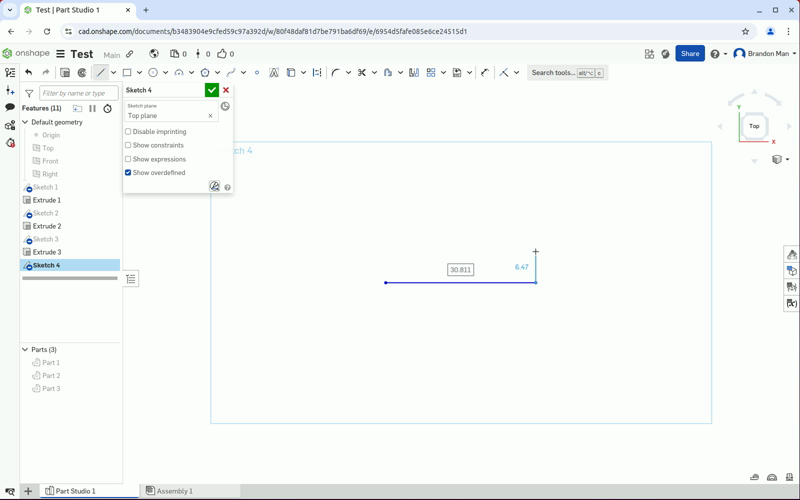
key_down(shift)
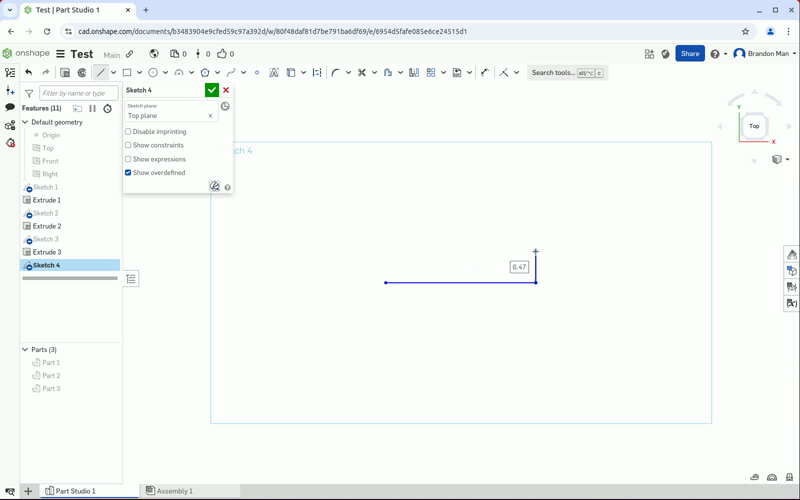
mouse_move(565, 251)
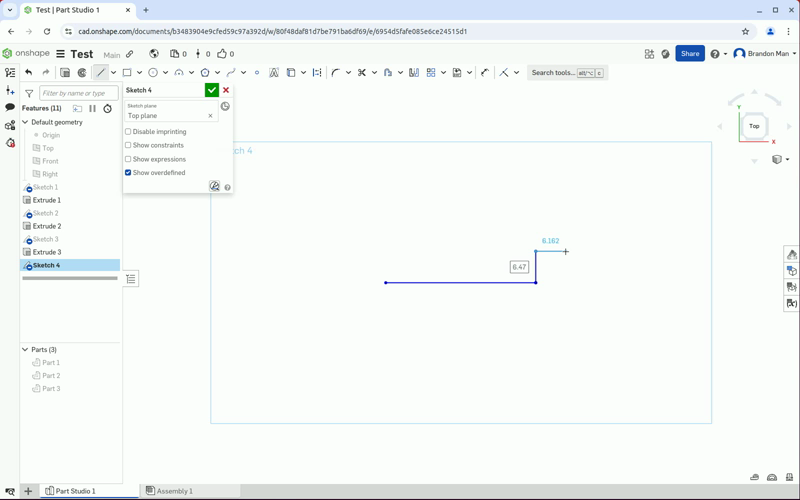
mouse_move(502, 251)
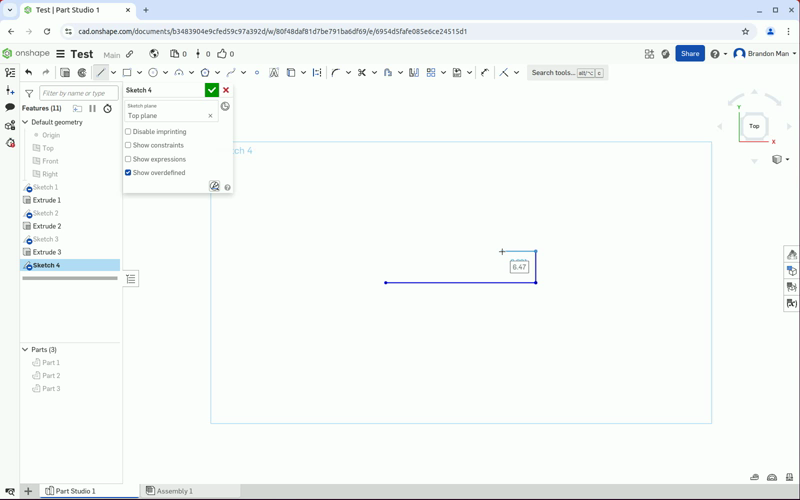
click(502, 251)
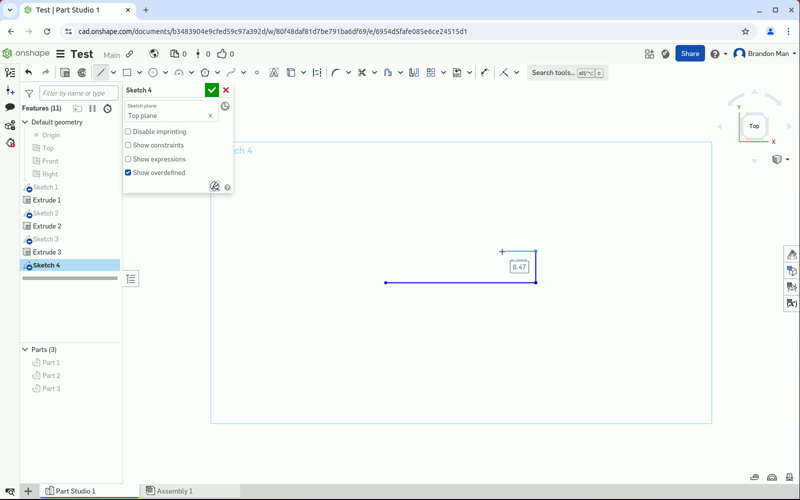
key_up(shift)
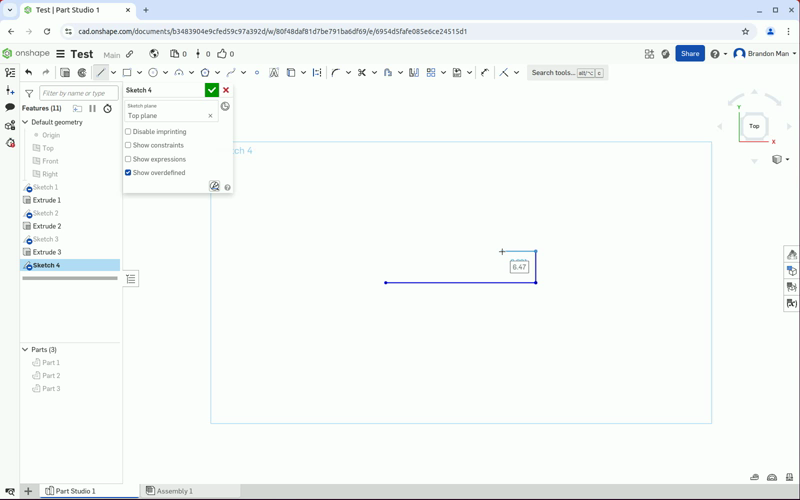
key(esc)
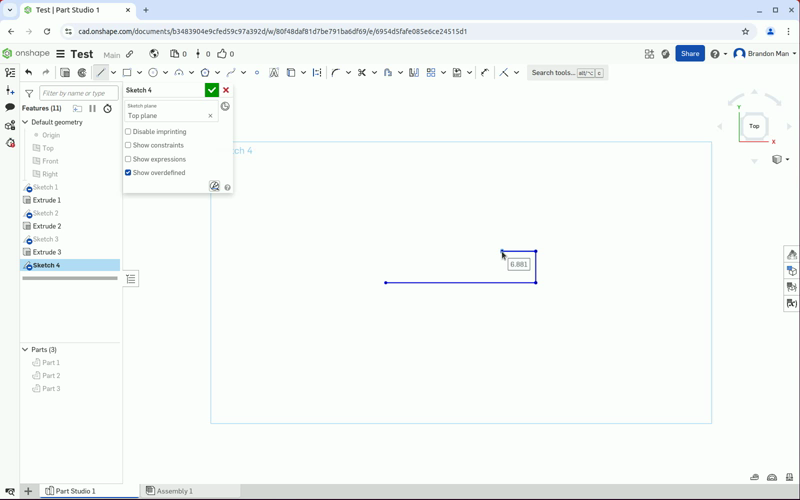
key(a)
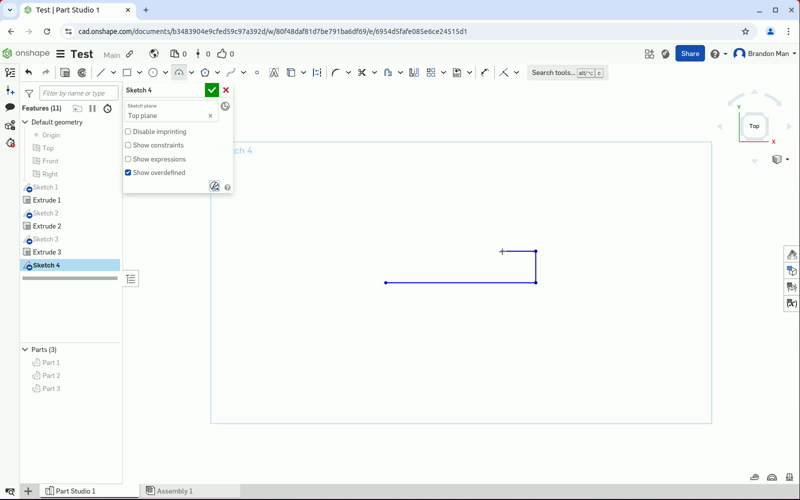
mouse_move(502, 251)
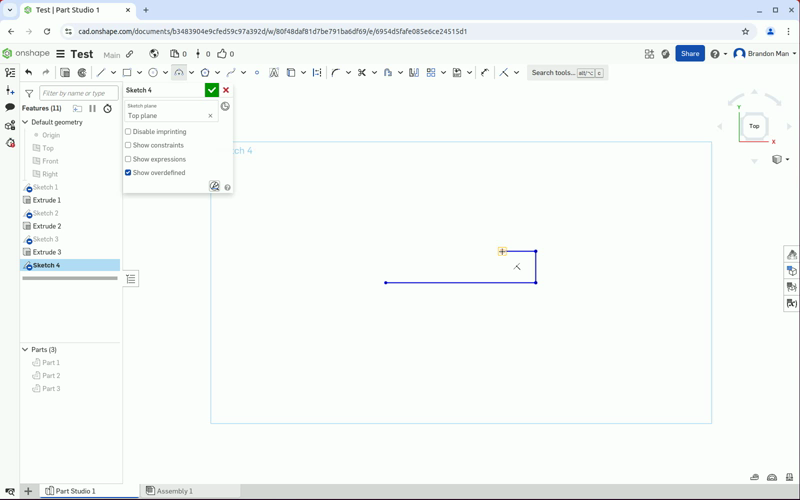
click(502, 251)
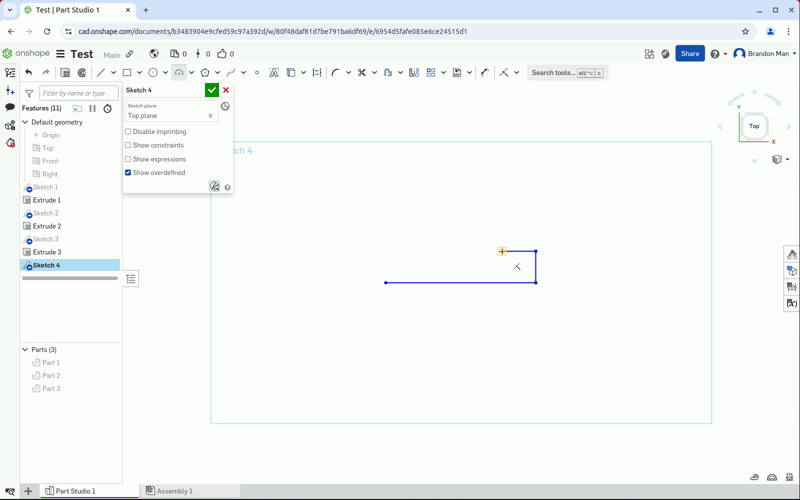
key_down(shift)
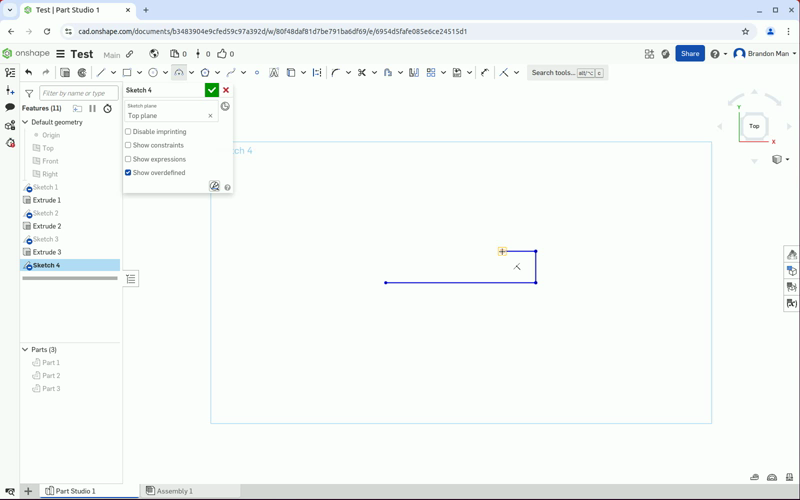
mouse_move(477, 251)
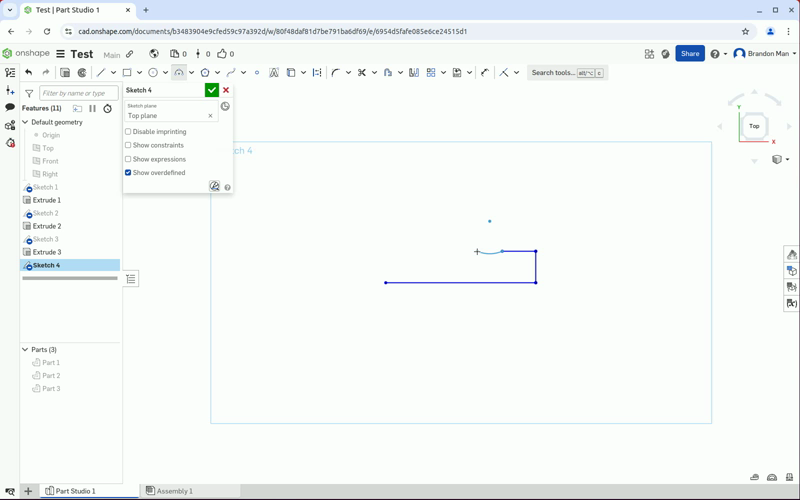
click(477, 251)
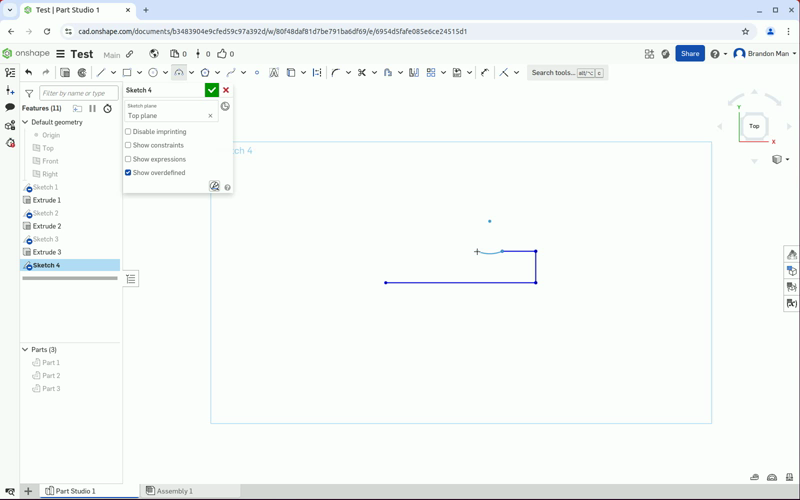
mouse_move(489, 264)
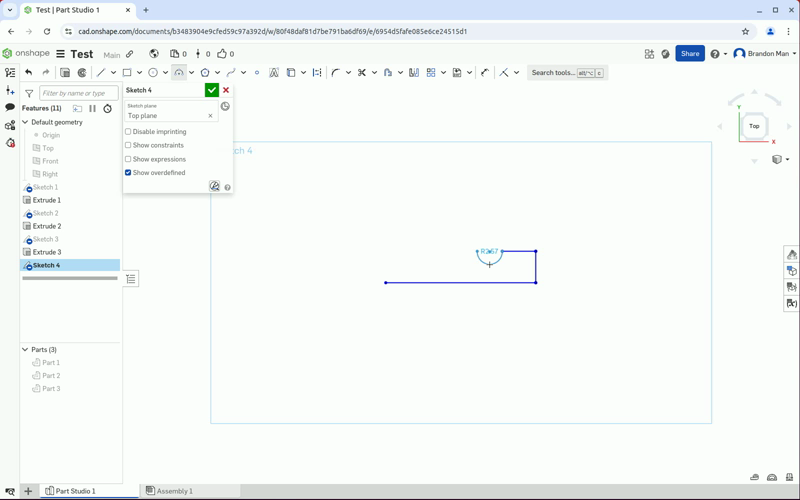
click(489, 264)
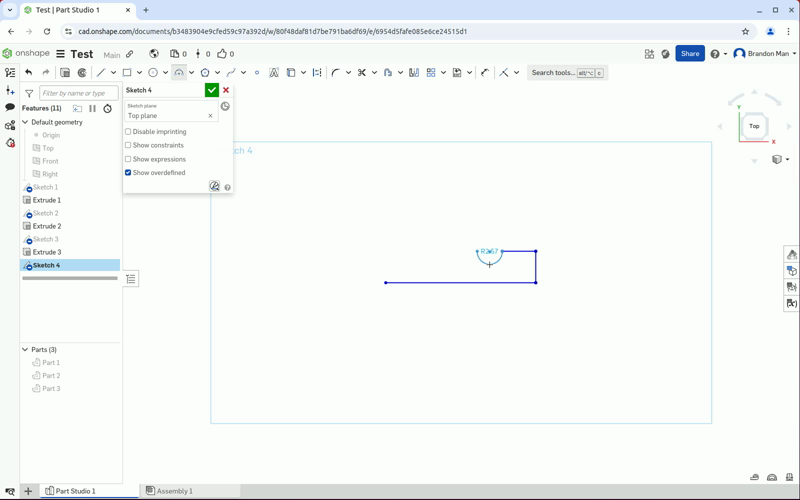
key_up(shift)
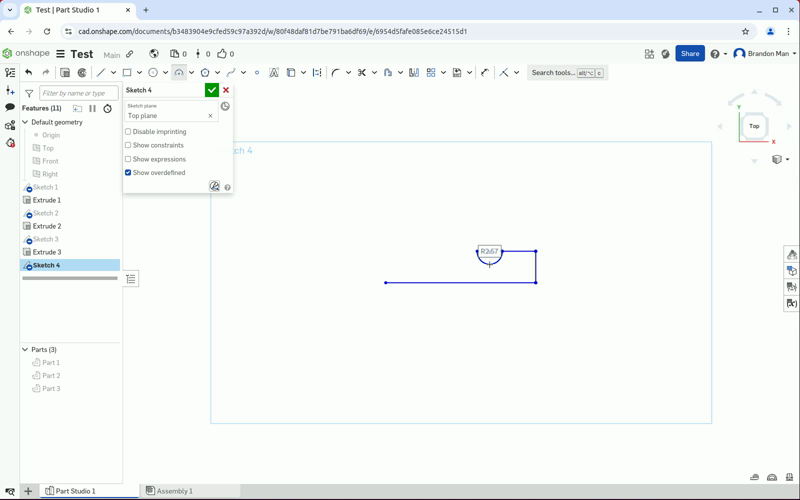
key(esc)
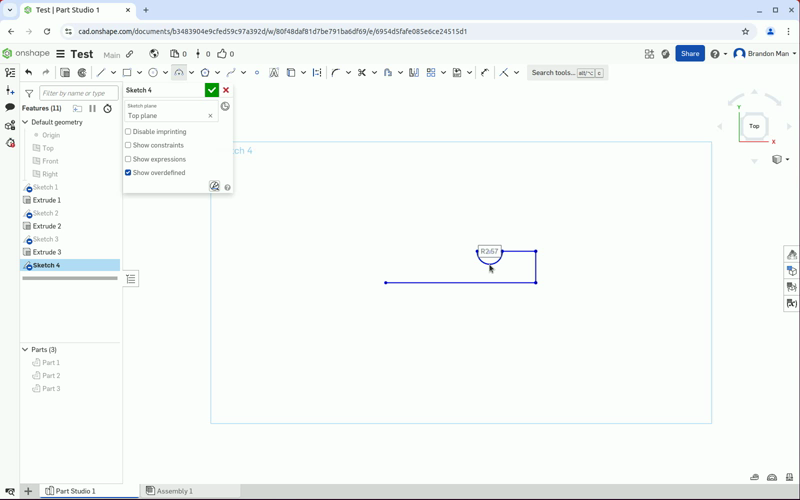
key(l)
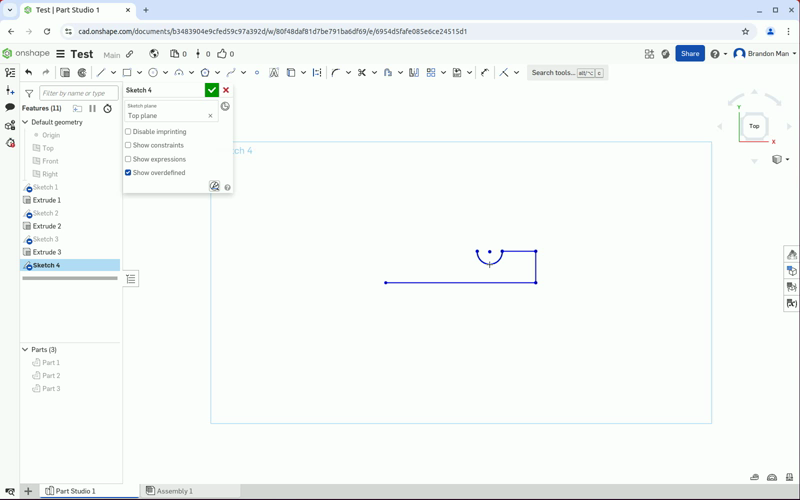
mouse_move(477, 251)
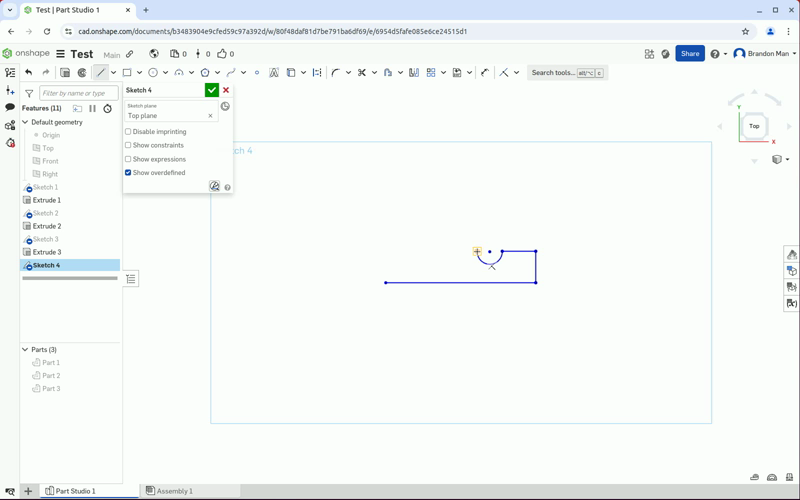
click(477, 251)
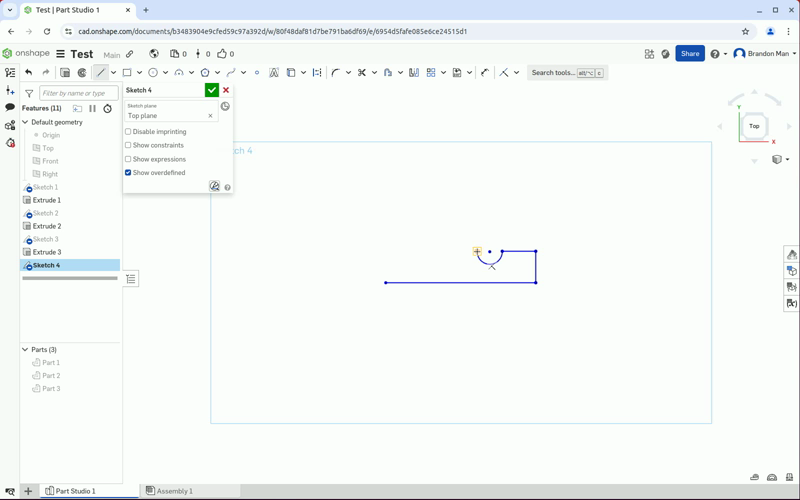
key_down(shift)
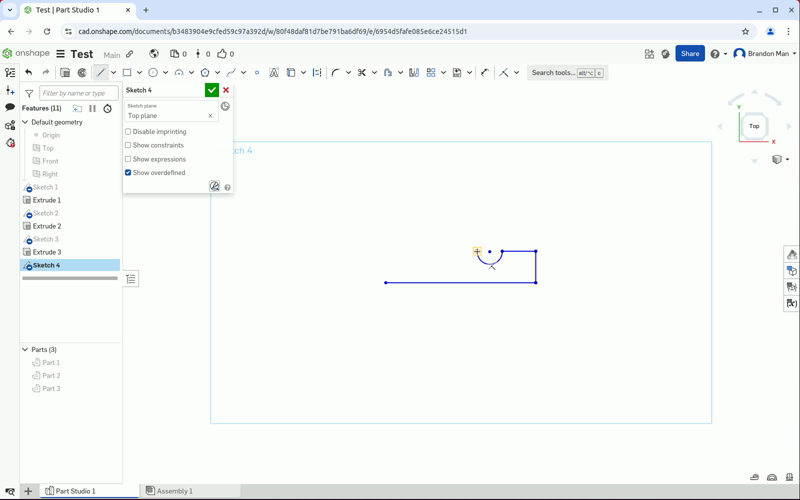
mouse_move(507, 251)
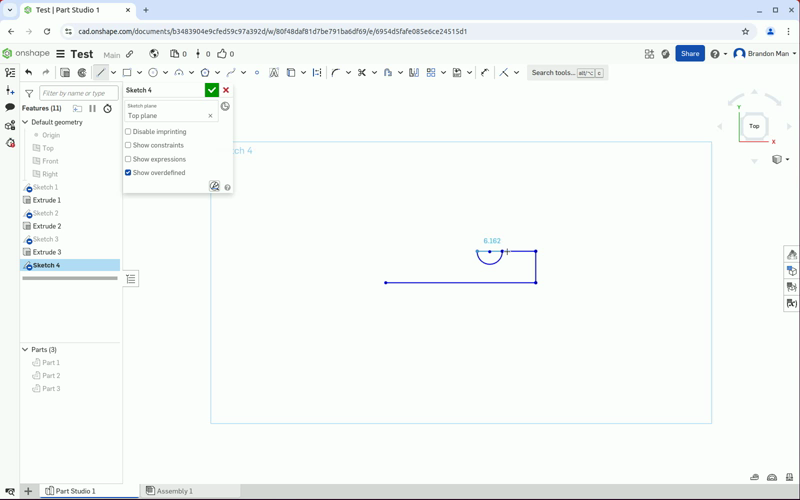
mouse_move(444, 251)
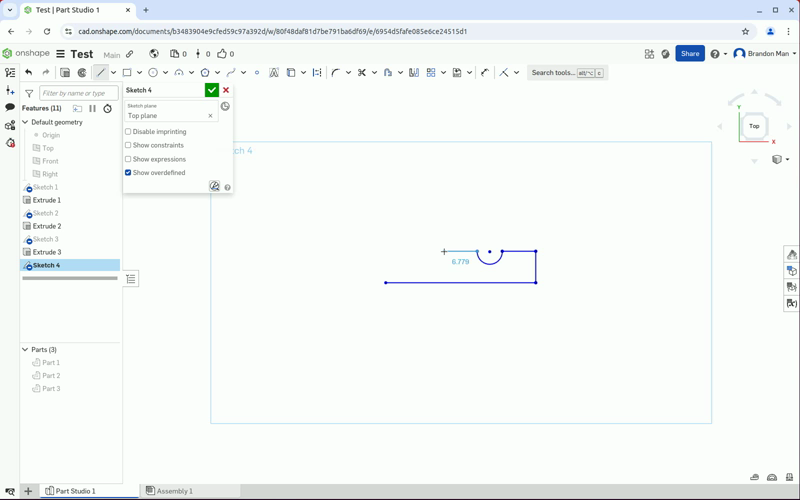
click(444, 251)
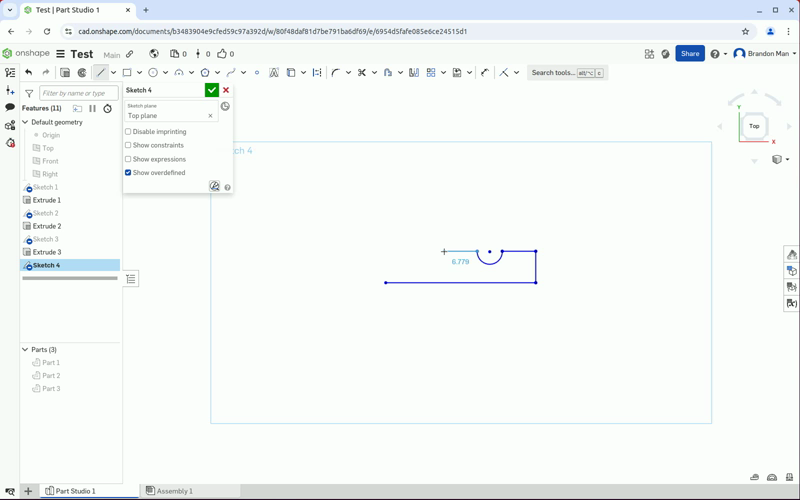
key_up(shift)
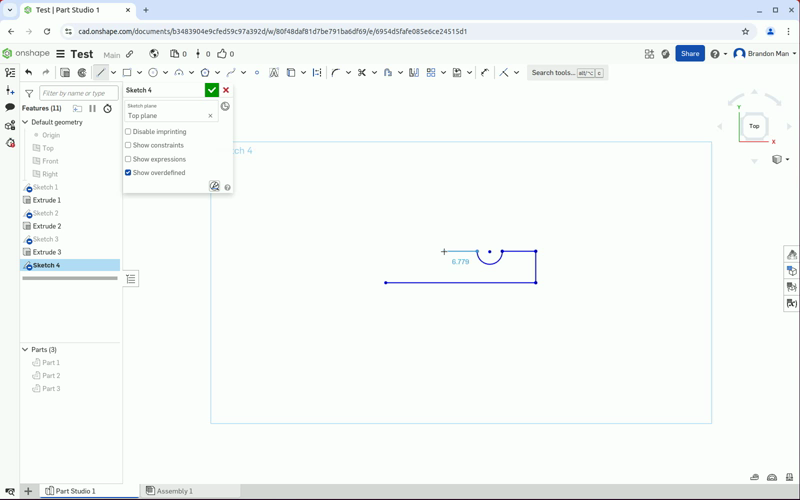
key(esc)
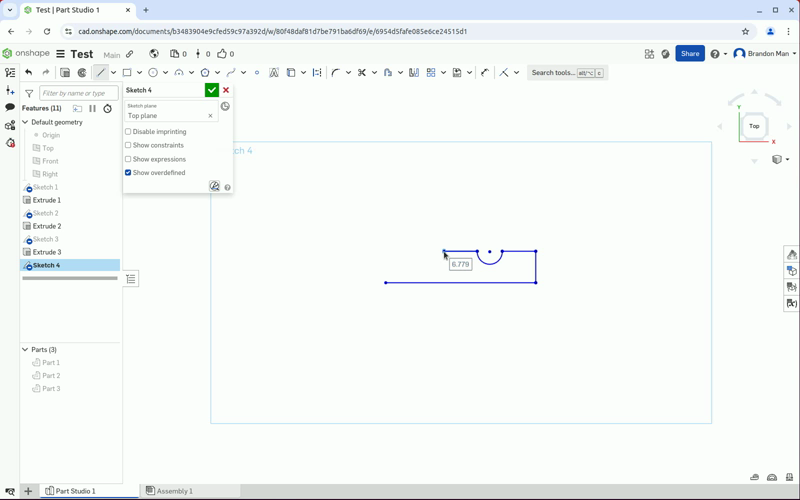
key(a)
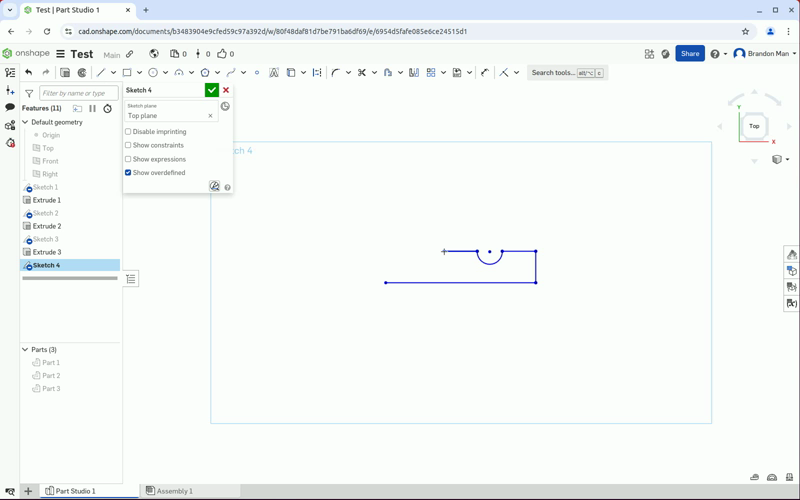
mouse_move(444, 251)
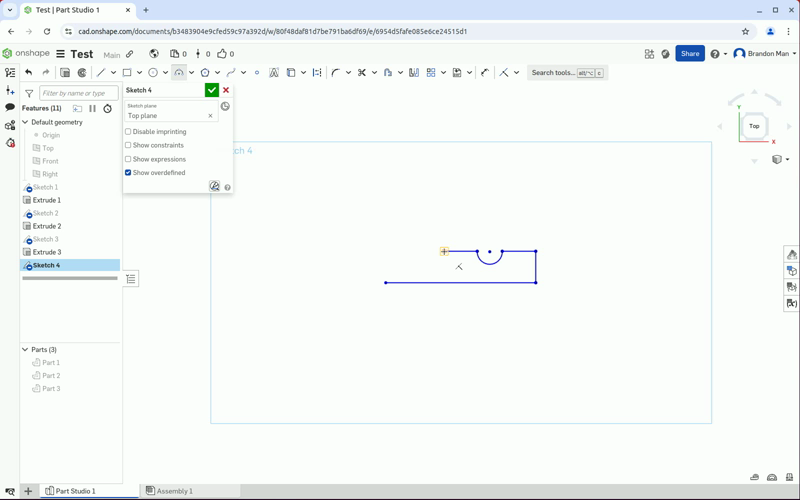
click(444, 251)
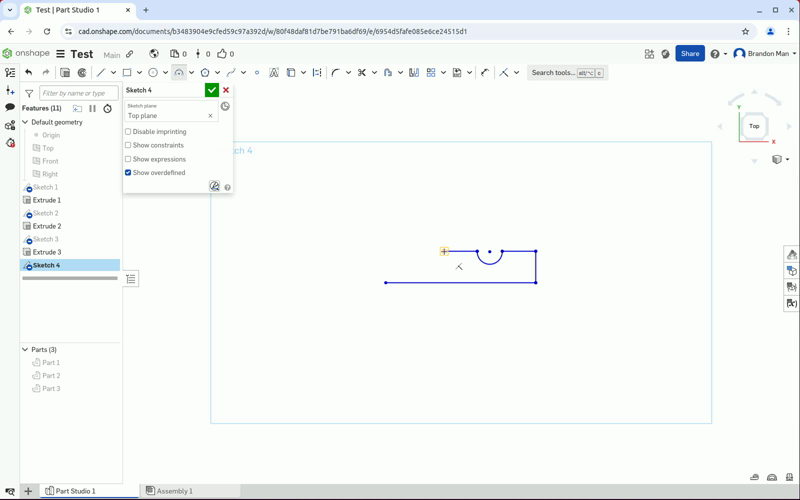
key_down(shift)
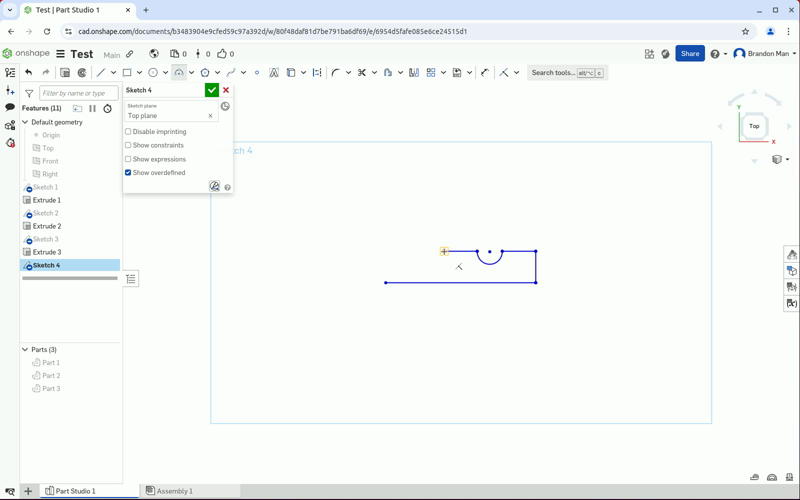
mouse_move(418, 251)
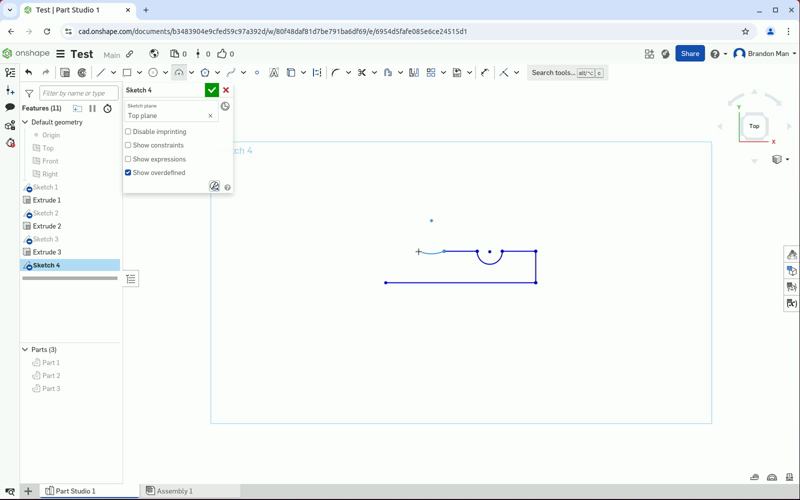
click(418, 251)
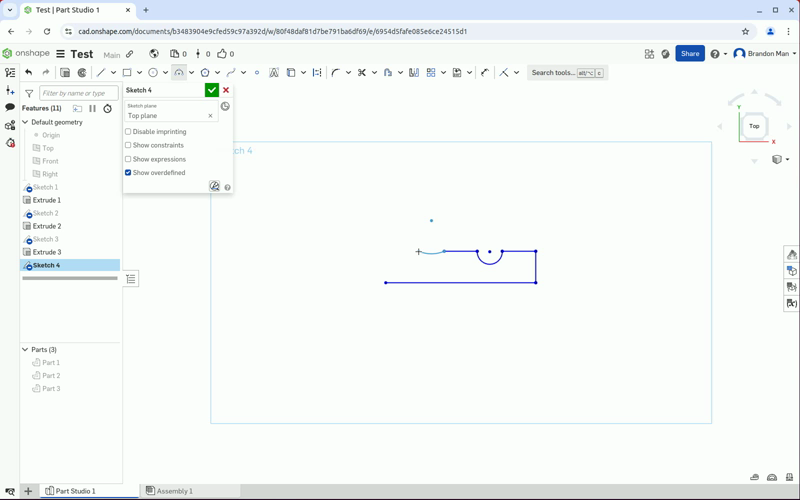
mouse_move(431, 264)
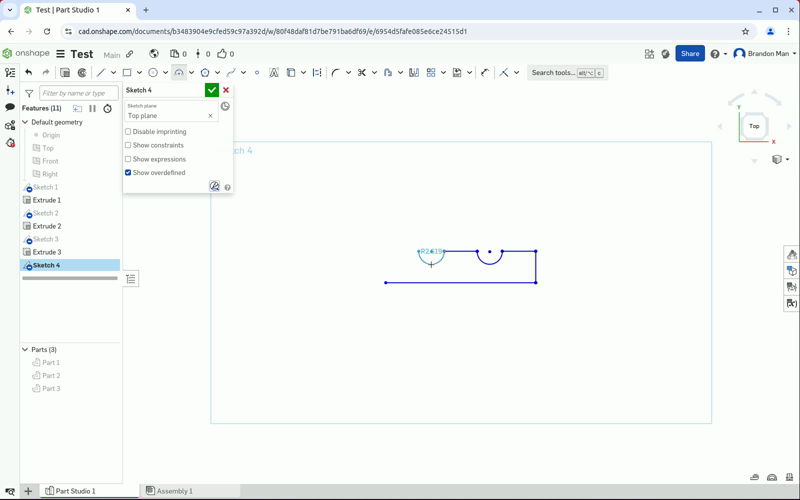
click(431, 264)
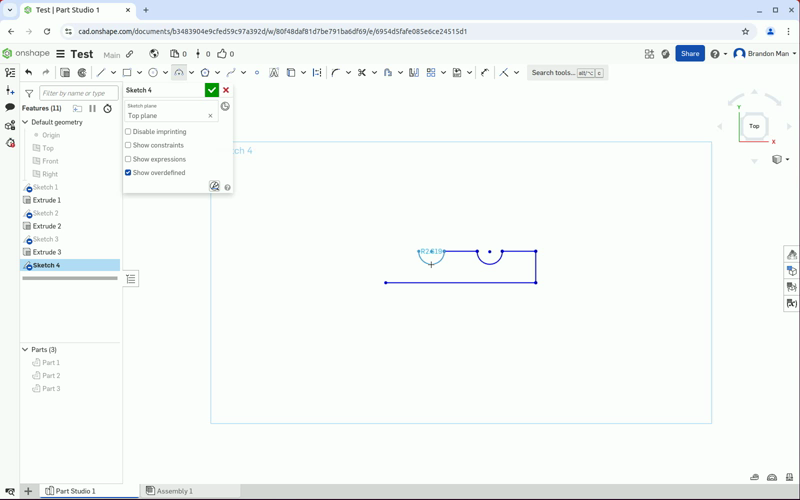
key_up(shift)
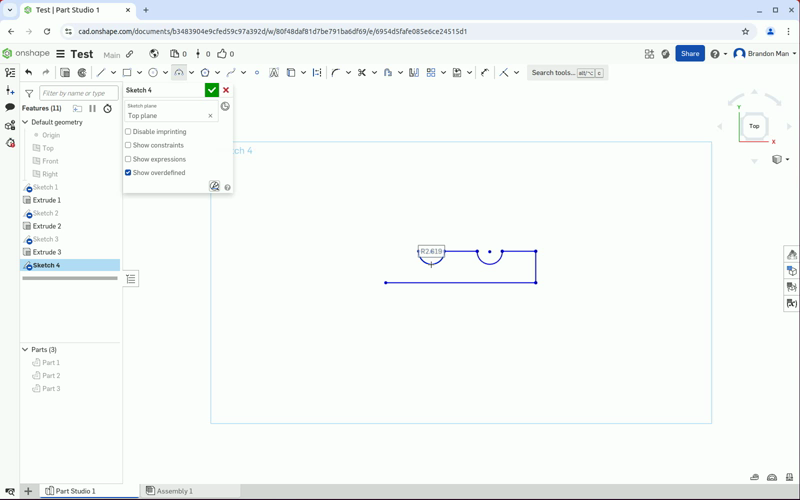
key(esc)
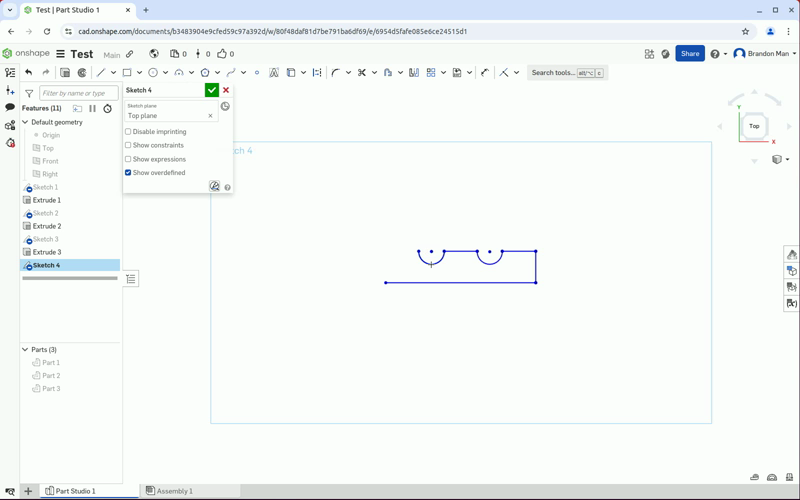
key(l)
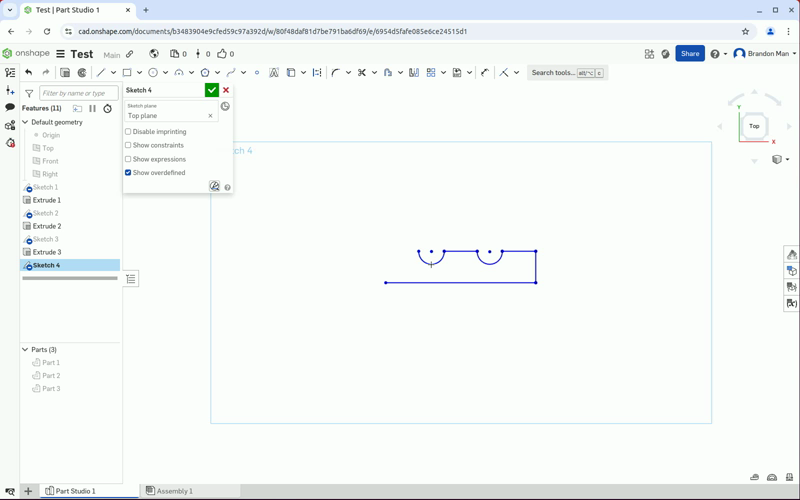
mouse_move(418, 251)
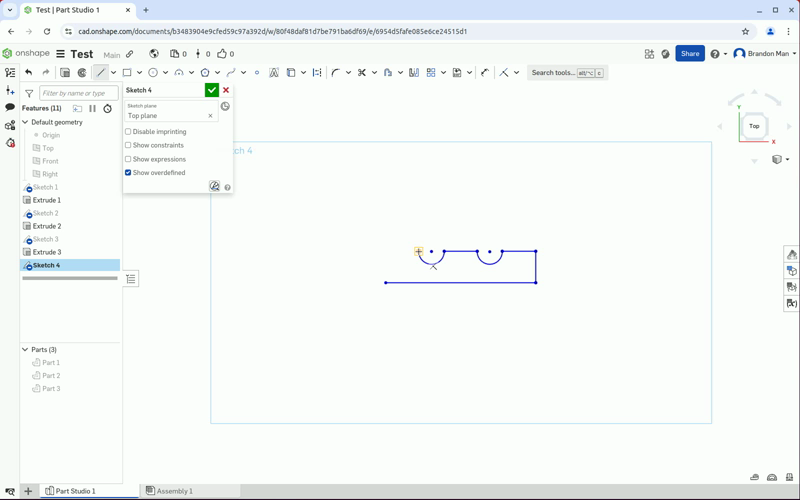
click(418, 251)
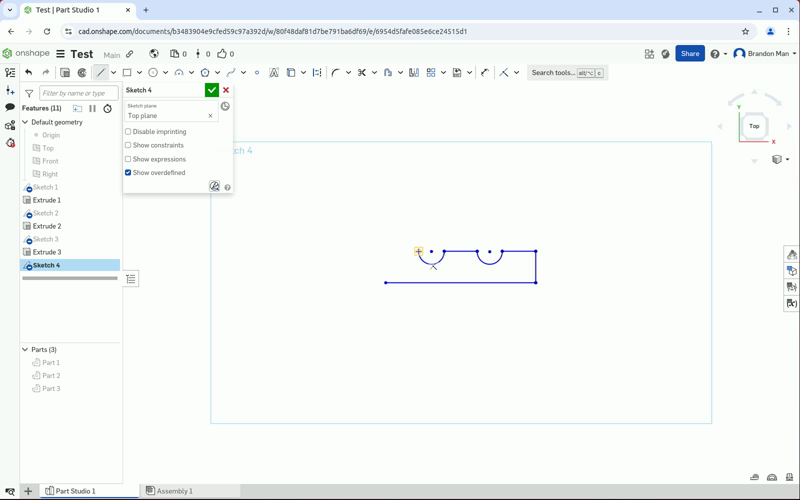
key_down(shift)
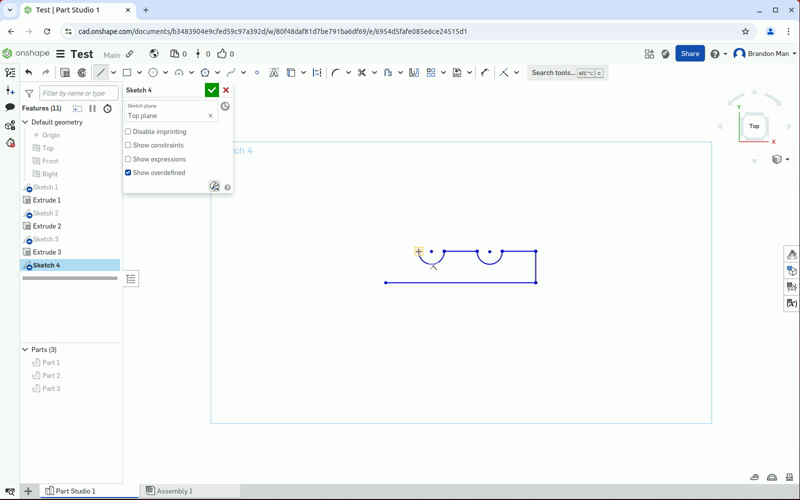
mouse_move(448, 251)
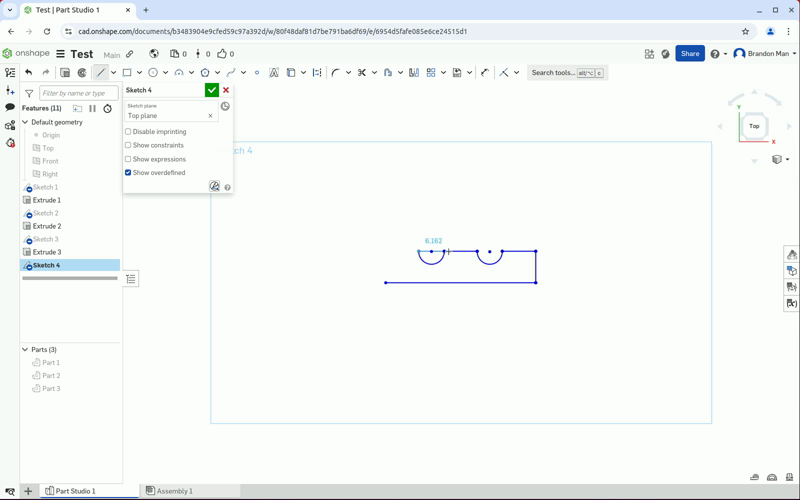
mouse_move(385, 251)
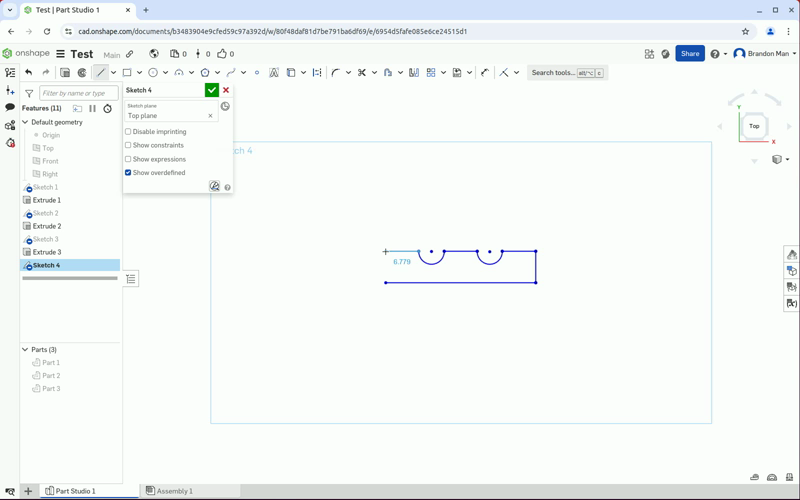
click(385, 251)
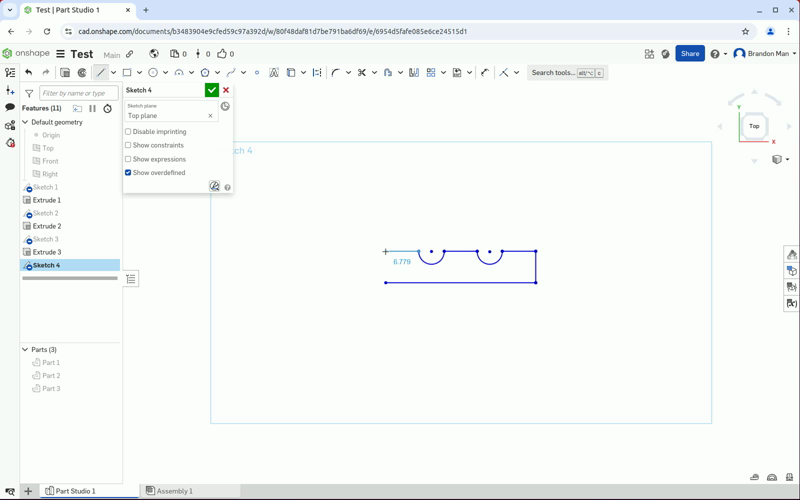
key_up(shift)
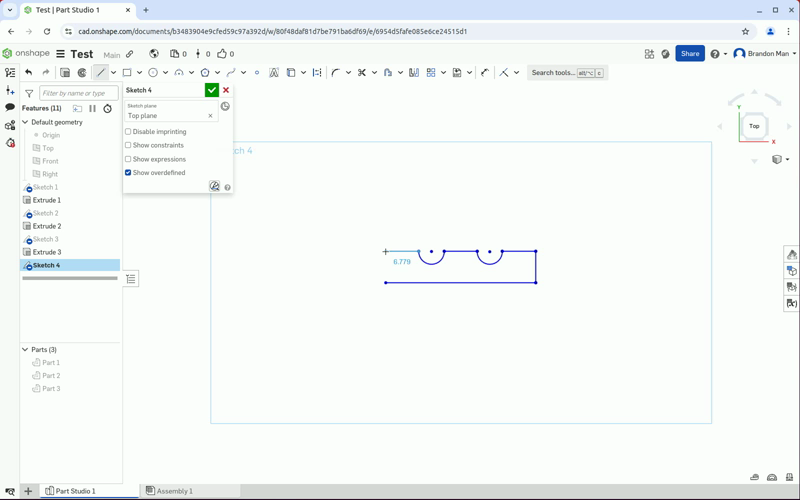
mouse_move(415, 251)
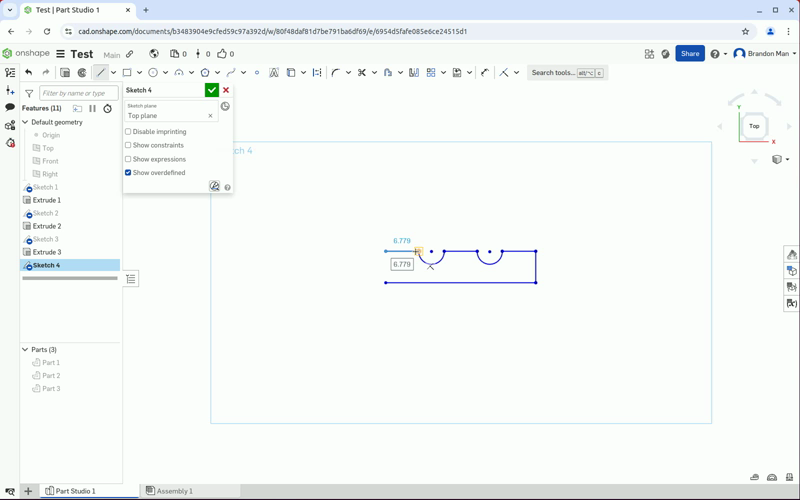
key_down(shift)
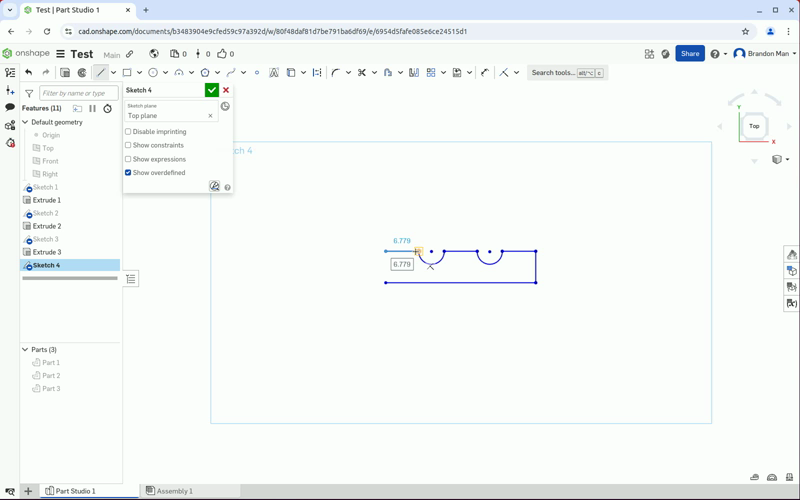
mouse_move(385, 282)
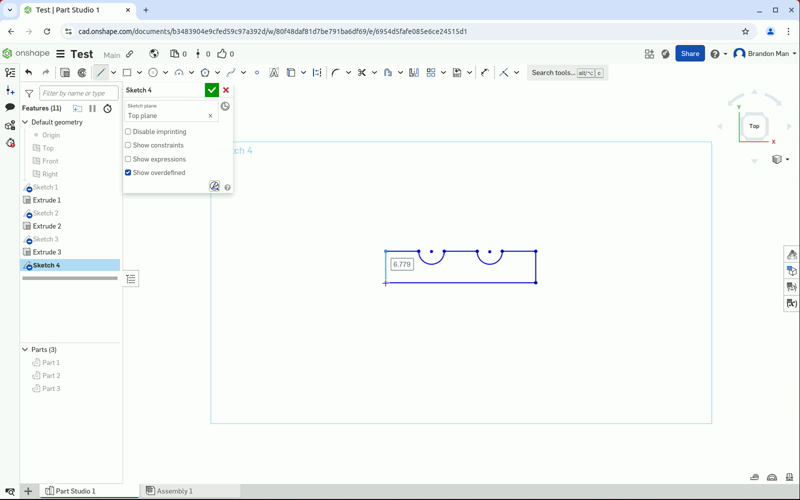
key_up(shift)
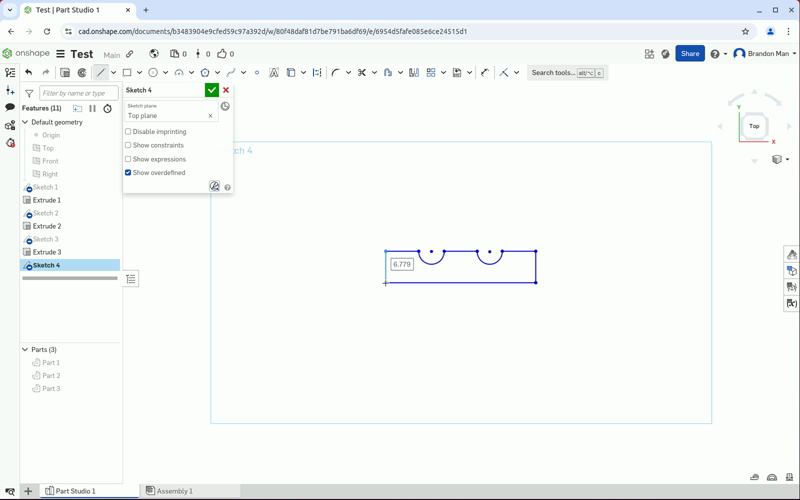
click(385, 282)
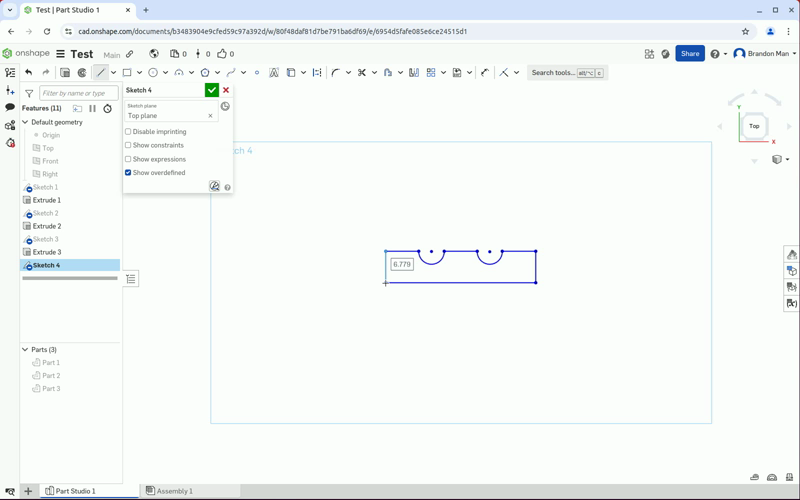
key(esc)
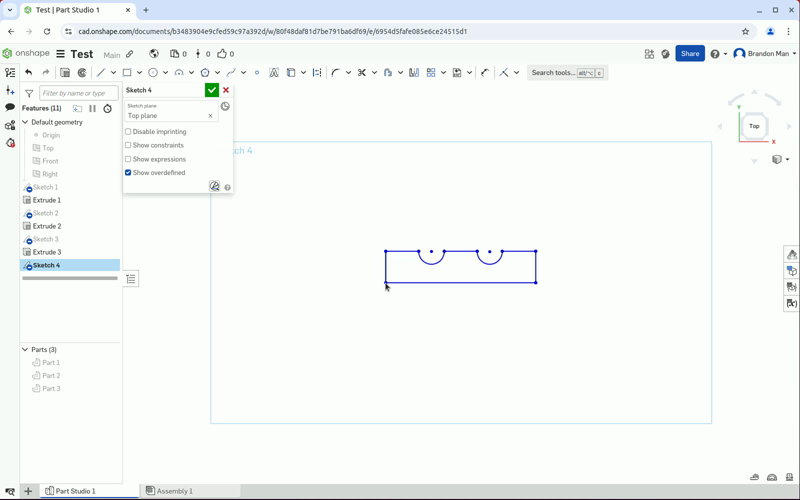
mouse_move(497, 274)
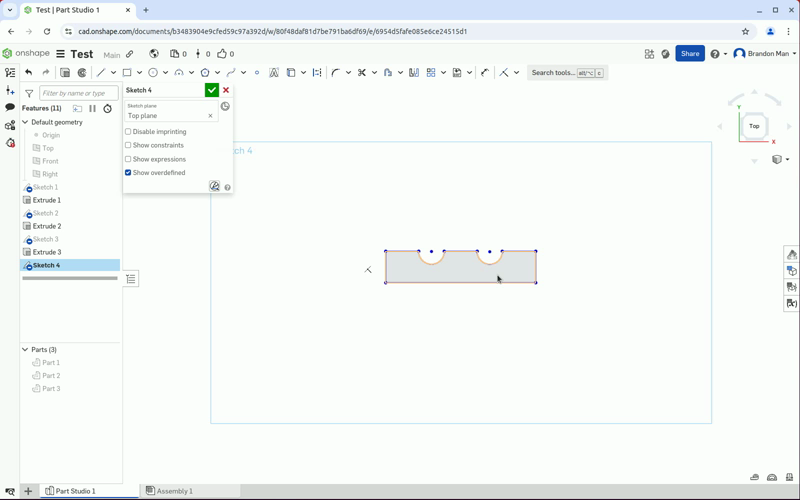
scroll(6)
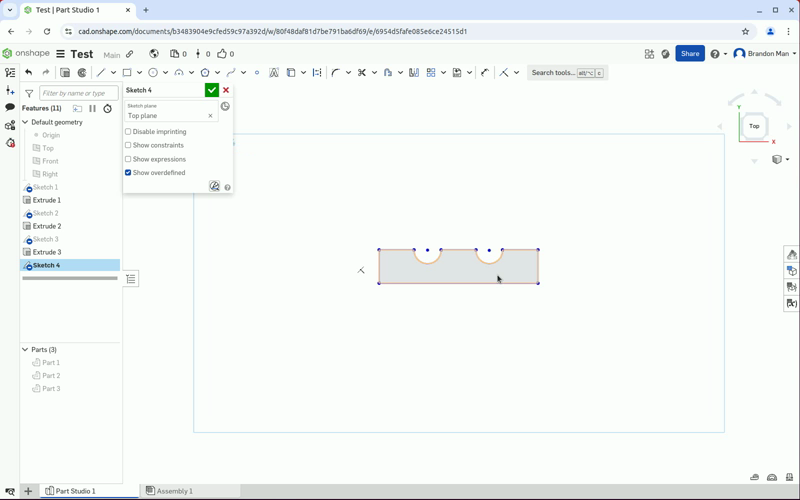
scroll(6)
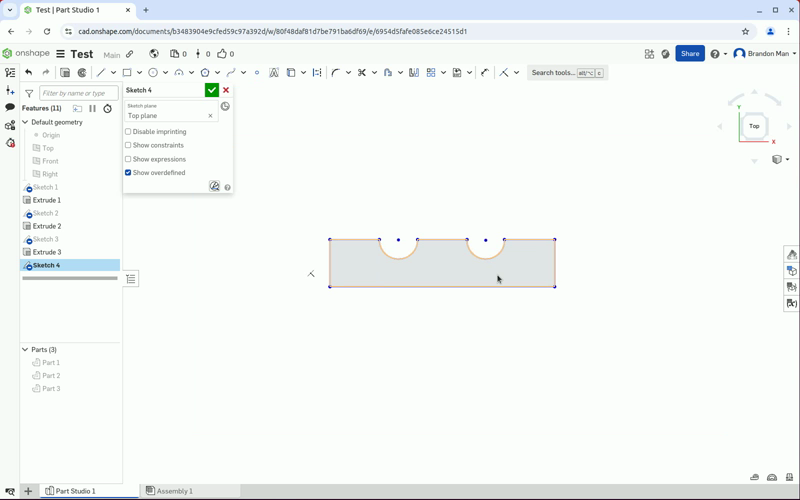
scroll(6)
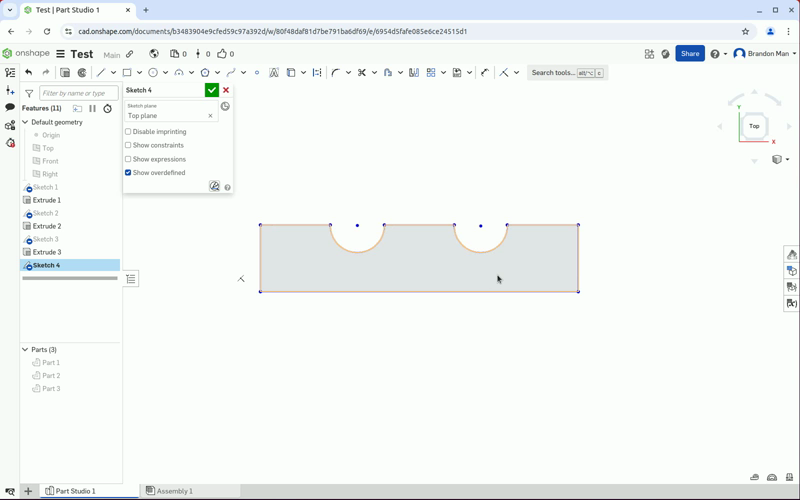
scroll(6)
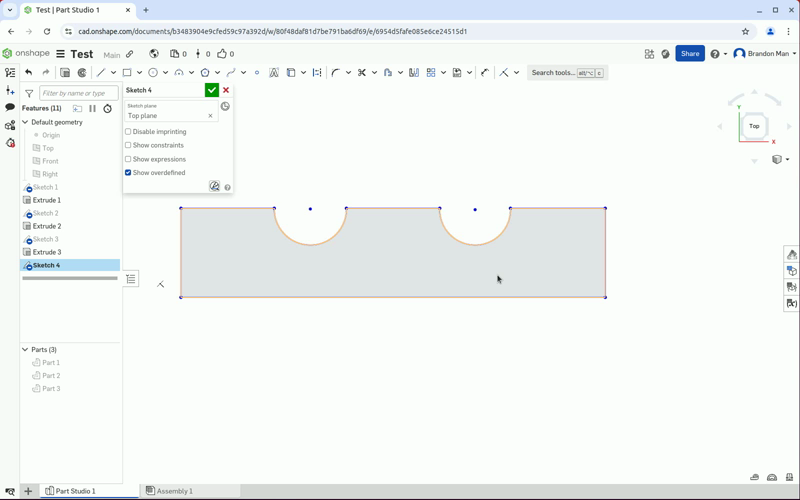
scroll(6)
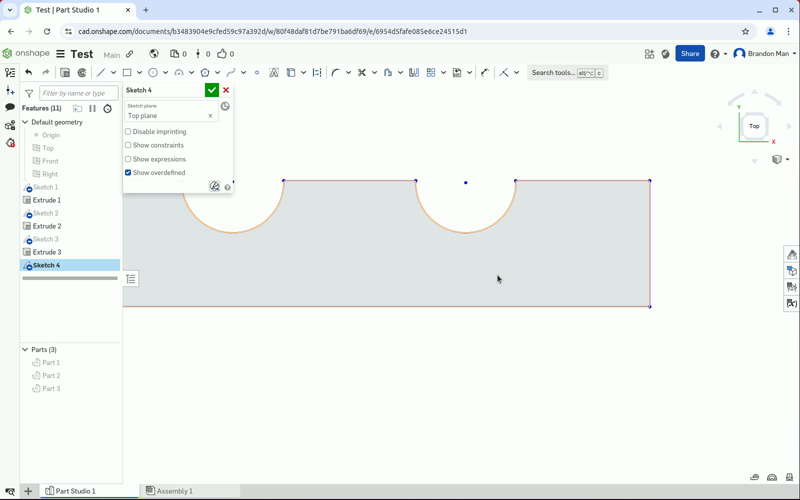
scroll(6)
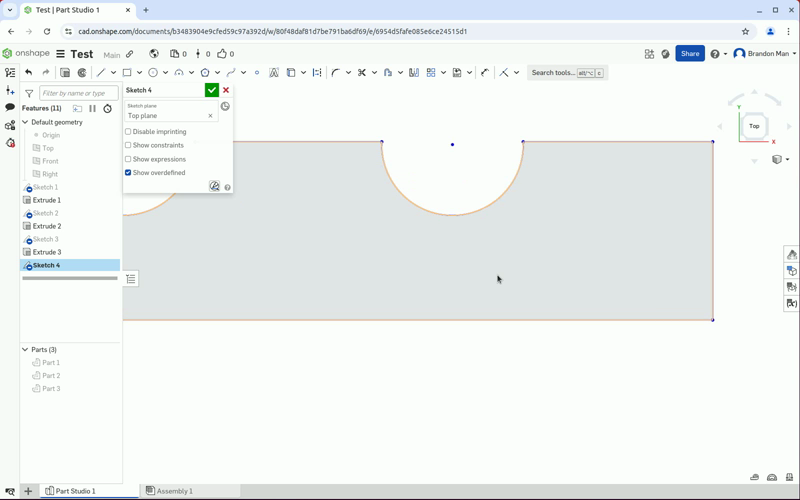
scroll(6)
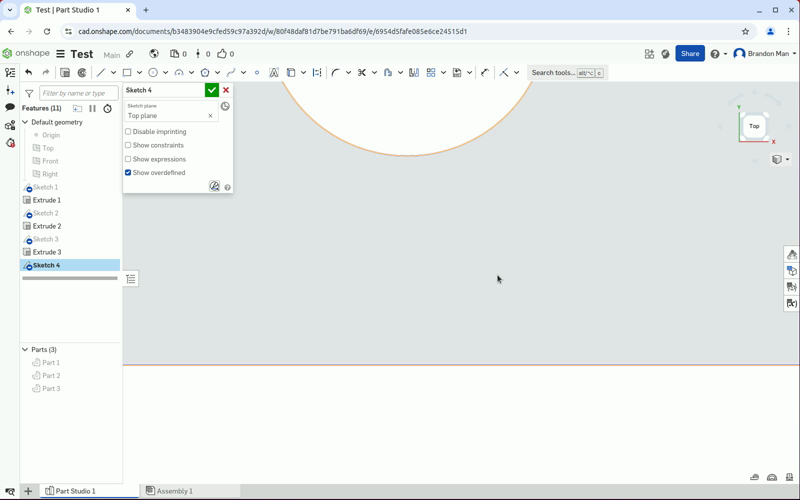
click(497, 274)
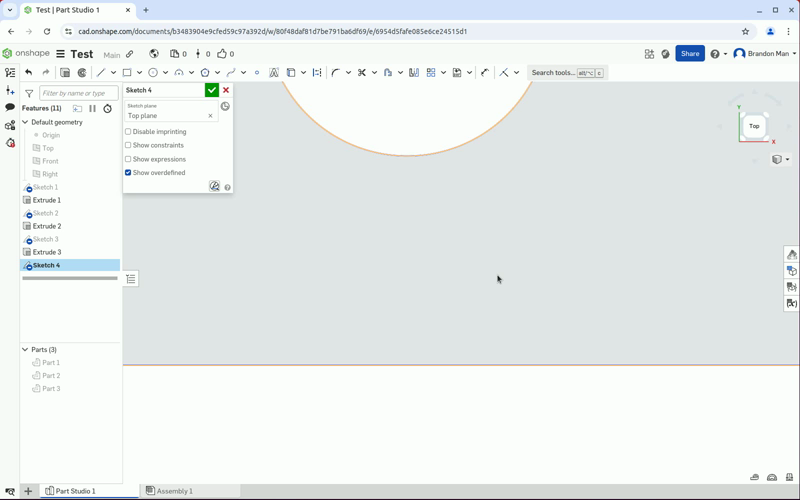
scroll(-6)
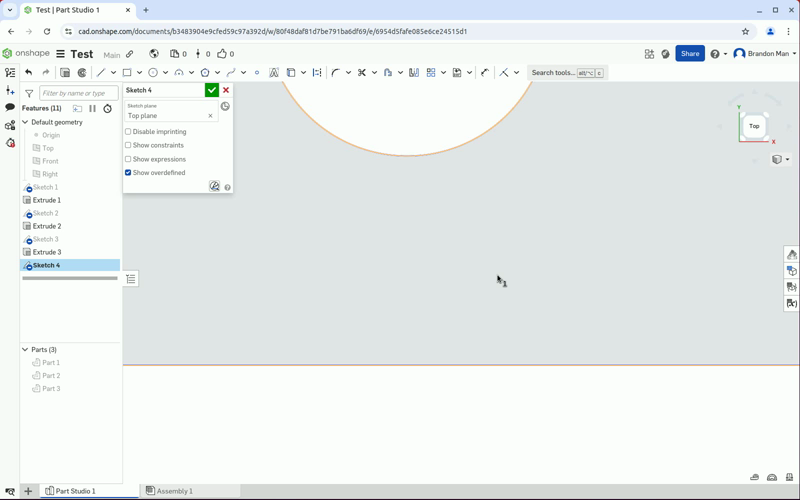
scroll(-6)
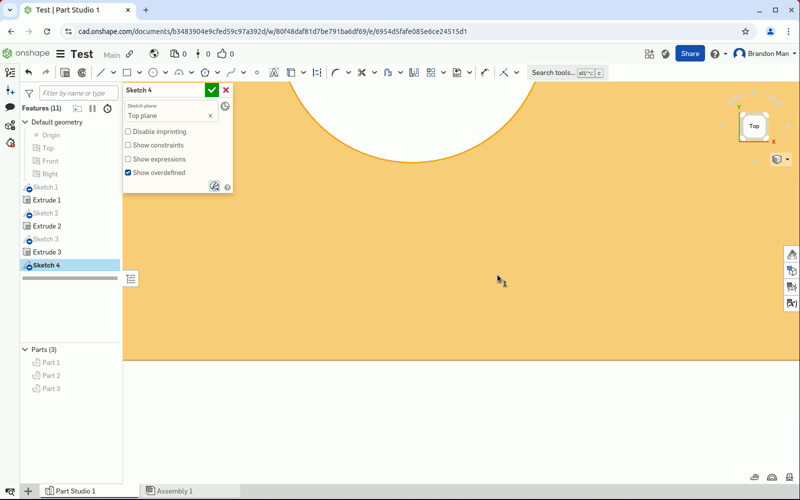
scroll(-6)
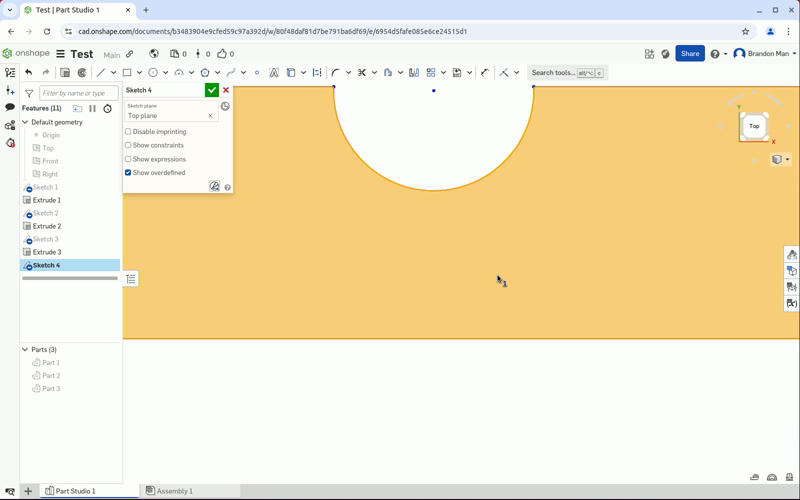
scroll(-6)
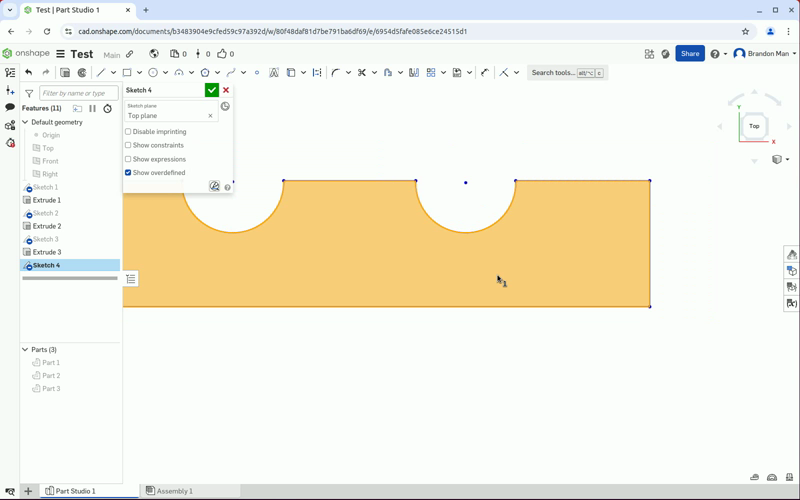
scroll(-6)
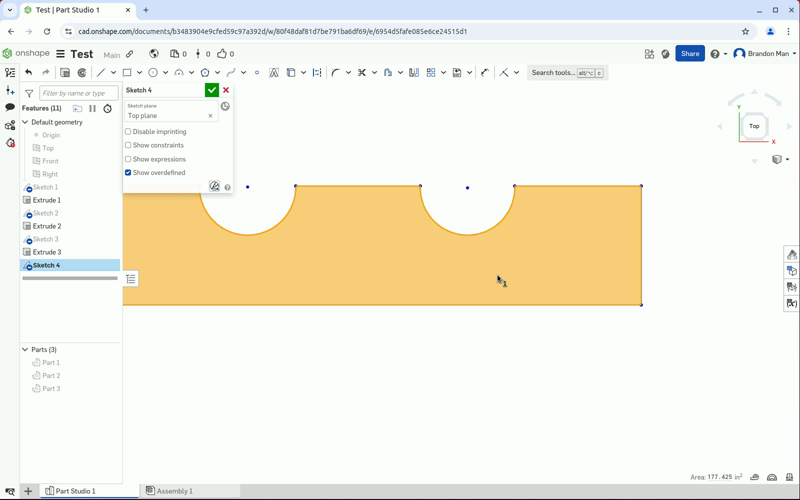
scroll(-6)
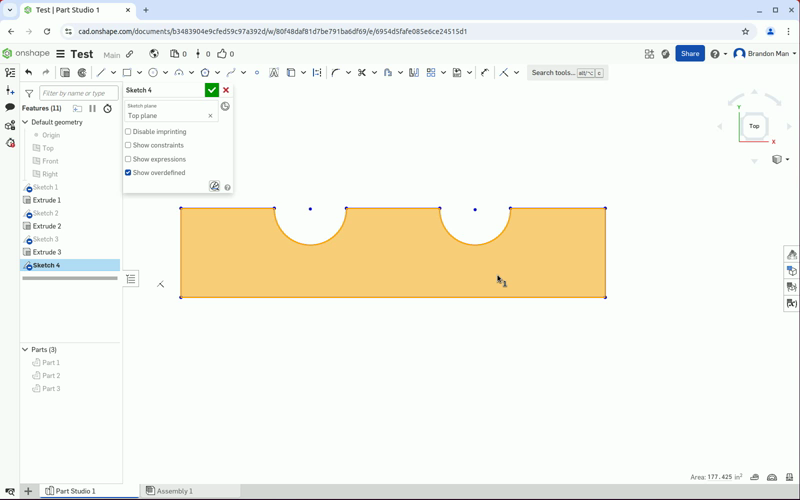
scroll(-6)
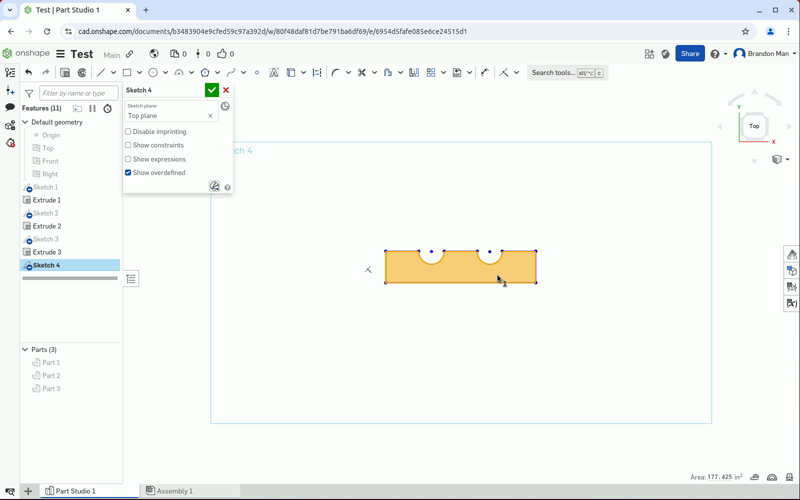
mouse_move(73, 352)
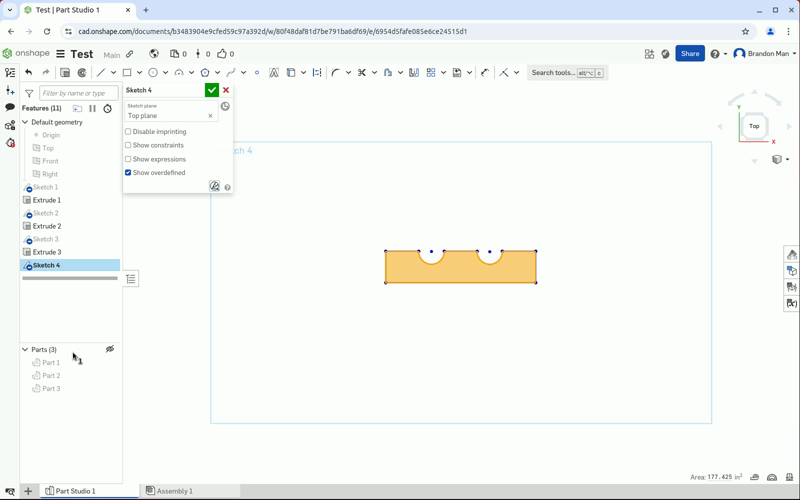
key(shift+y)
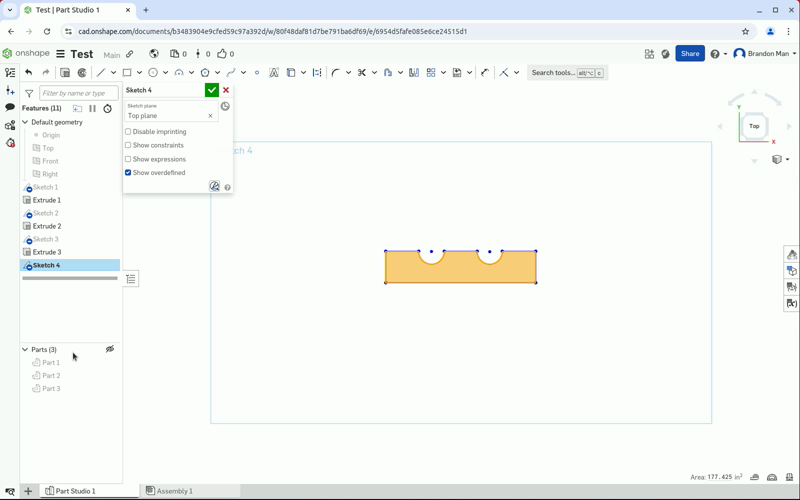
key(shift+e)
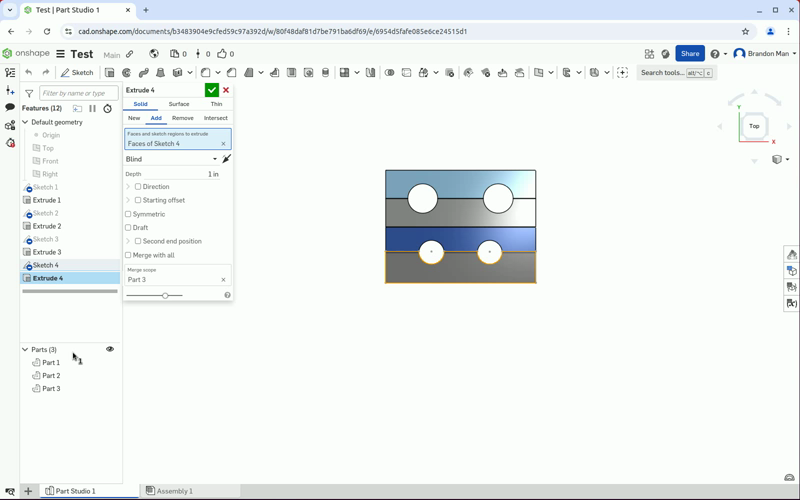
mouse_move(143, 106)
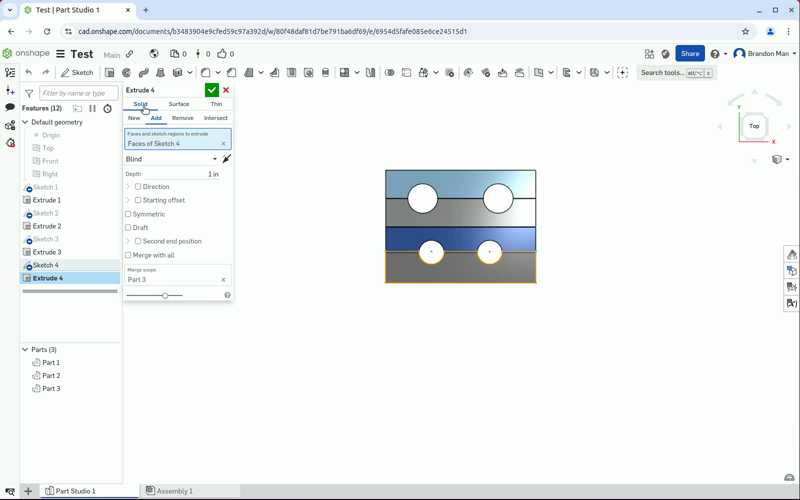
click(143, 106)
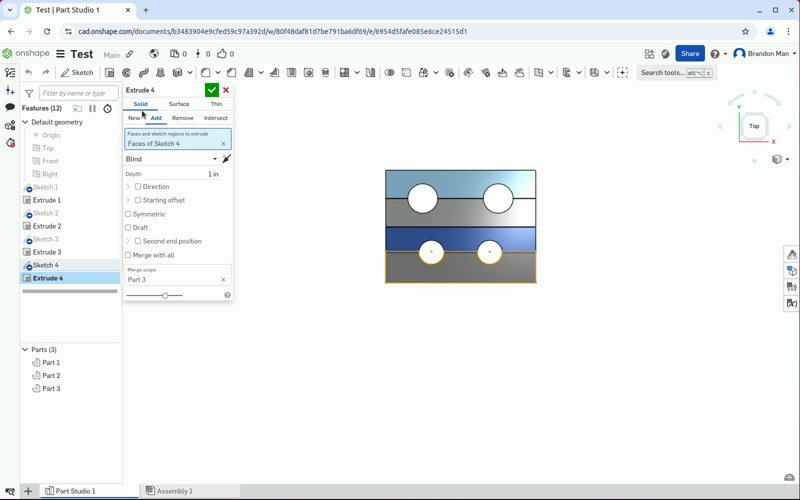
mouse_move(137, 120)
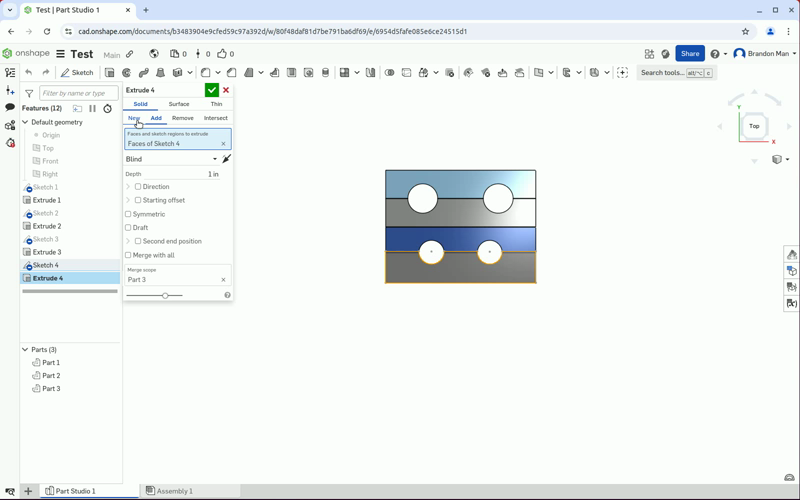
click(137, 120)
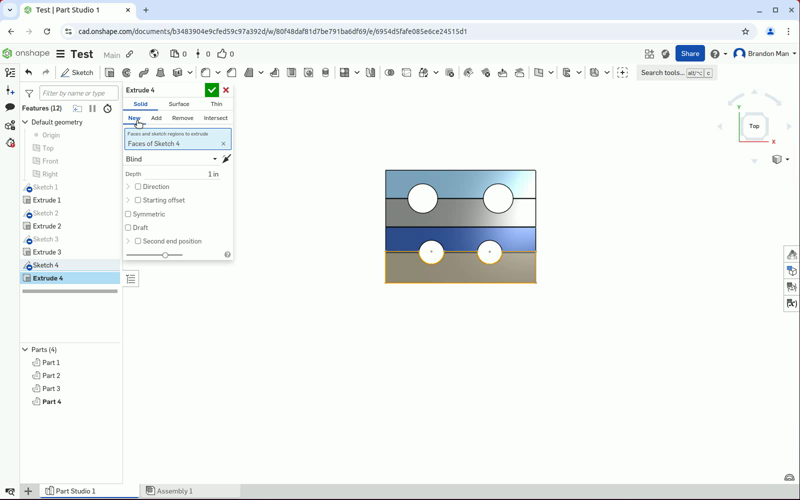
key(tab, 4)
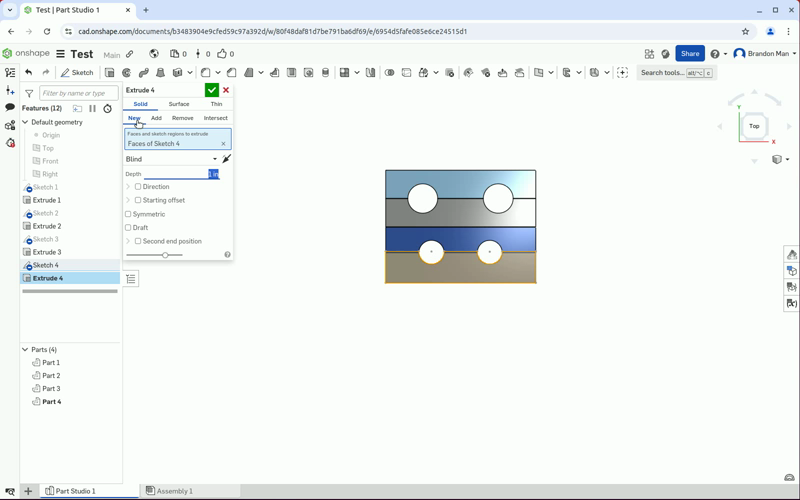
text(7.703)
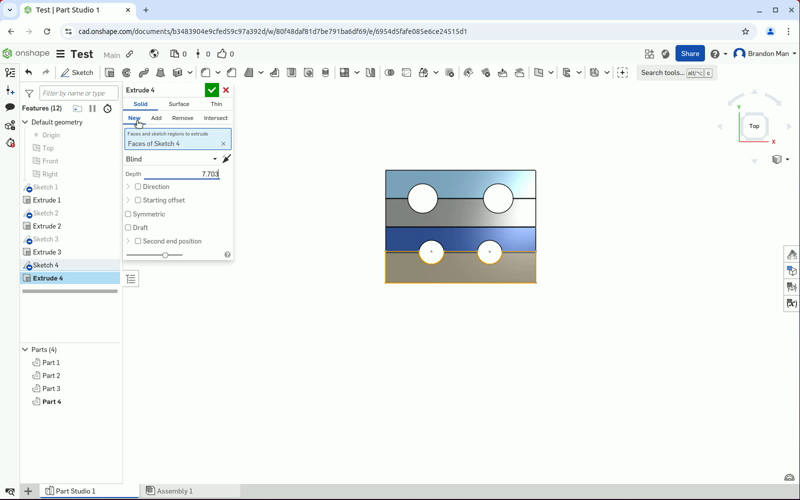
key(enter)
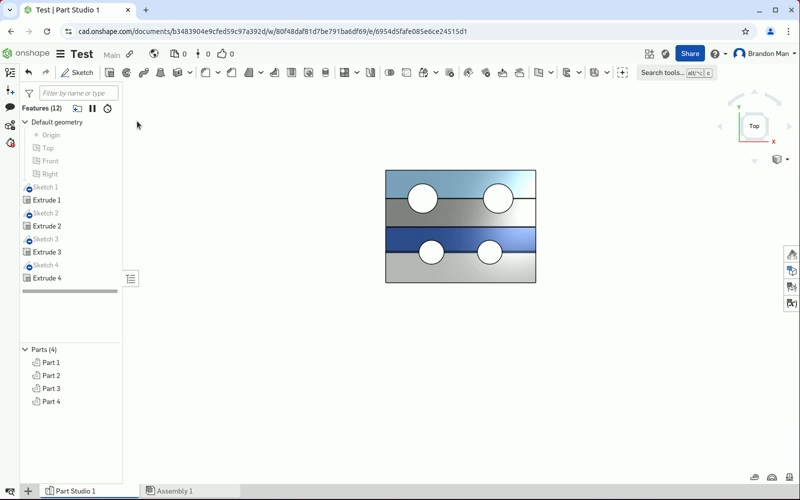
key(shift+h)
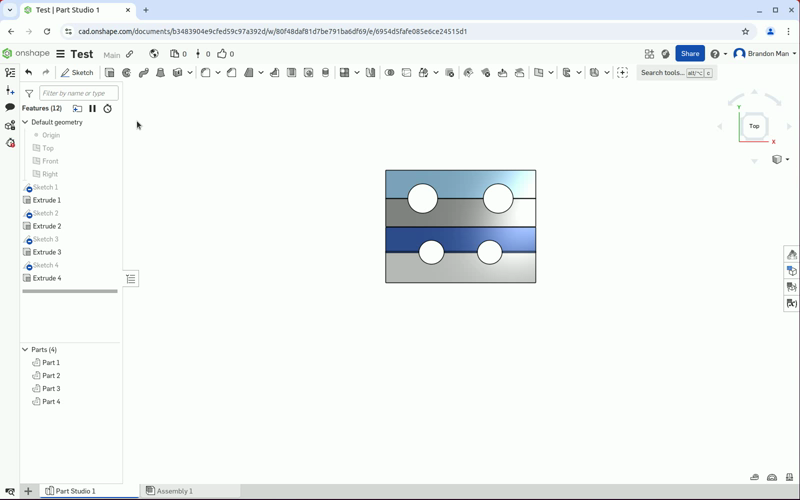
key(shift+h)
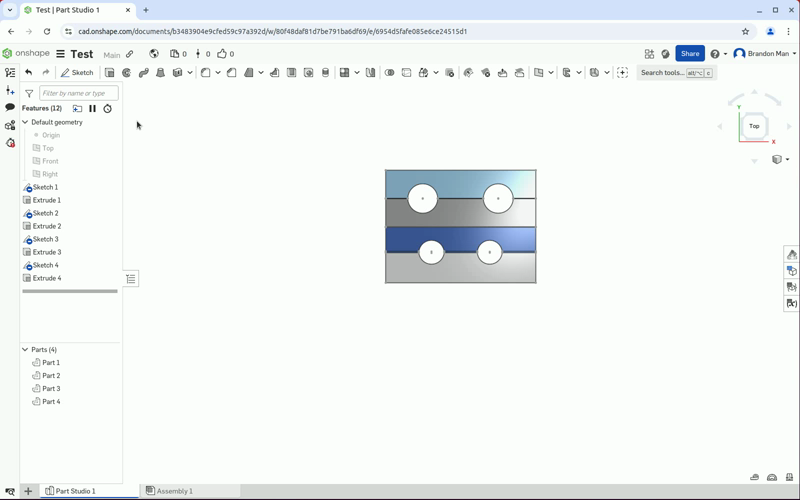
key(shift+7)
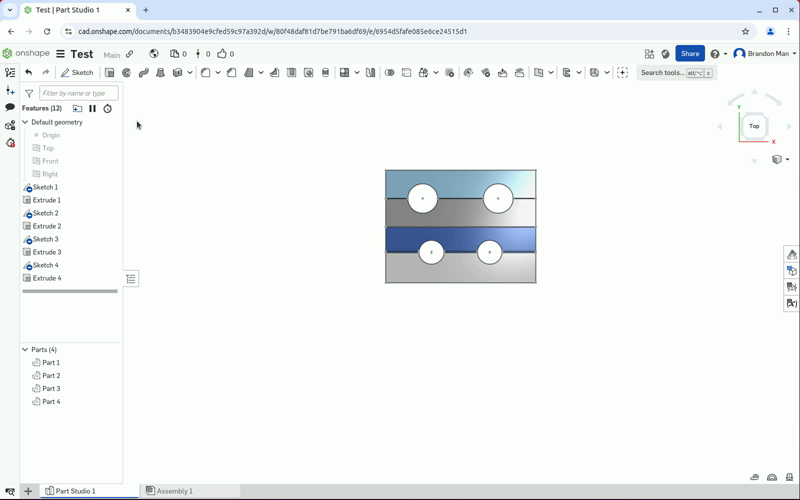
key(up, 3)
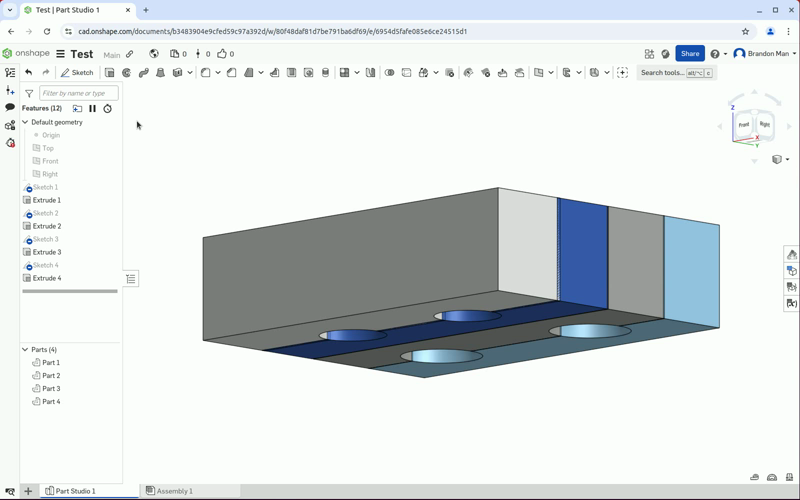
key(left, 3)
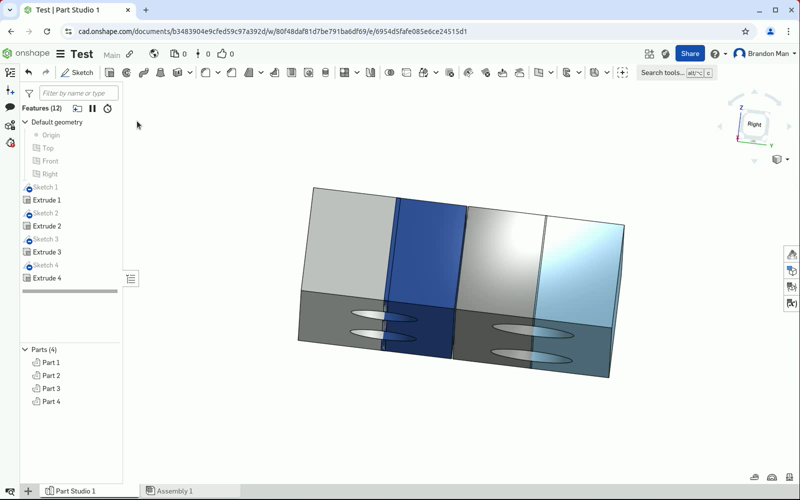
key(right, 3)
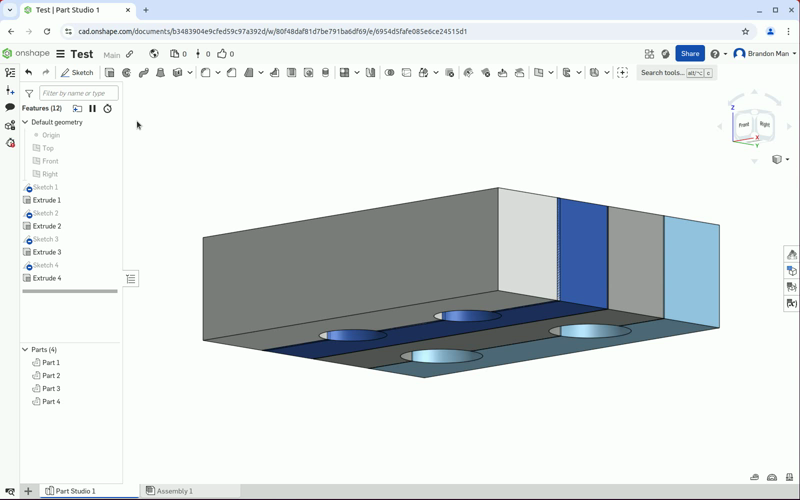
key(down, 3)
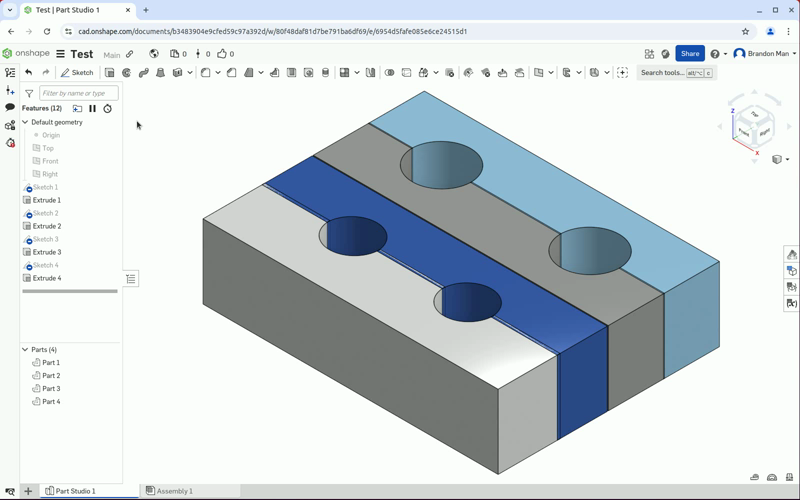
mouse_move(73, 189)
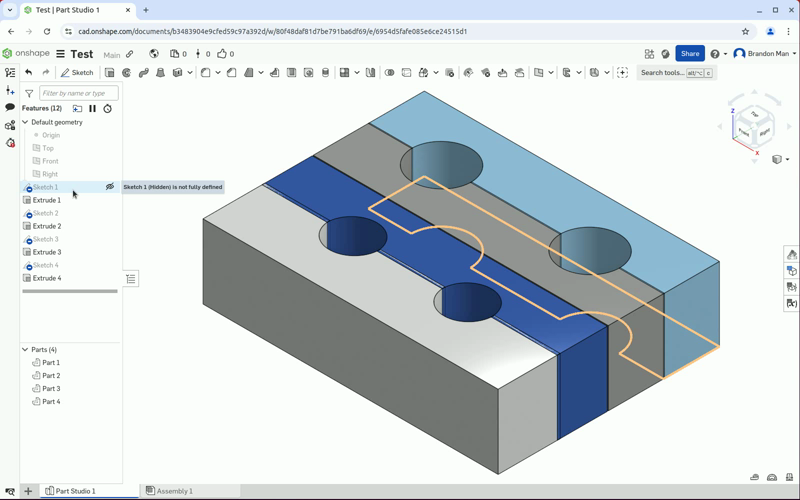
click(73, 189)